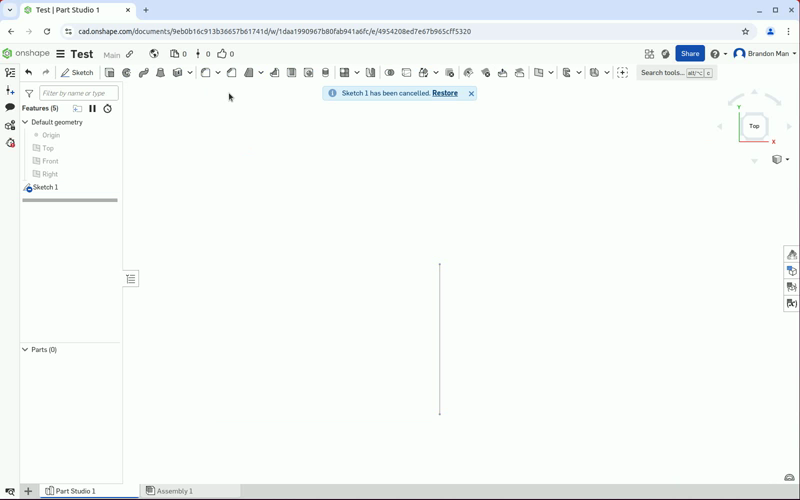
key(shift+h)
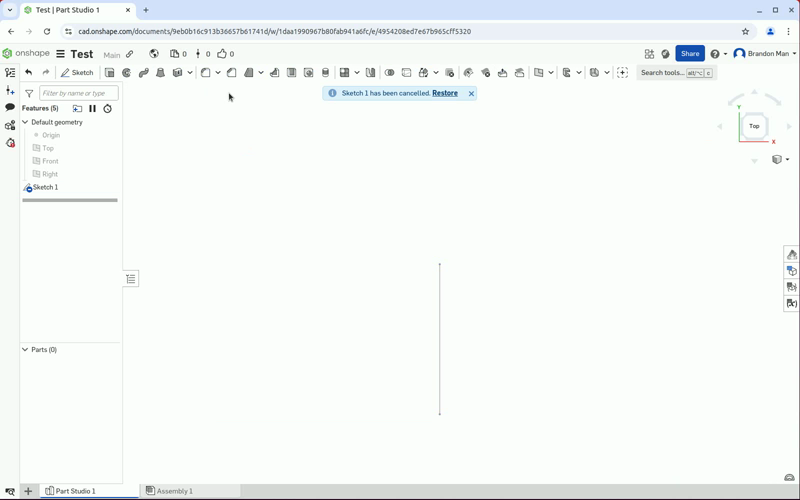
key(shift+s)
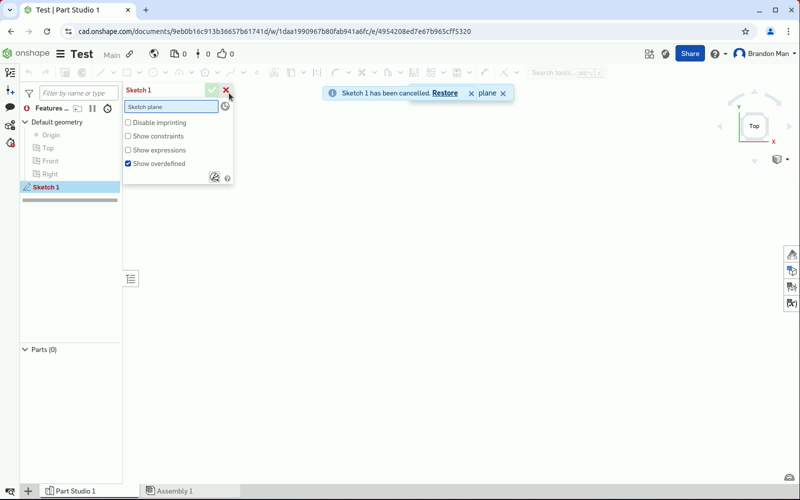
mouse_move(73, 150)
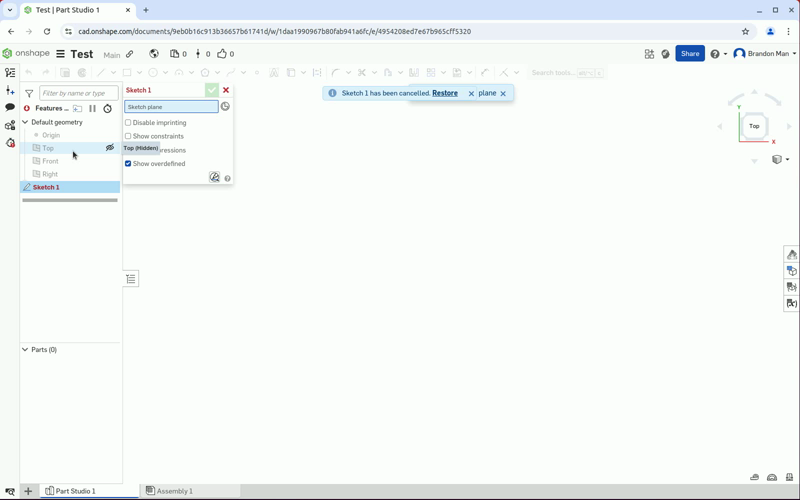
click(73, 150)
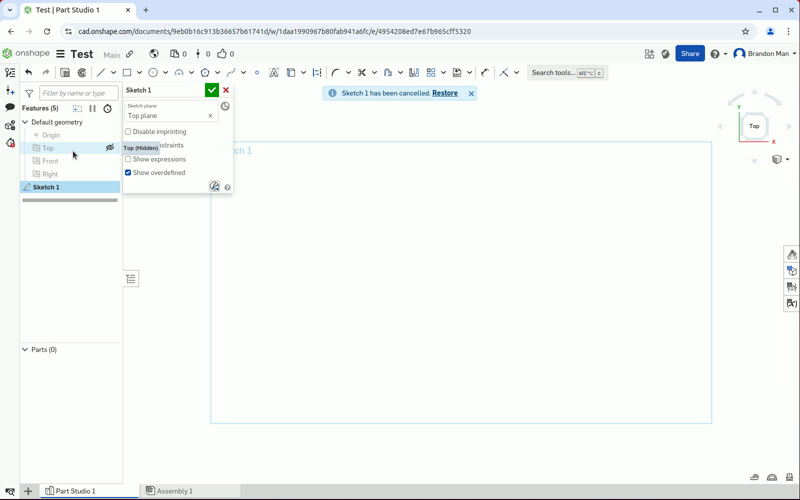
mouse_move(73, 352)
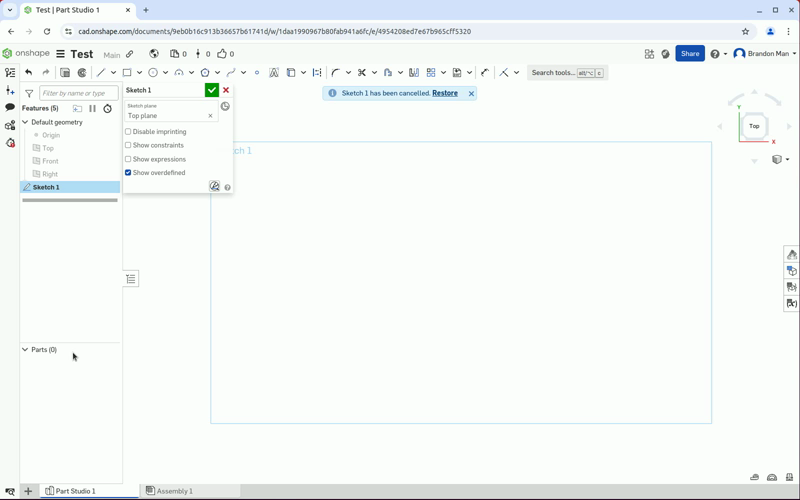
key(y)
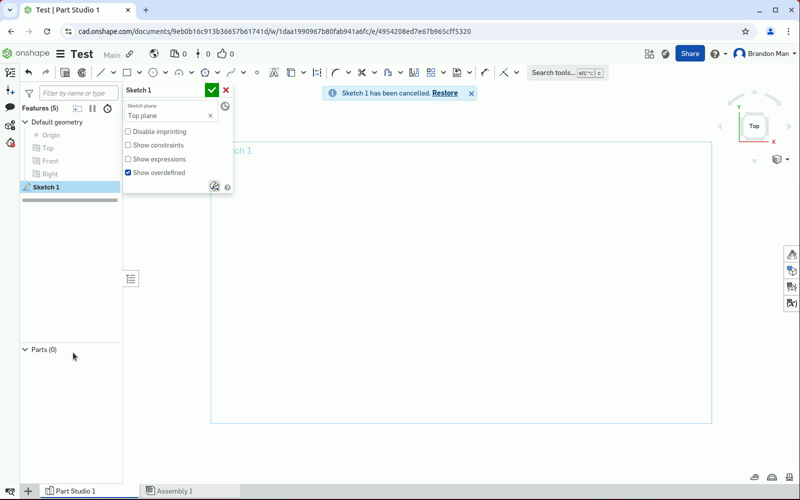
key(c)
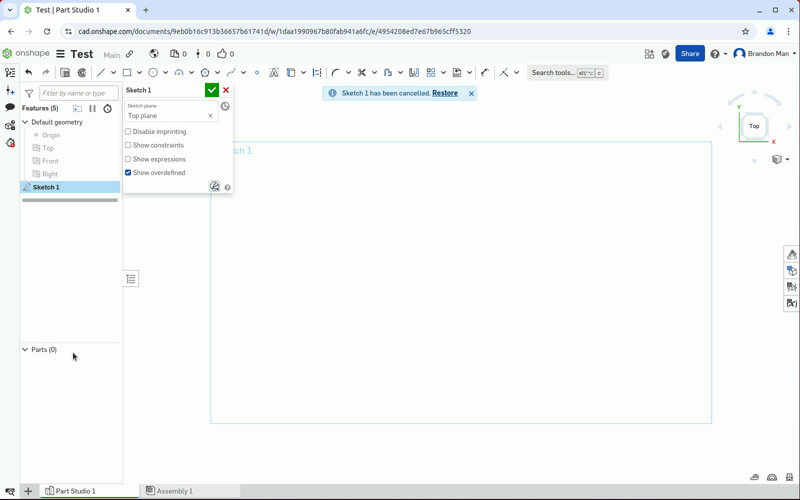
key_down(shift)
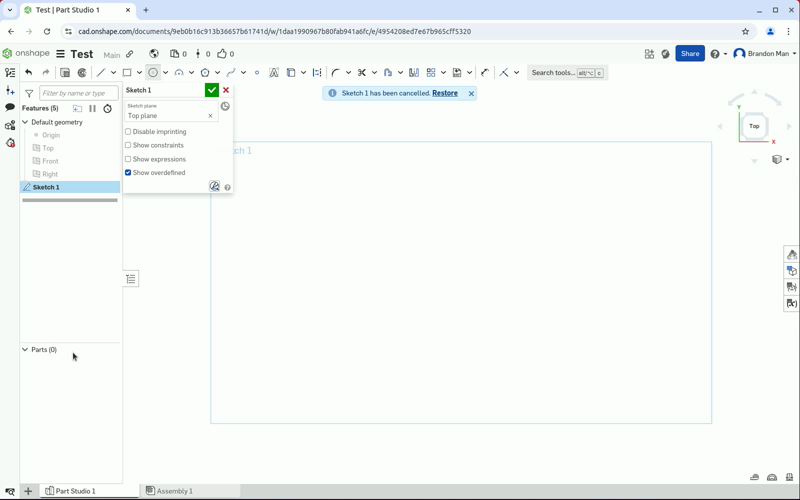
mouse_move(461, 211)
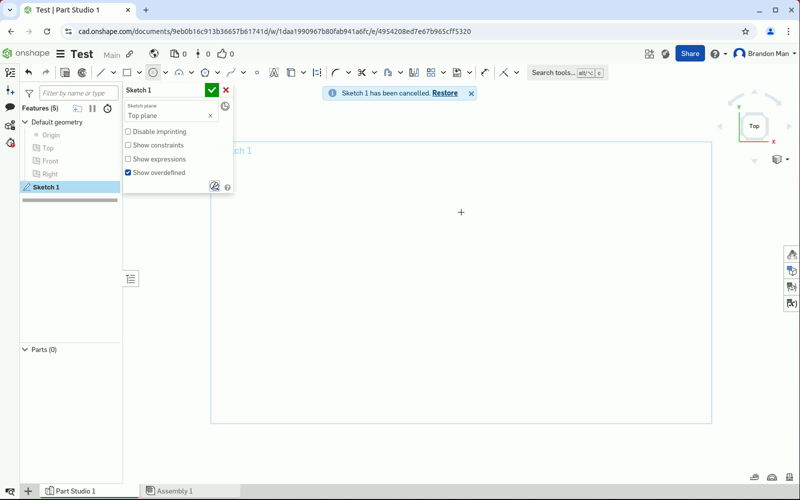
click(461, 211)
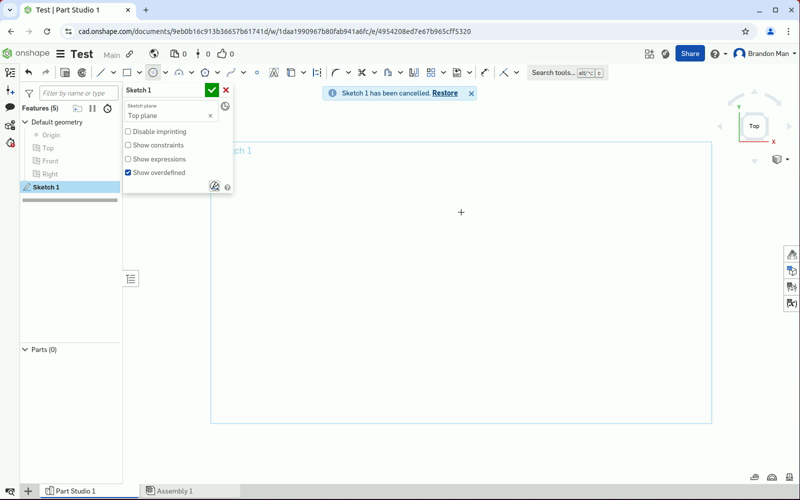
key_up(shift)
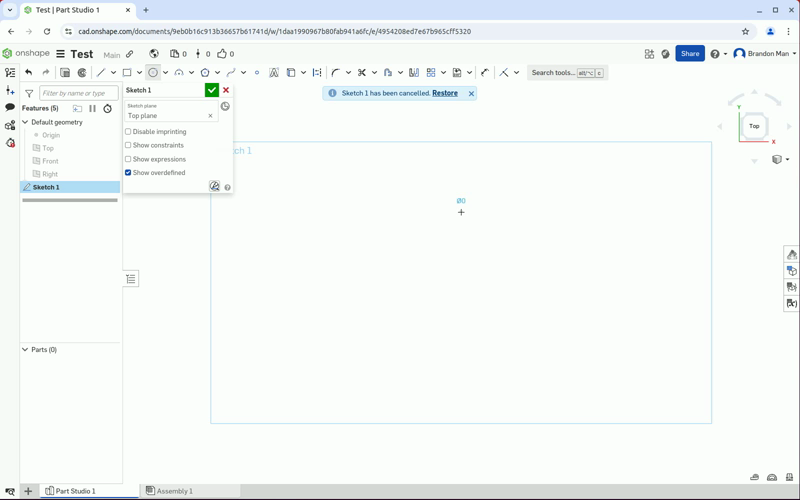
mouse_move(503, 211)
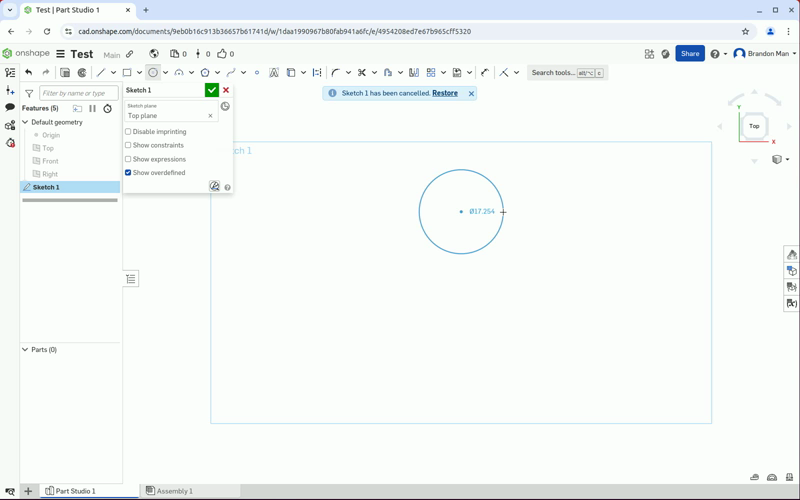
click(503, 211)
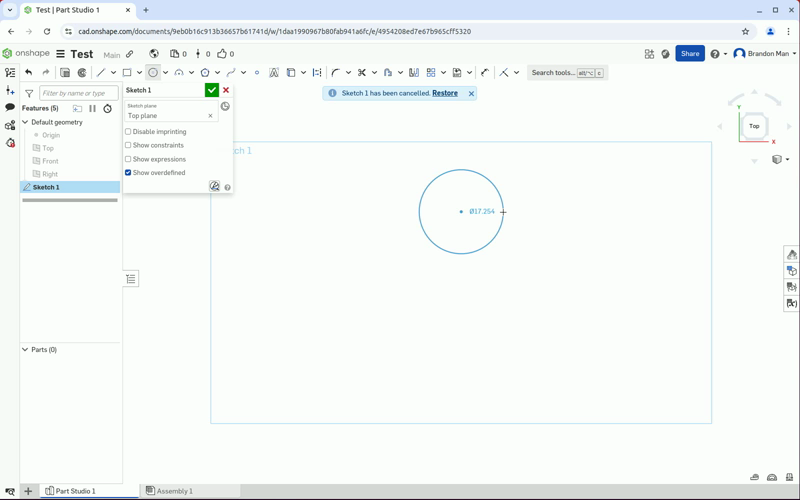
key(esc)
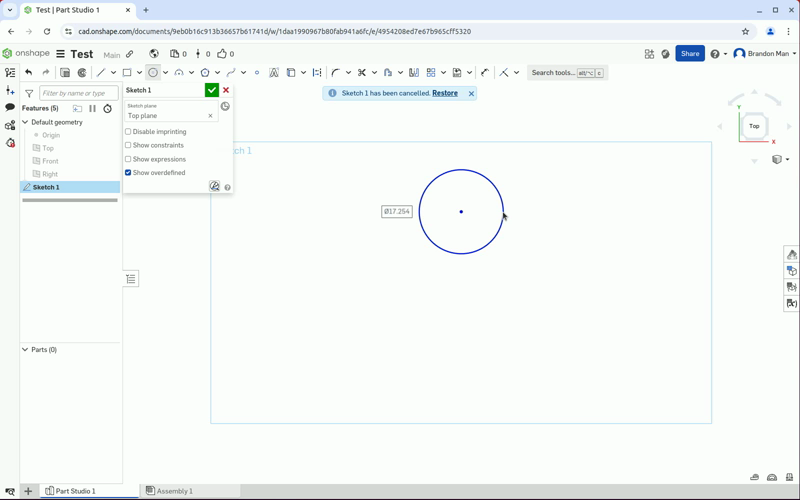
key(c)
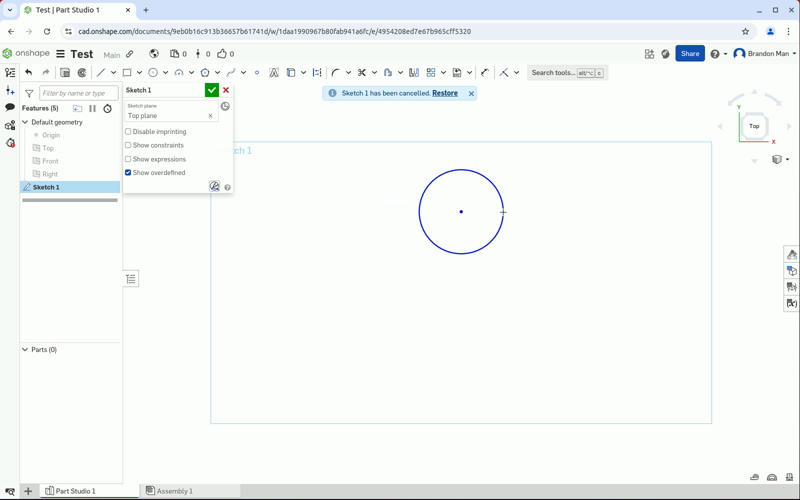
key_down(shift)
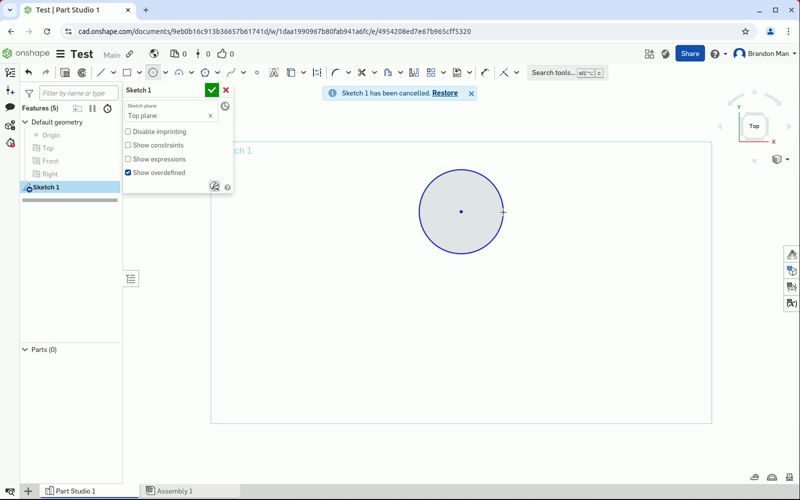
mouse_move(461, 211)
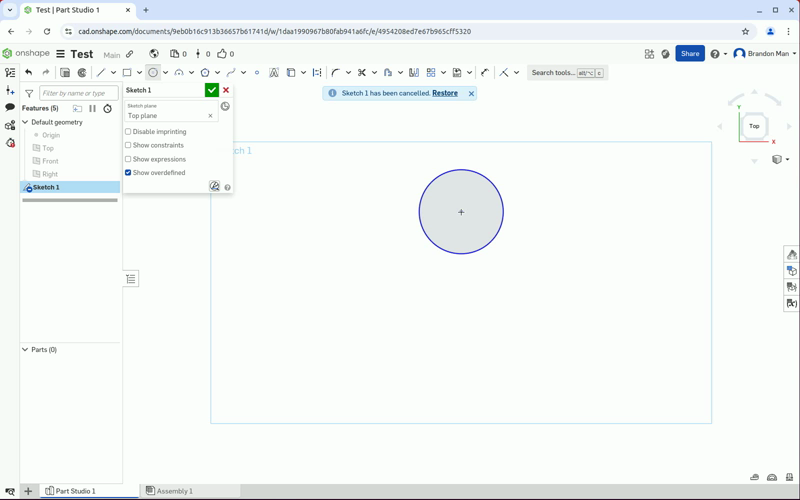
click(461, 211)
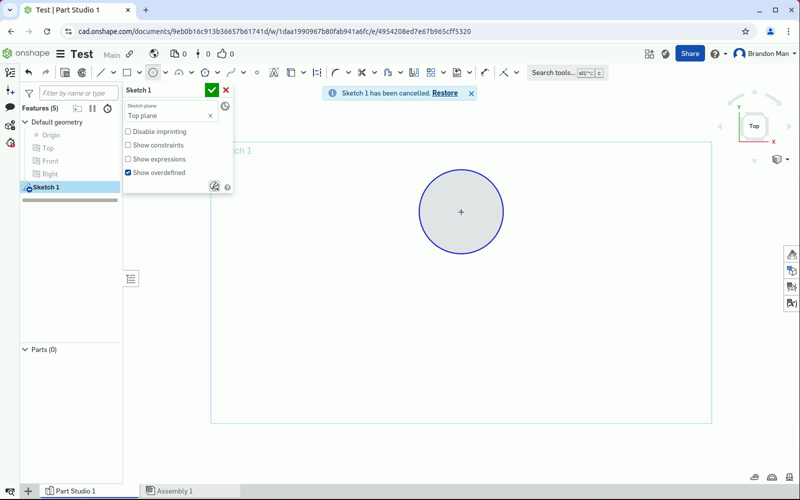
key_up(shift)
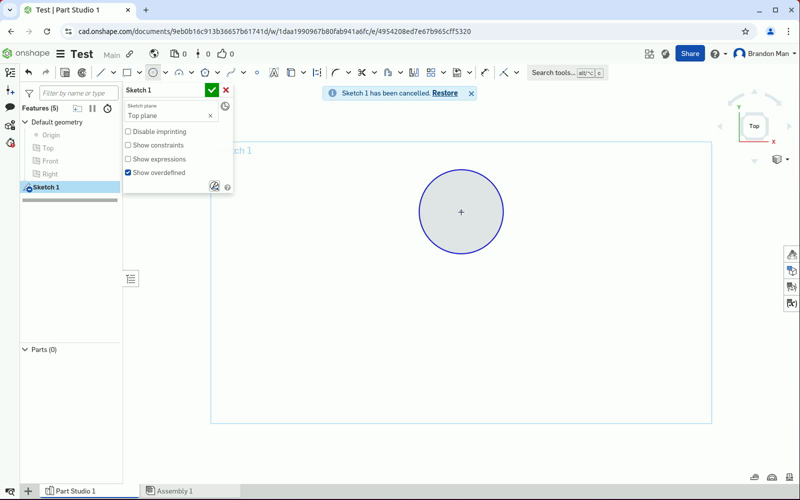
mouse_move(477, 211)
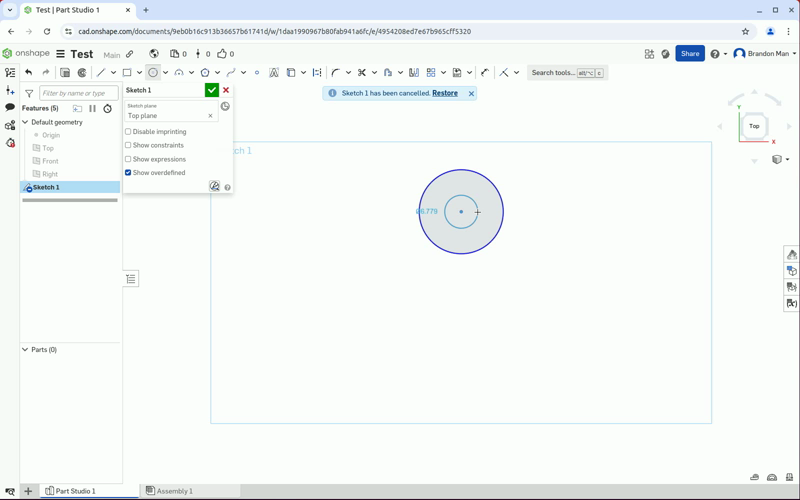
click(477, 211)
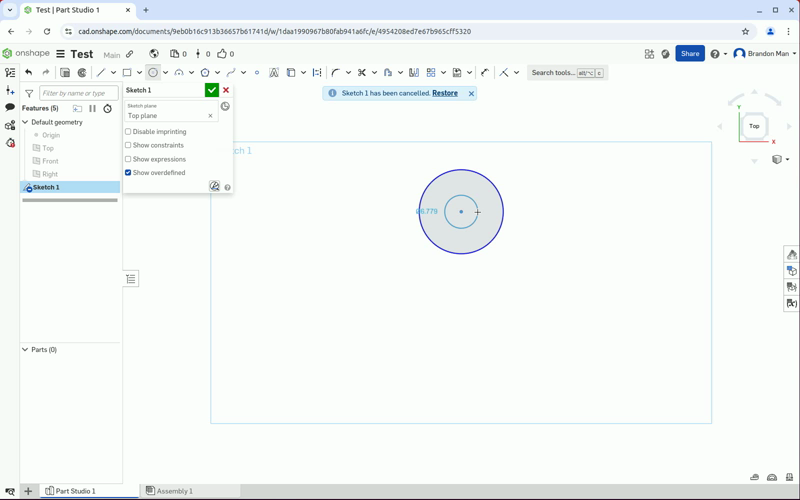
key(esc)
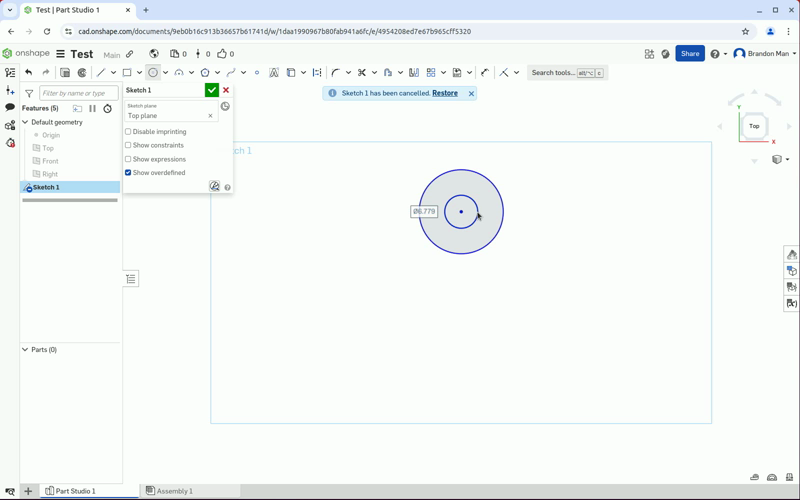
mouse_move(471, 233)
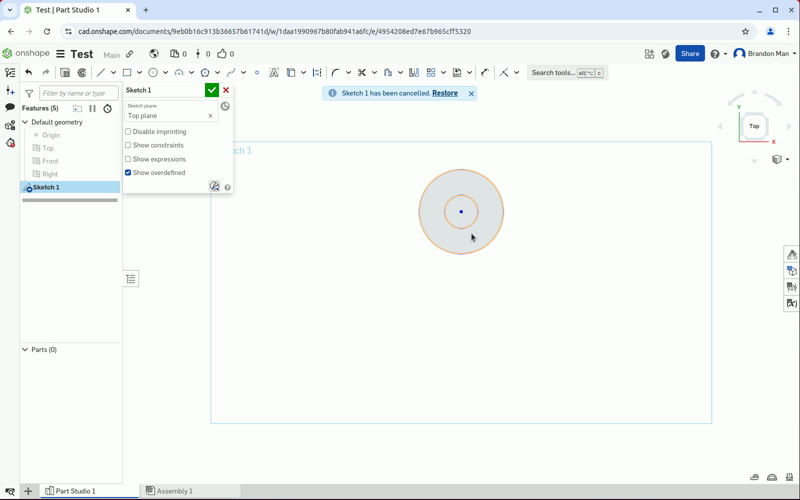
click(471, 233)
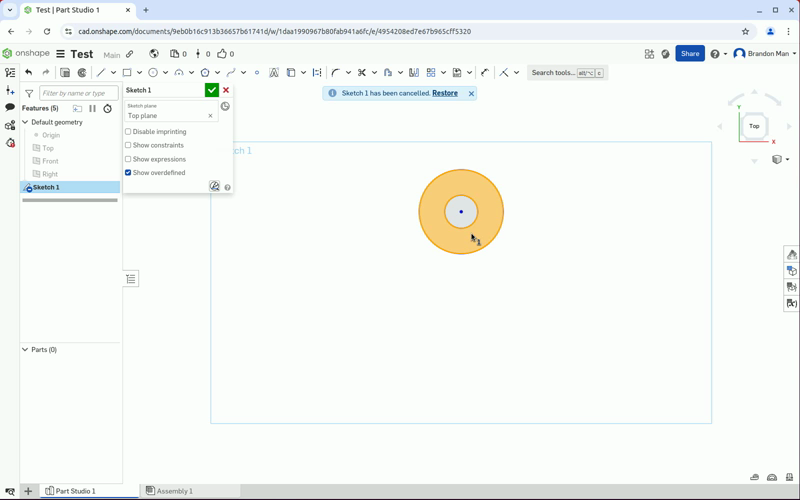
mouse_move(73, 352)
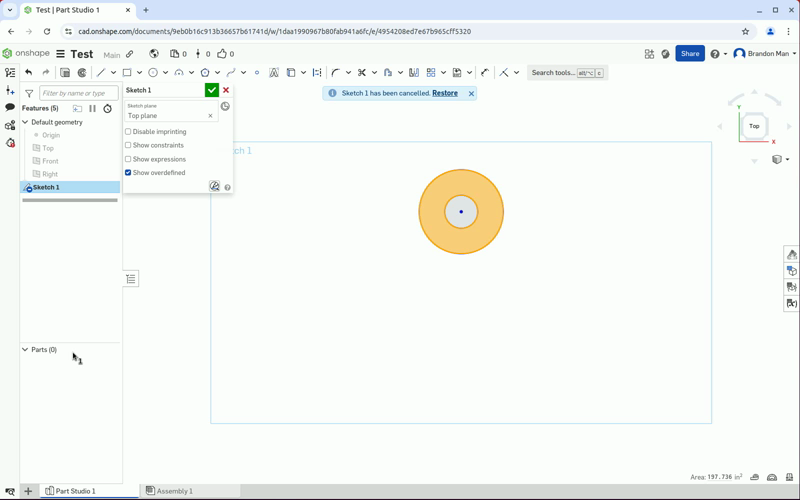
key(shift+y)
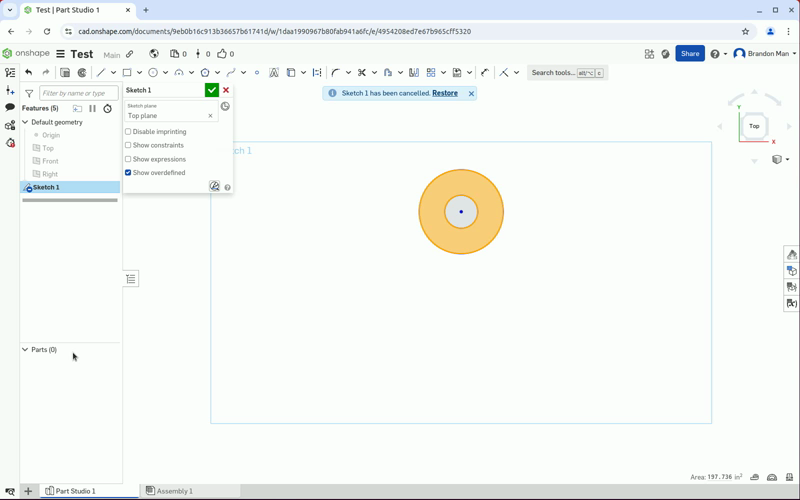
key(shift+e)
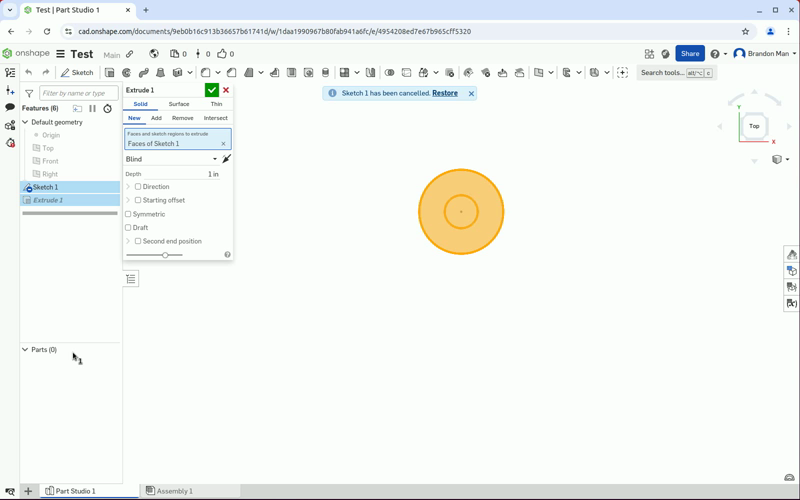
mouse_move(143, 106)
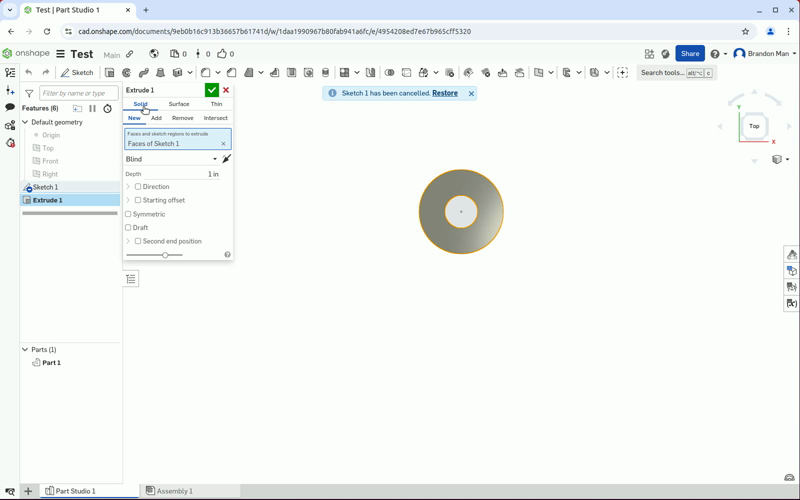
click(143, 106)
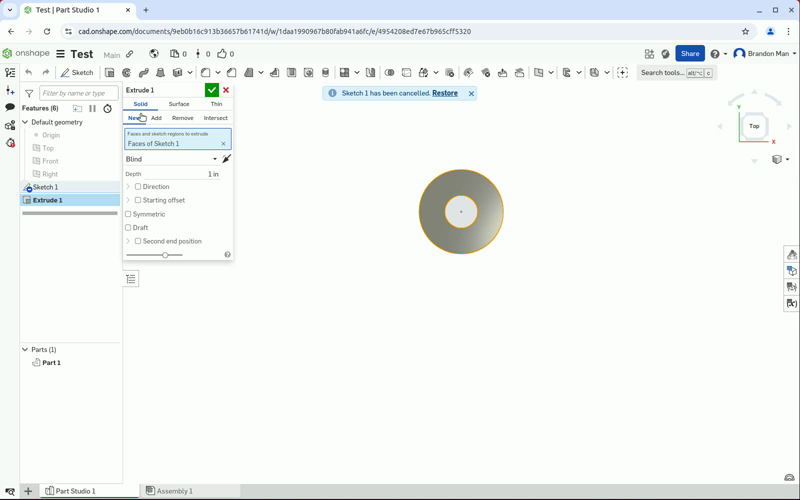
mouse_move(137, 120)
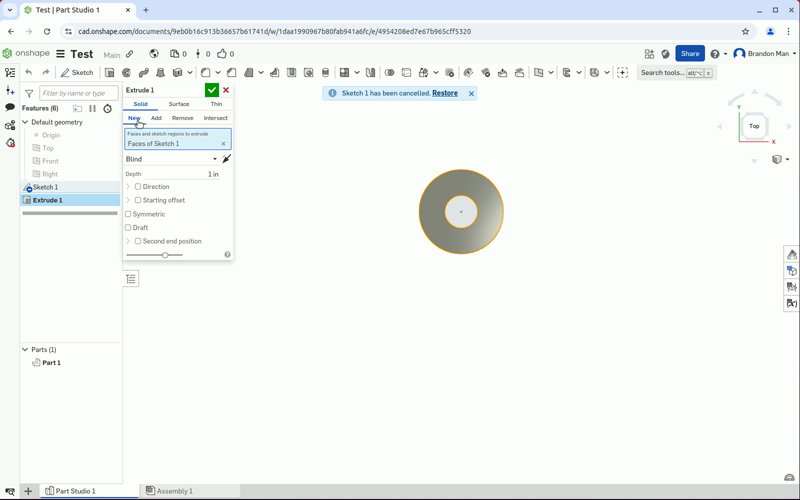
click(137, 120)
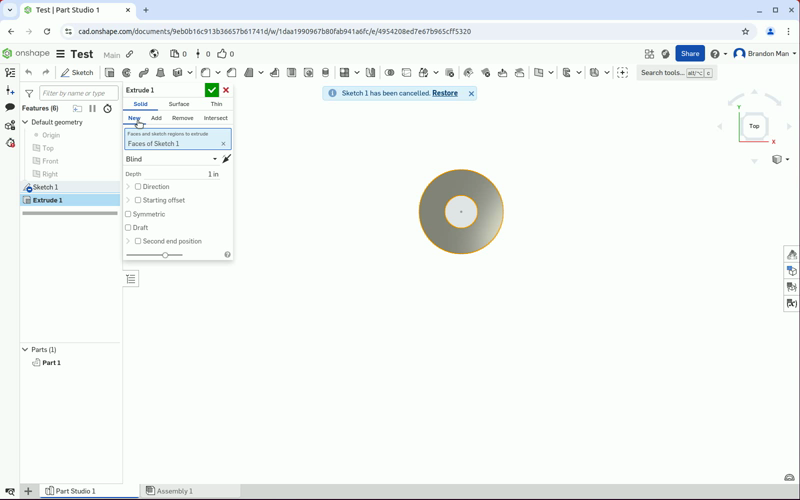
key(tab, 4)
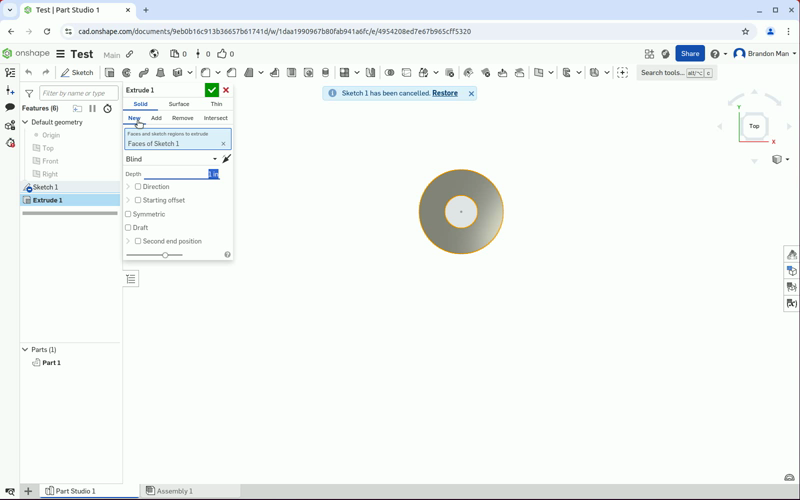
text(5.778)
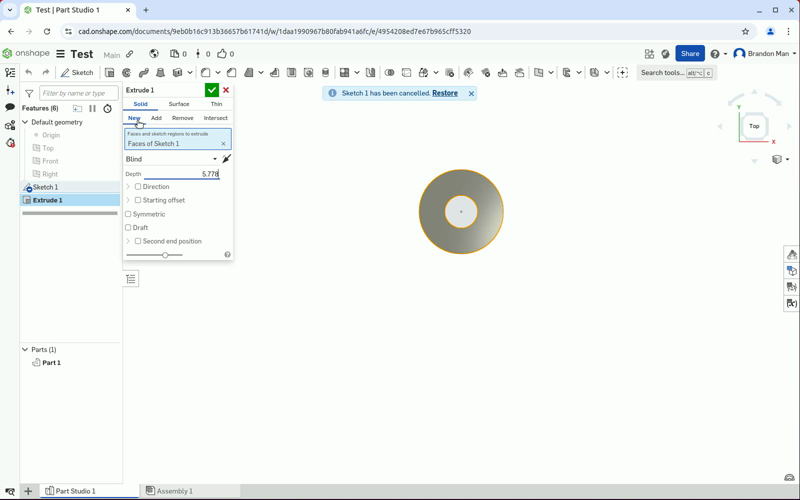
key(tab, 3)
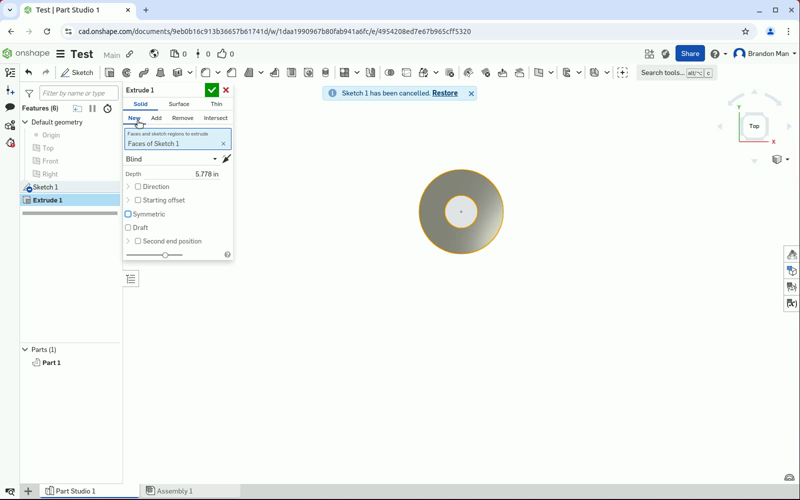
key(space)
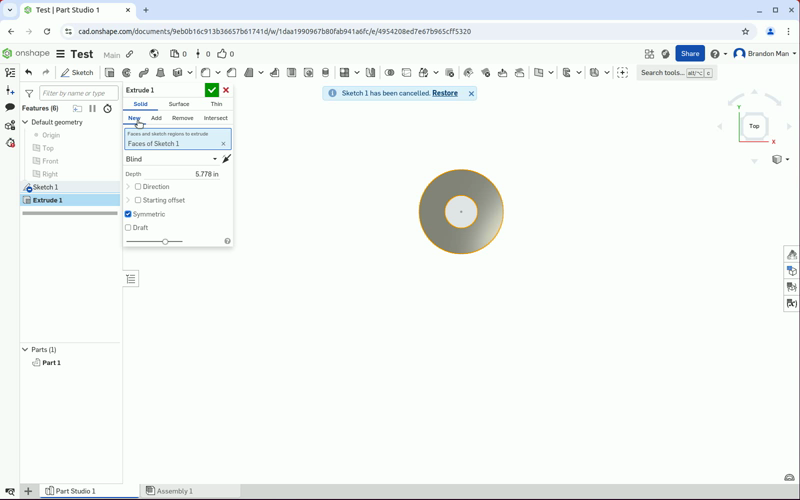
key(enter)
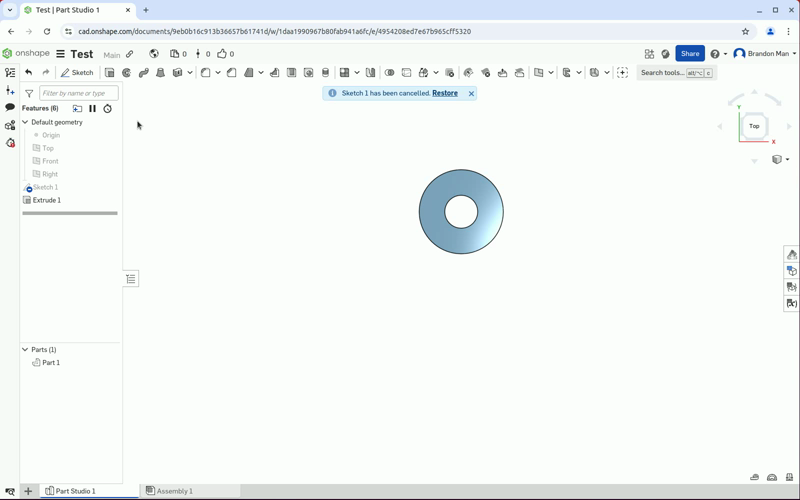
key(shift+h)
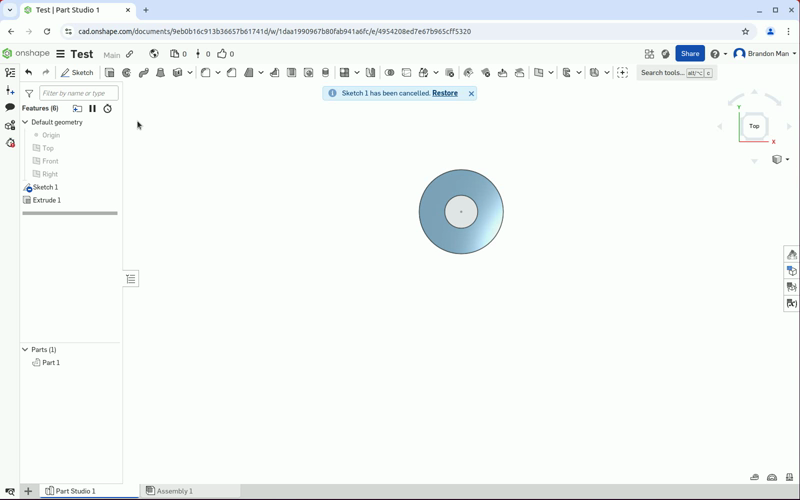
key(shift+h)
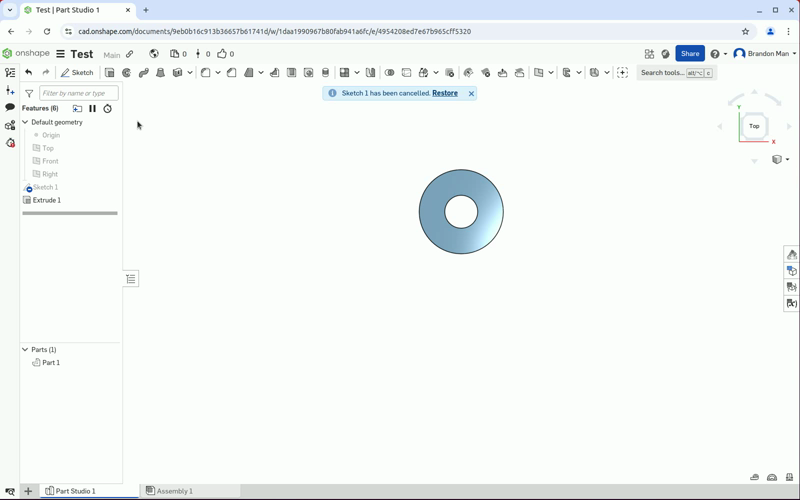
mouse_move(73, 189)
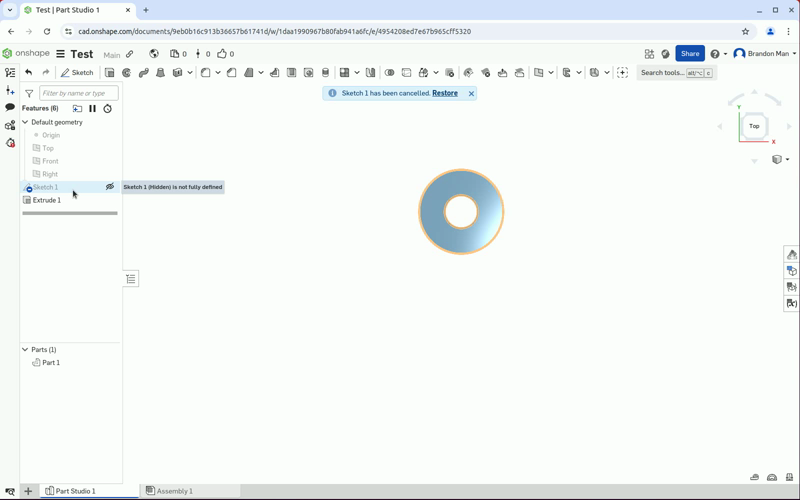
click(73, 189)
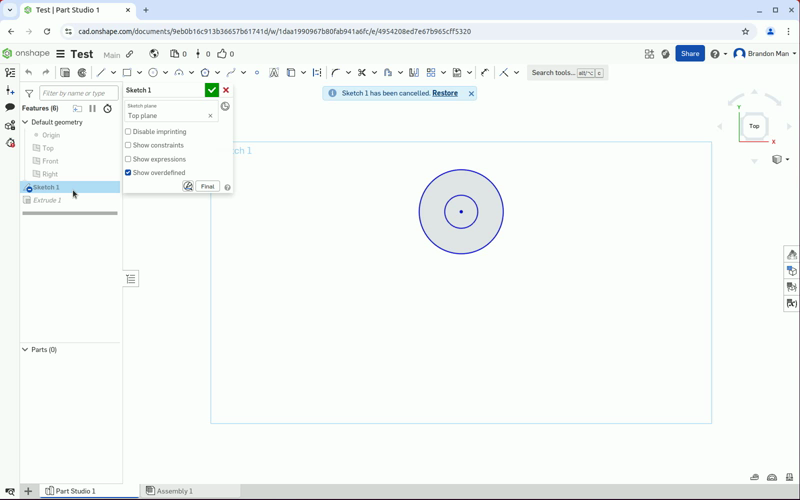
mouse_move(229, 92)
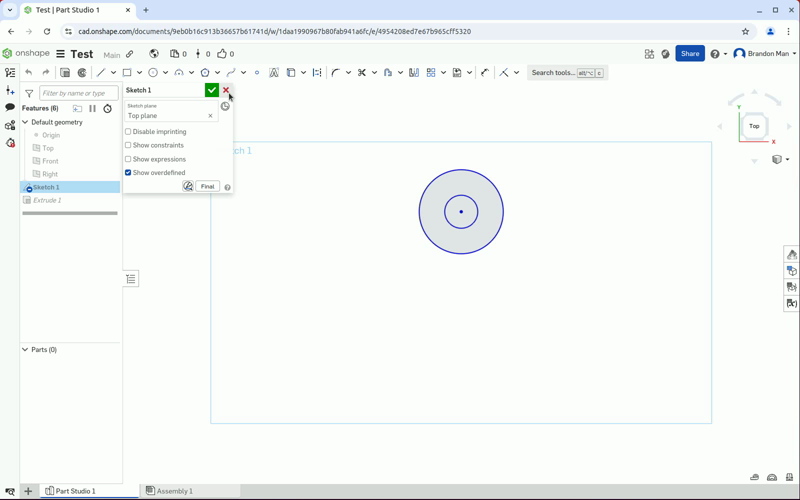
click(229, 92)
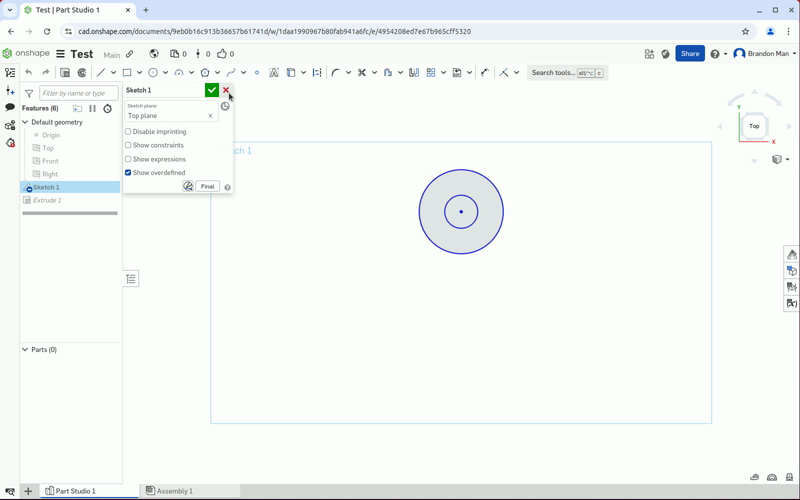
key(shift+s)
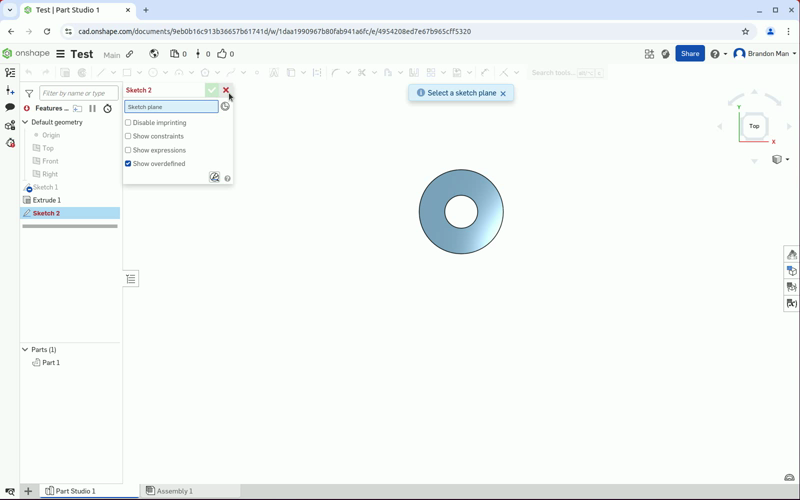
mouse_move(73, 150)
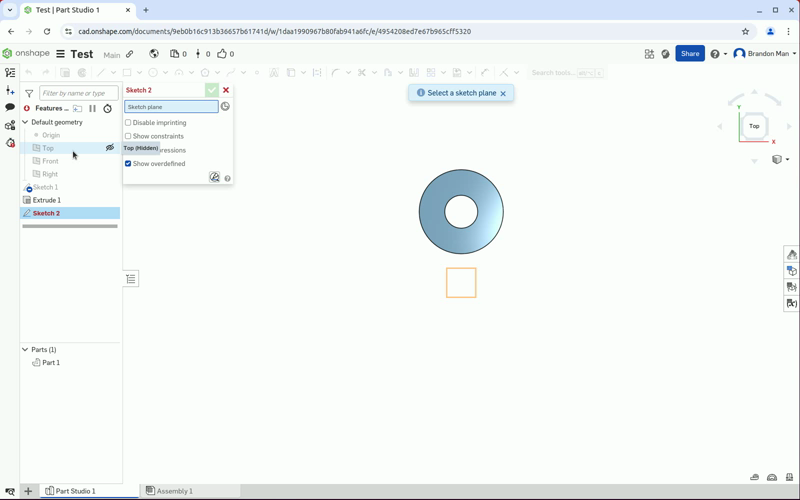
click(73, 150)
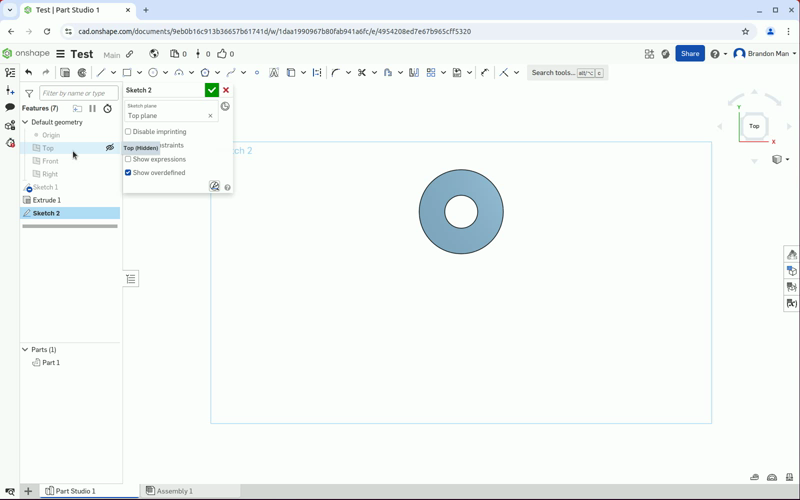
mouse_move(73, 352)
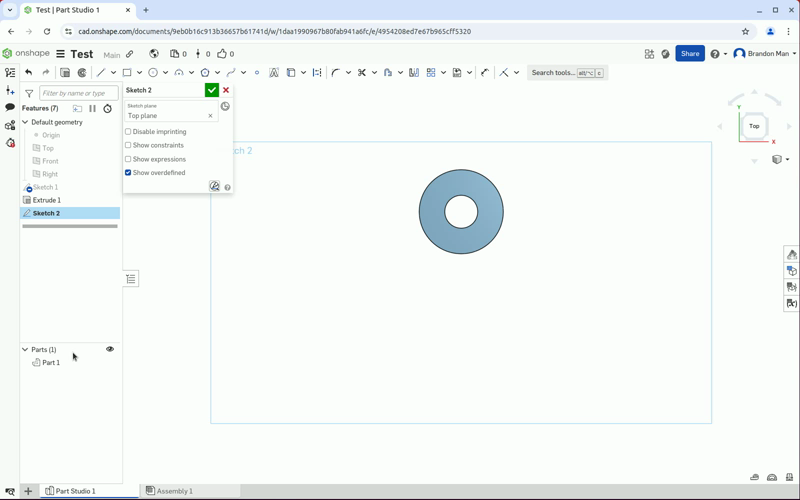
key(y)
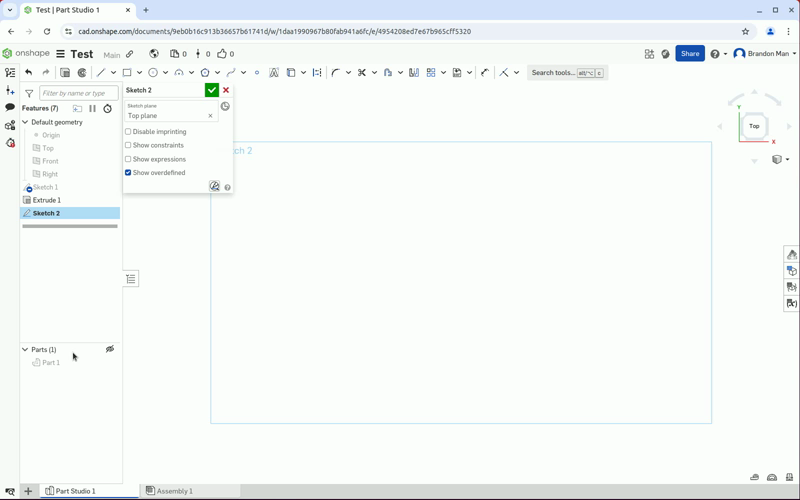
key(c)
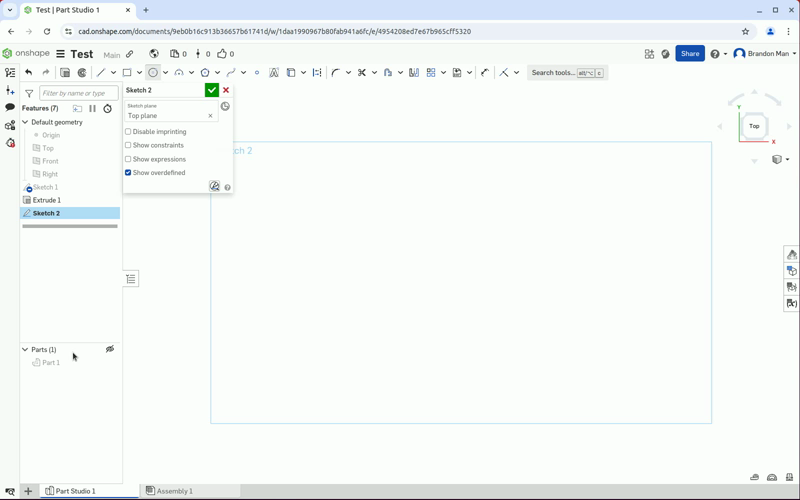
key_down(shift)
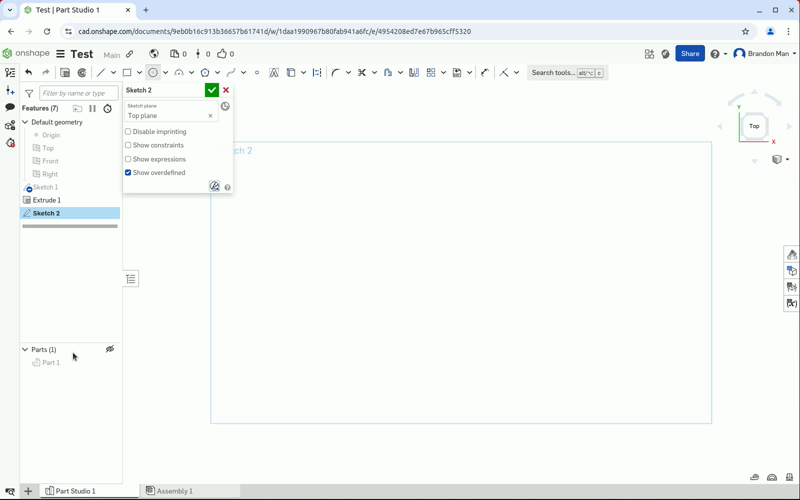
mouse_move(399, 318)
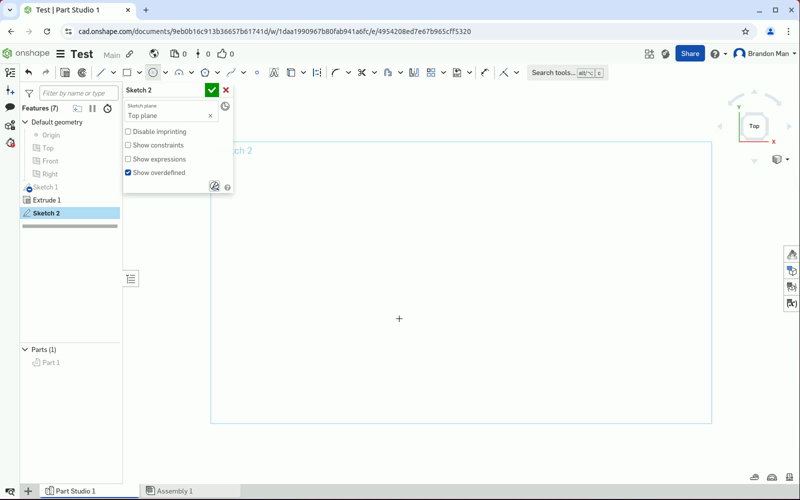
click(399, 318)
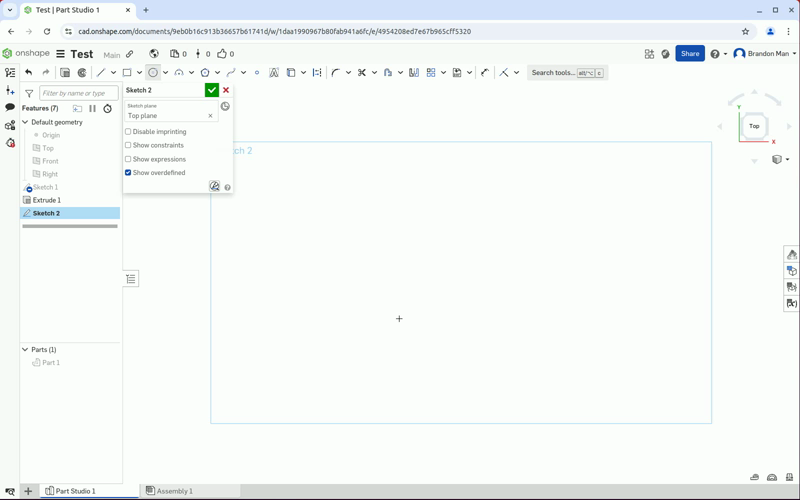
key_up(shift)
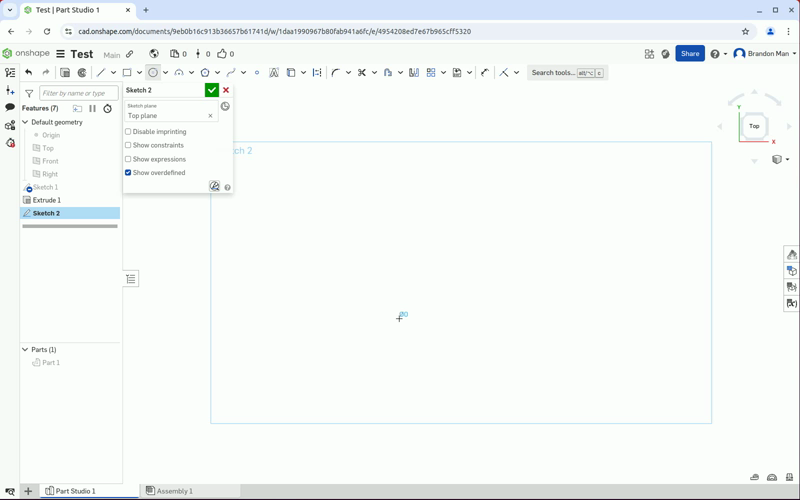
mouse_move(440, 318)
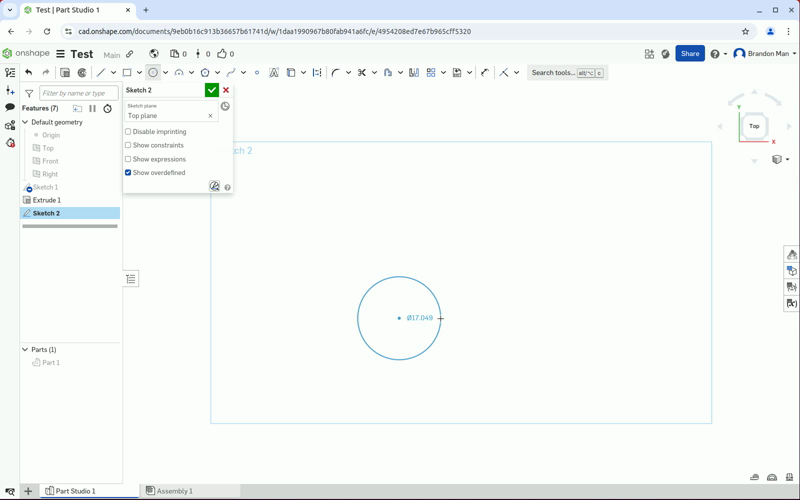
click(440, 318)
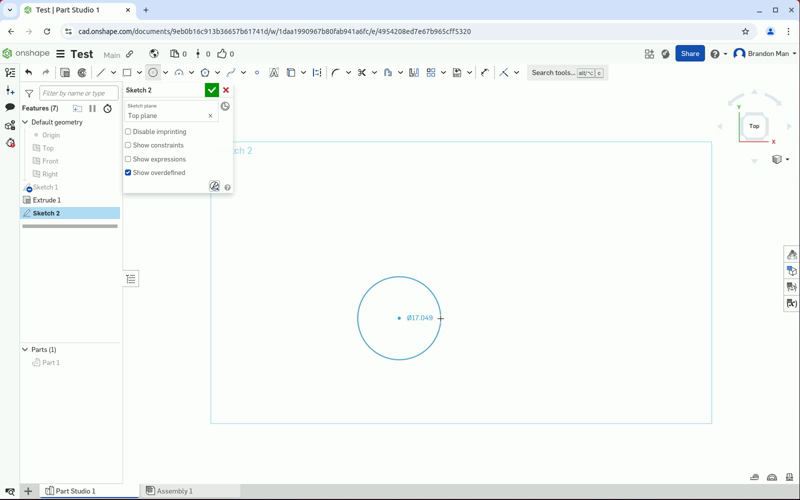
key(esc)
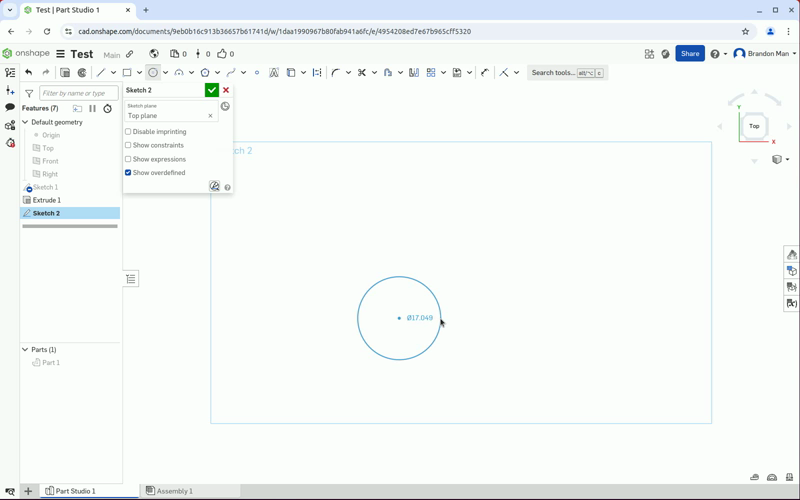
key(c)
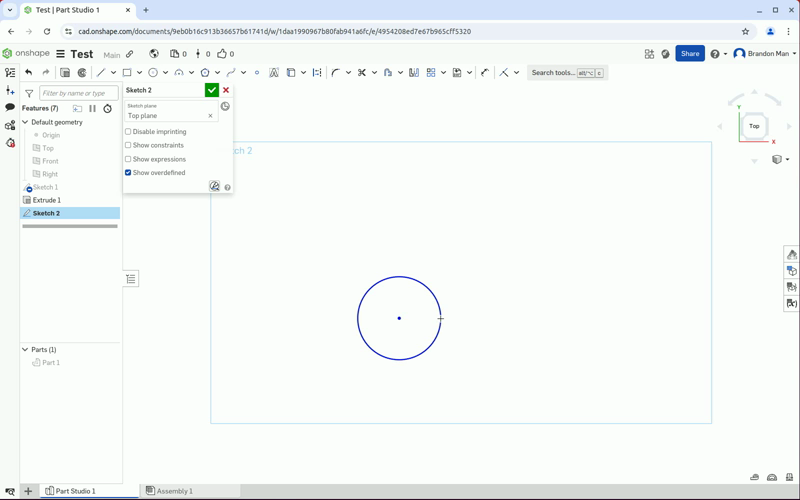
key_down(shift)
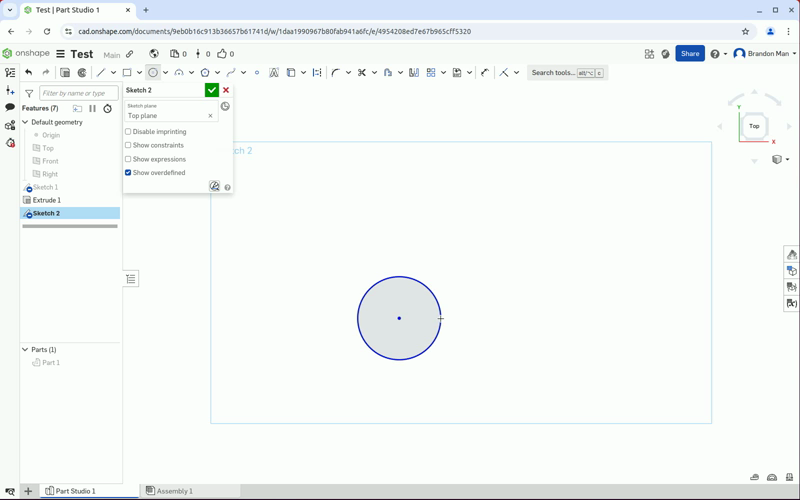
mouse_move(399, 318)
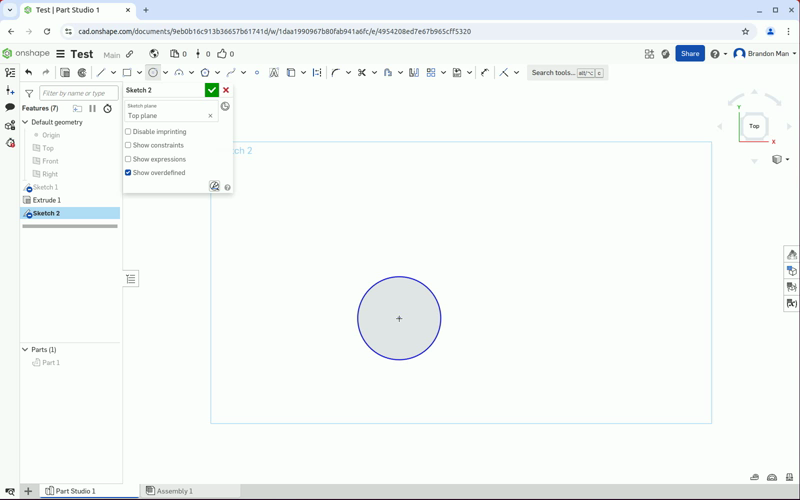
click(399, 318)
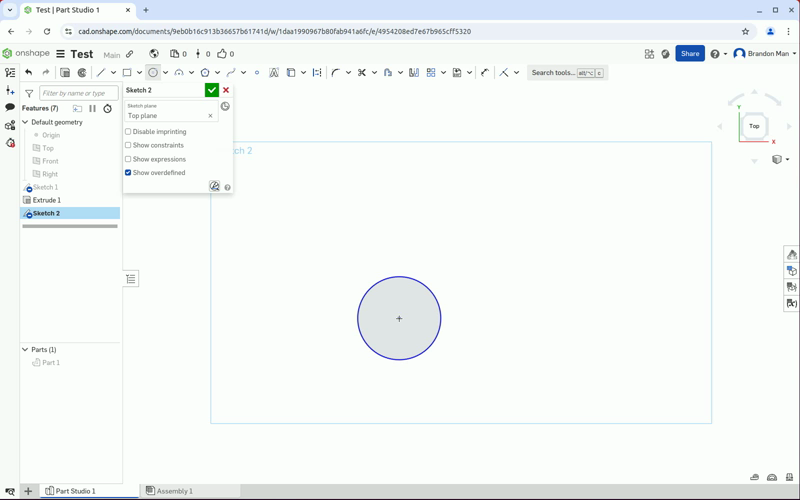
key_up(shift)
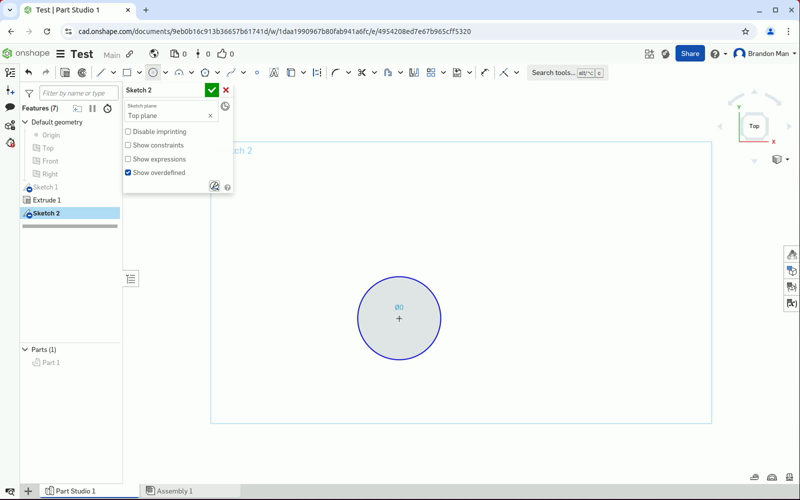
mouse_move(415, 318)
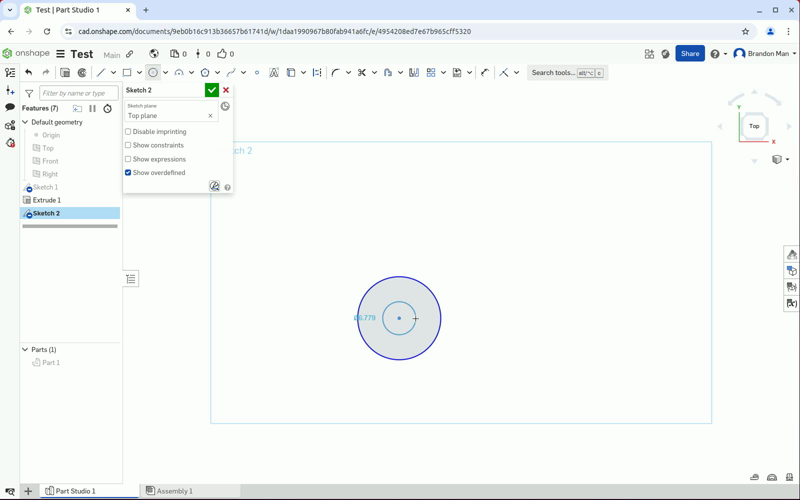
click(415, 318)
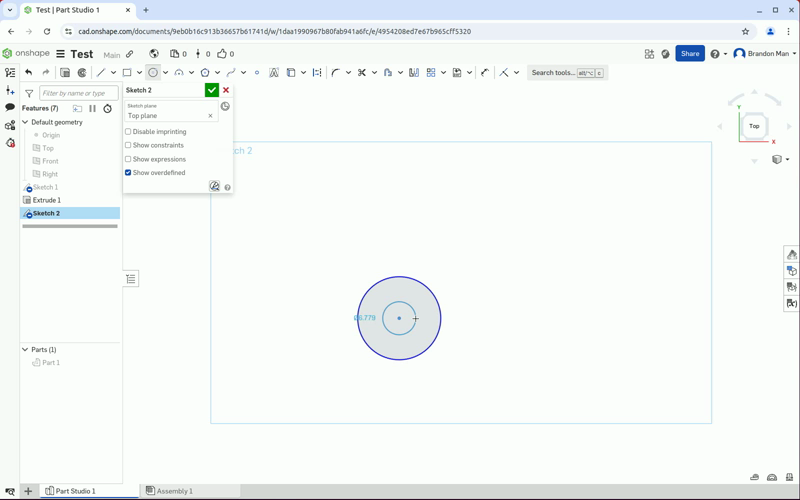
key(esc)
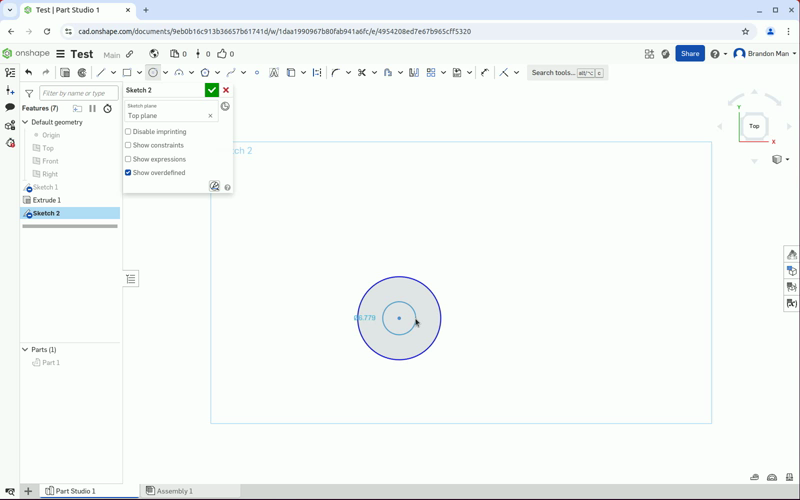
mouse_move(371, 327)
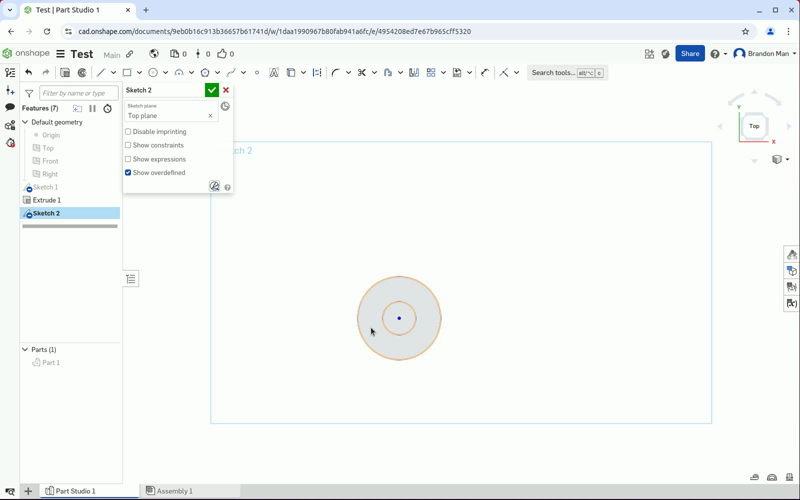
click(371, 327)
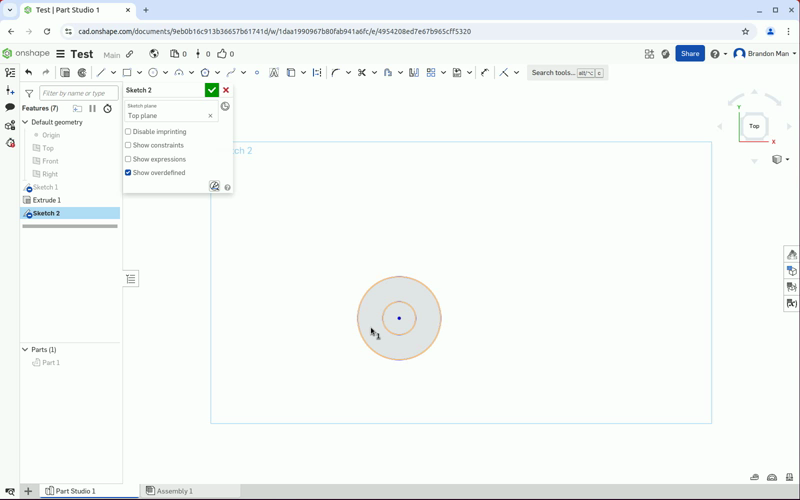
mouse_move(73, 352)
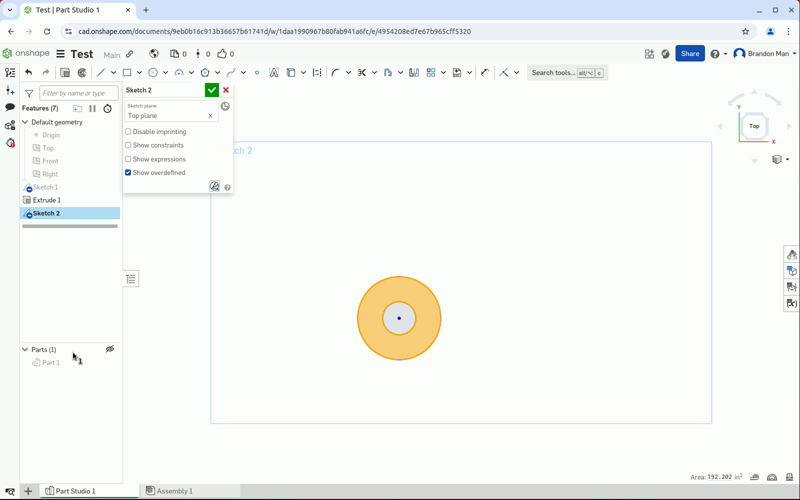
key(shift+y)
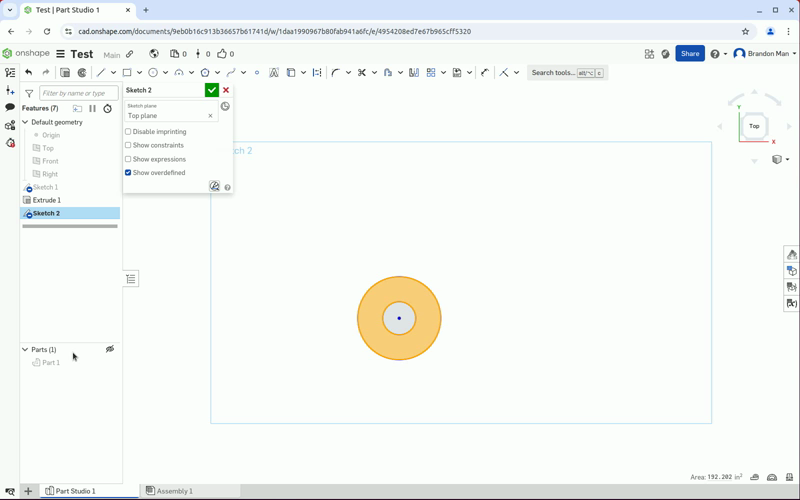
key(shift+e)
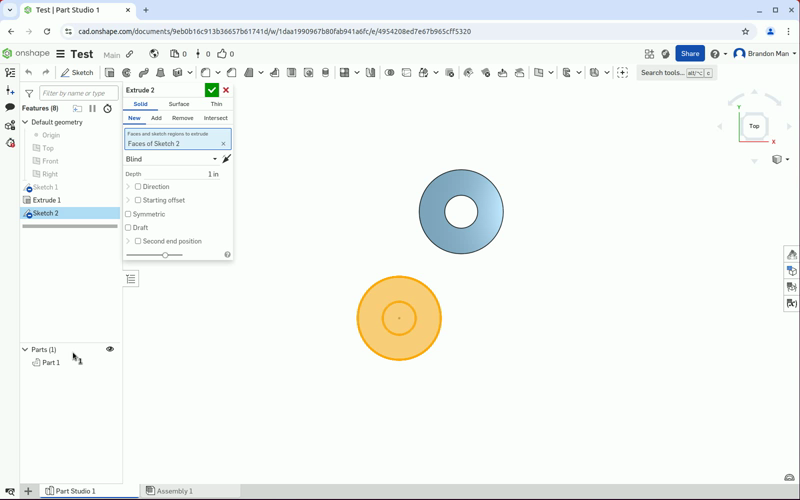
mouse_move(143, 106)
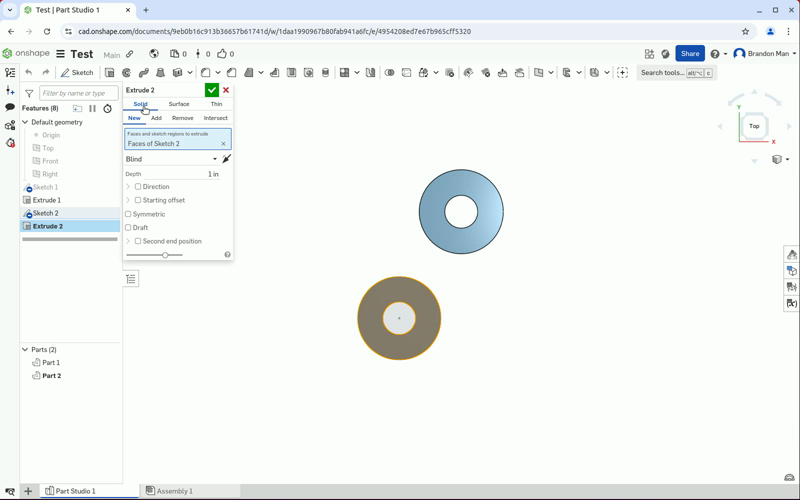
click(143, 106)
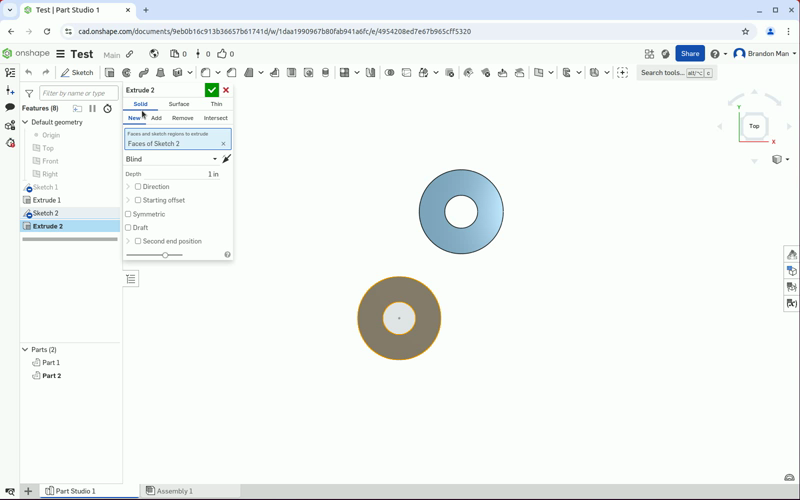
mouse_move(137, 120)
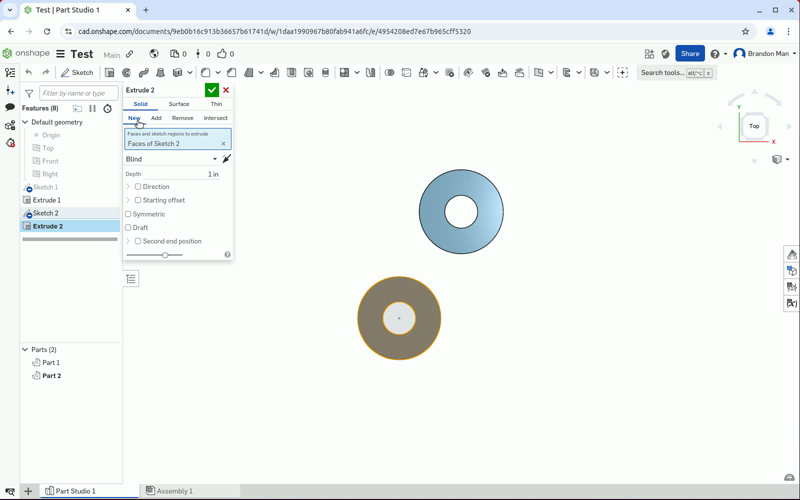
click(137, 120)
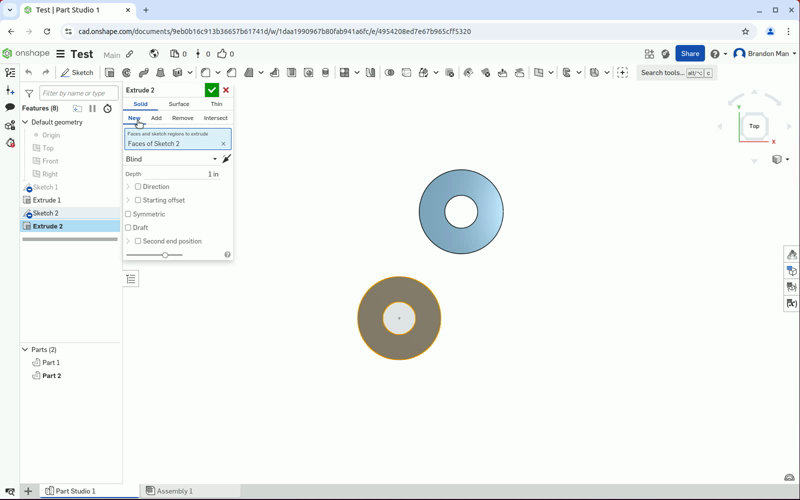
key(tab, 4)
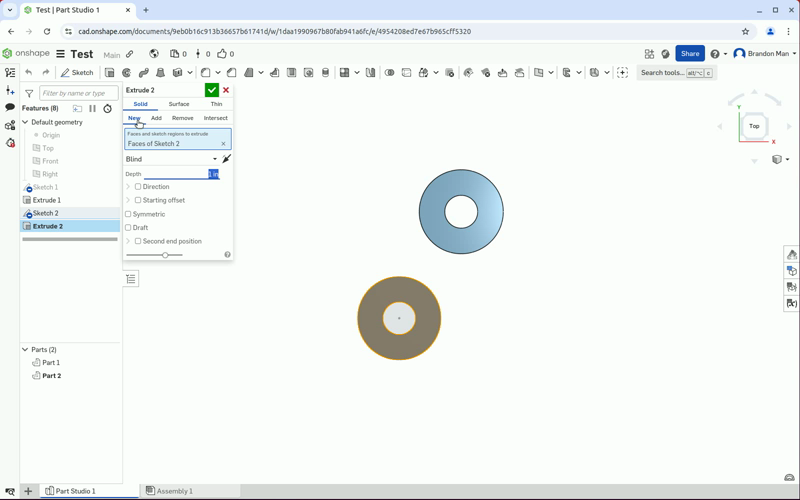
text(5.778)
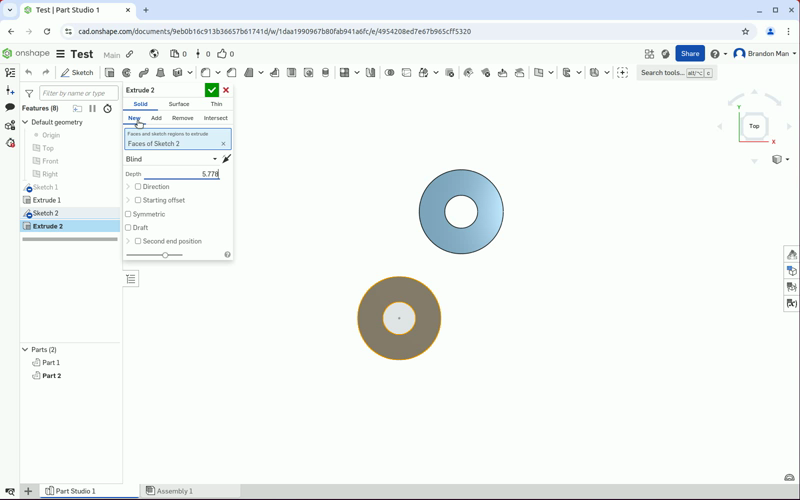
key(tab, 3)
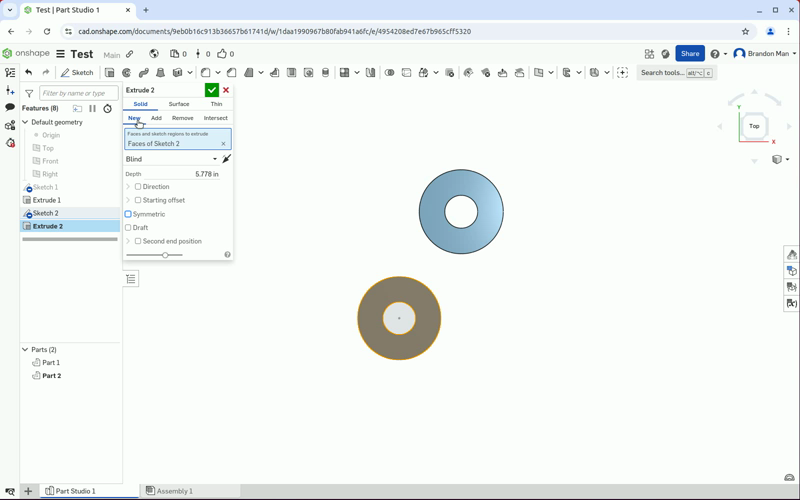
key(space)
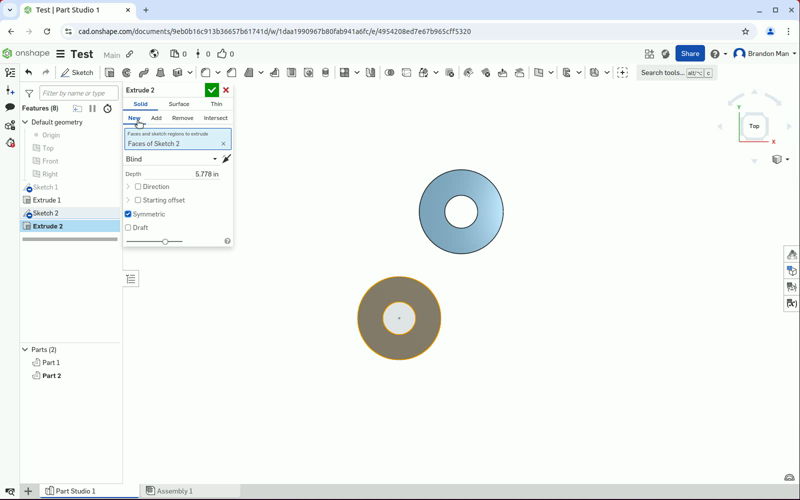
key(enter)
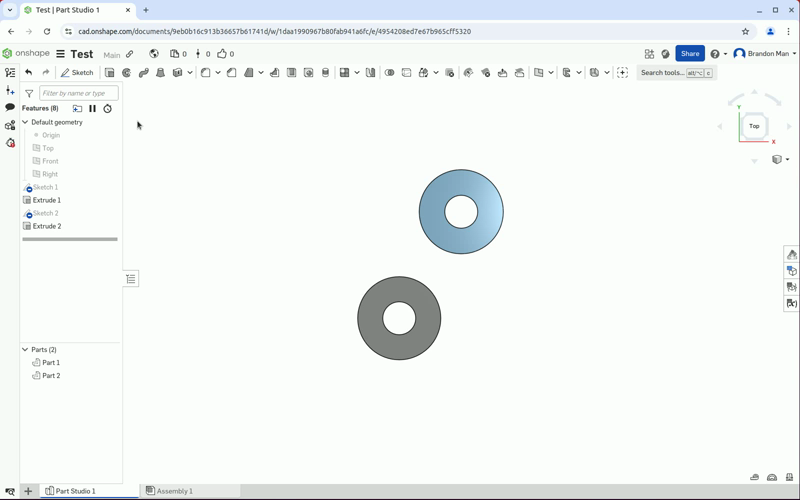
key(shift+h)
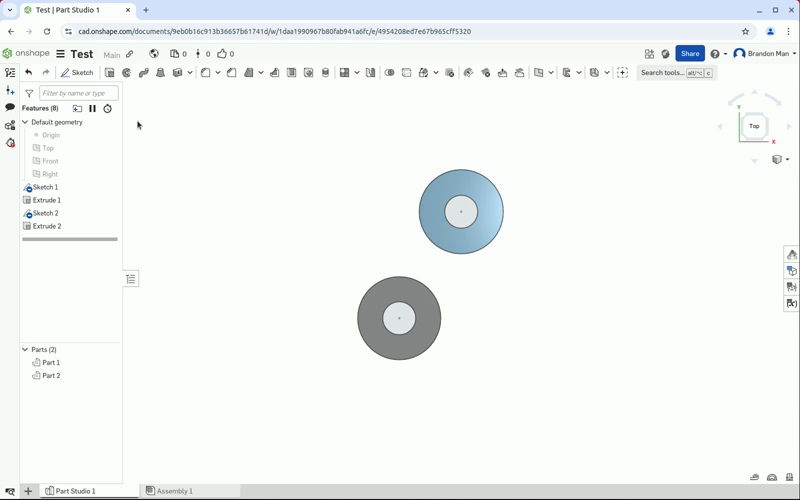
key(shift+h)
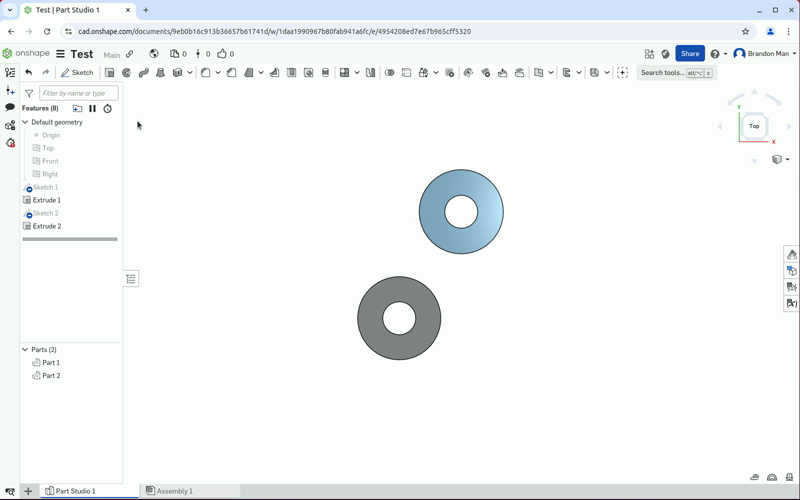
mouse_move(73, 189)
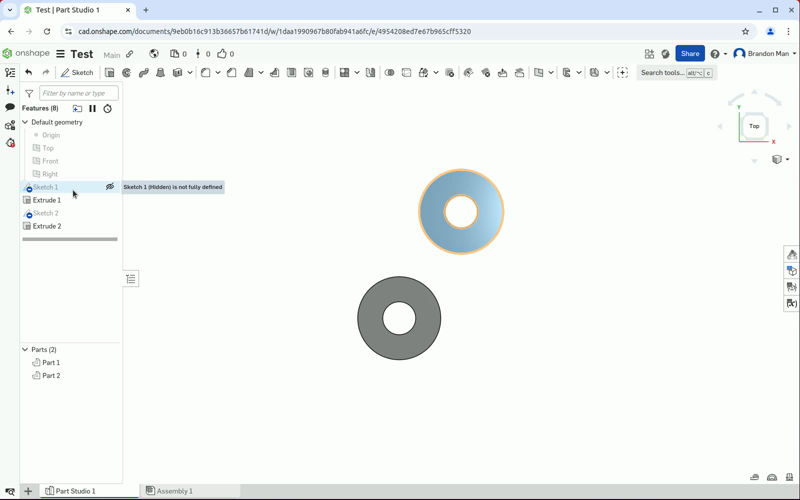
click(73, 189)
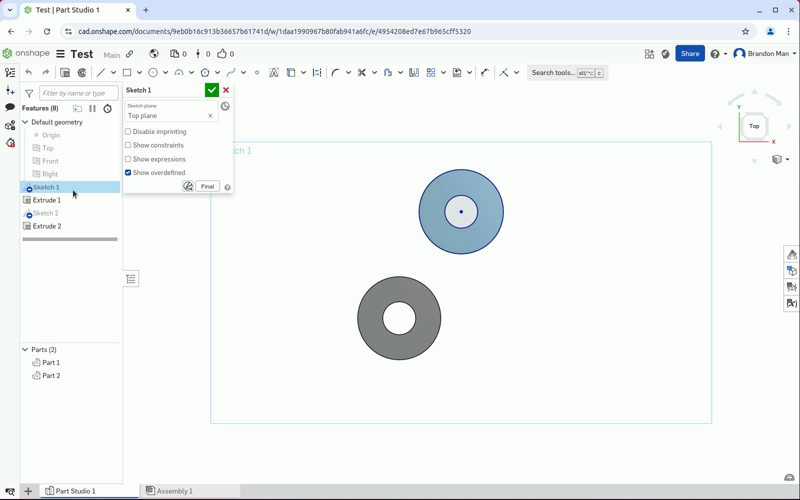
mouse_move(229, 92)
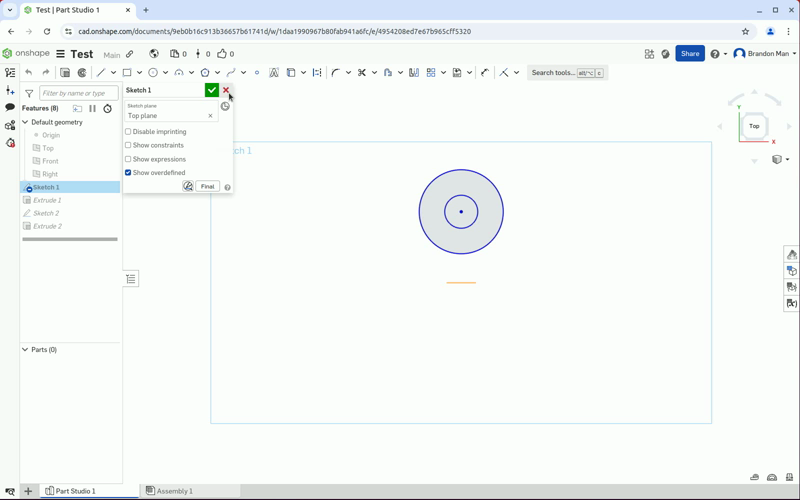
click(229, 92)
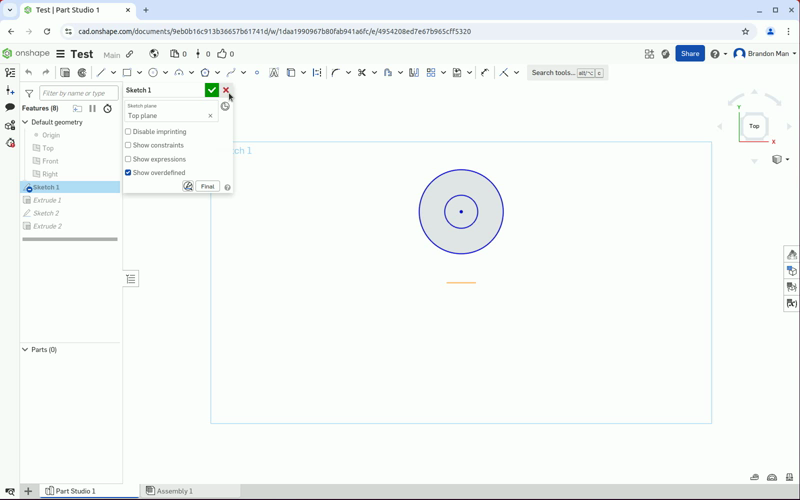
key(shift+s)
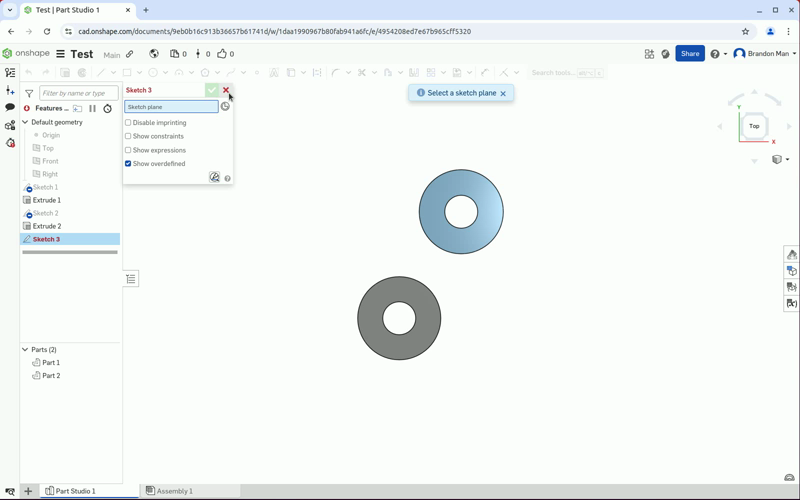
mouse_move(73, 150)
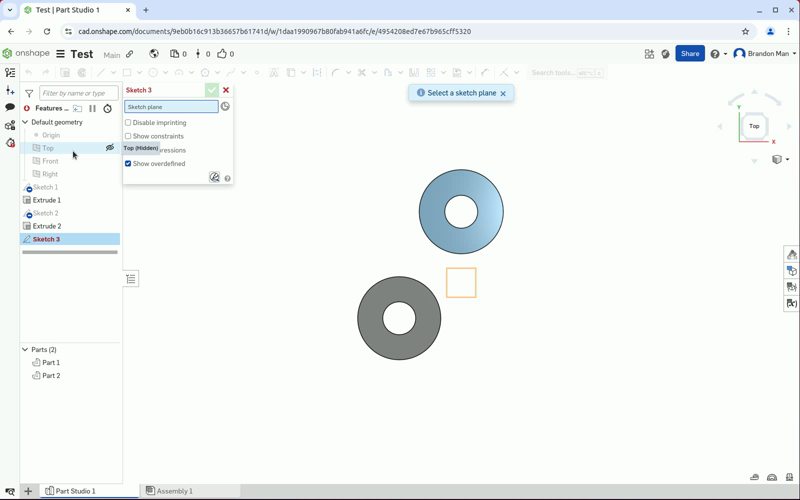
click(73, 150)
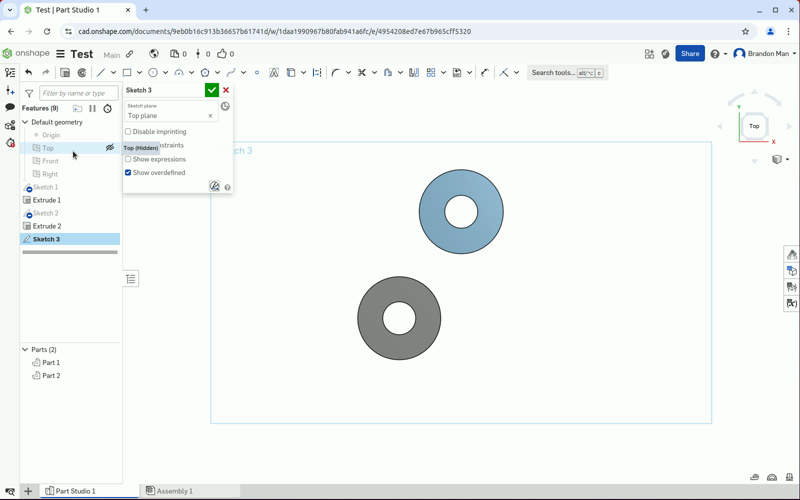
mouse_move(73, 352)
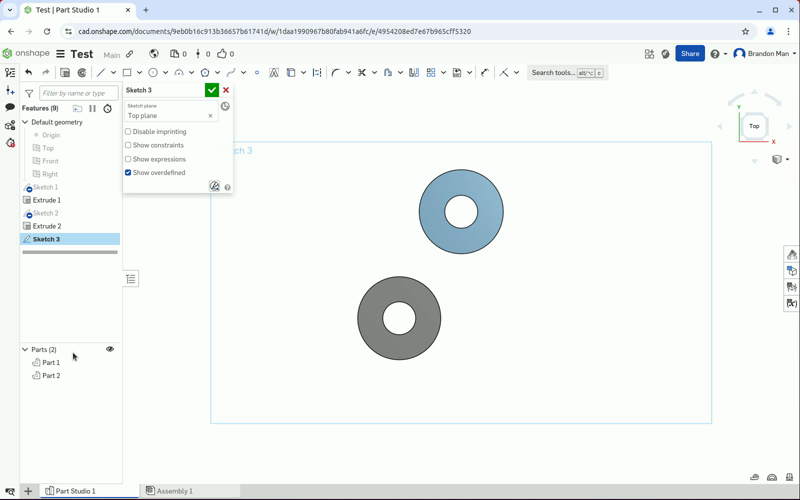
key(y)
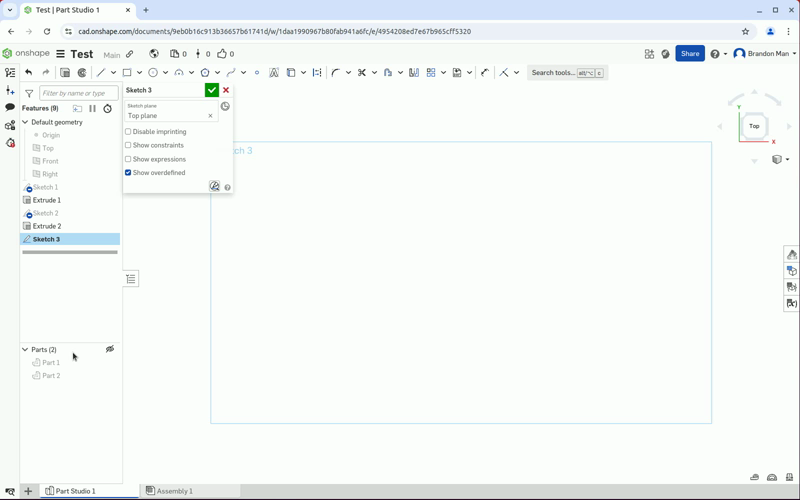
key(c)
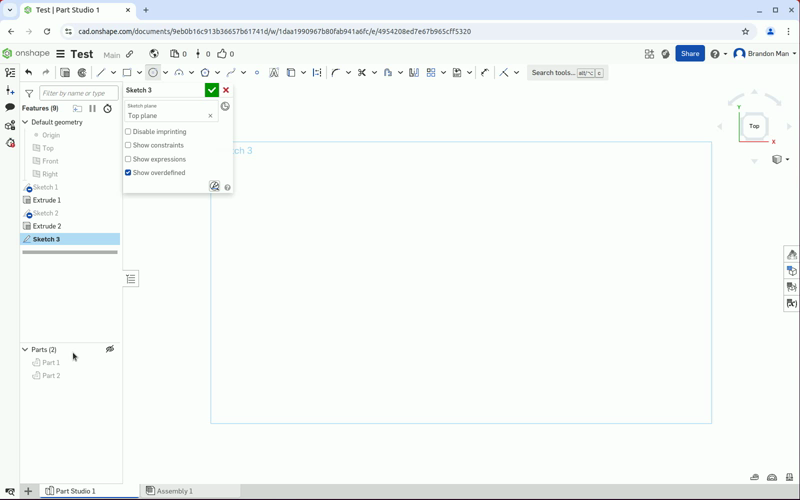
key_down(shift)
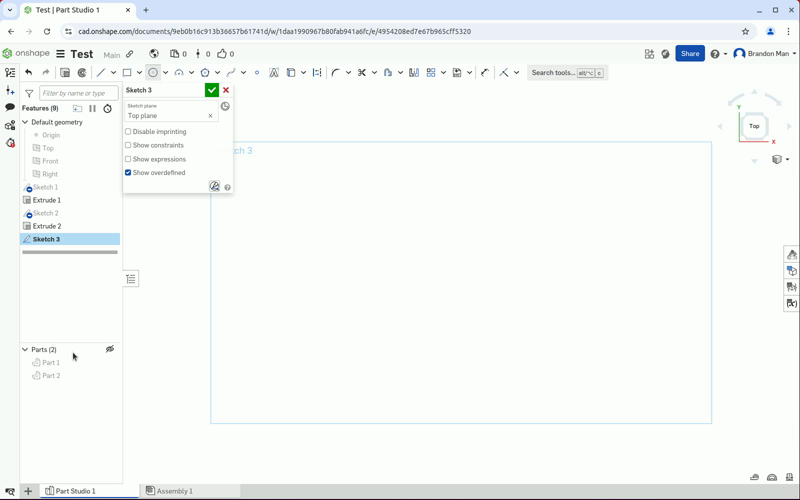
mouse_move(523, 318)
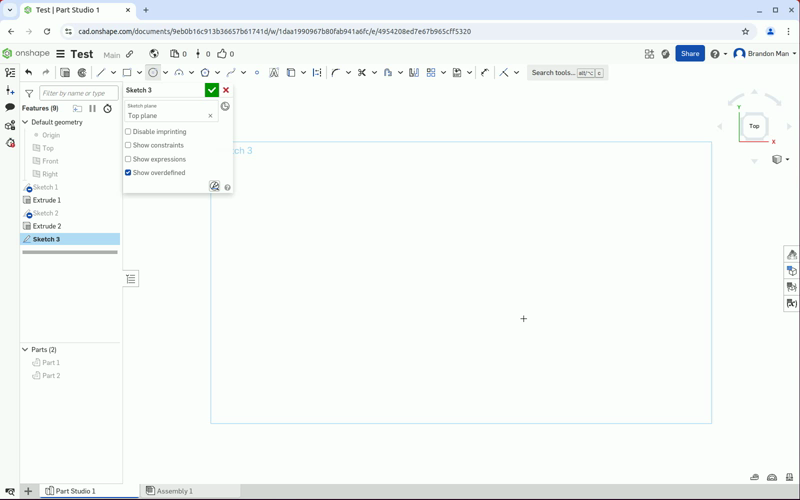
click(523, 318)
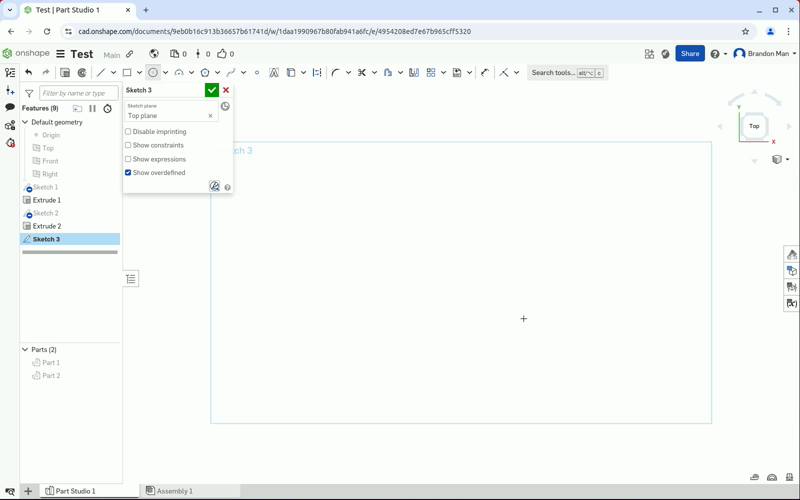
key_up(shift)
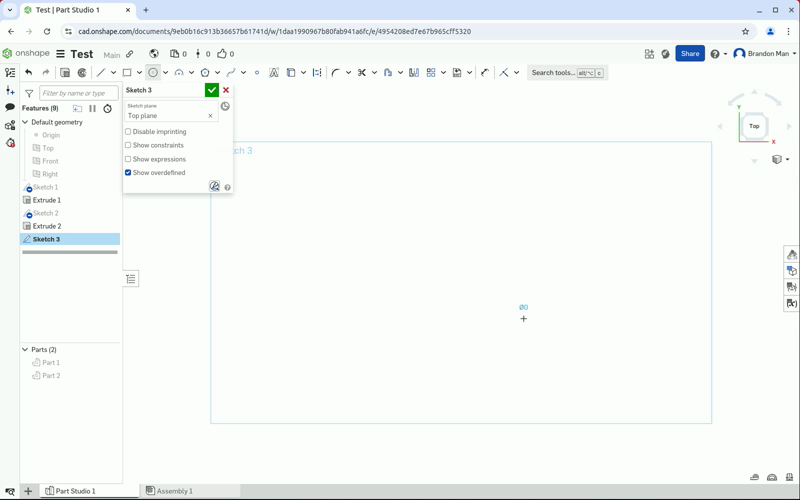
mouse_move(565, 318)
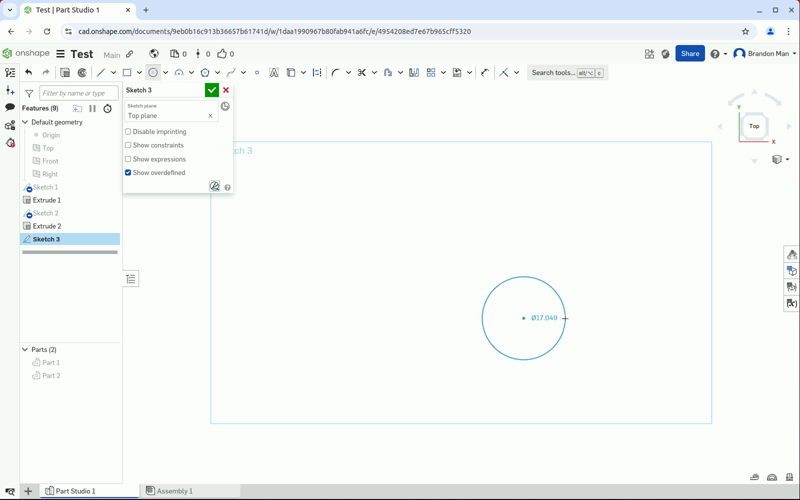
click(565, 318)
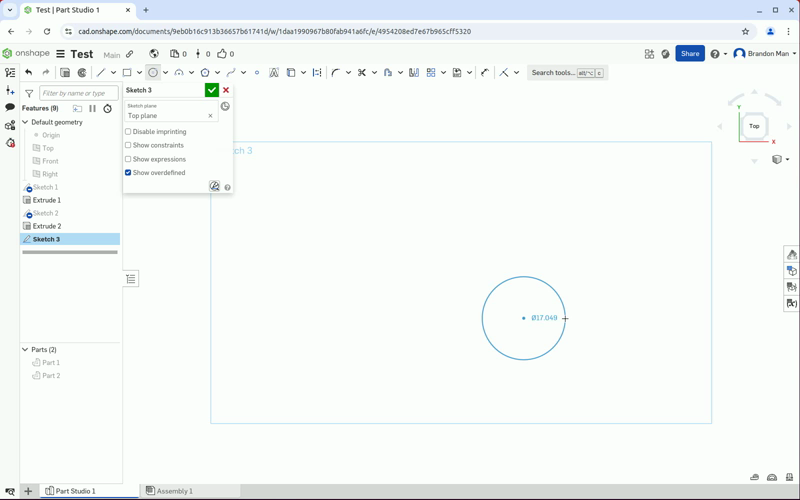
key(esc)
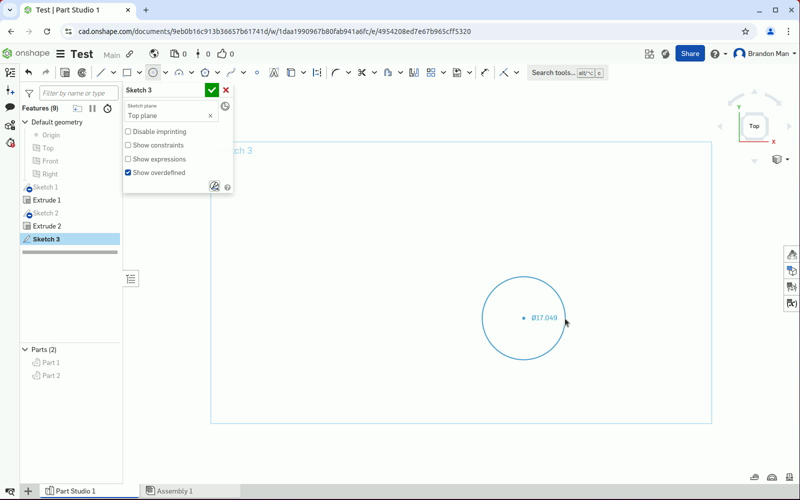
key(c)
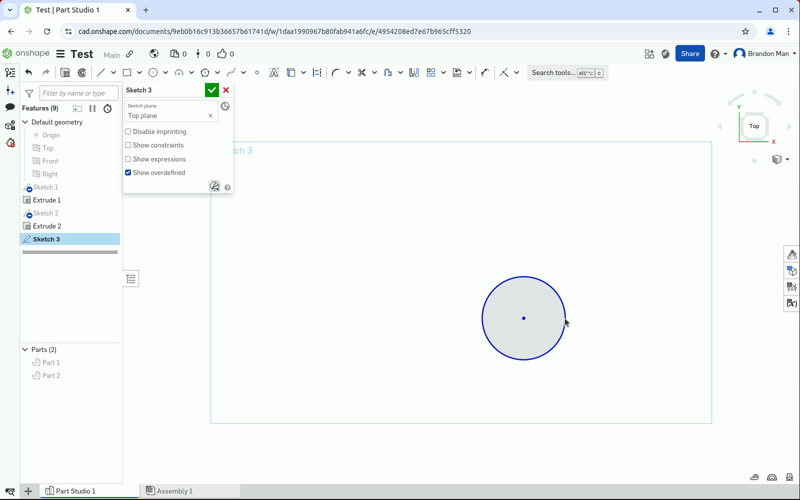
key_down(shift)
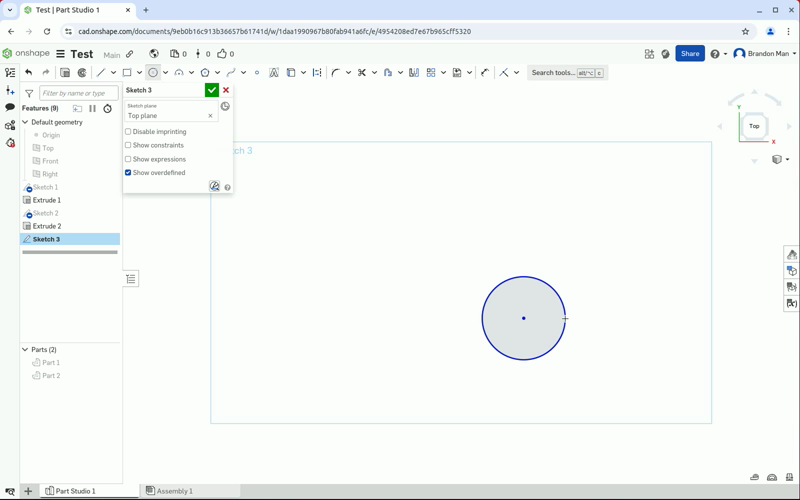
mouse_move(523, 318)
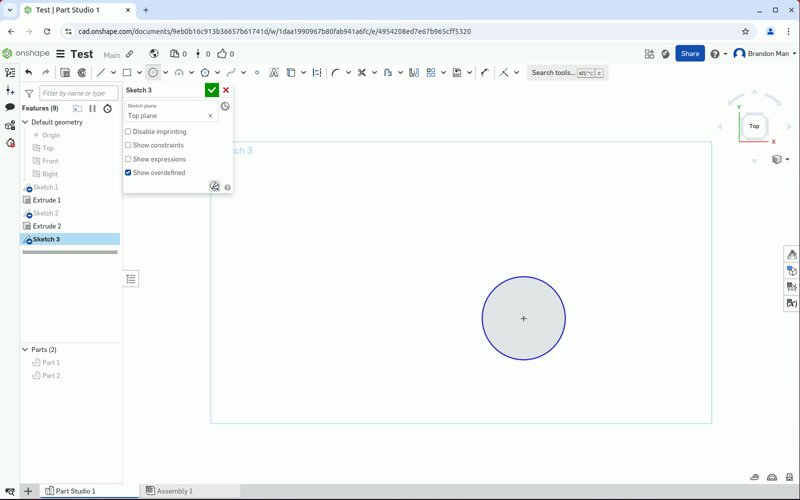
click(523, 318)
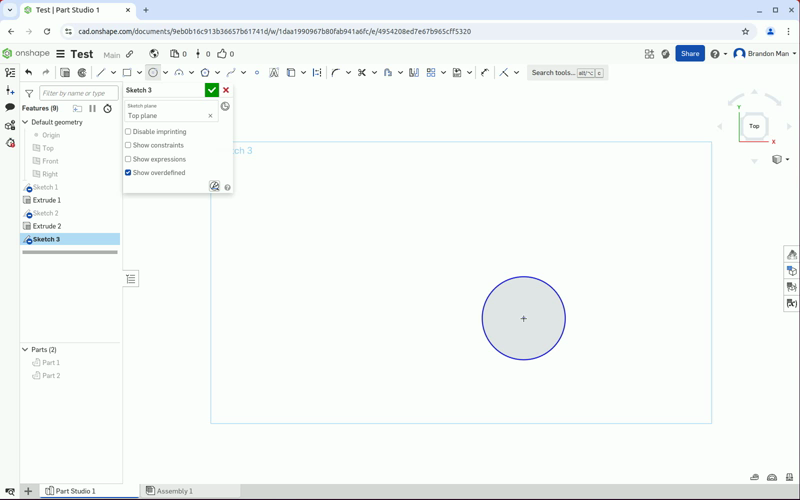
key_up(shift)
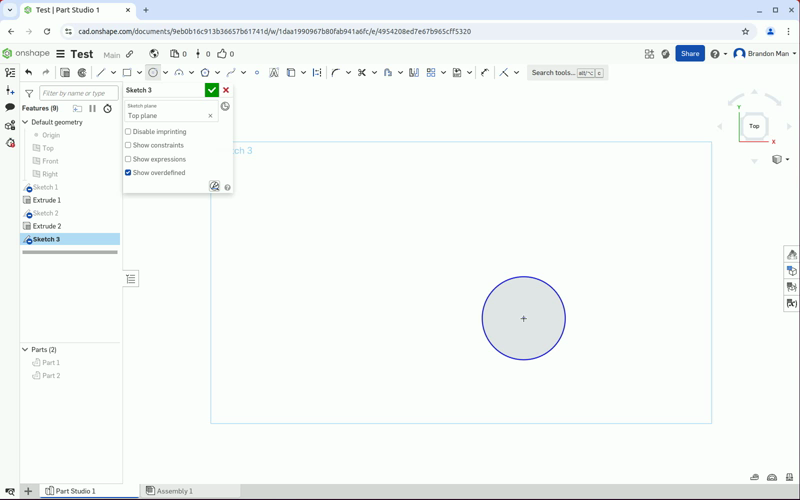
mouse_move(540, 318)
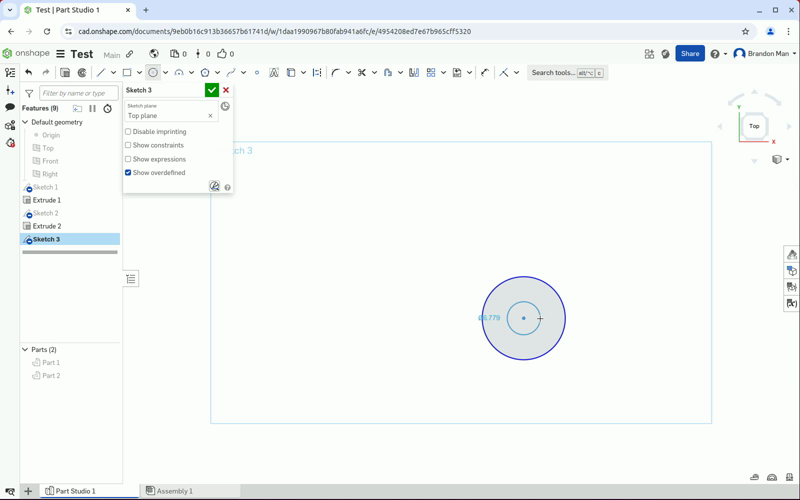
click(540, 318)
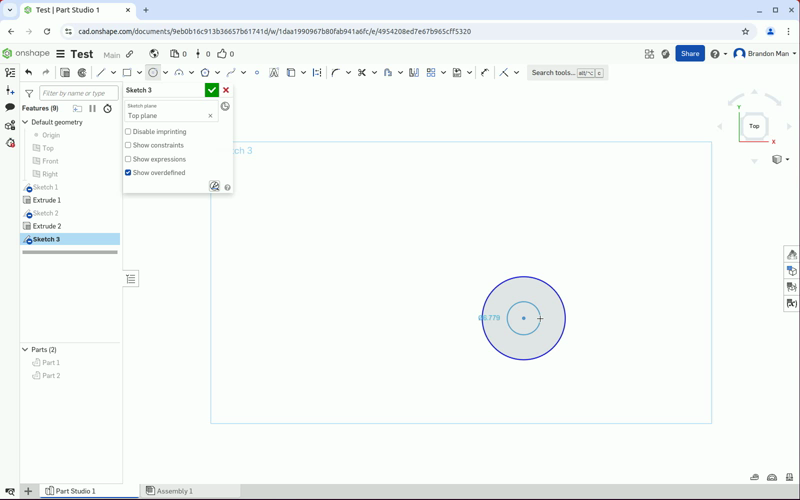
key(esc)
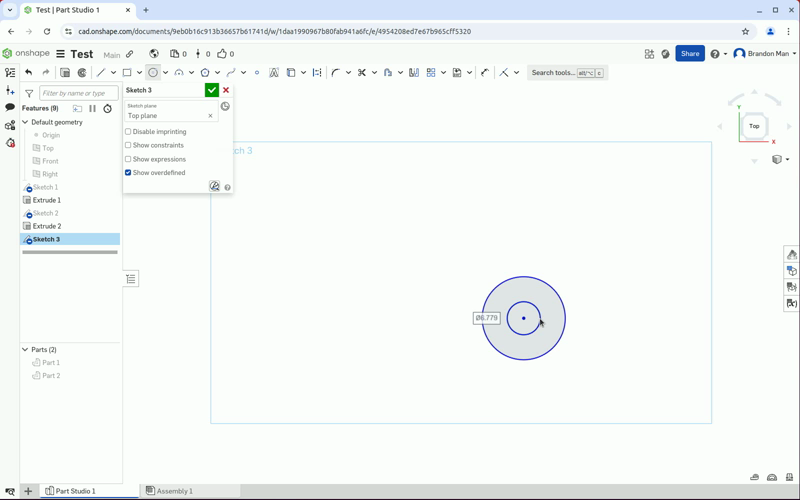
mouse_move(509, 299)
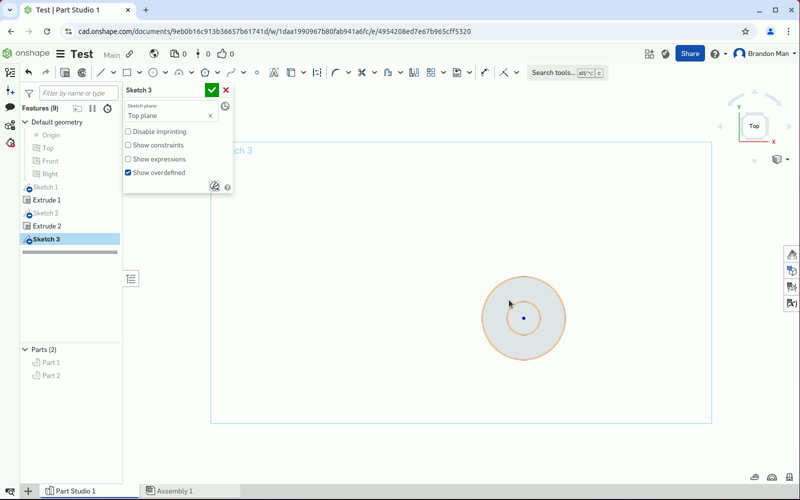
click(509, 299)
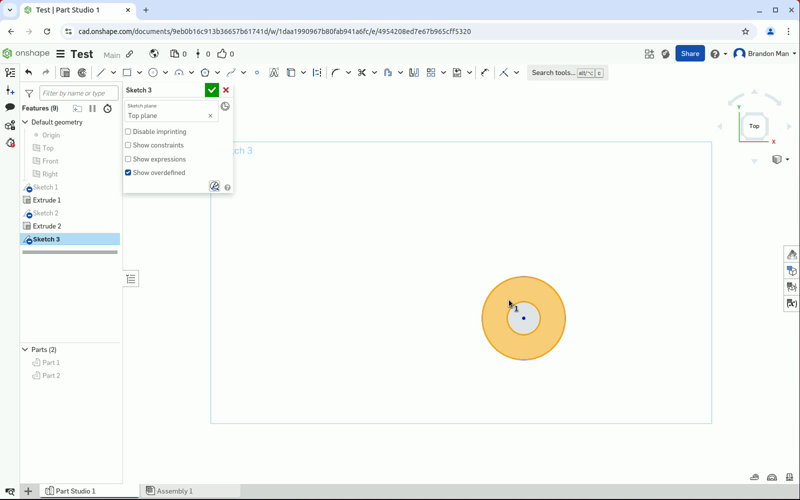
mouse_move(73, 352)
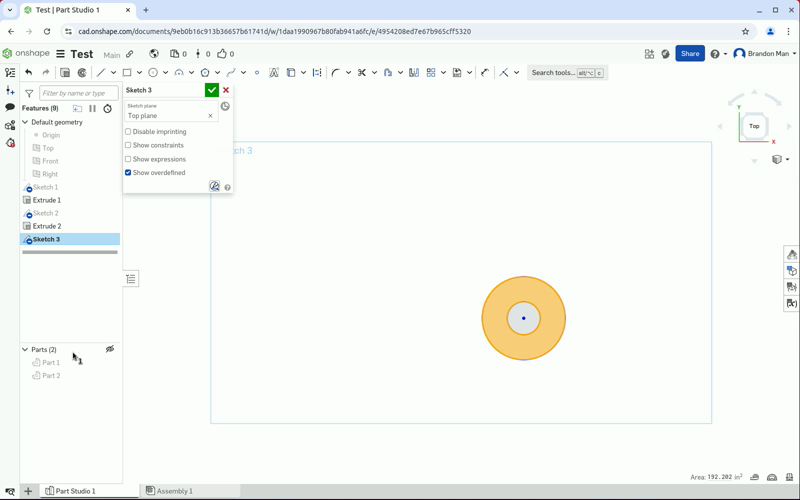
key(shift+y)
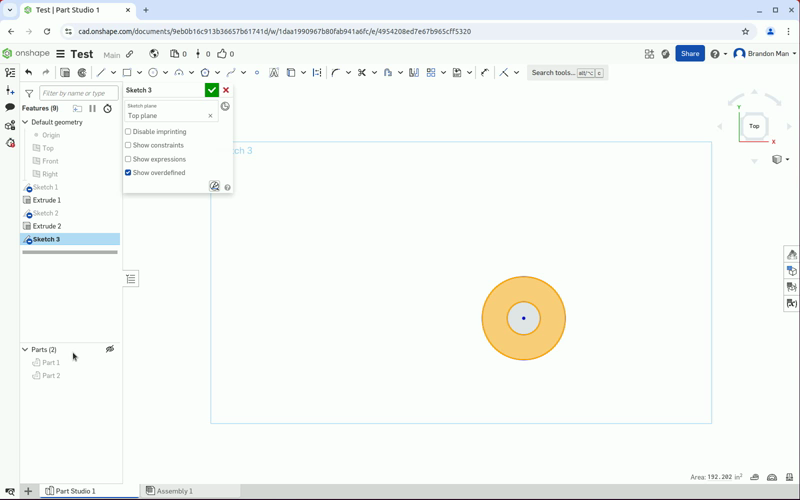
key(shift+e)
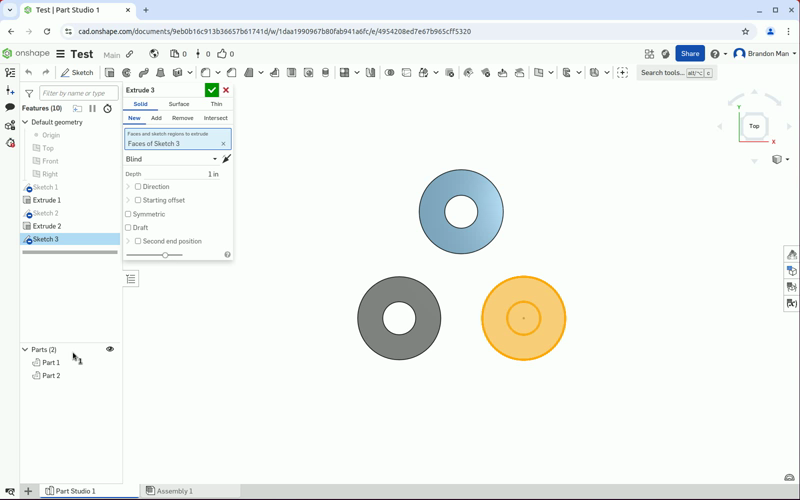
mouse_move(143, 106)
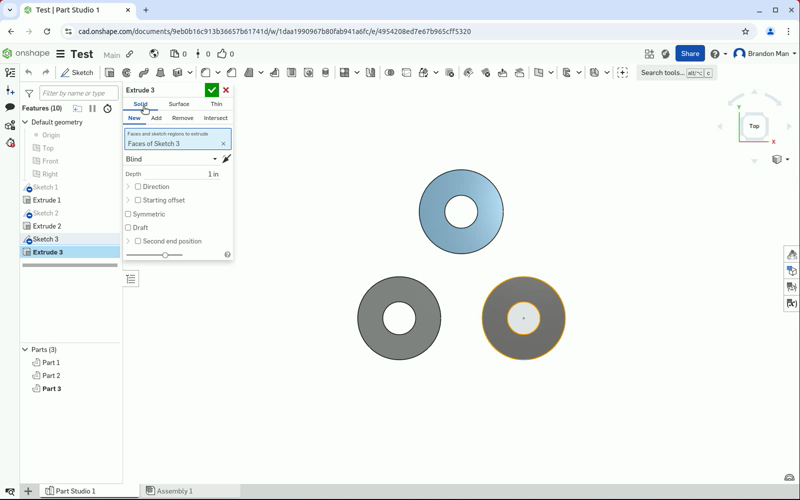
click(143, 106)
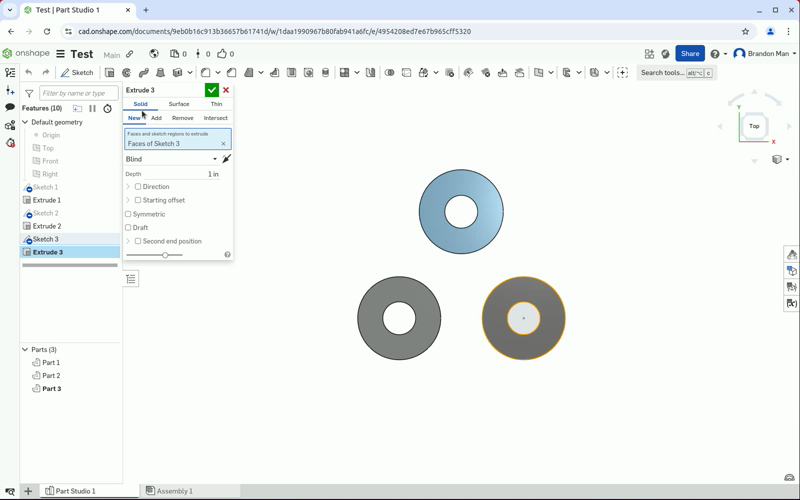
mouse_move(137, 120)
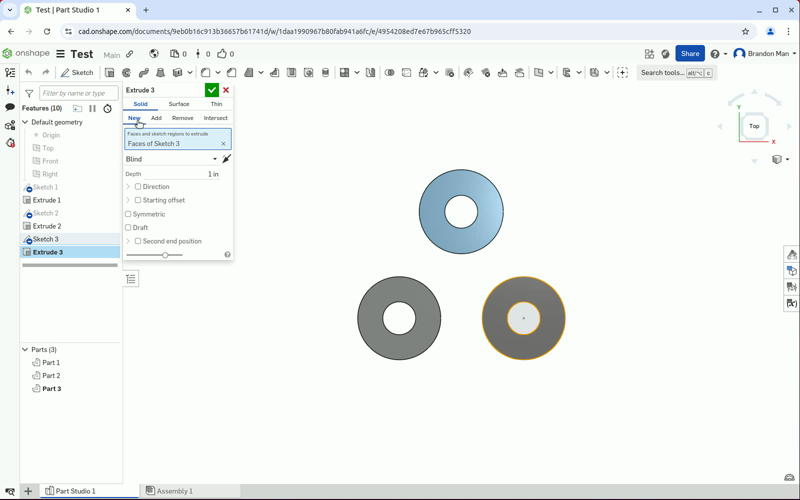
click(137, 120)
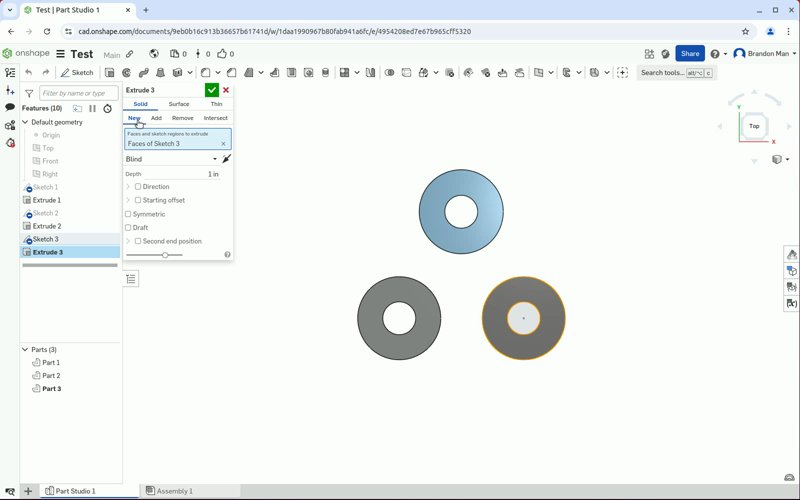
key(tab, 4)
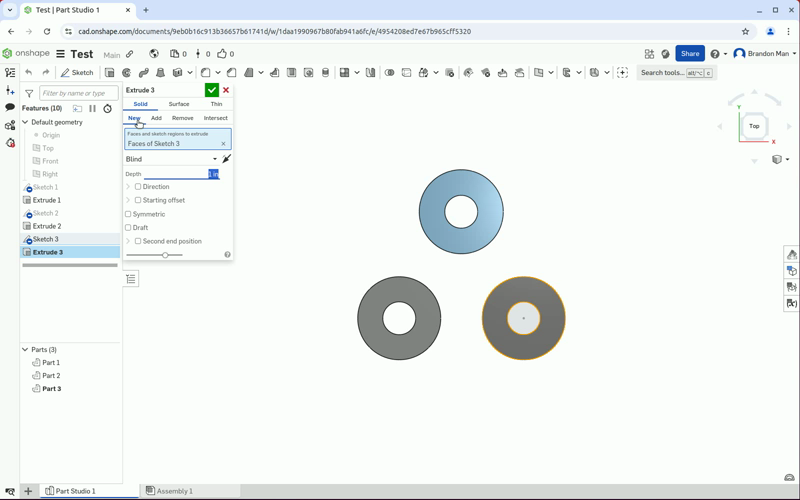
text(5.778)
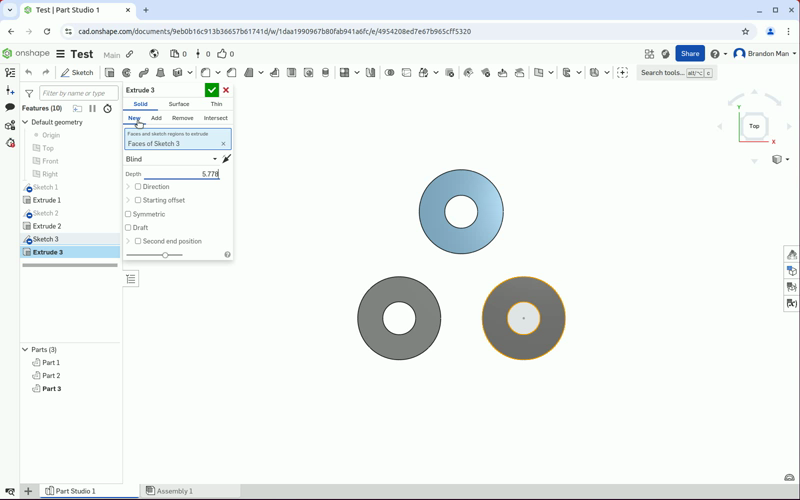
key(tab, 3)
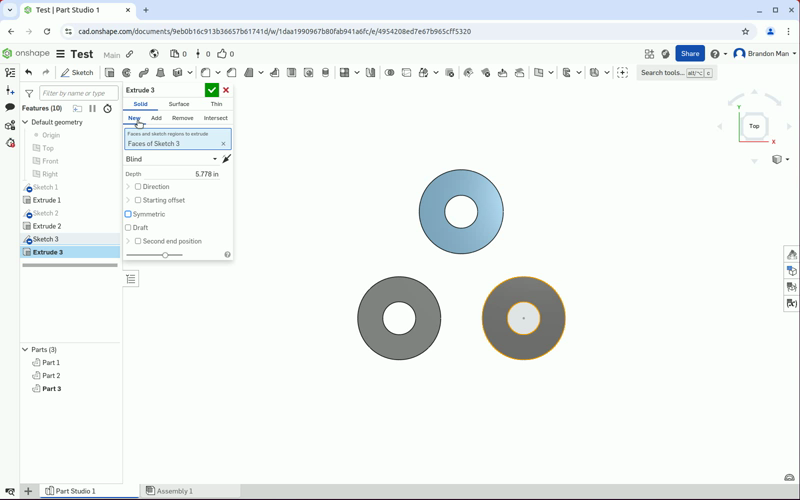
key(space)
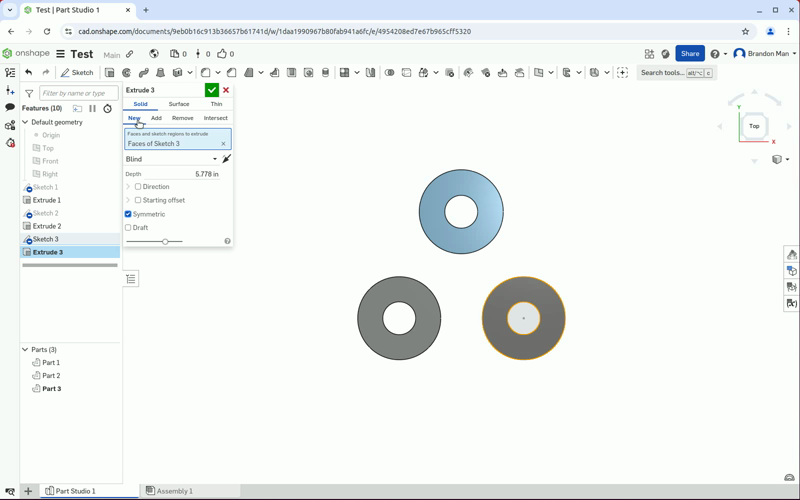
key(enter)
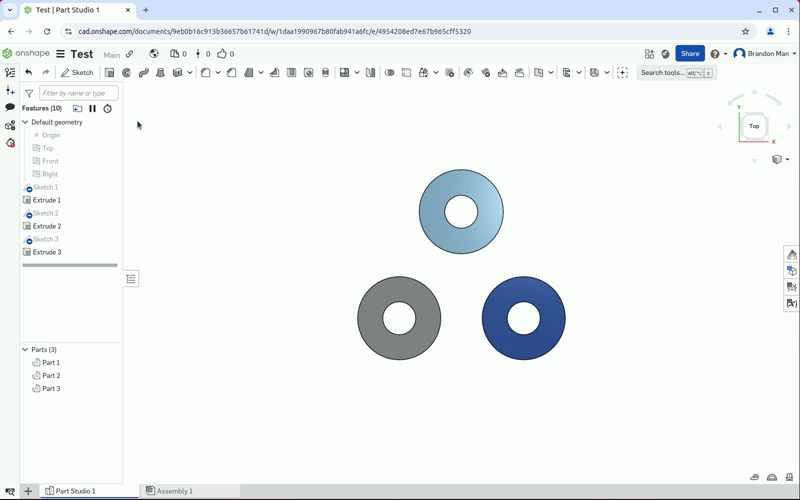
key(shift+h)
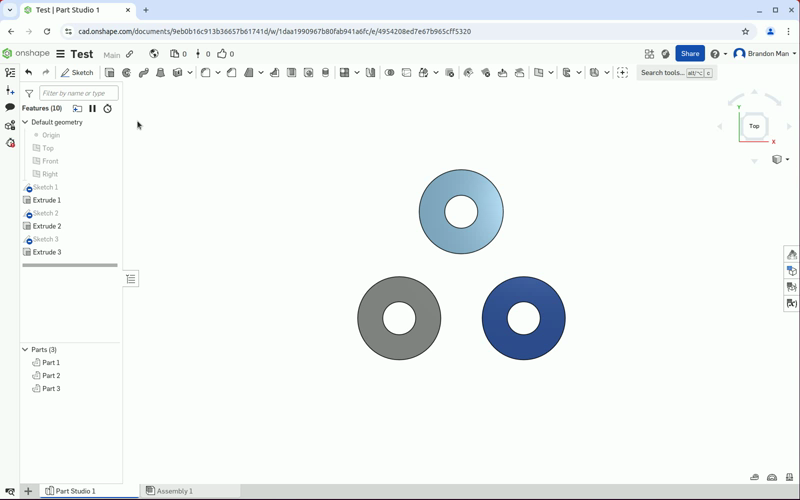
key(shift+h)
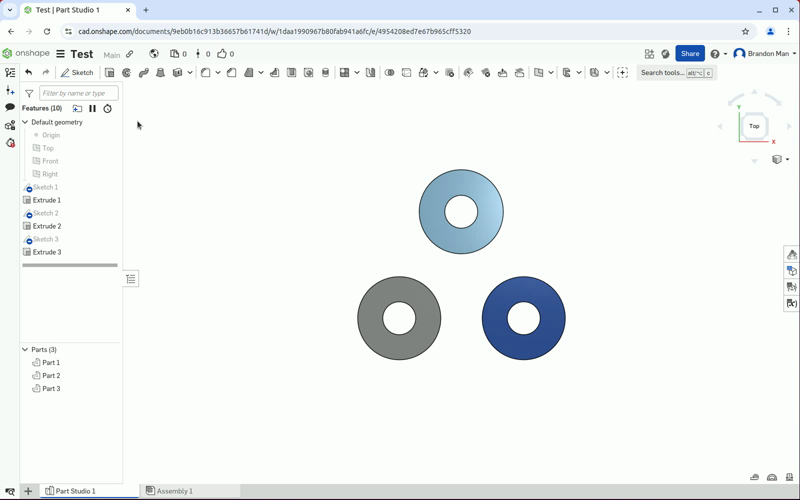
mouse_move(73, 189)
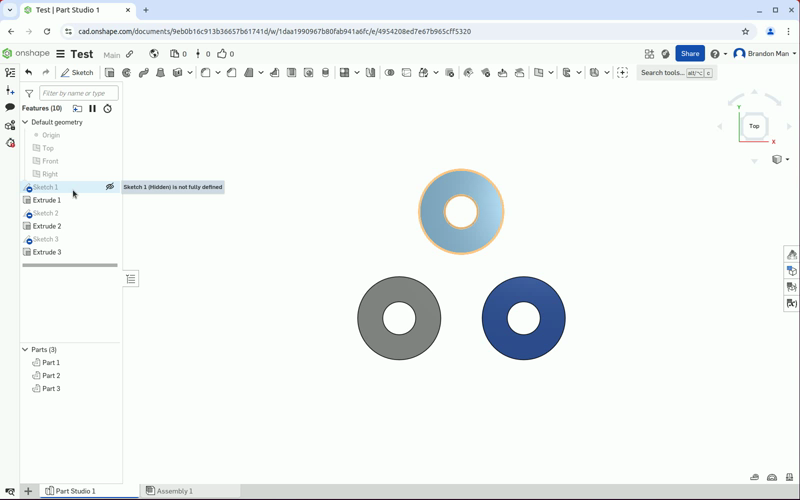
click(73, 189)
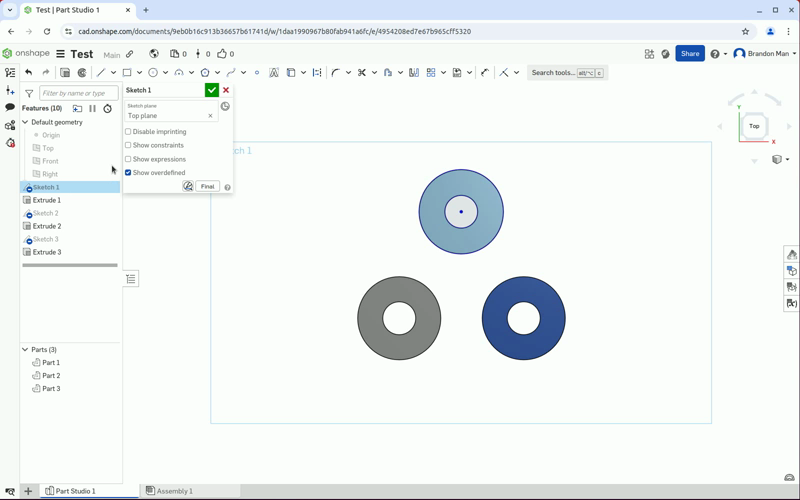
mouse_move(229, 92)
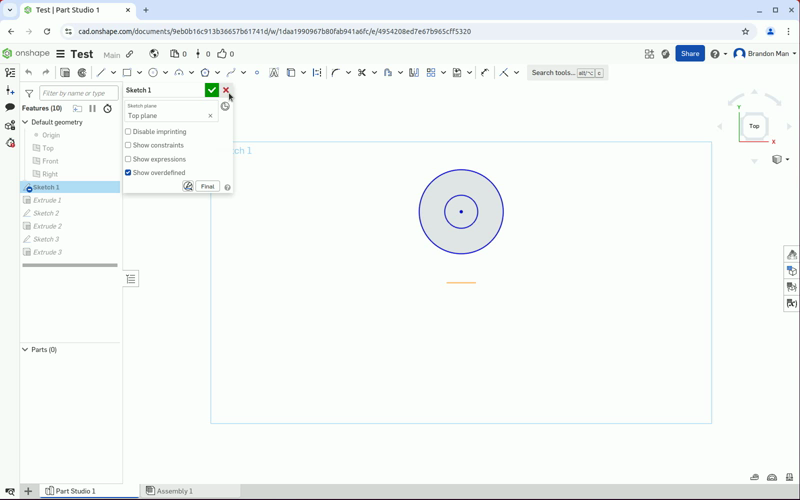
click(229, 92)
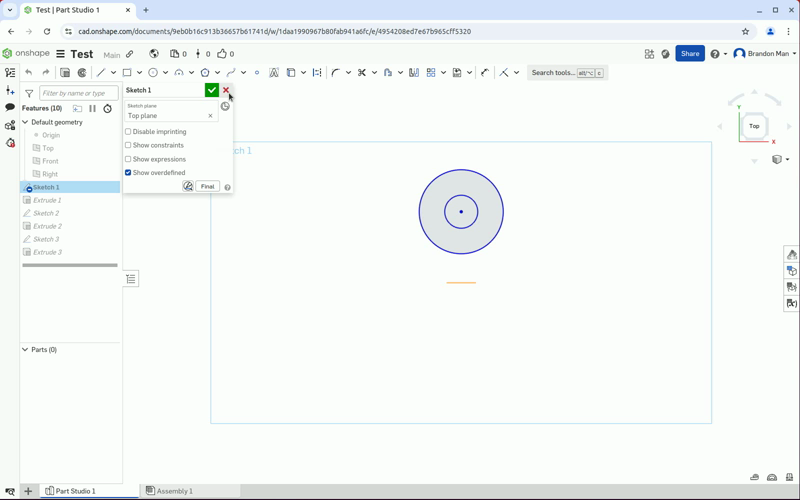
key(shift+s)
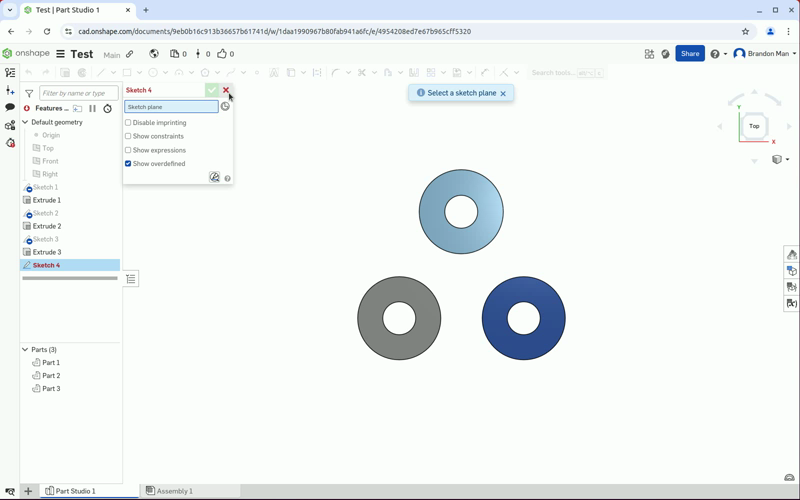
mouse_move(73, 150)
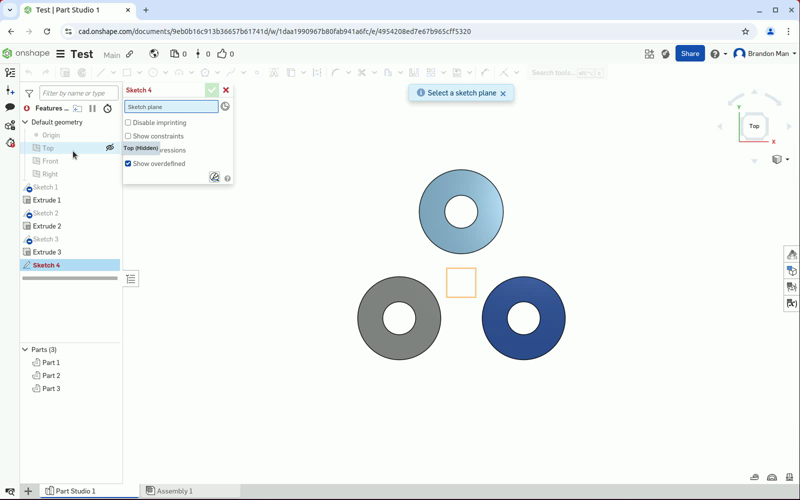
click(73, 150)
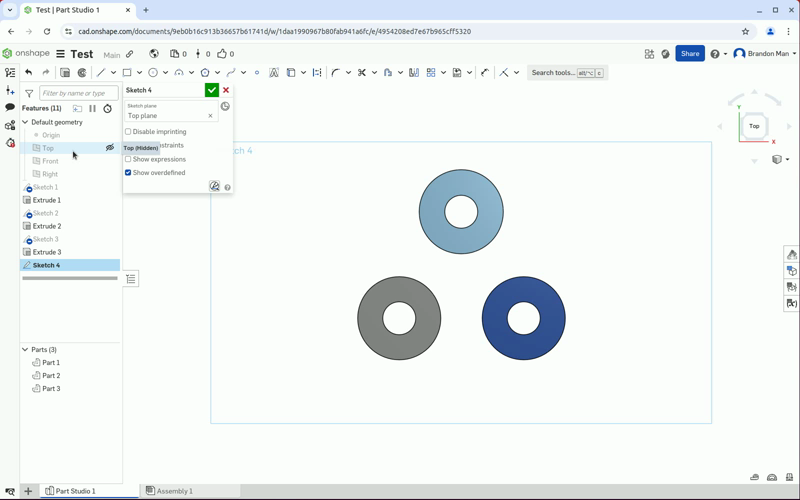
mouse_move(73, 352)
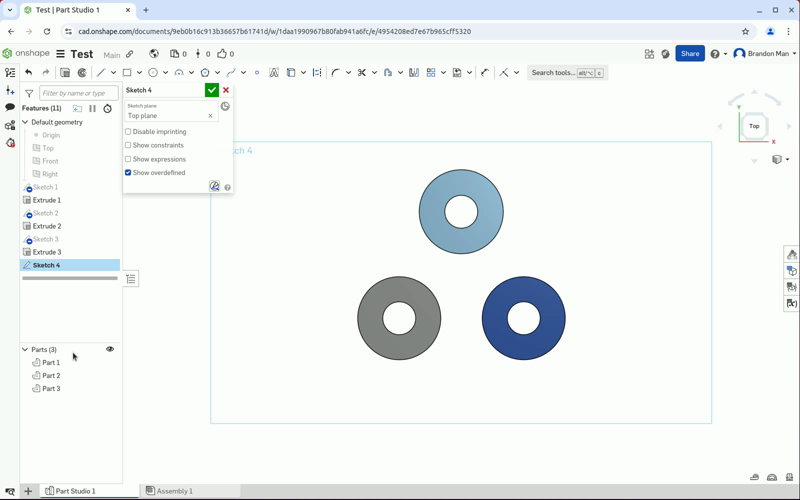
key(y)
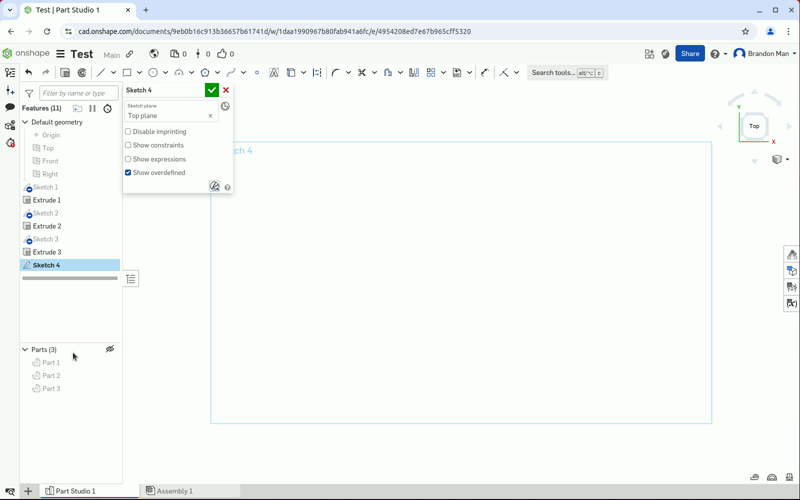
key(a)
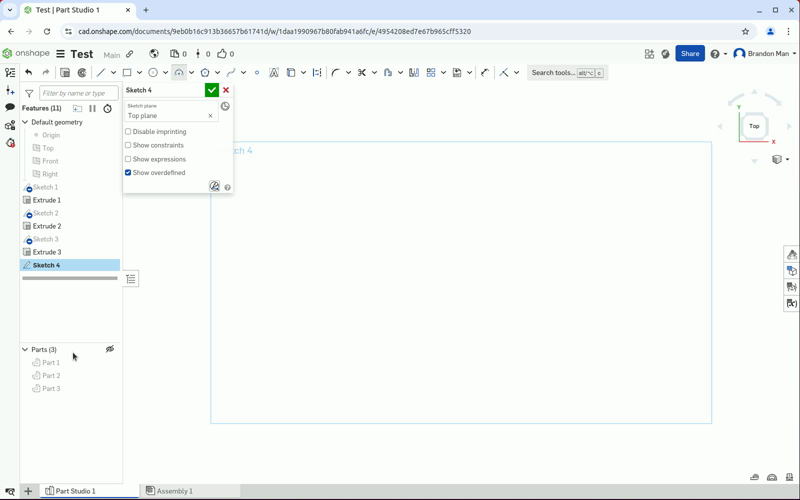
key_down(shift)
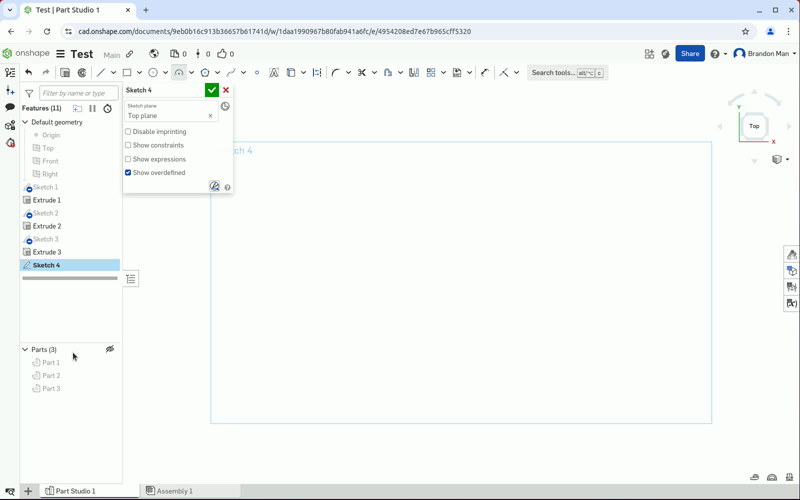
mouse_move(398, 276)
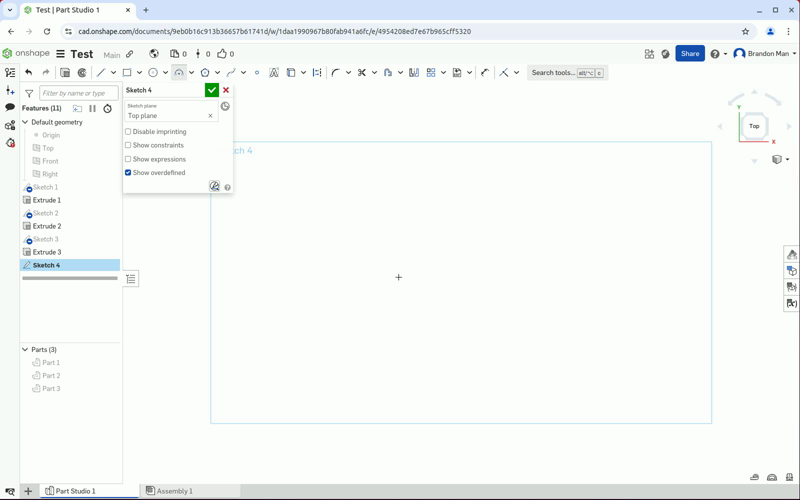
click(398, 276)
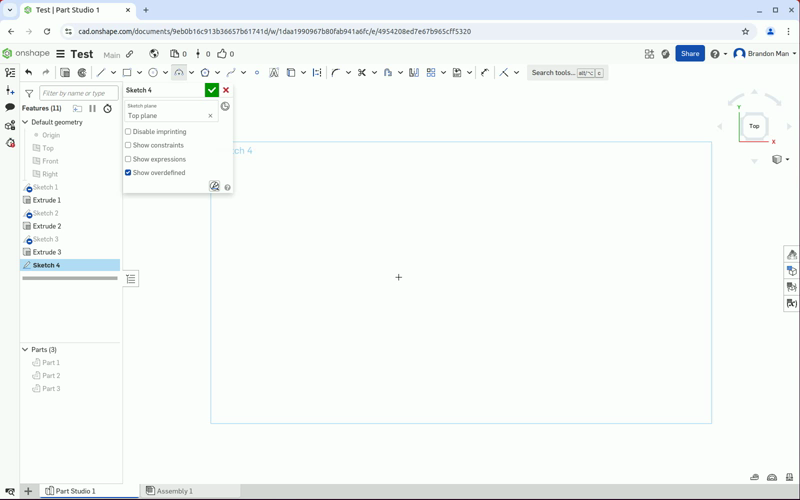
key_up(shift)
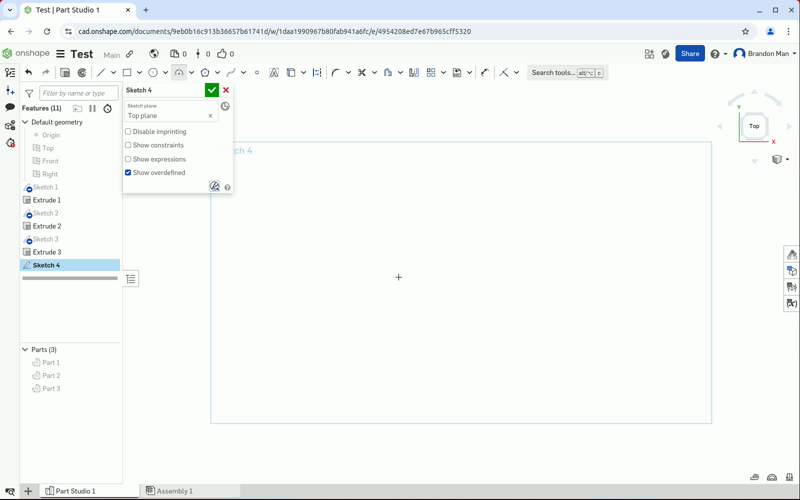
key_down(shift)
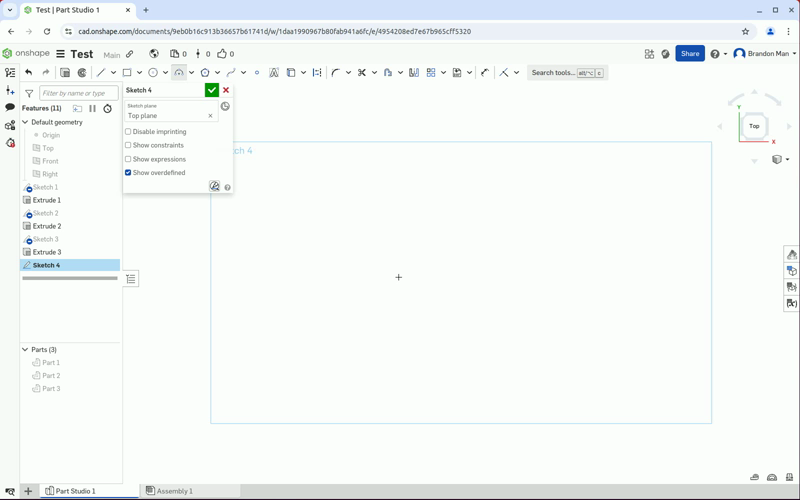
mouse_move(433, 339)
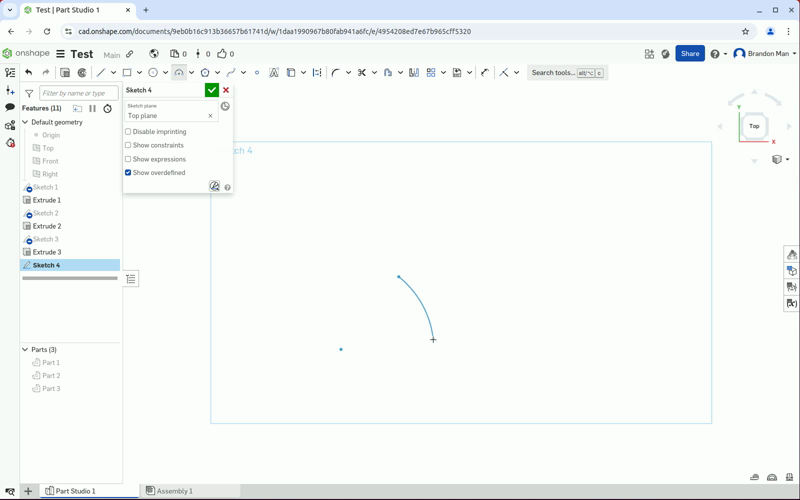
click(433, 339)
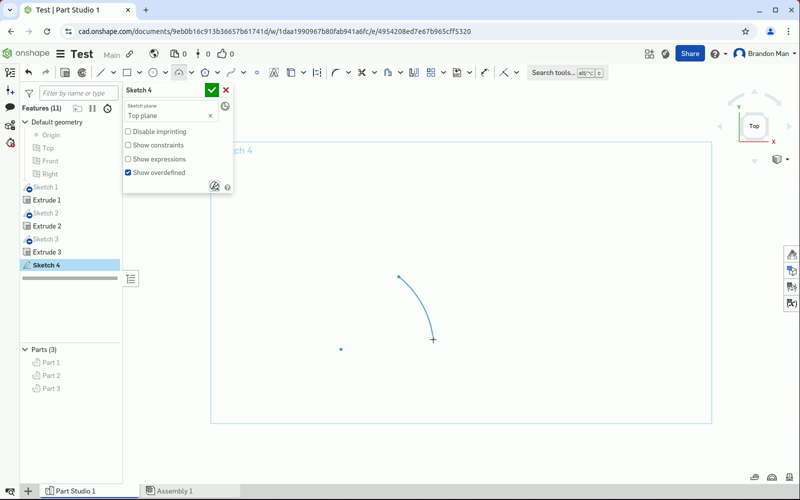
mouse_move(434, 298)
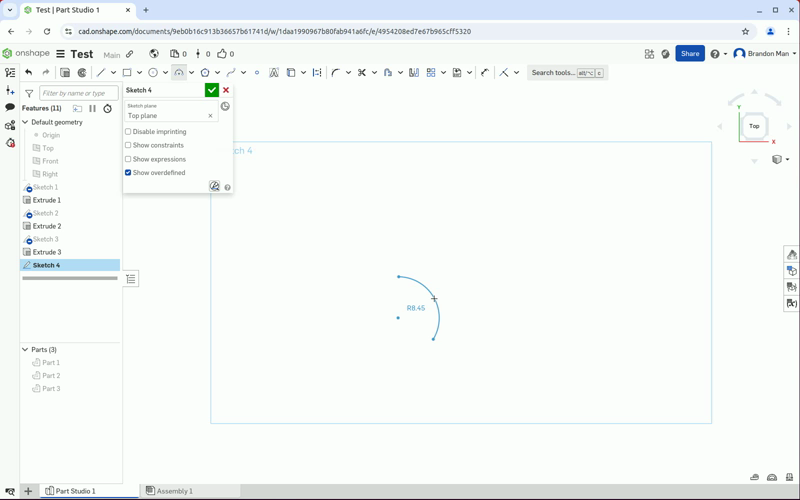
click(434, 298)
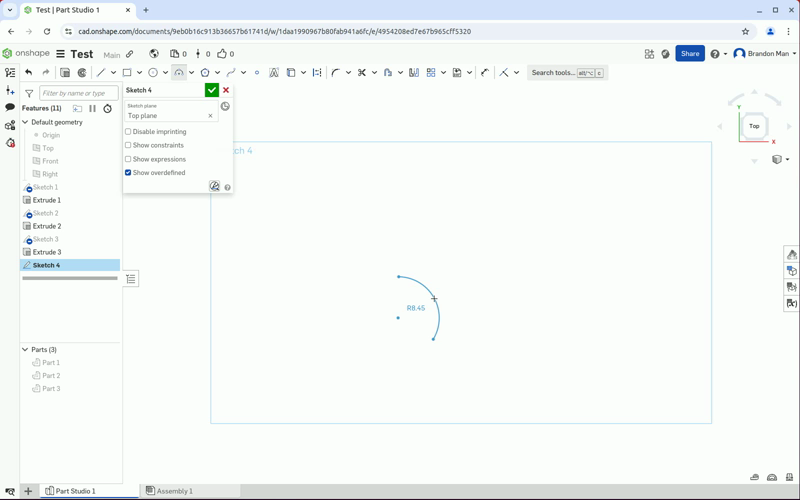
key_up(shift)
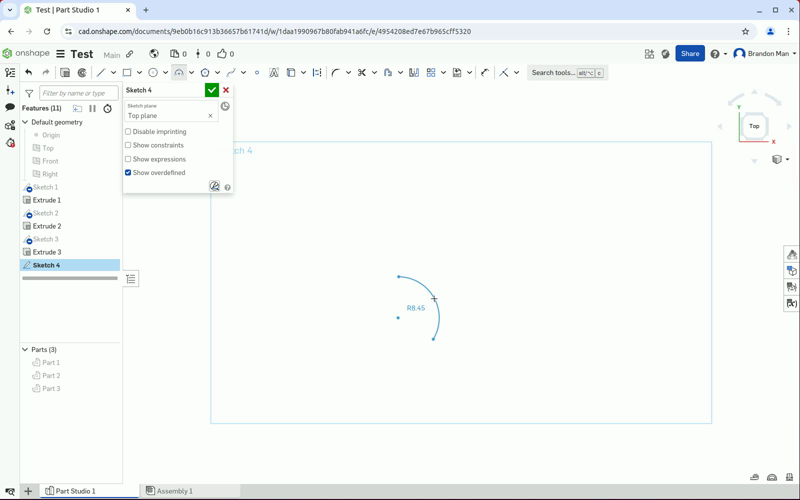
mouse_move(433, 339)
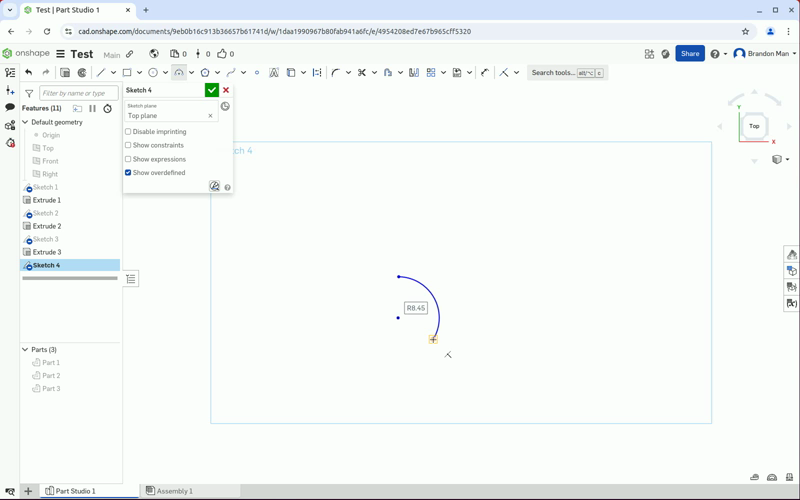
click(433, 339)
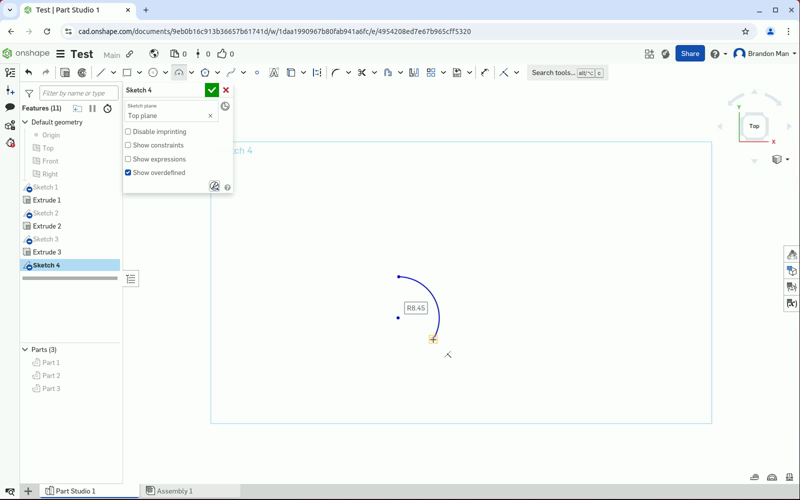
key_down(shift)
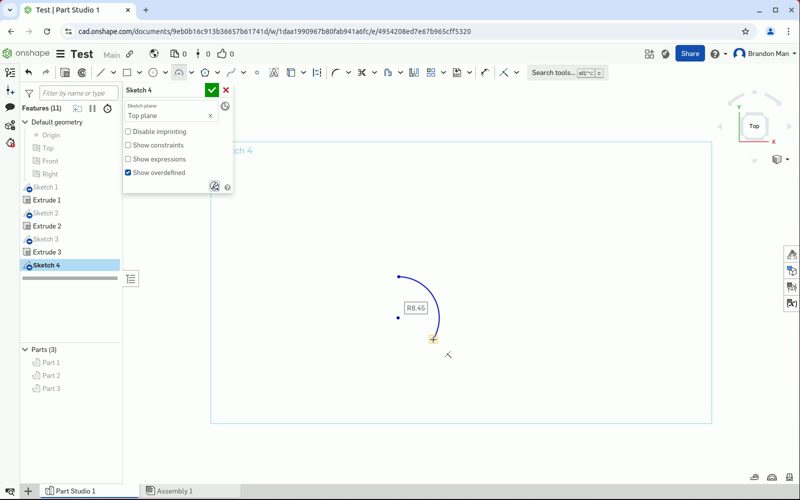
mouse_move(486, 339)
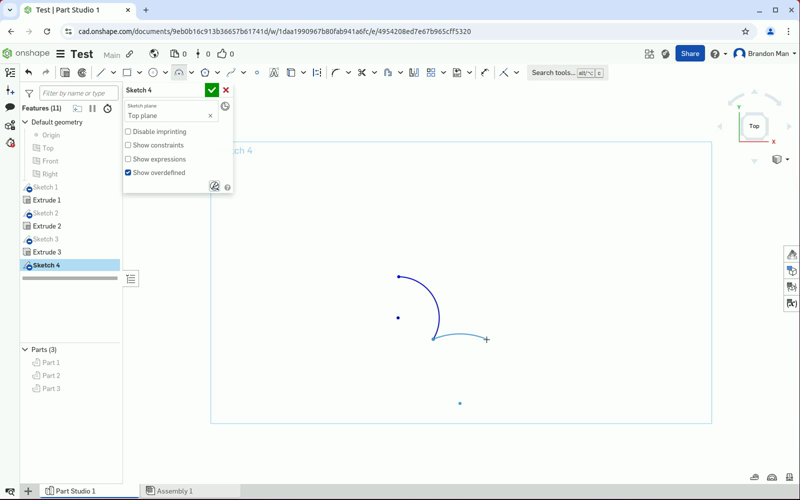
click(486, 339)
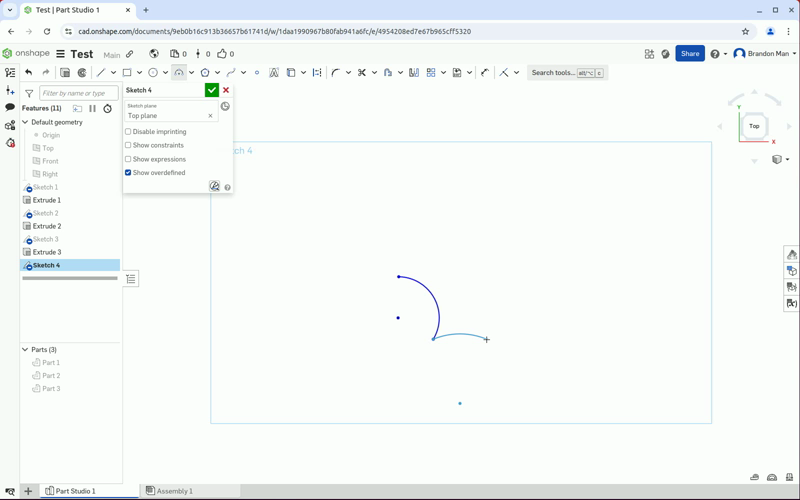
mouse_move(460, 324)
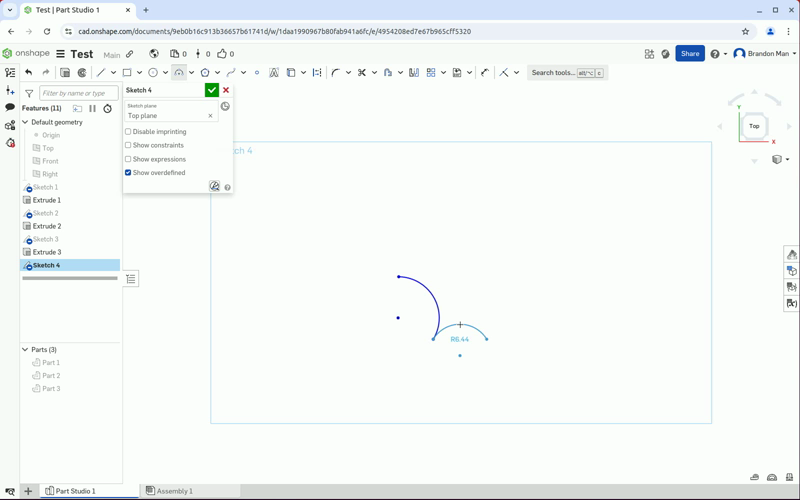
click(460, 324)
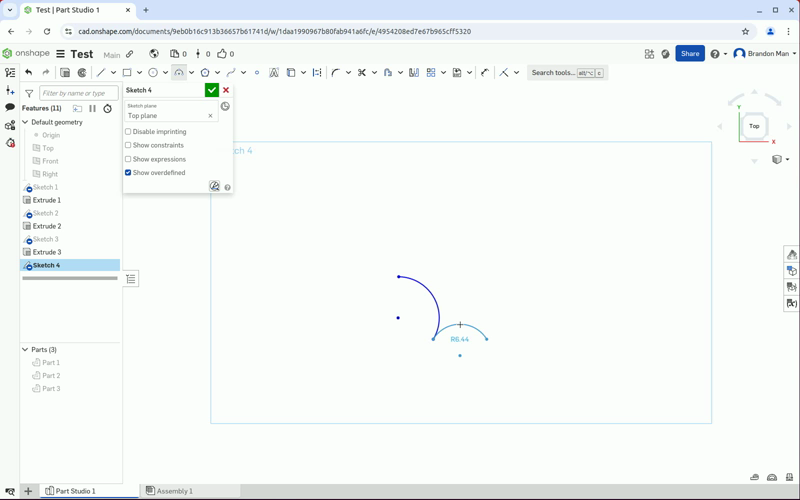
key_up(shift)
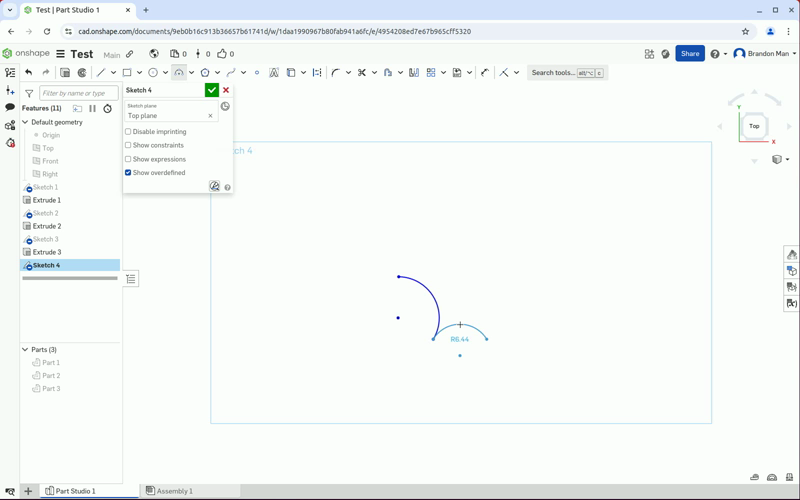
mouse_move(486, 339)
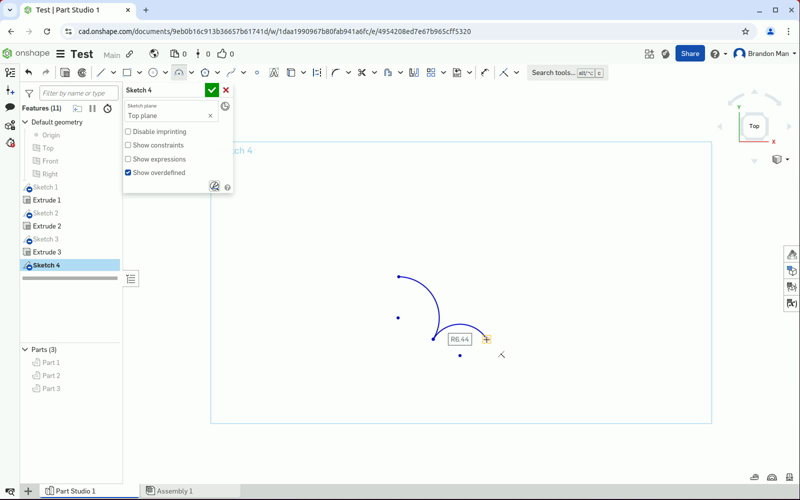
click(486, 339)
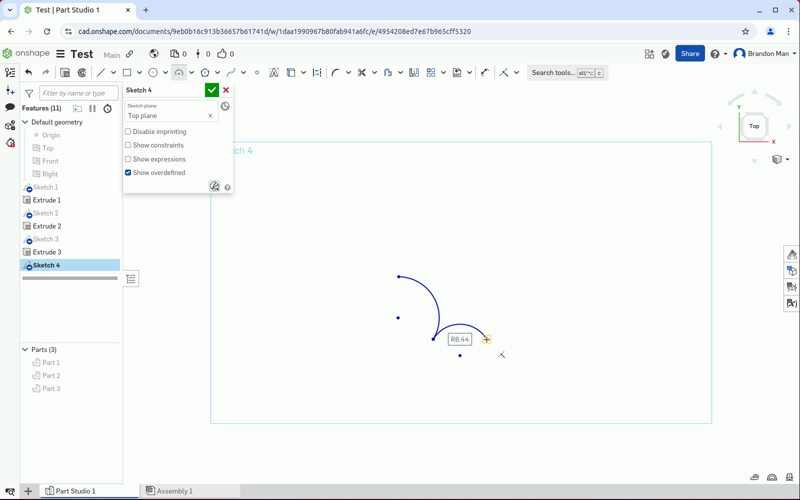
key_down(shift)
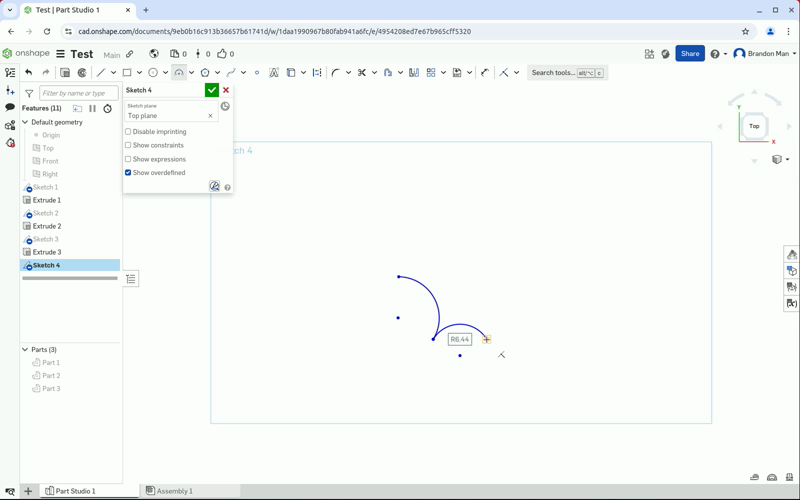
mouse_move(521, 276)
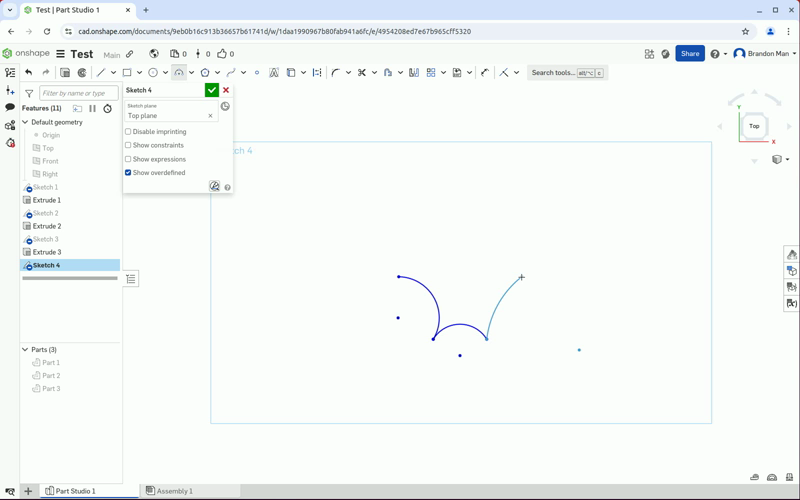
click(521, 276)
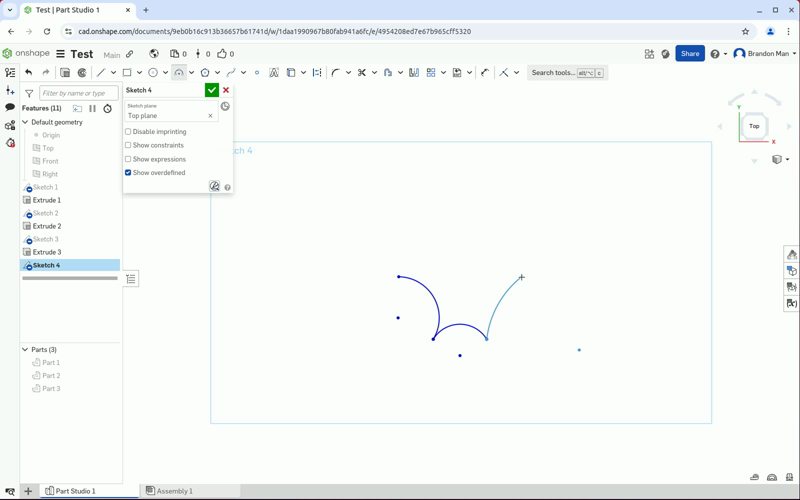
mouse_move(485, 298)
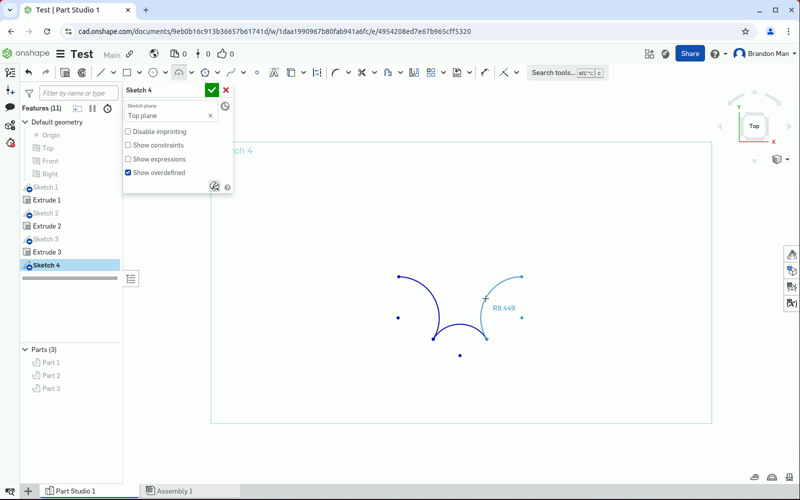
click(485, 298)
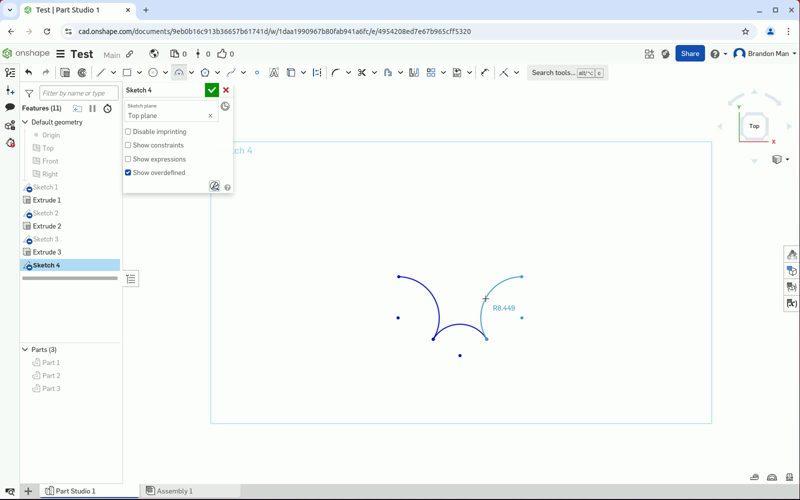
key_up(shift)
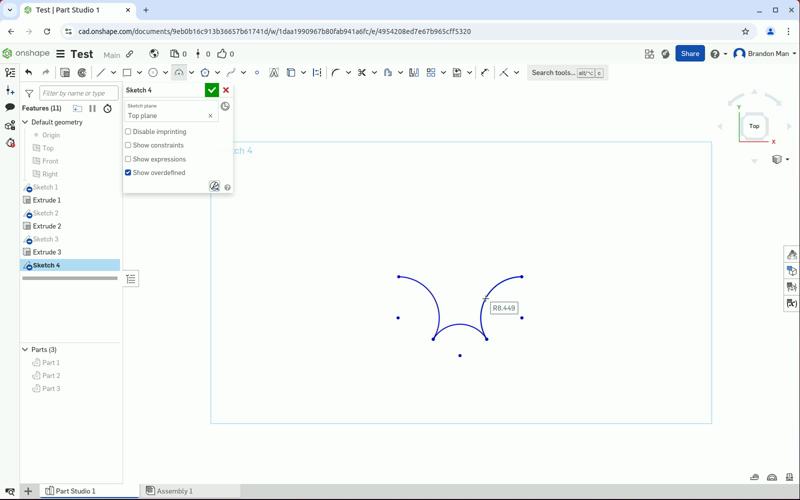
mouse_move(521, 276)
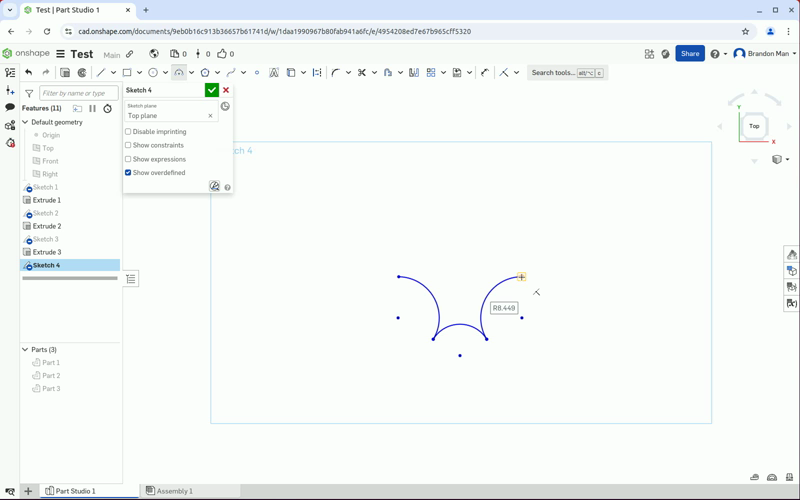
click(521, 276)
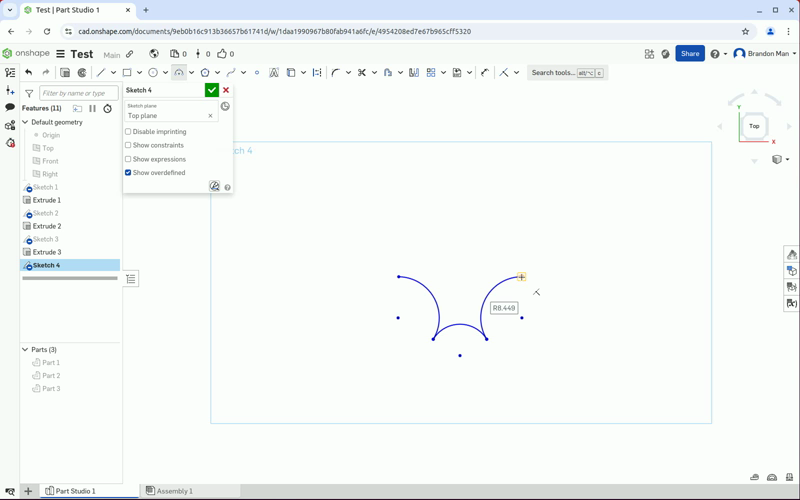
key_down(shift)
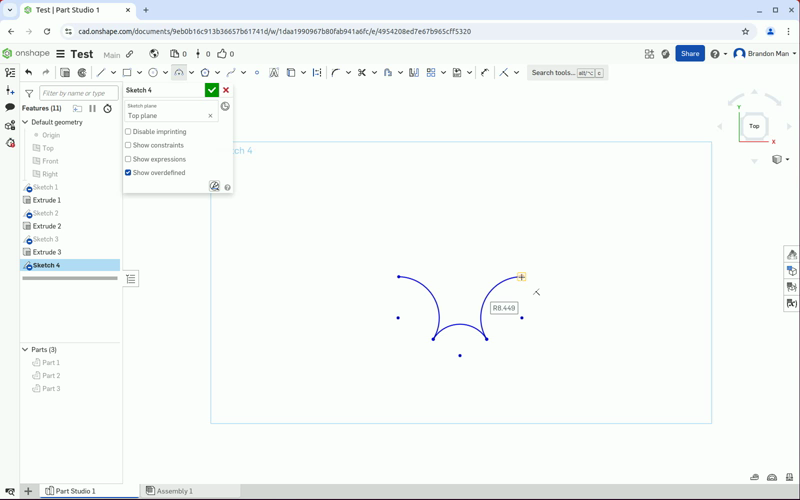
mouse_move(495, 231)
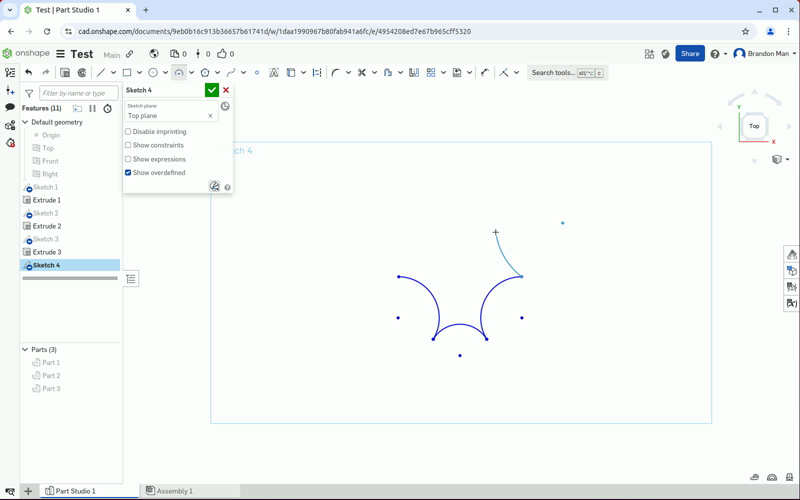
click(495, 231)
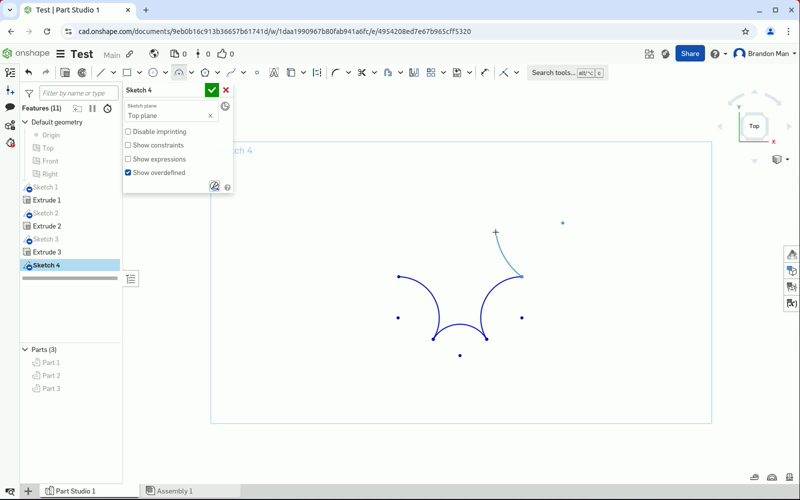
mouse_move(495, 261)
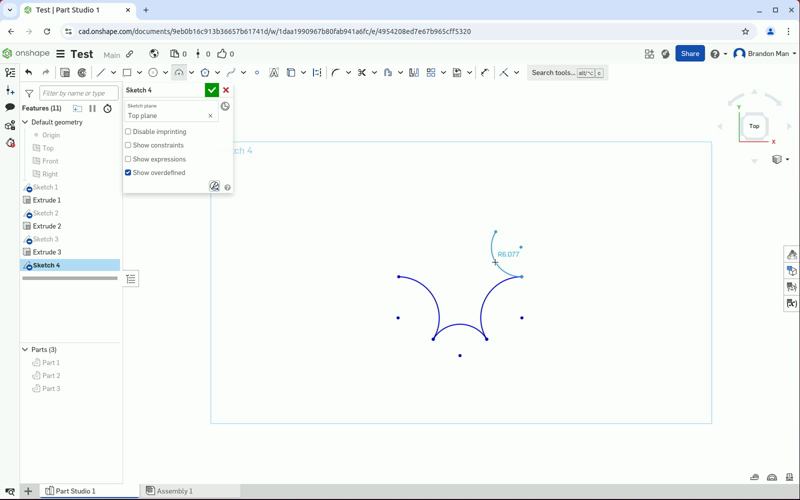
click(495, 261)
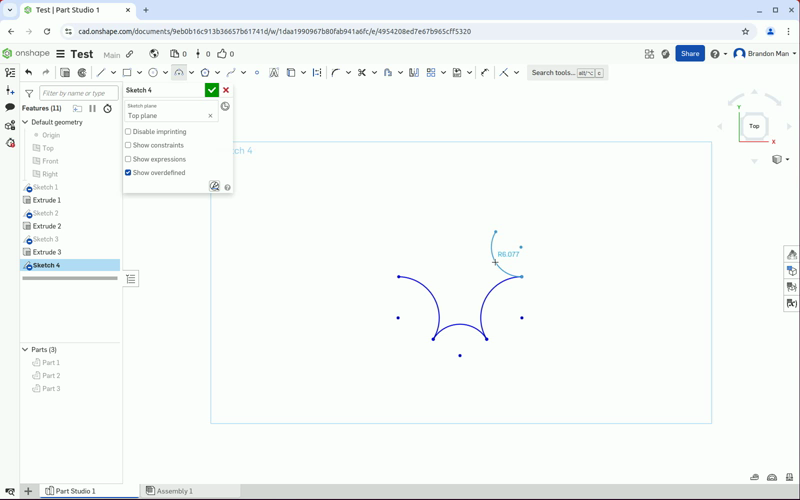
key_up(shift)
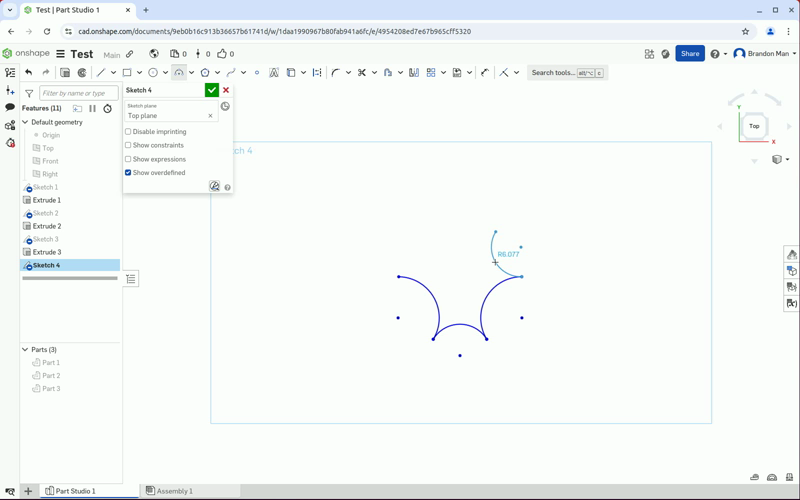
mouse_move(495, 231)
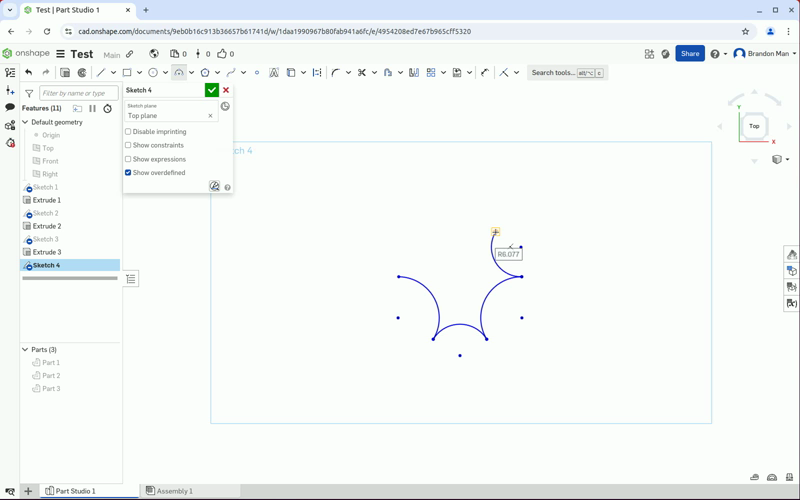
click(495, 231)
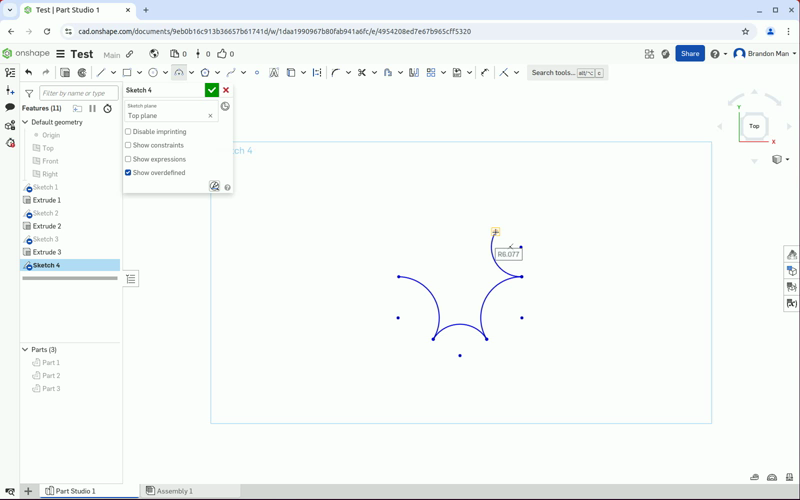
key_down(shift)
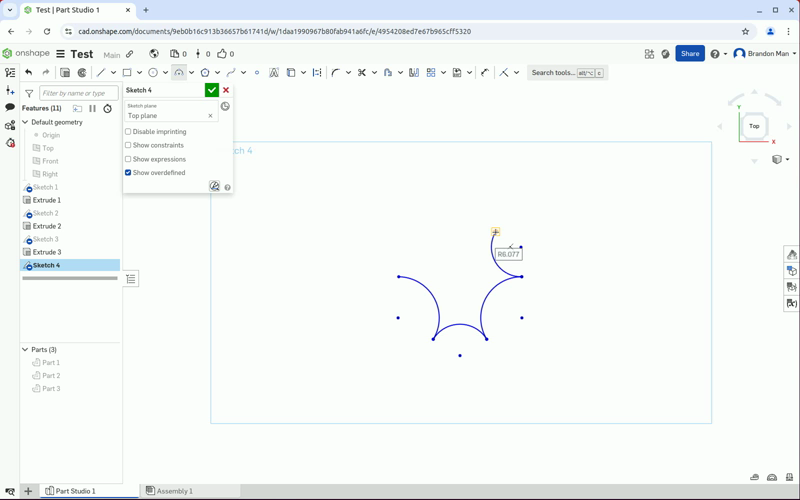
mouse_move(424, 231)
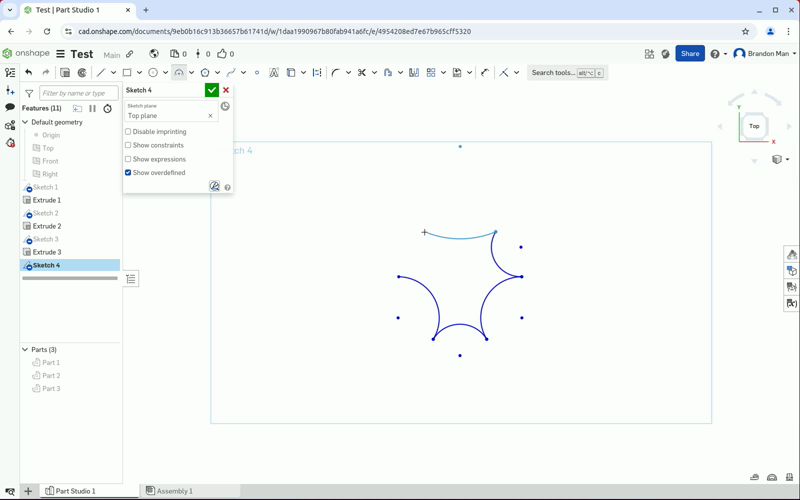
click(424, 231)
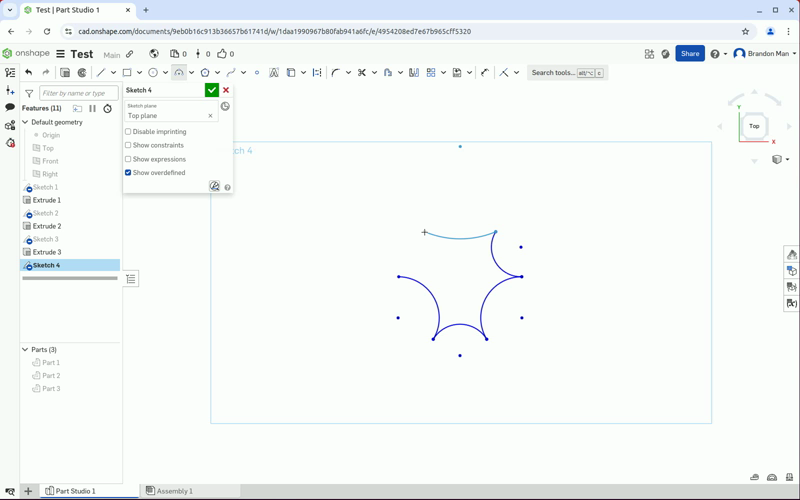
mouse_move(460, 252)
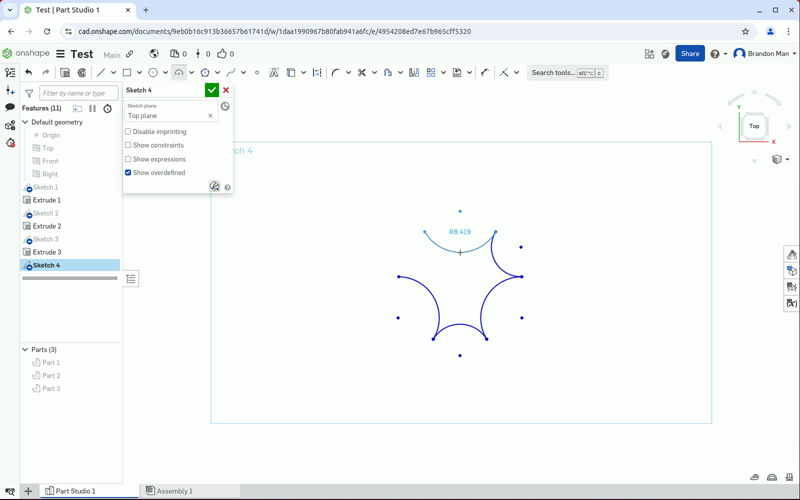
click(460, 252)
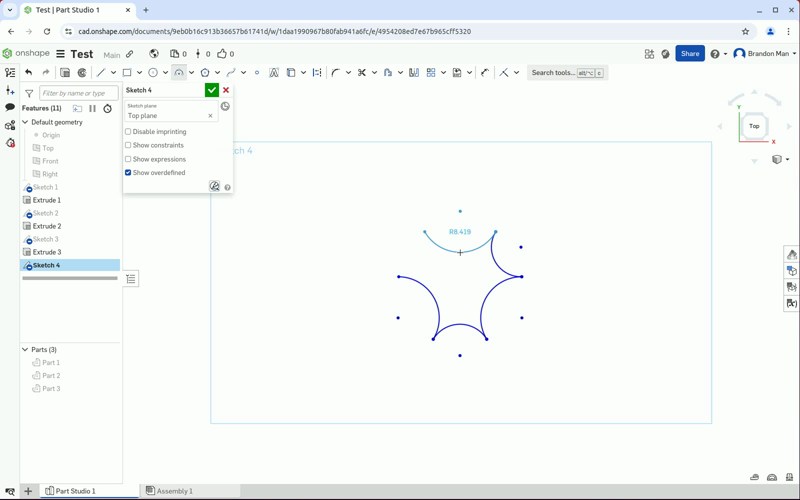
key_up(shift)
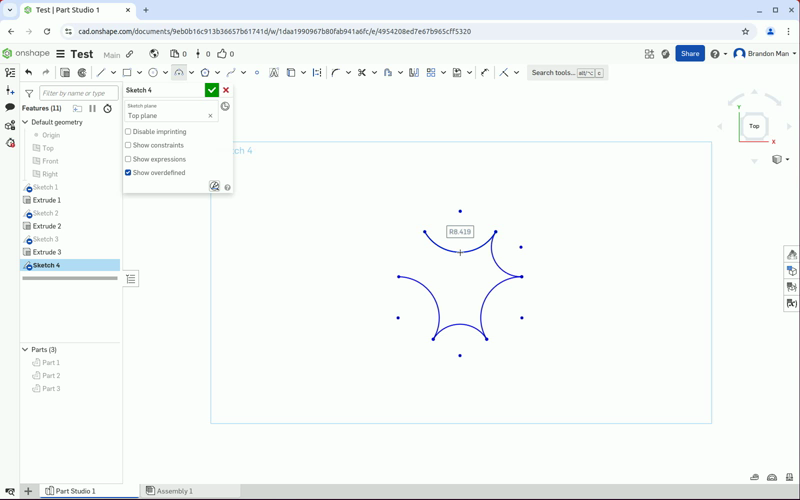
mouse_move(424, 231)
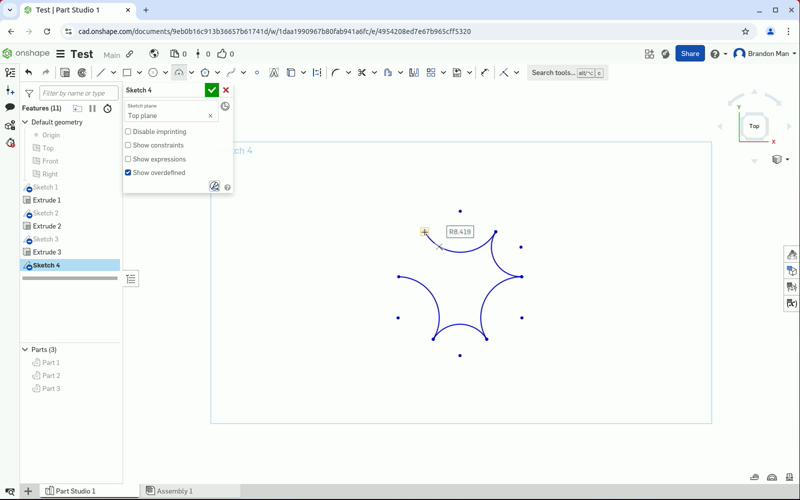
click(424, 231)
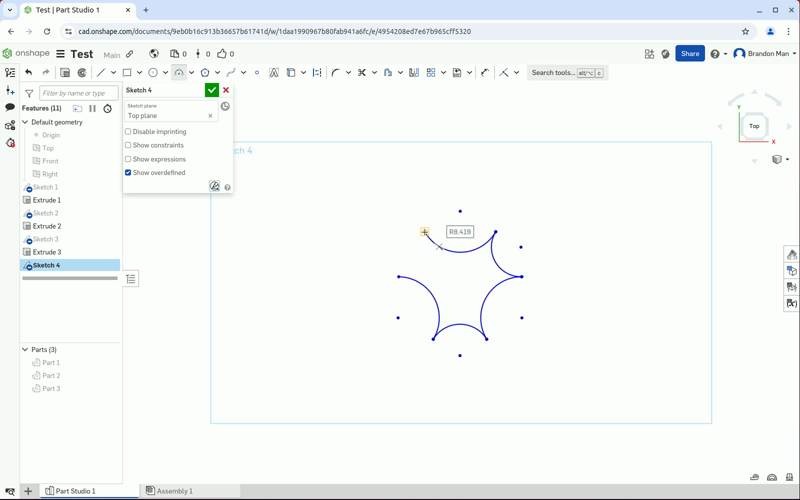
mouse_move(398, 276)
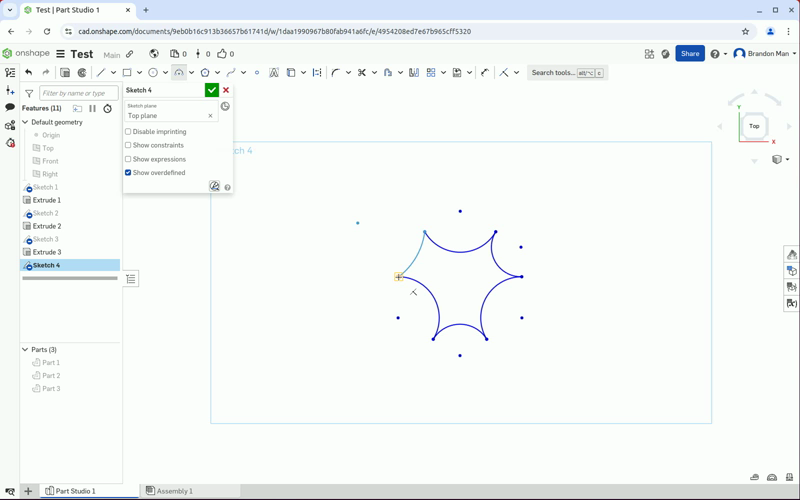
click(398, 276)
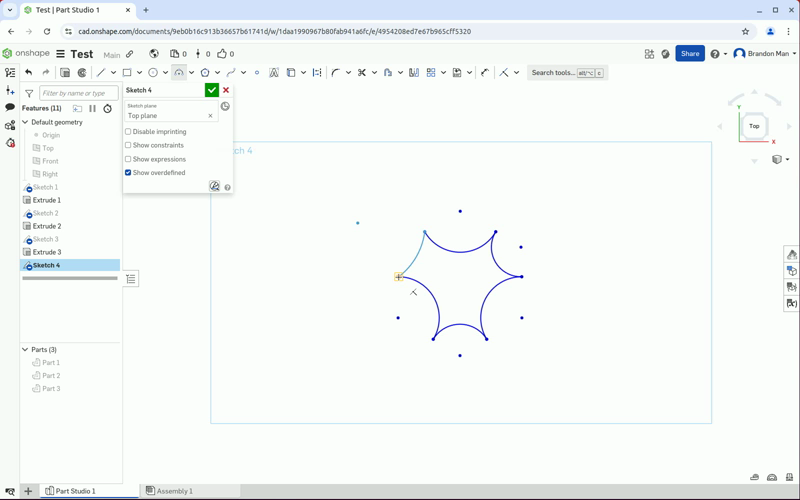
key_down(shift)
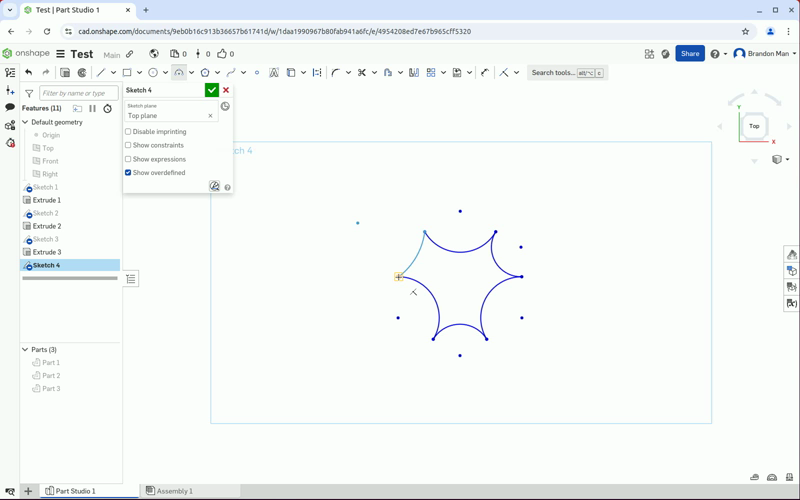
mouse_move(425, 261)
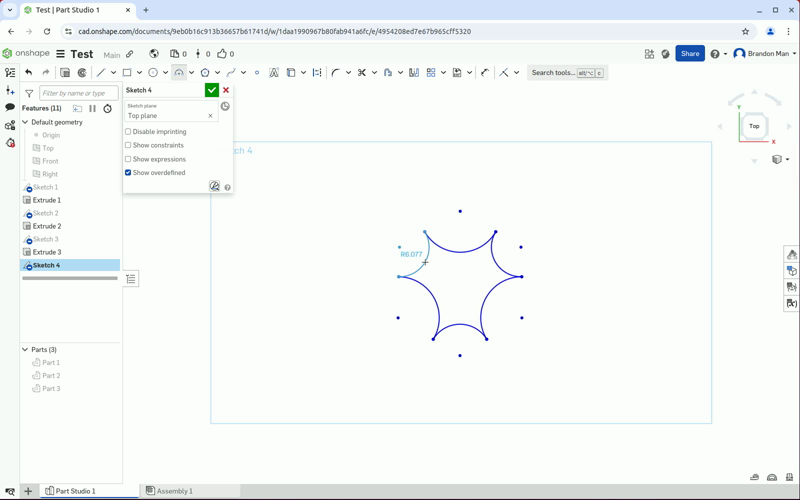
click(425, 261)
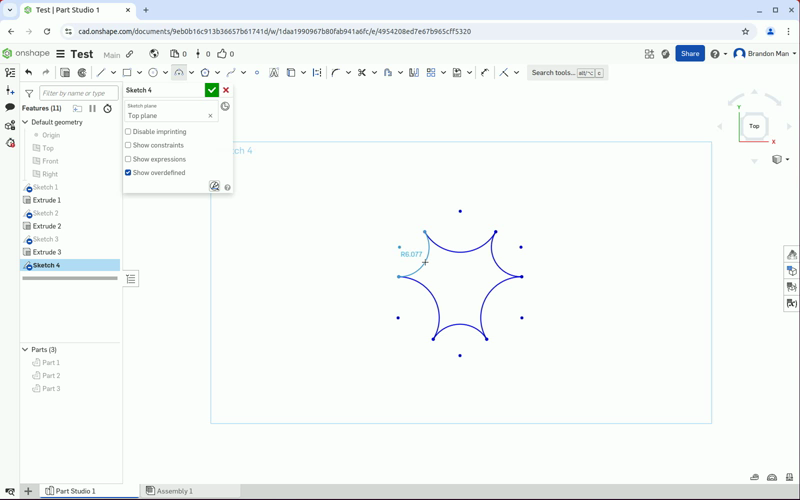
key_up(shift)
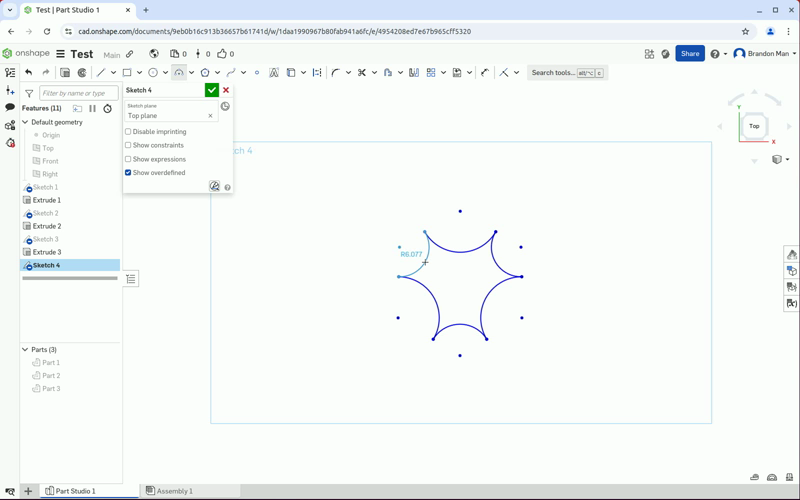
key(esc)
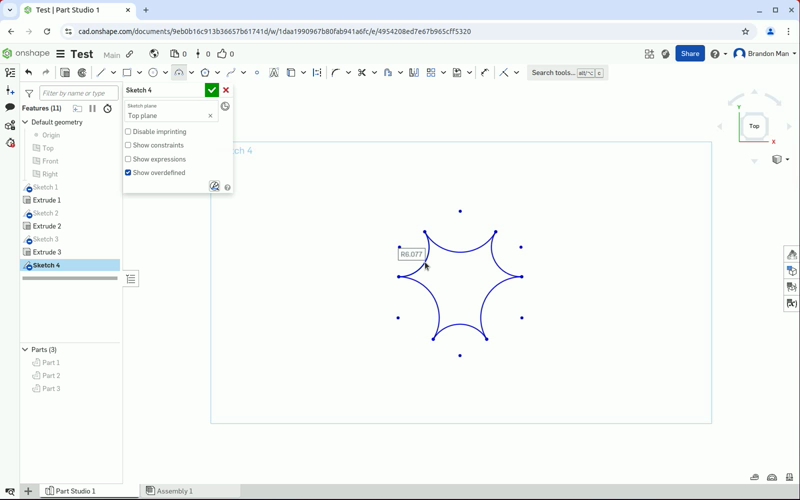
key(c)
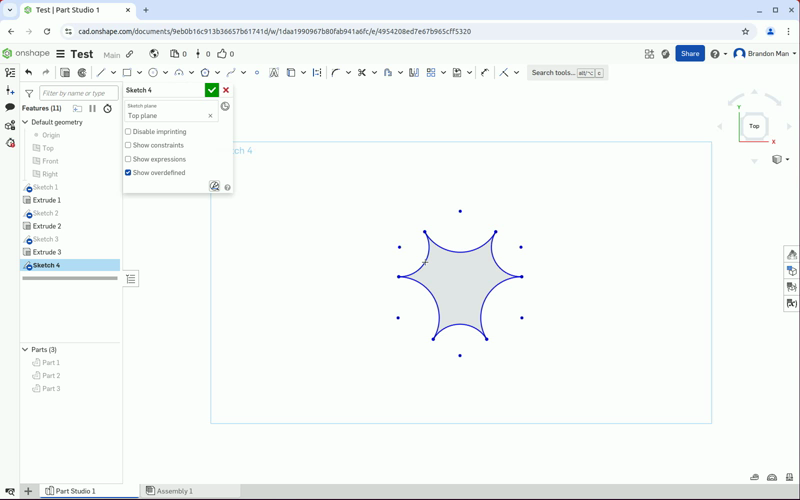
key_down(shift)
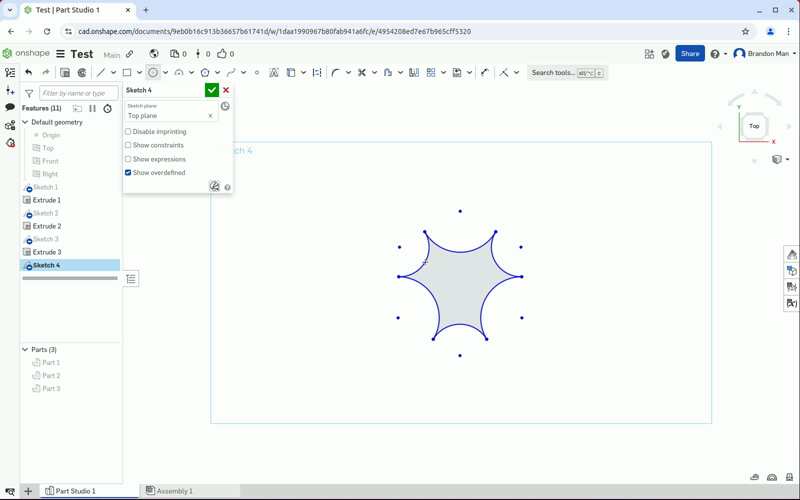
mouse_move(460, 282)
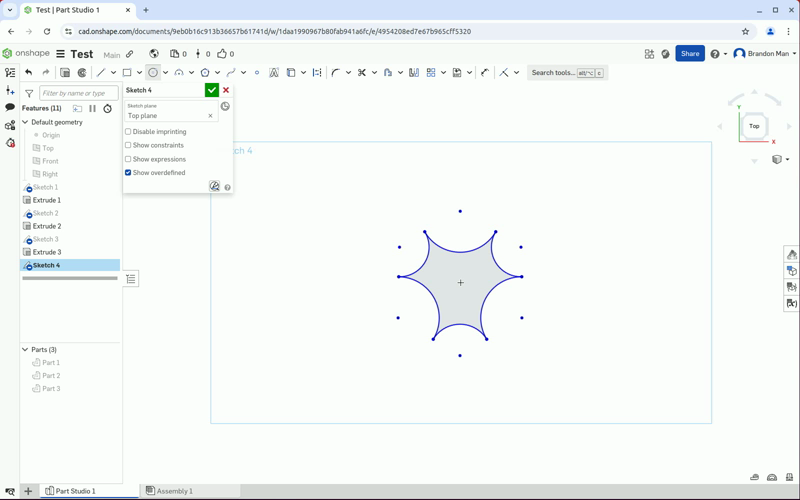
click(460, 282)
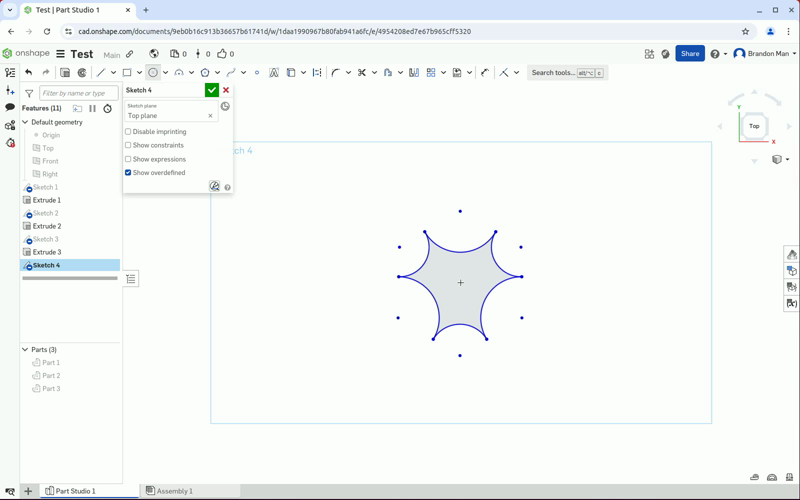
key_up(shift)
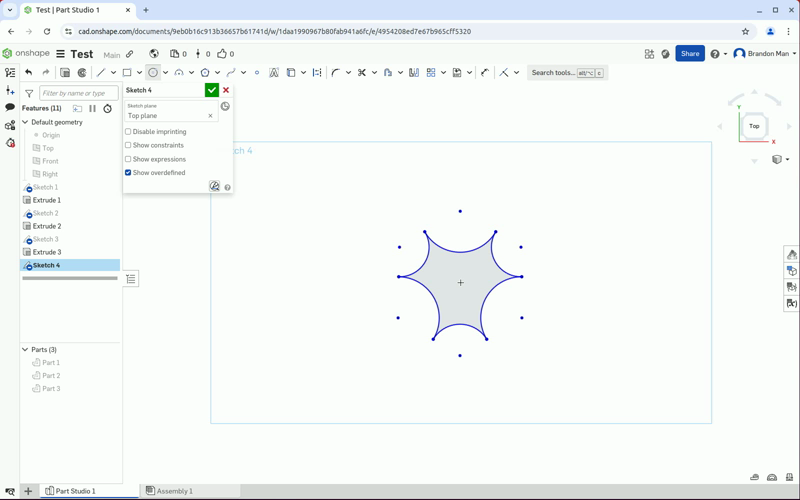
mouse_move(478, 282)
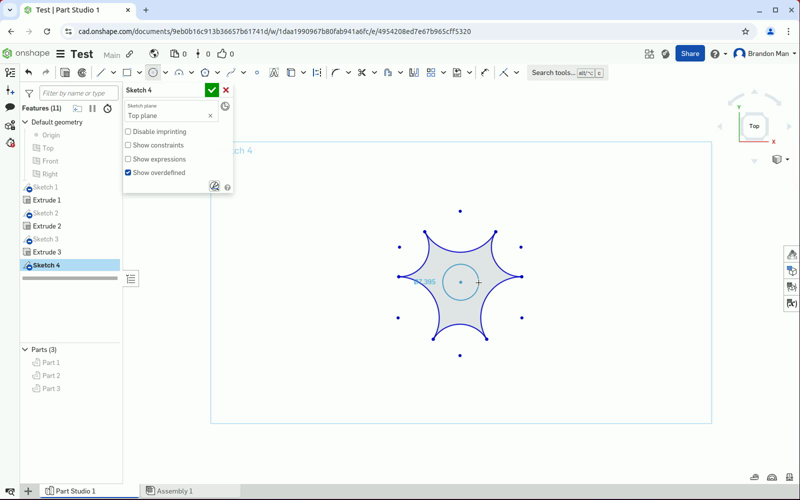
click(478, 282)
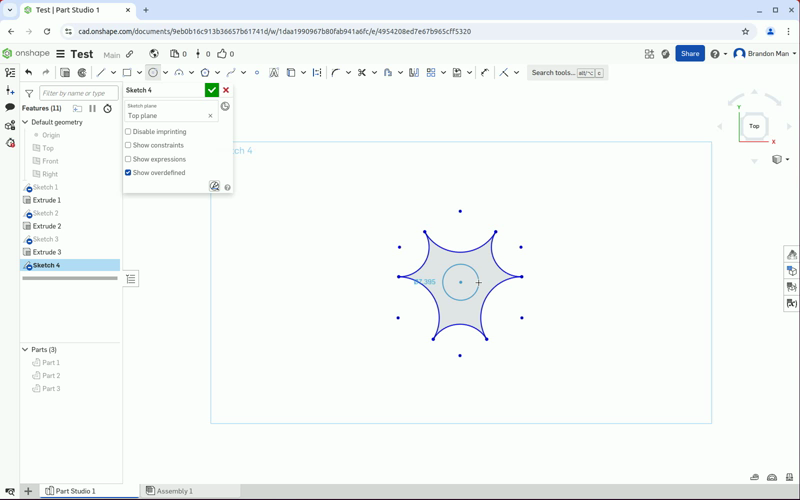
key(esc)
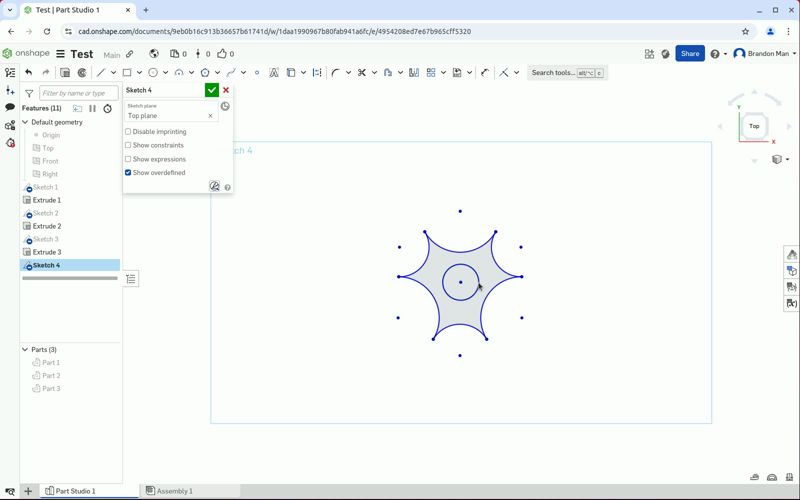
mouse_move(435, 268)
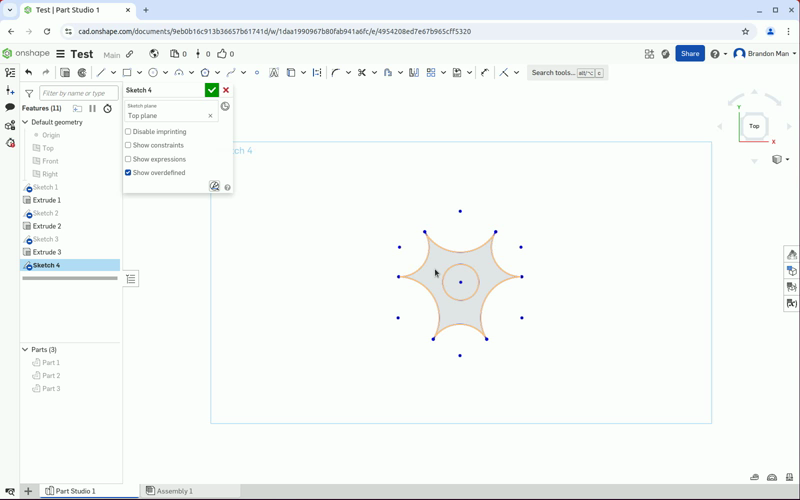
click(435, 268)
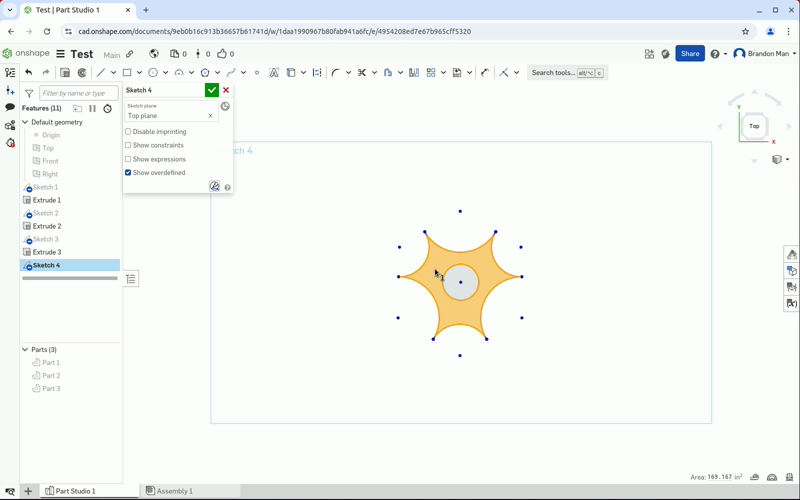
mouse_move(73, 352)
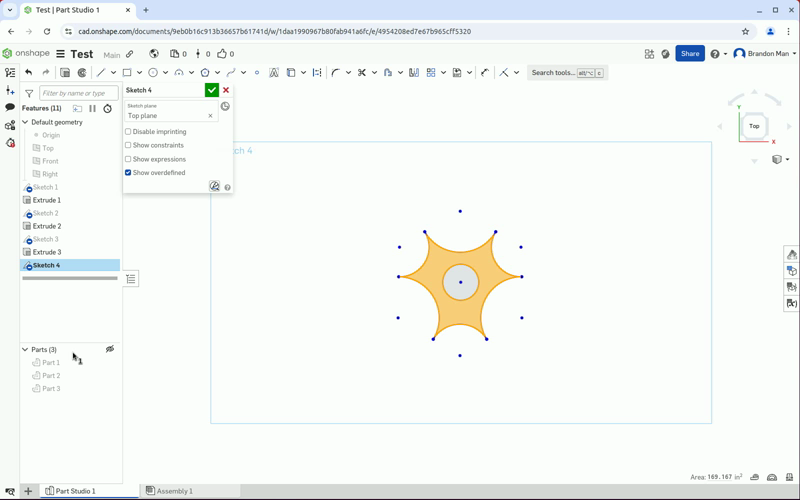
key(shift+y)
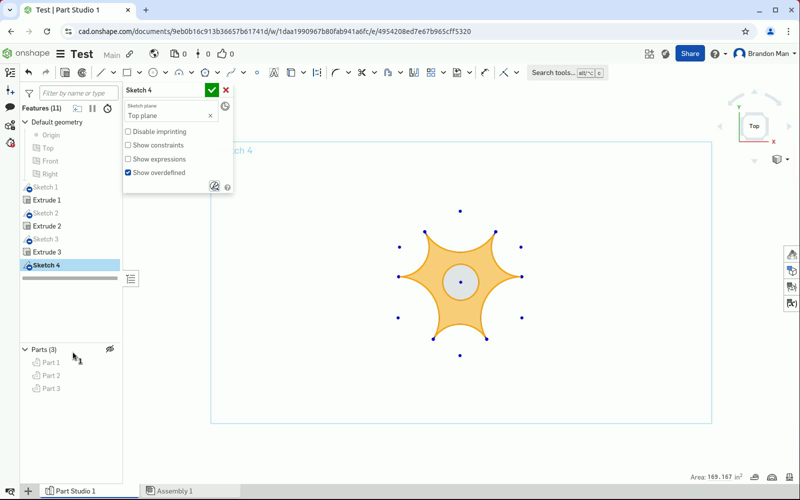
key(shift+e)
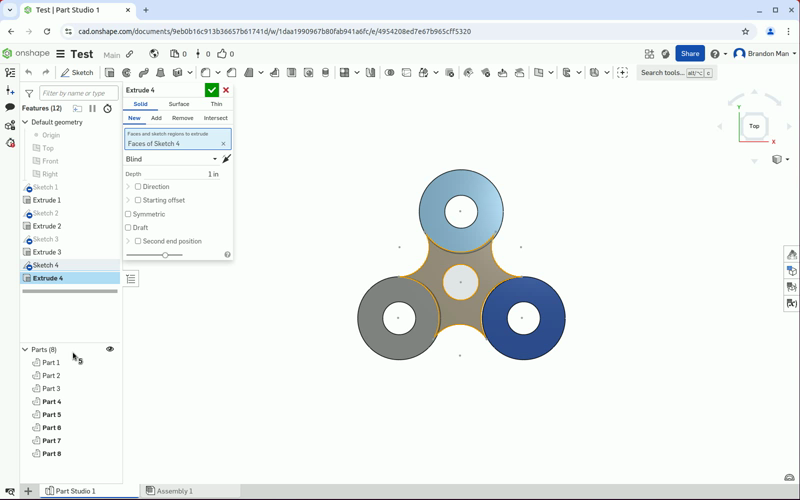
mouse_move(143, 106)
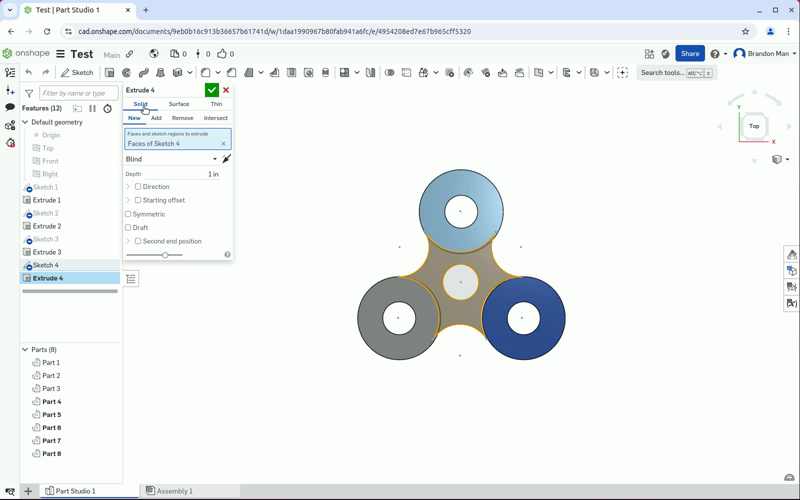
click(143, 106)
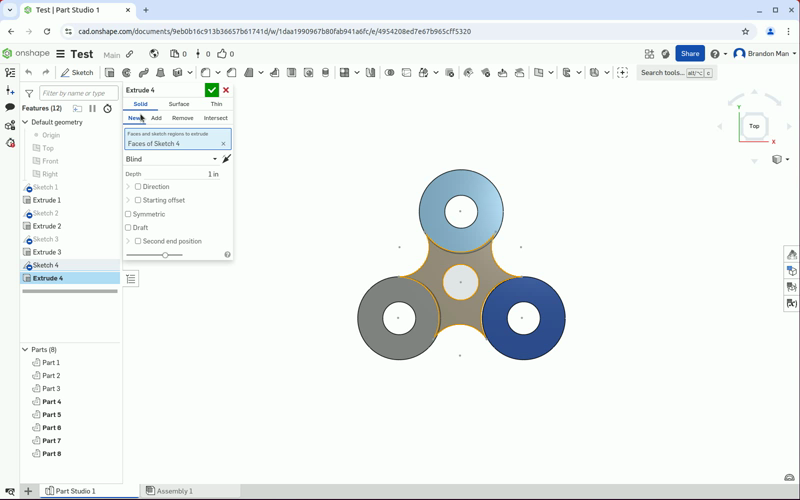
mouse_move(137, 120)
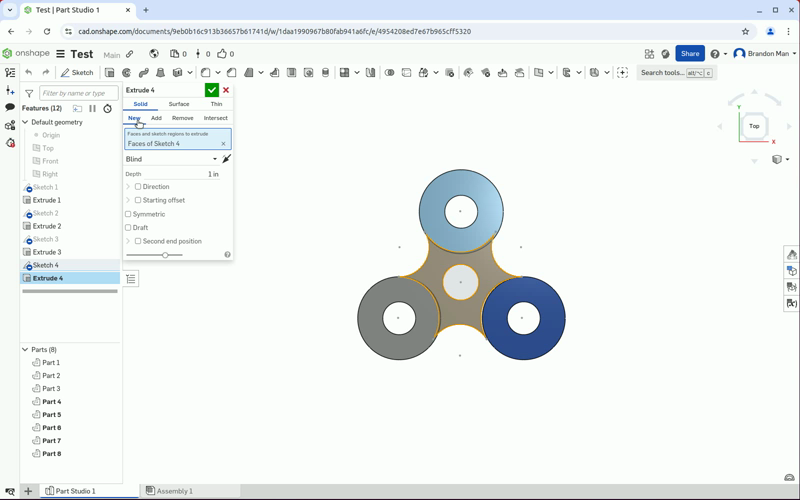
click(137, 120)
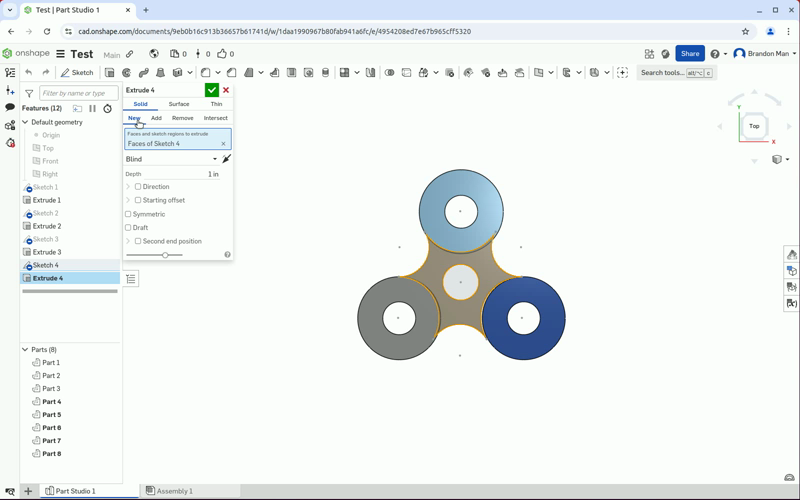
key(tab, 4)
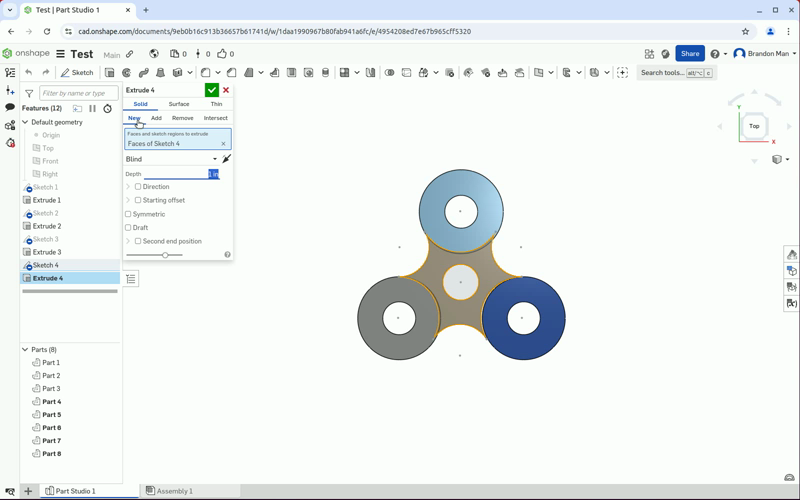
text(5.778)
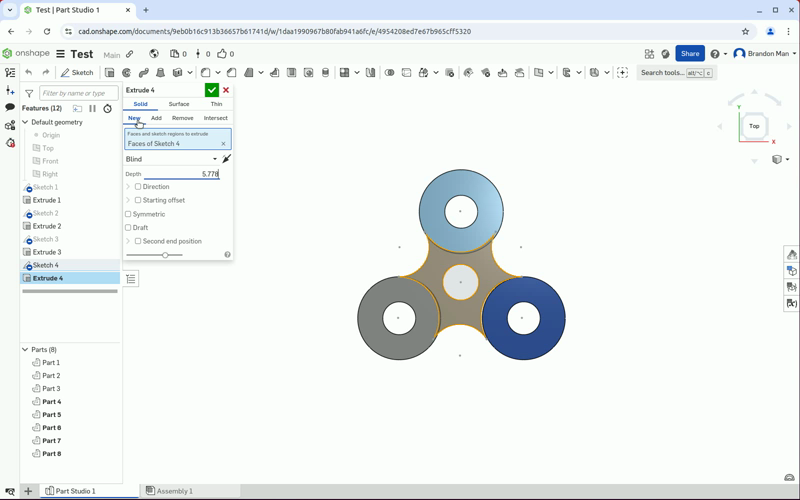
key(tab, 3)
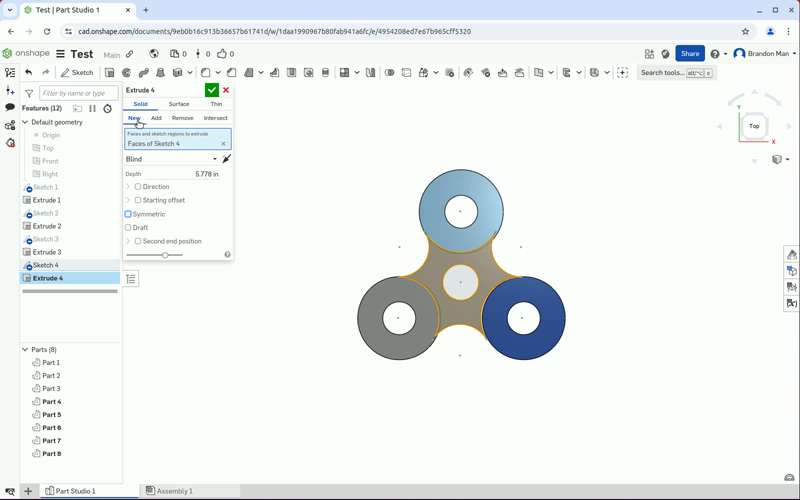
key(space)
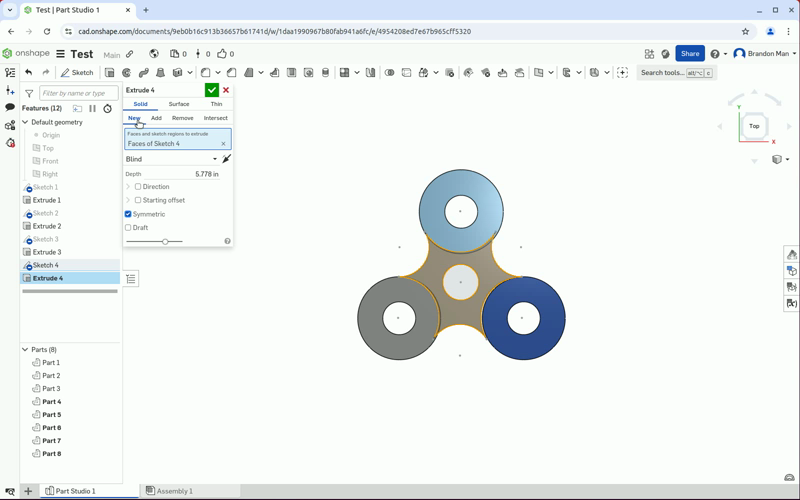
key(enter)
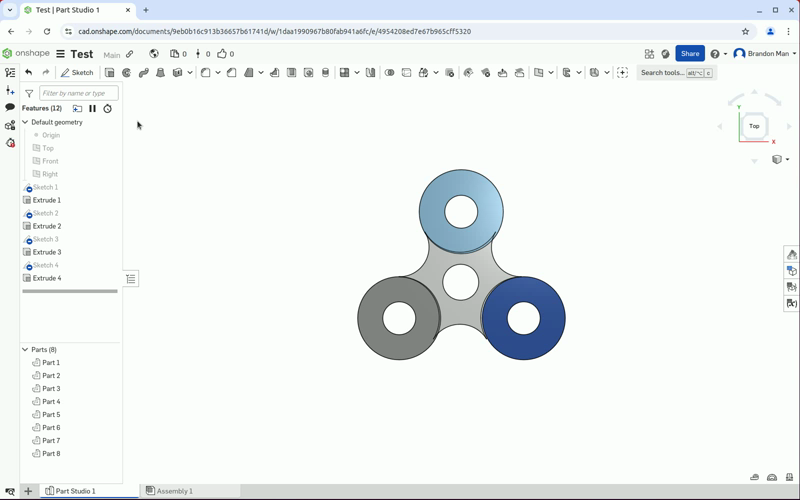
key(shift+h)
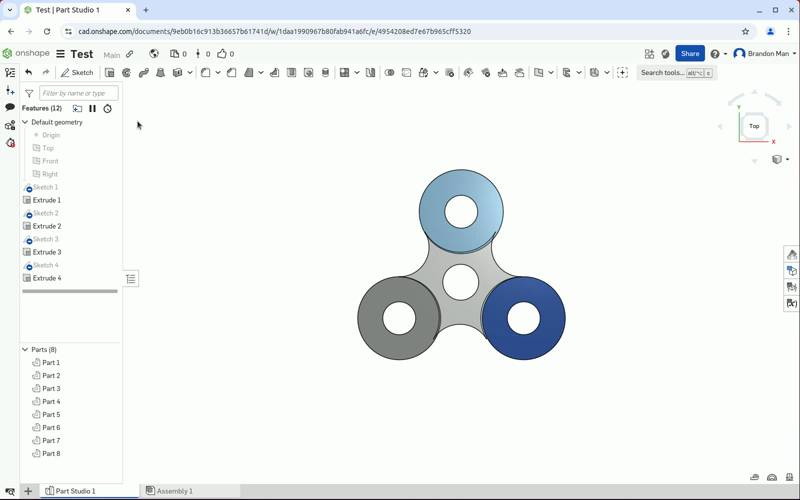
key(shift+h)
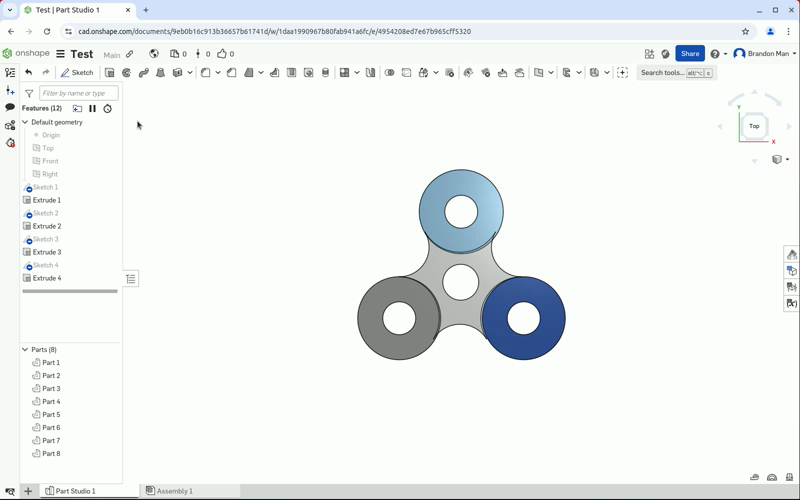
mouse_move(73, 189)
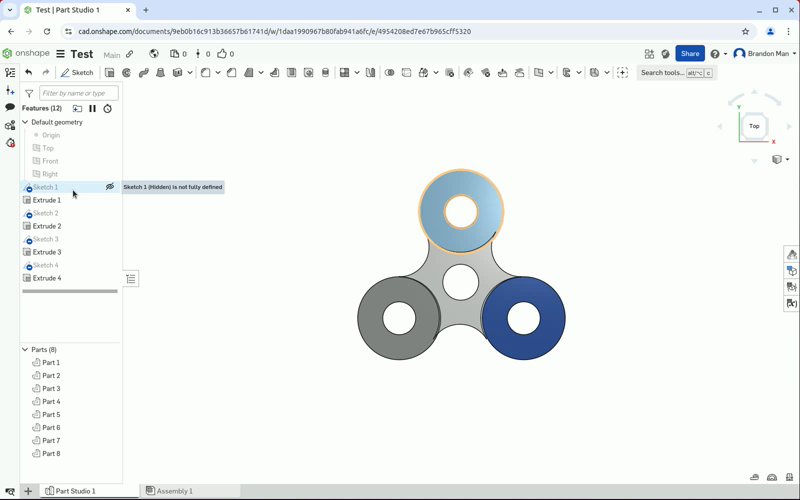
click(73, 189)
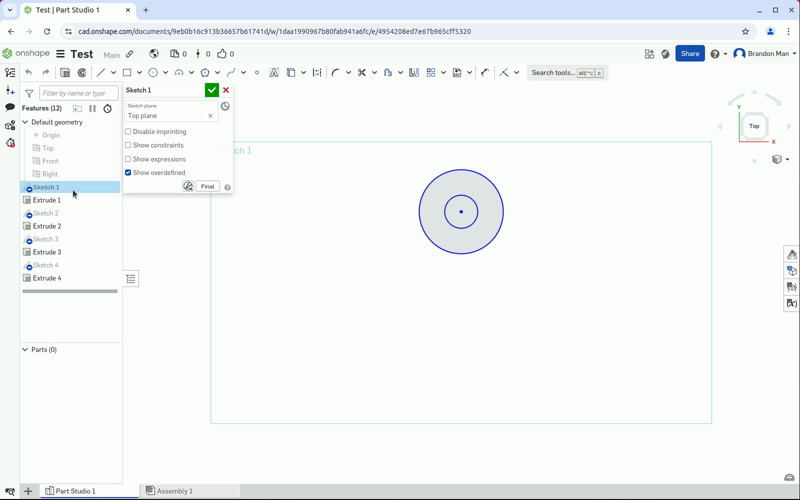
mouse_move(229, 92)
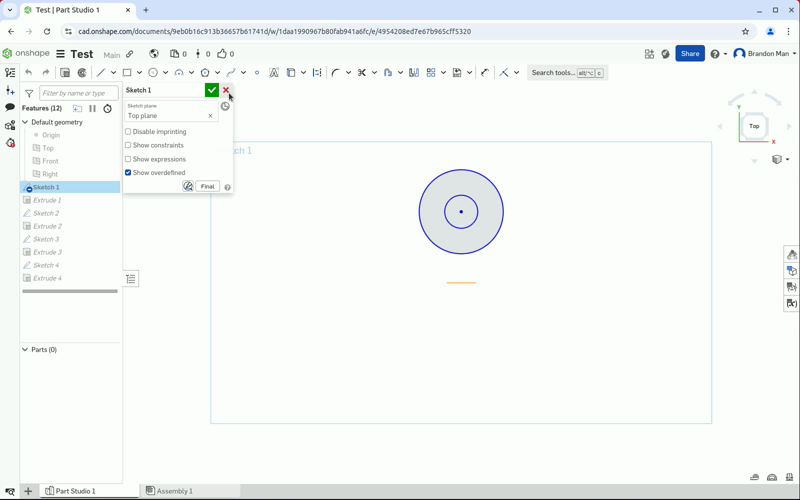
click(229, 92)
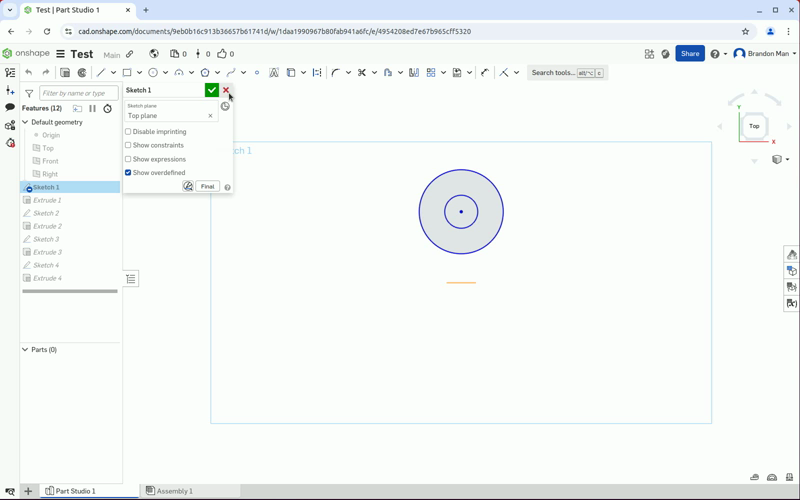
key(shift+s)
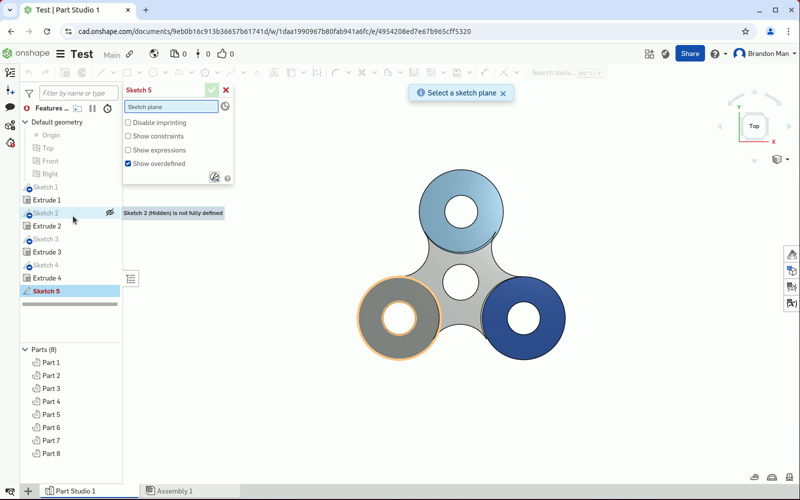
scroll(3)
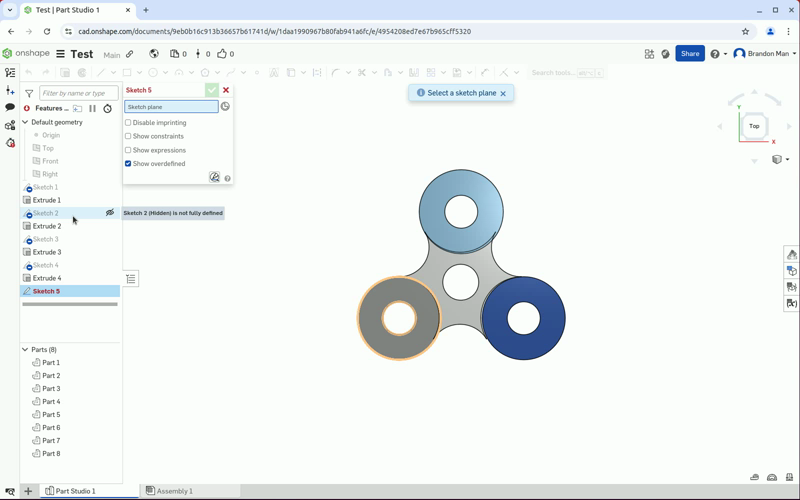
mouse_move(73, 150)
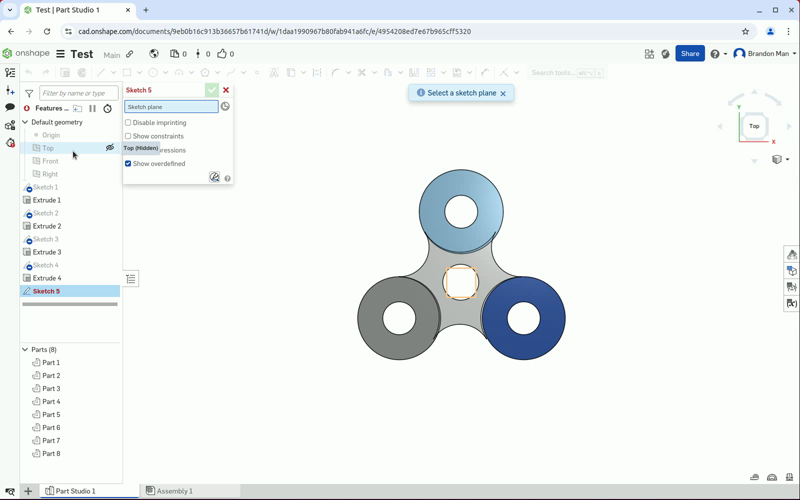
click(73, 150)
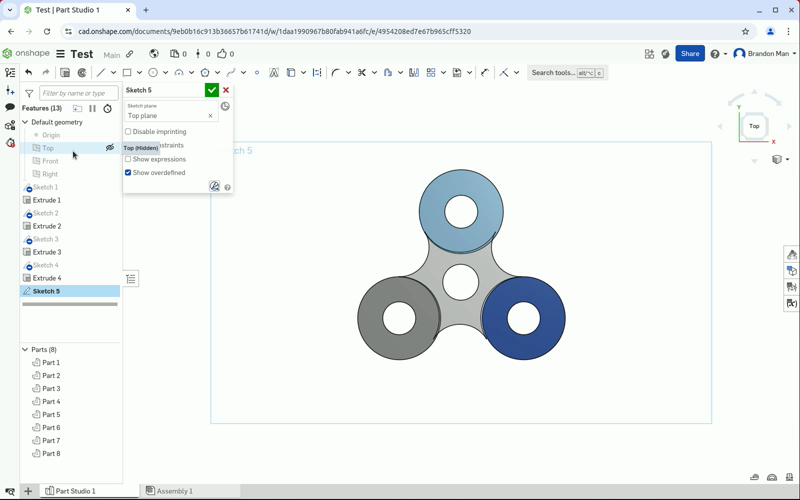
mouse_move(73, 352)
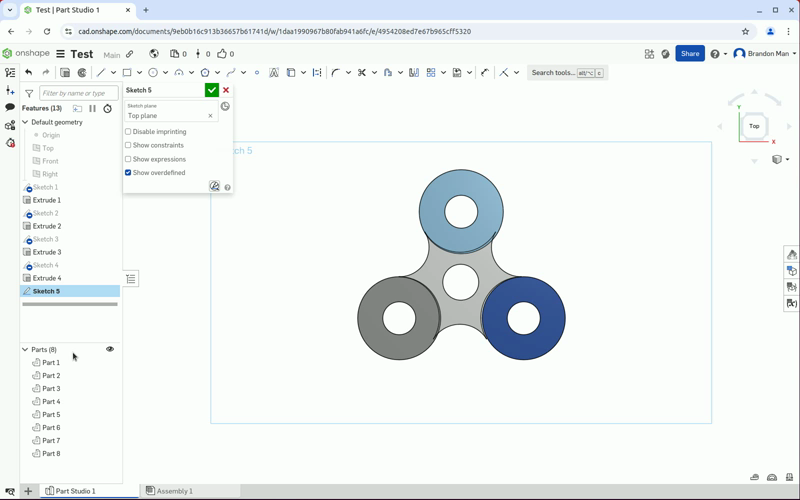
key(y)
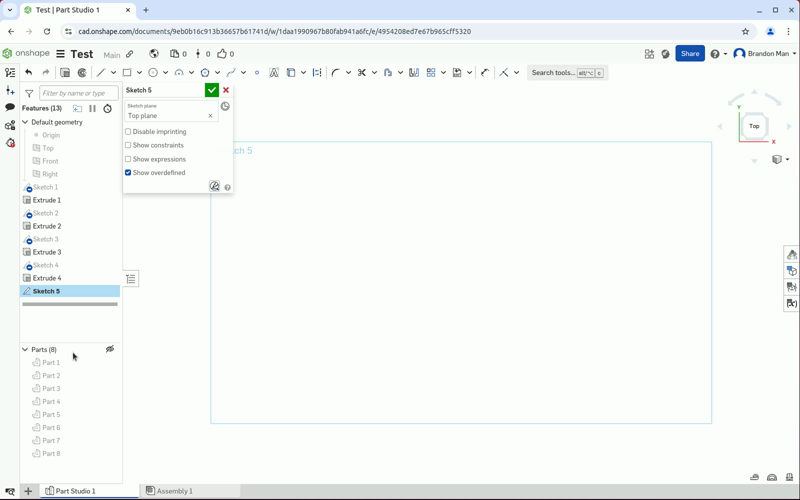
key(c)
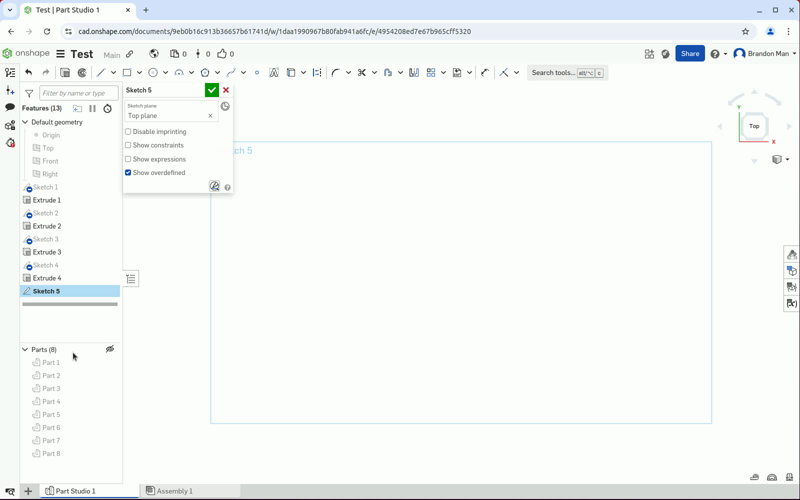
key_down(shift)
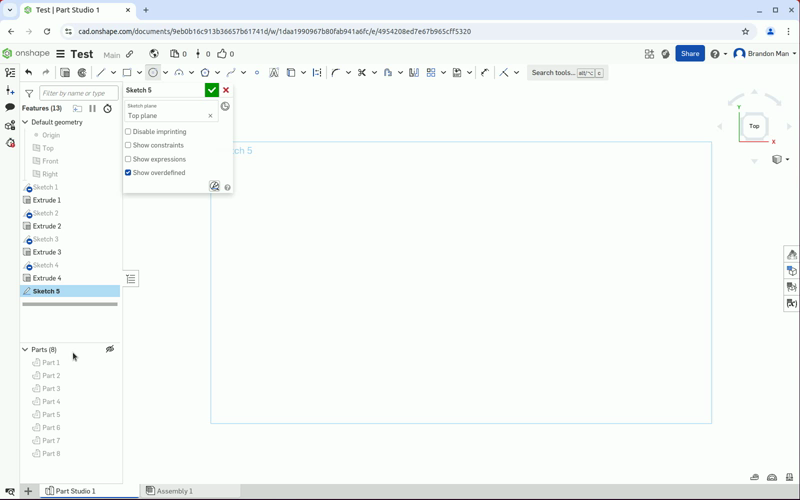
mouse_move(461, 282)
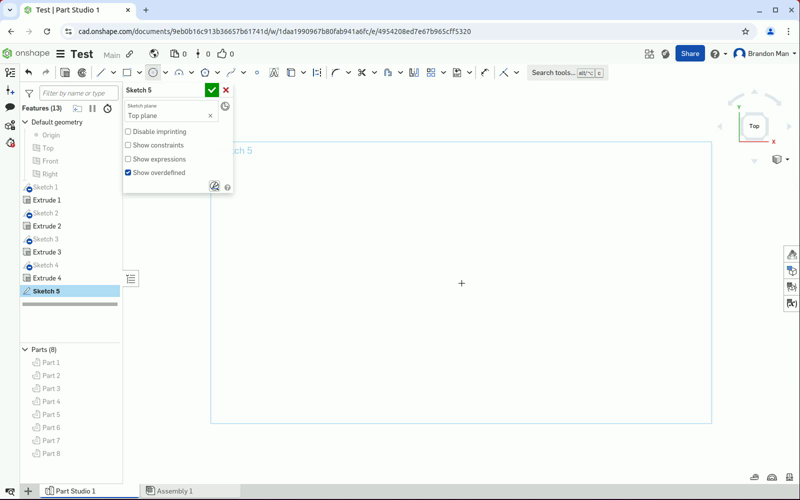
click(461, 282)
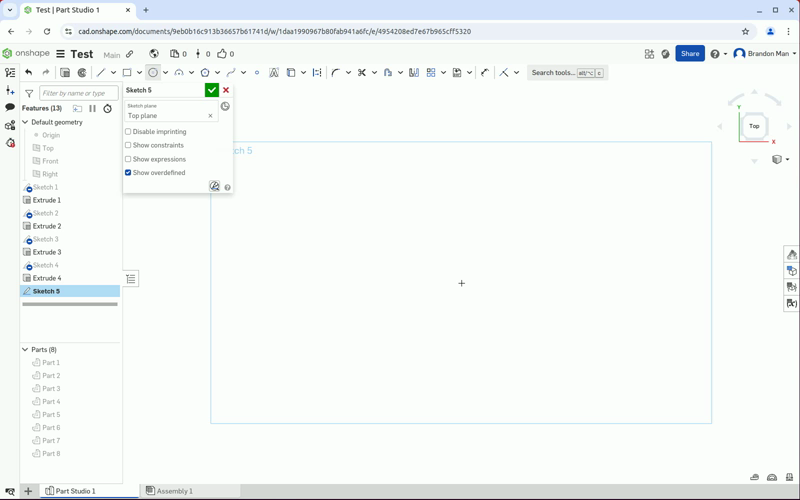
key_up(shift)
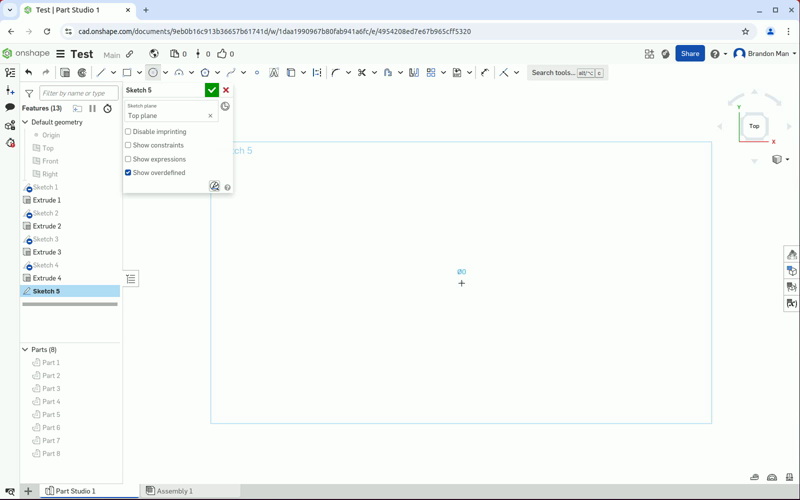
mouse_move(493, 282)
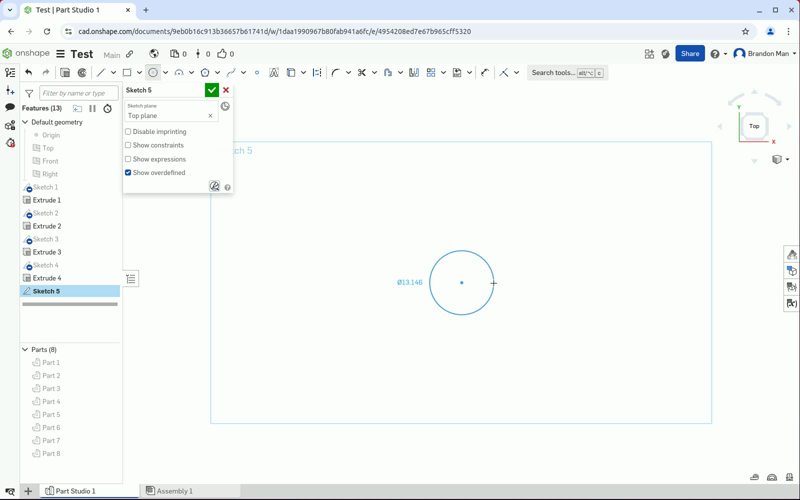
click(493, 282)
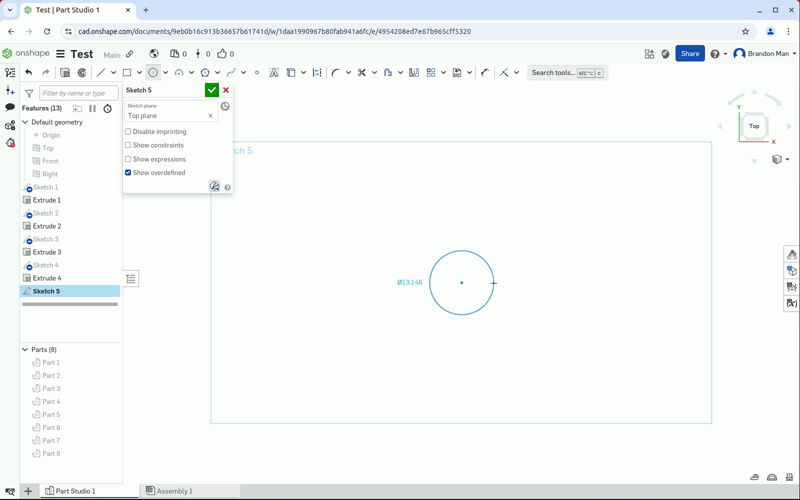
key(esc)
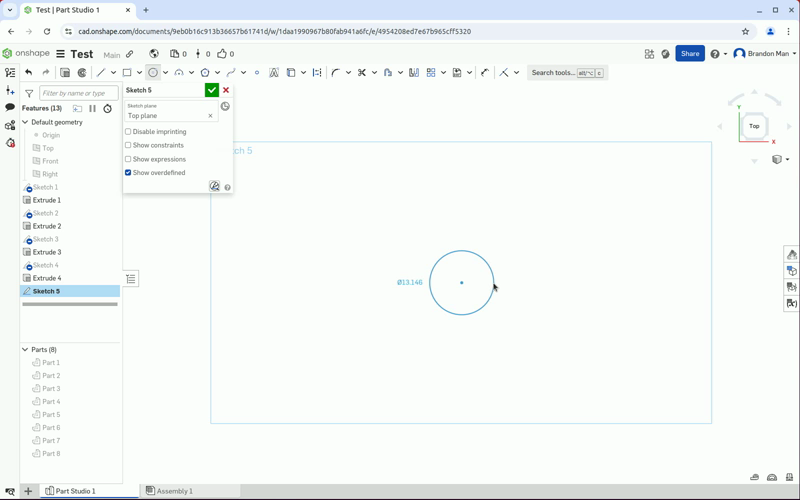
mouse_move(450, 286)
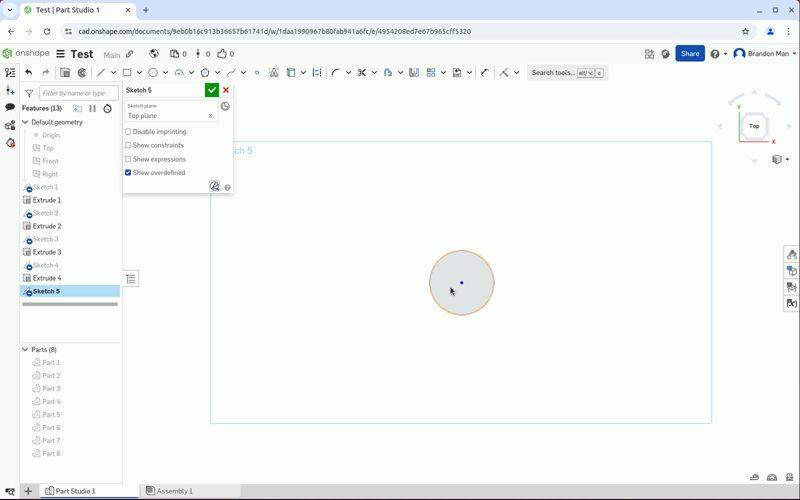
click(450, 286)
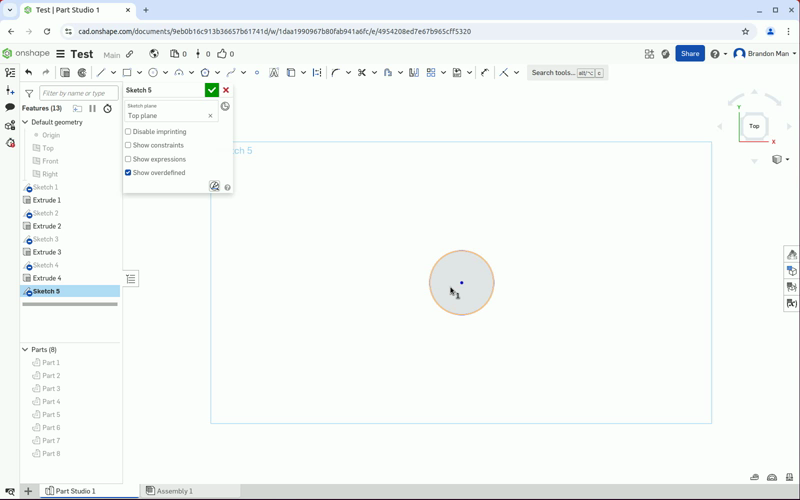
mouse_move(73, 352)
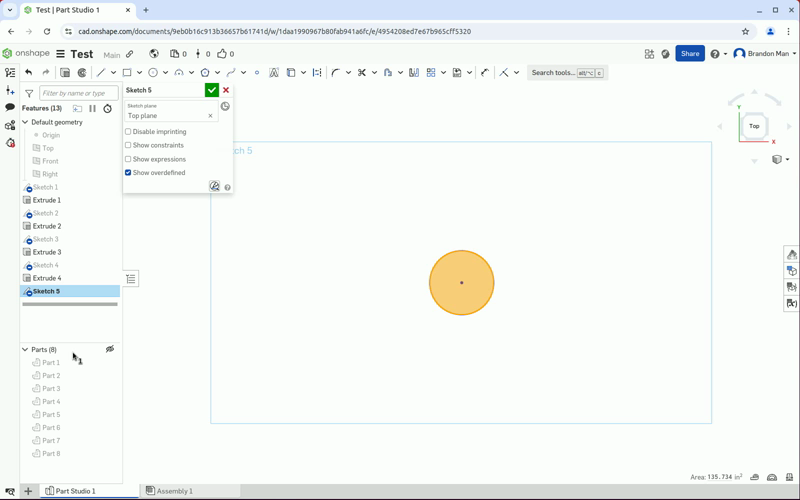
key(shift+y)
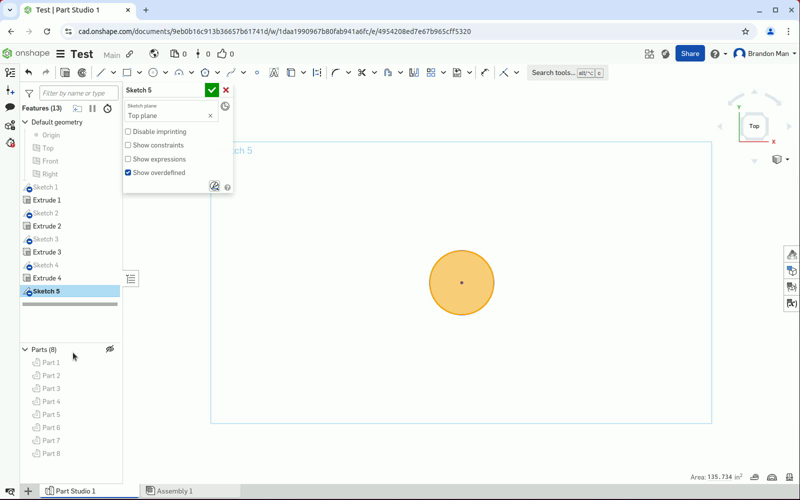
key(shift+e)
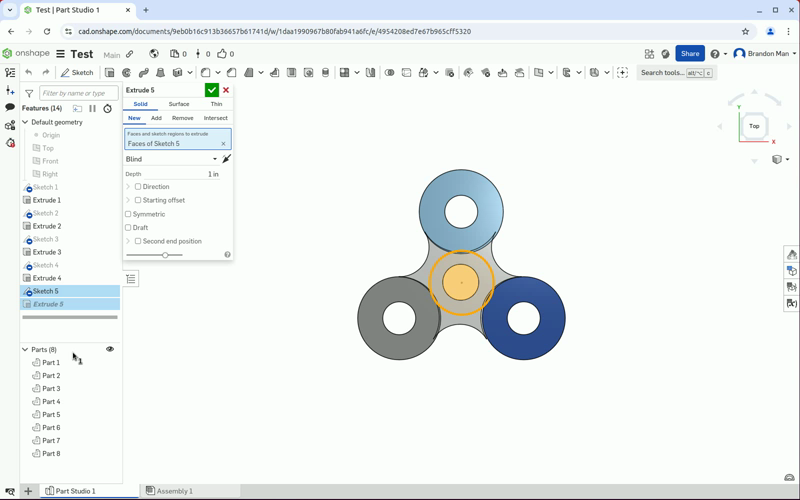
mouse_move(143, 106)
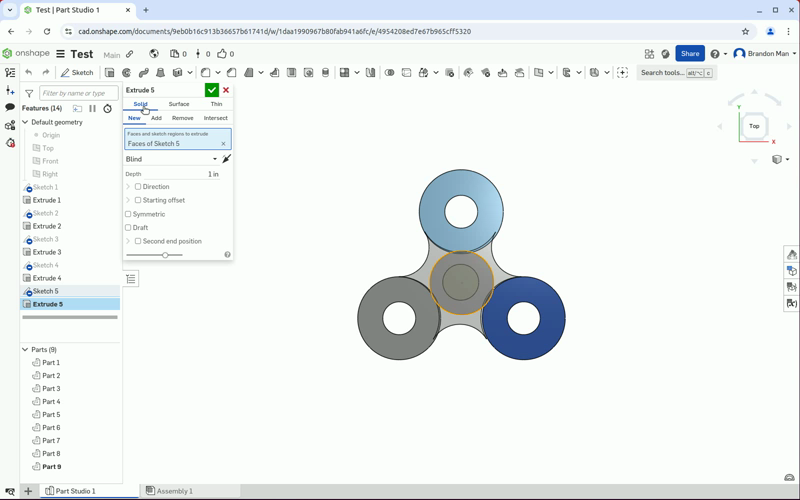
click(143, 106)
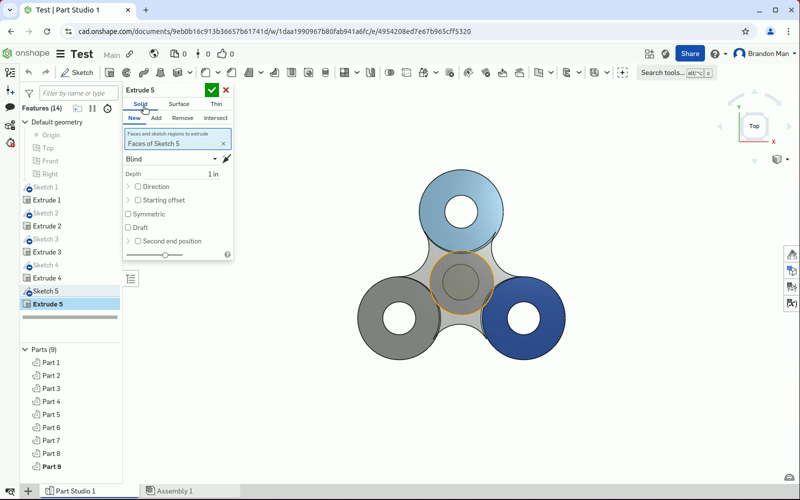
mouse_move(186, 120)
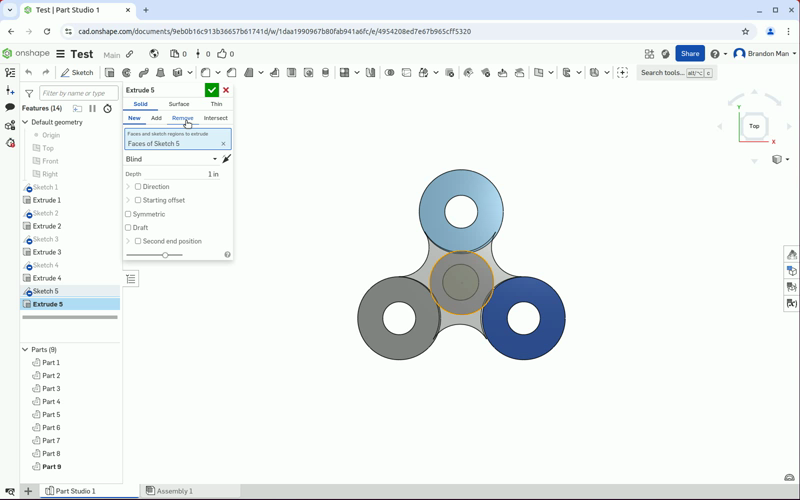
click(186, 120)
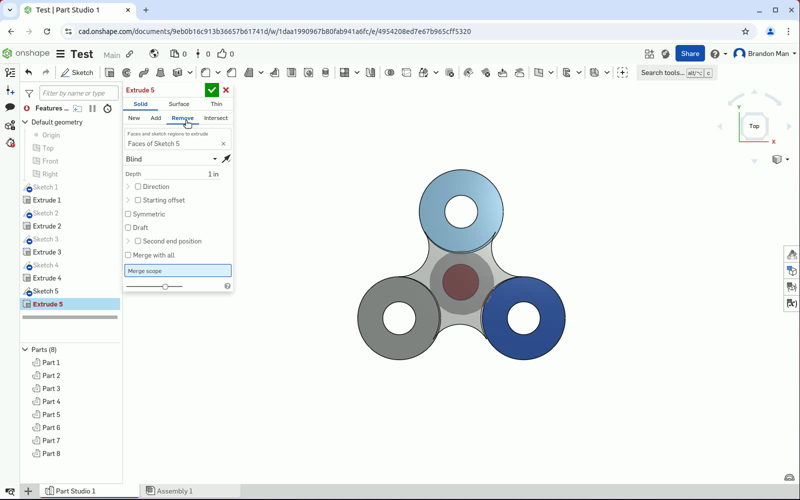
key(tab, 4)
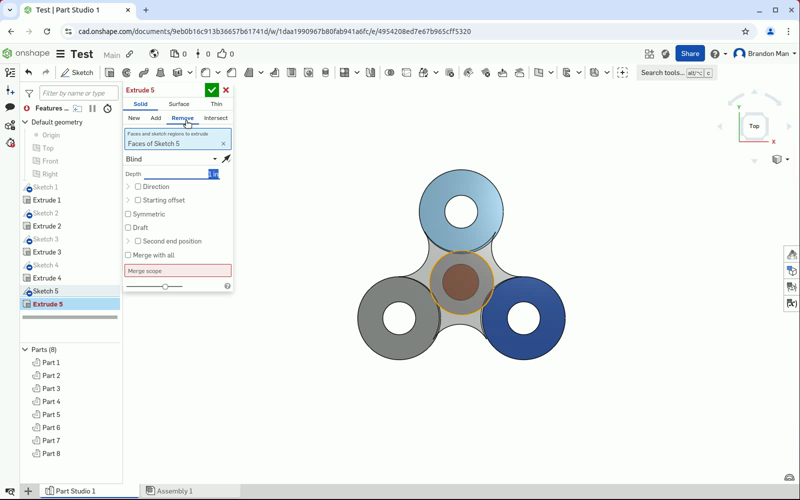
text(-4.814)
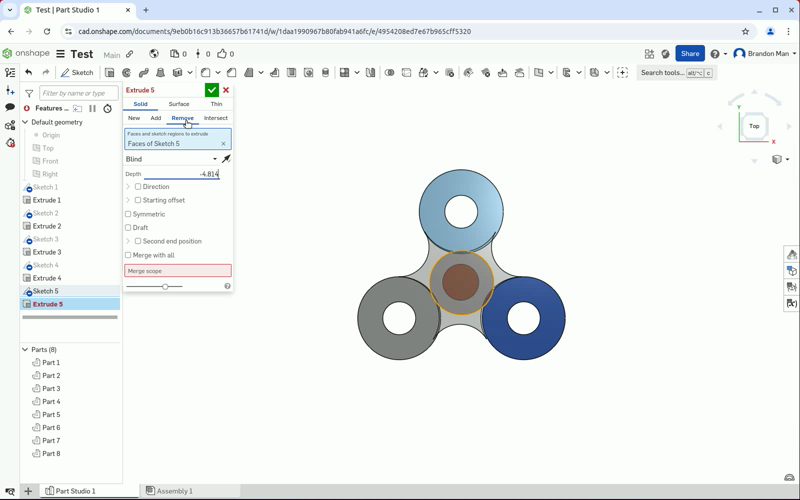
key(tab, 3)
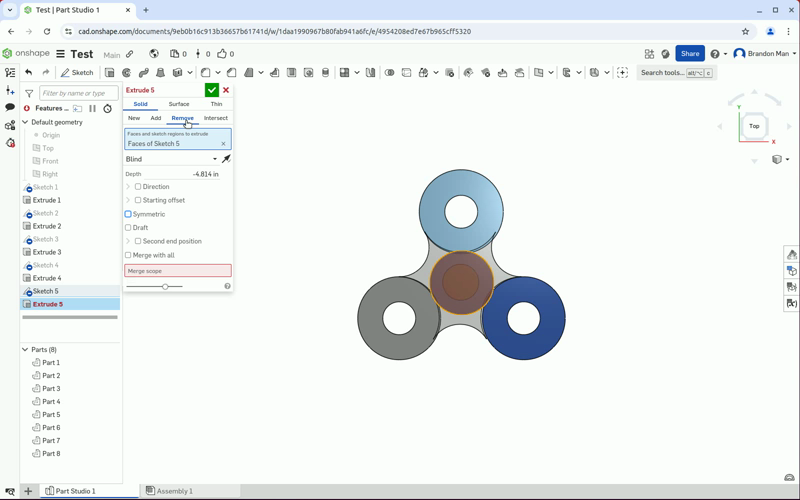
key(space)
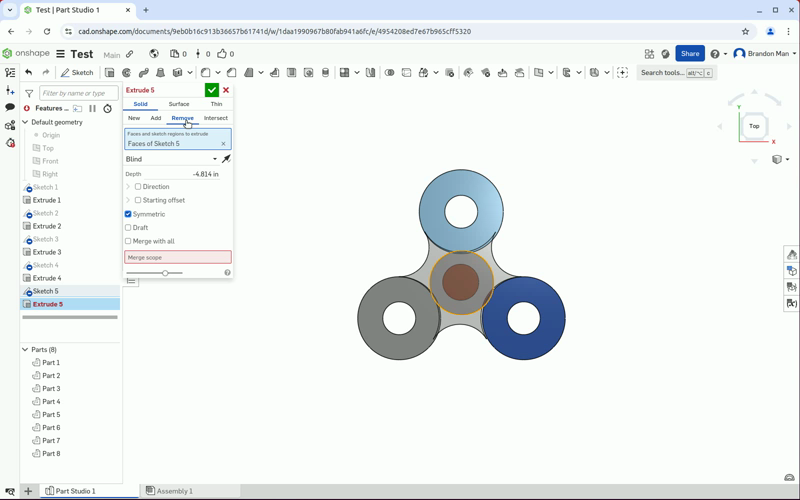
key(tab, 2)
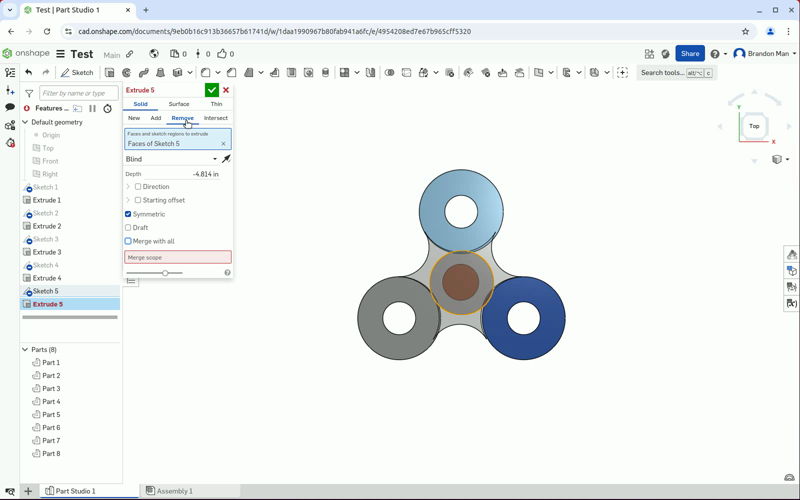
key(space)
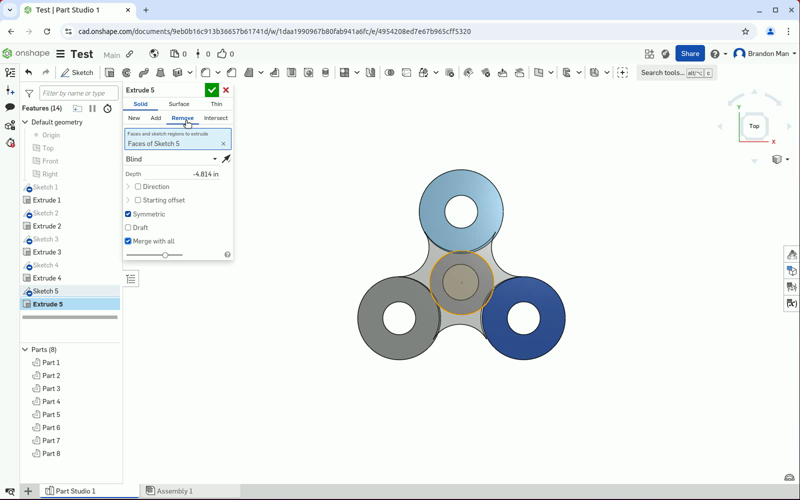
key(enter)
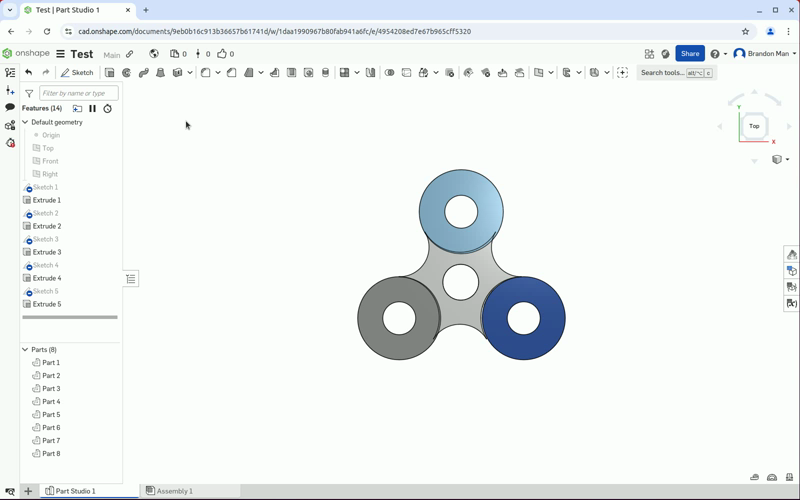
key(shift+h)
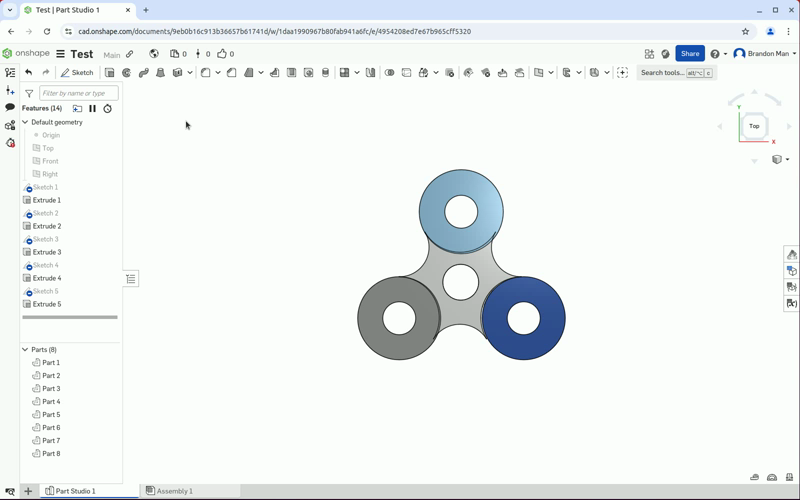
key(shift+h)
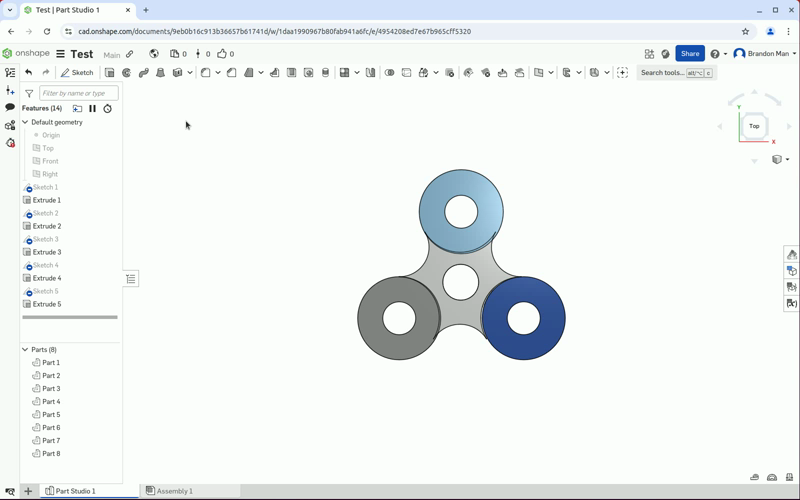
mouse_move(73, 189)
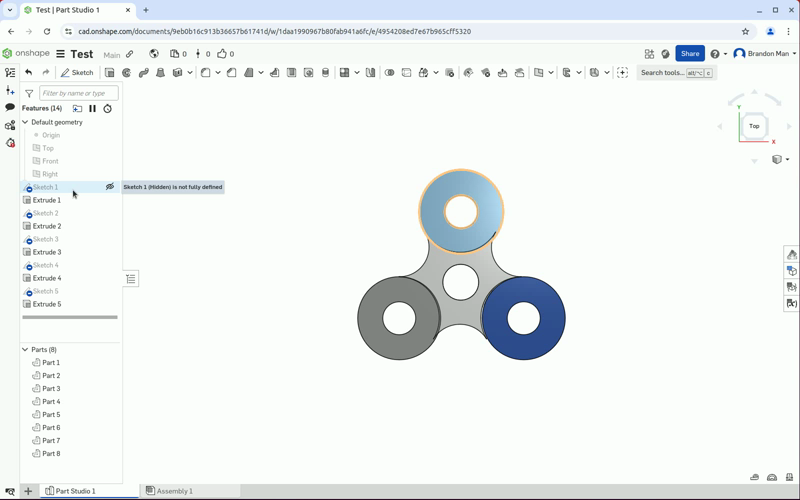
click(73, 189)
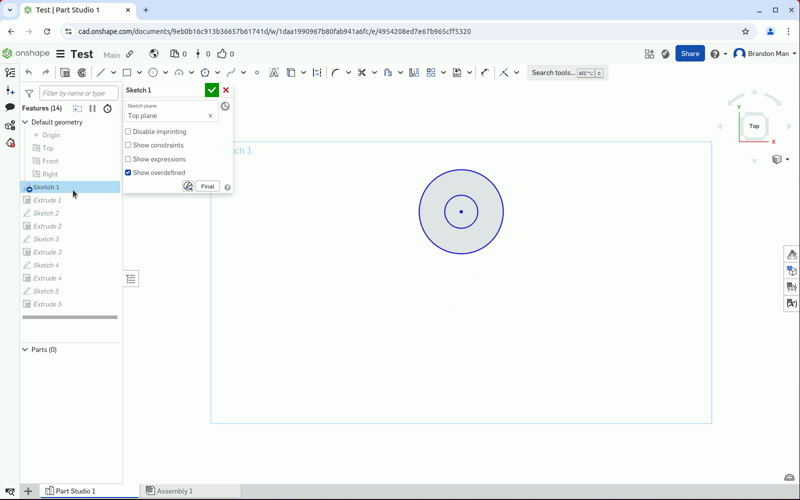
mouse_move(229, 92)
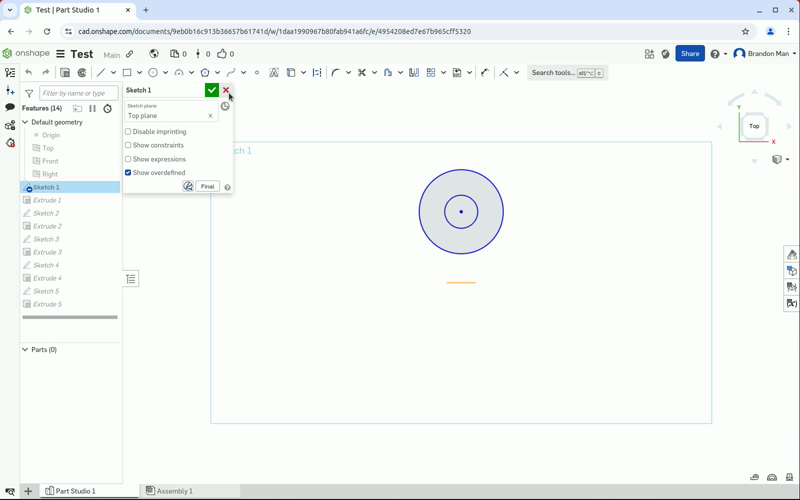
click(229, 92)
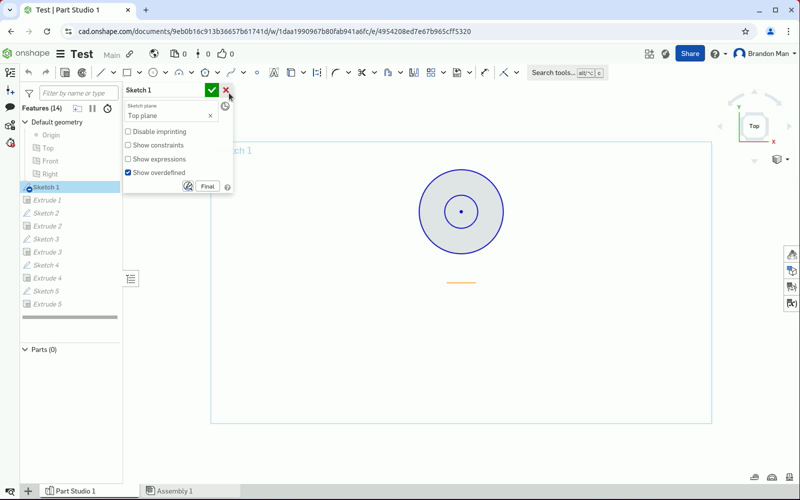
key(shift+s)
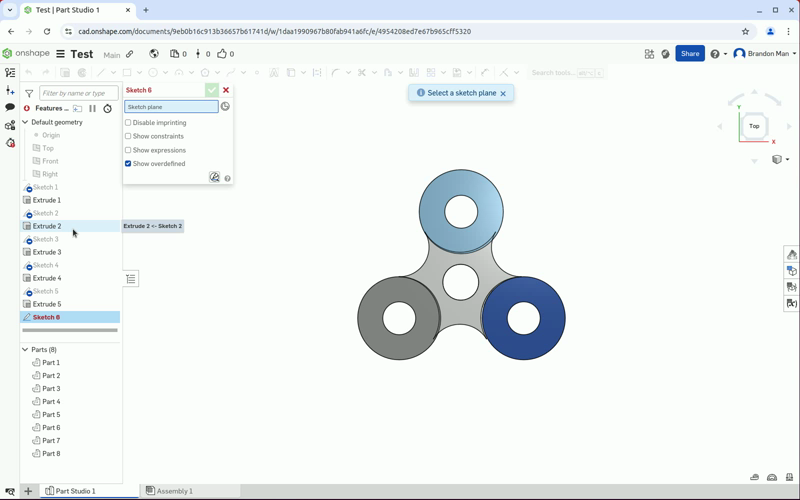
scroll(3)
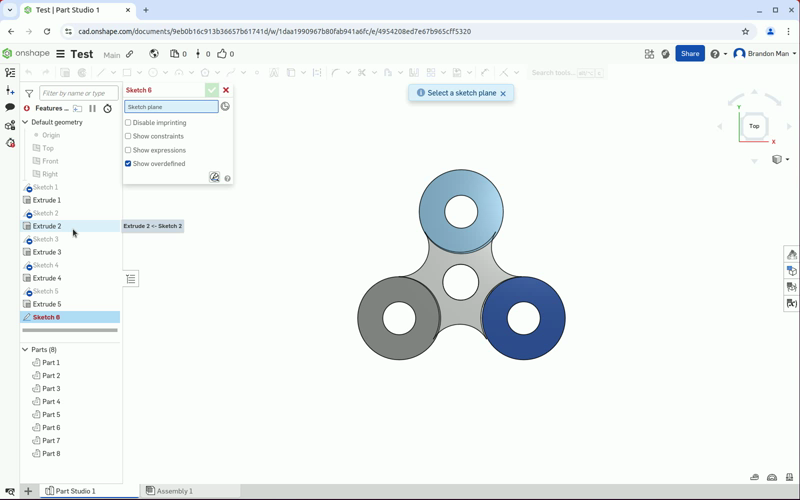
mouse_move(73, 150)
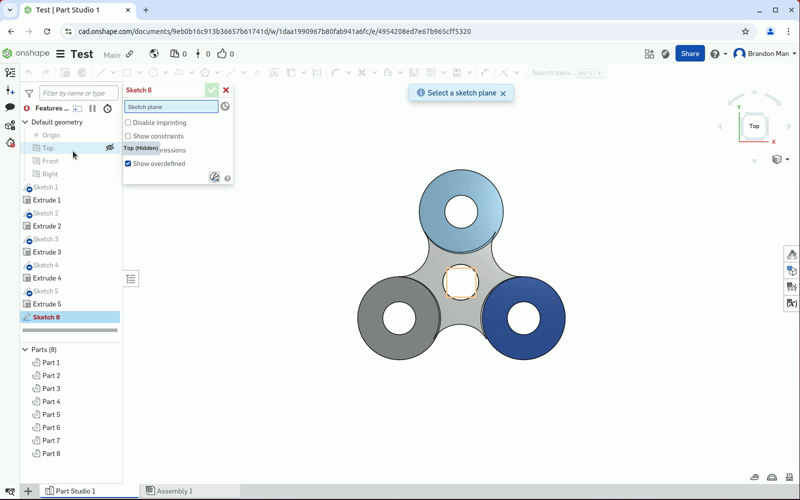
click(73, 150)
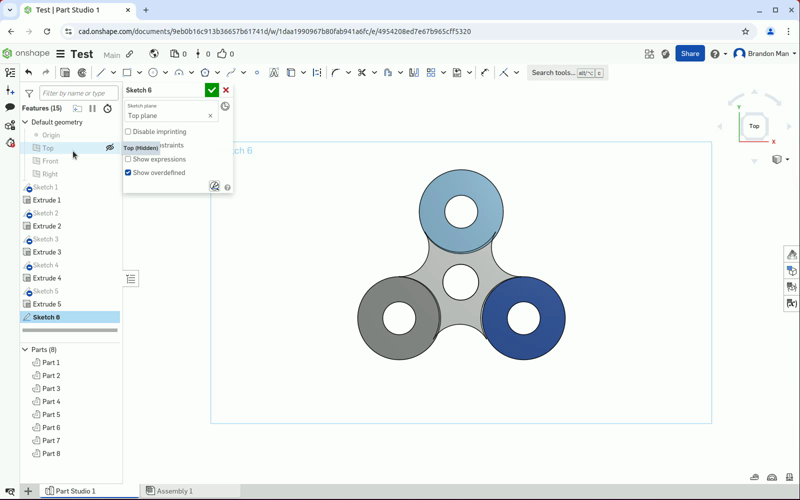
mouse_move(73, 352)
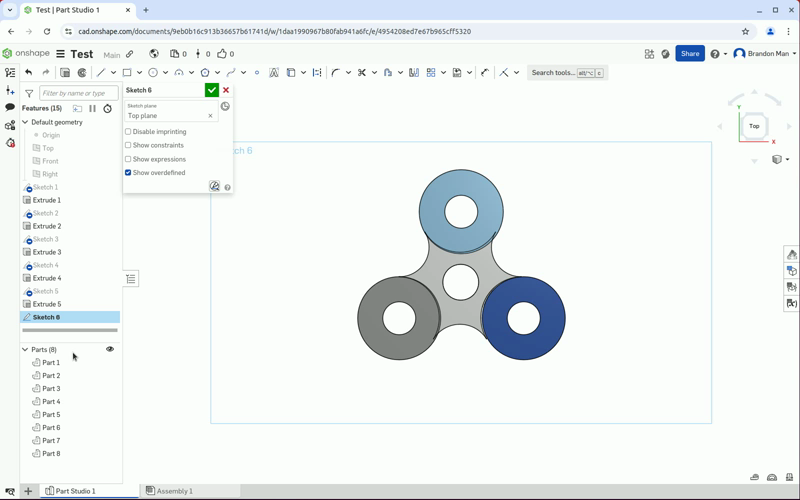
key(y)
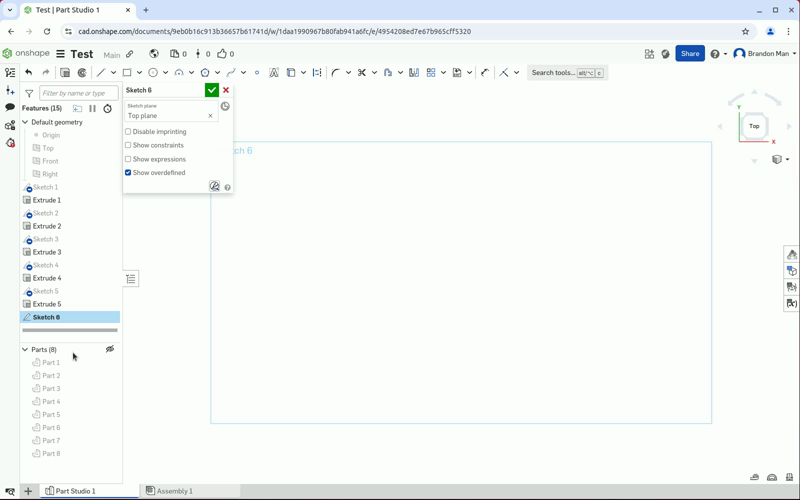
key(l)
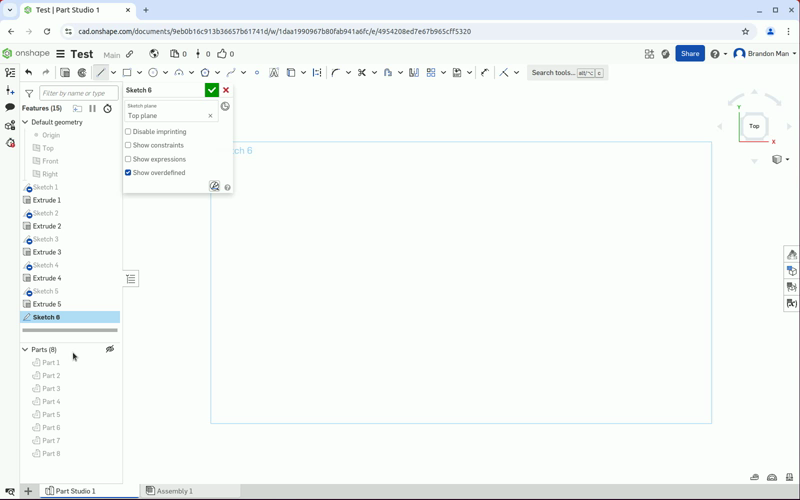
key_down(shift)
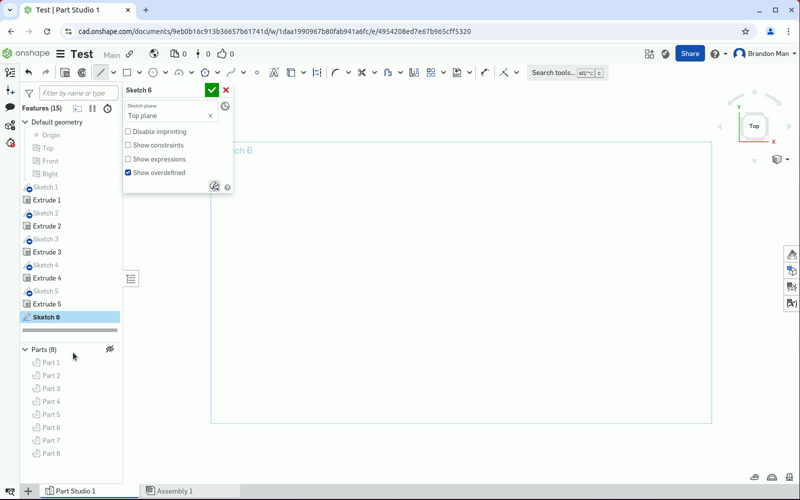
mouse_move(494, 318)
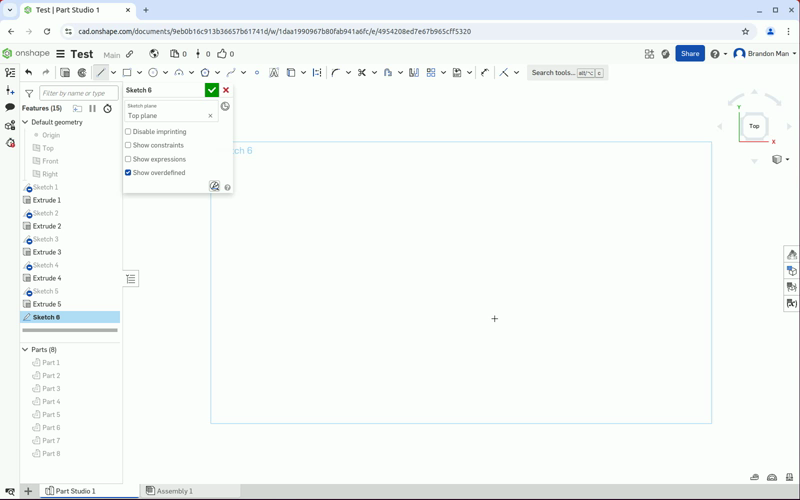
click(494, 318)
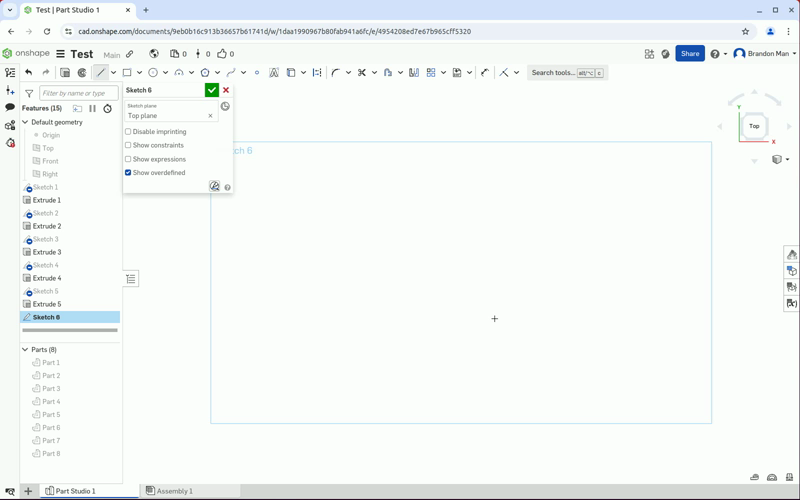
key_up(shift)
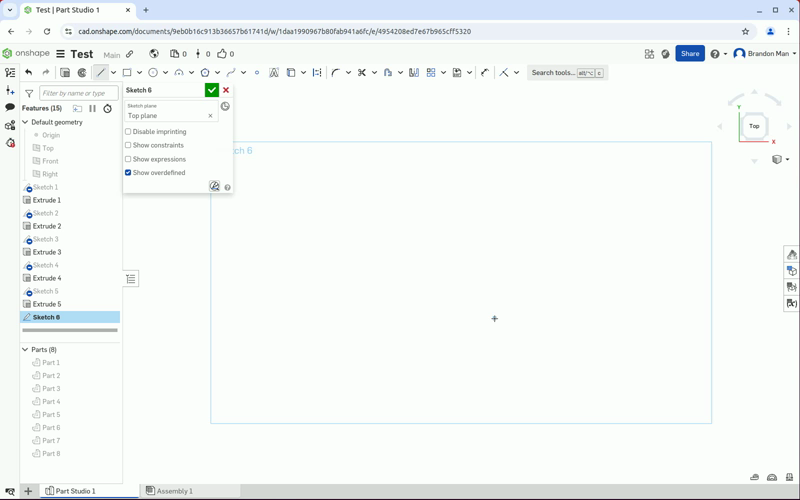
key_down(shift)
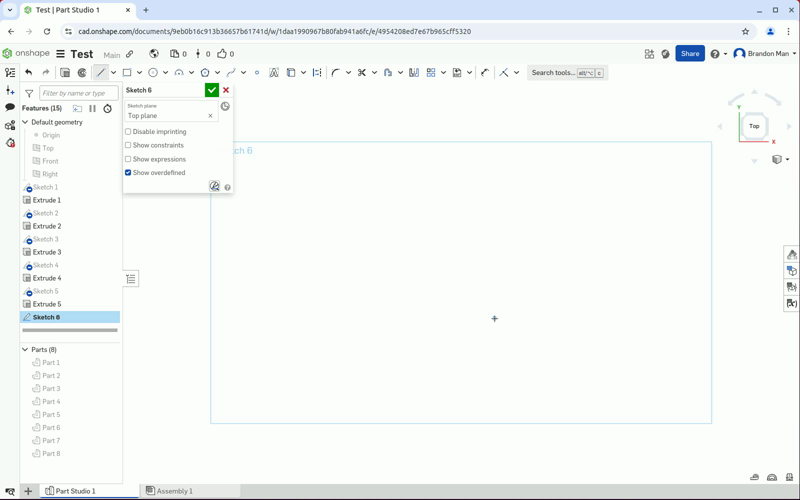
mouse_move(524, 318)
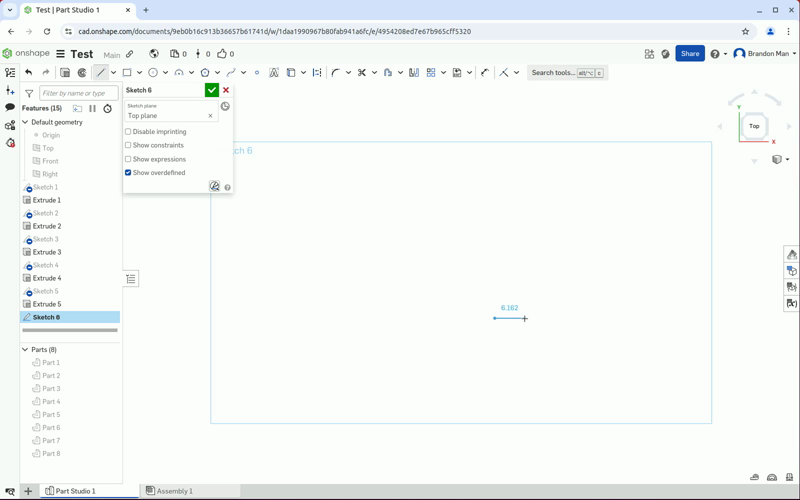
mouse_move(508, 342)
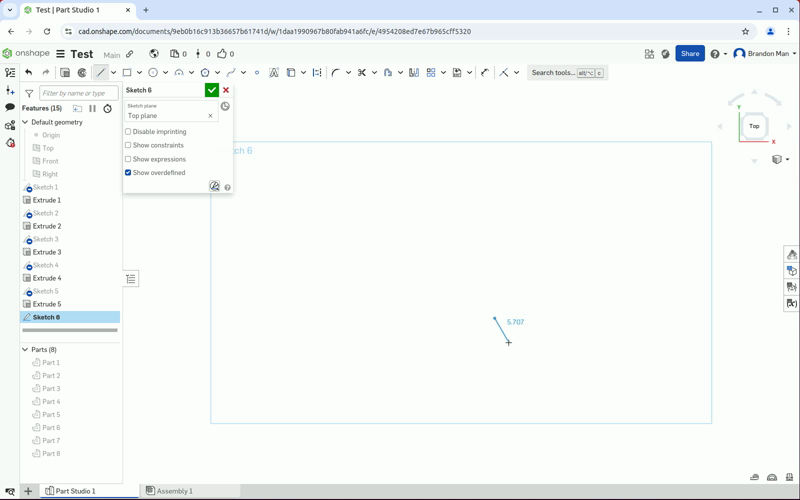
click(508, 342)
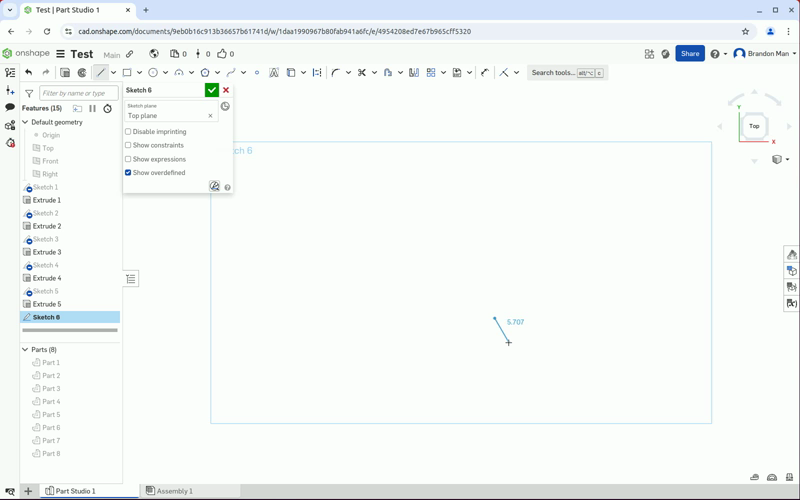
key_up(shift)
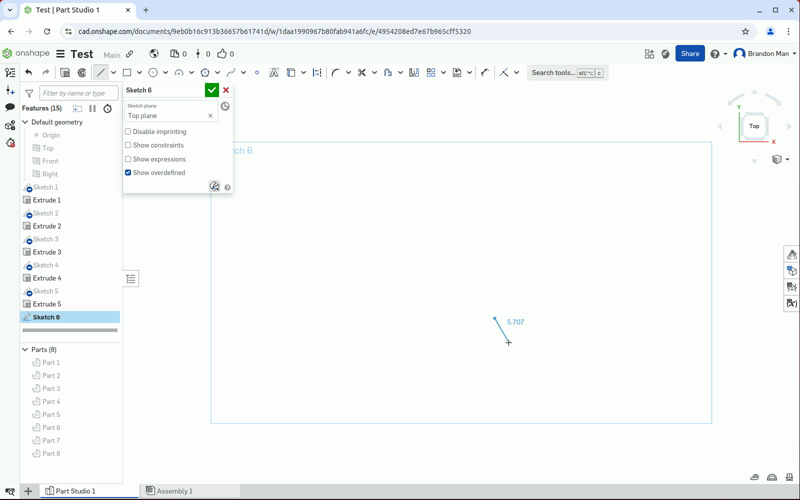
key_down(shift)
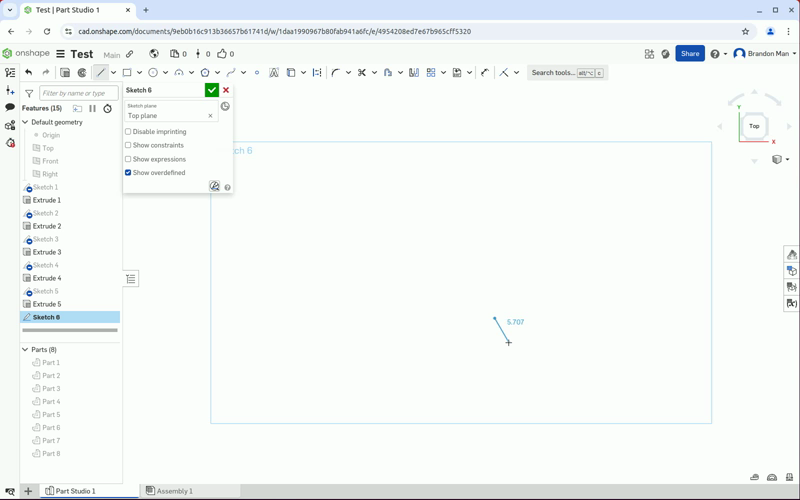
mouse_move(538, 342)
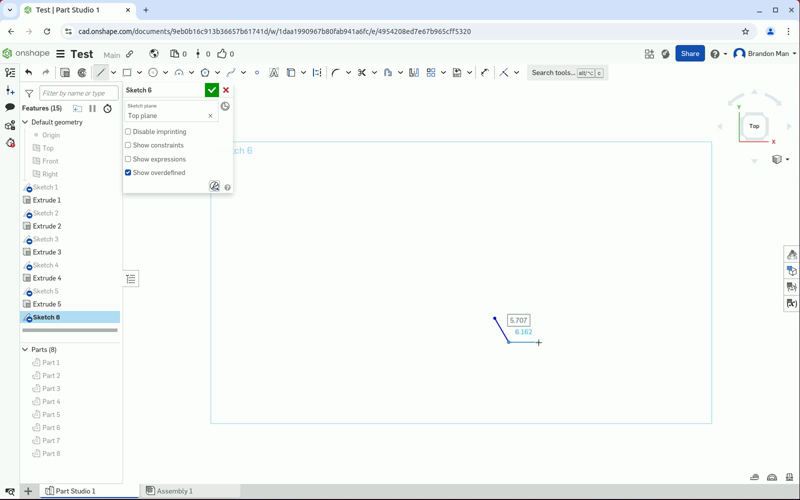
mouse_move(536, 342)
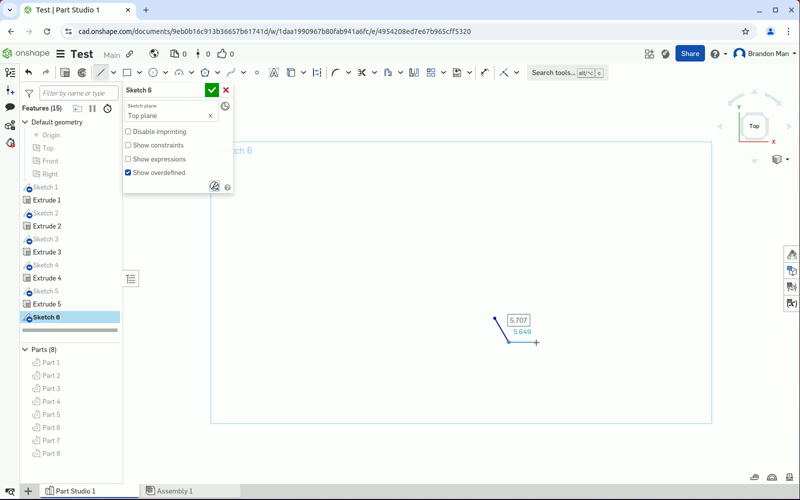
click(536, 342)
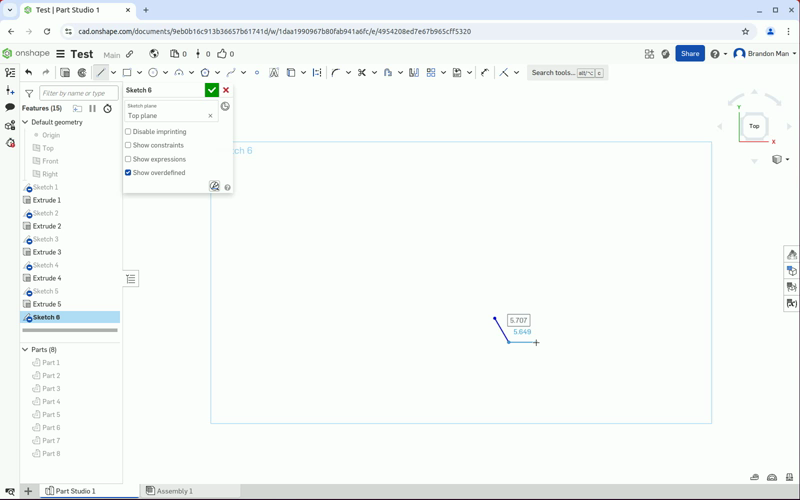
key_up(shift)
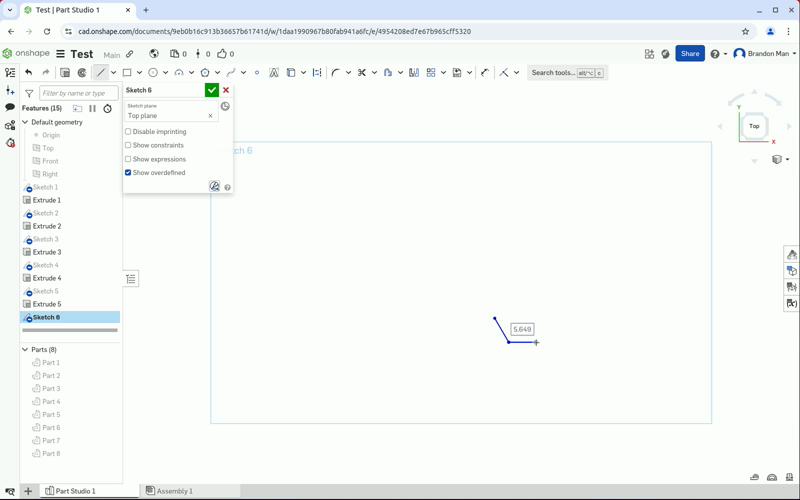
key_down(shift)
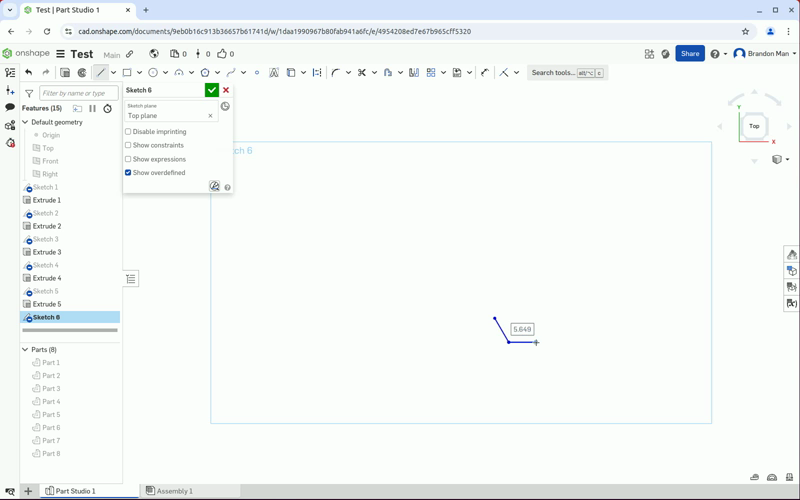
mouse_move(566, 342)
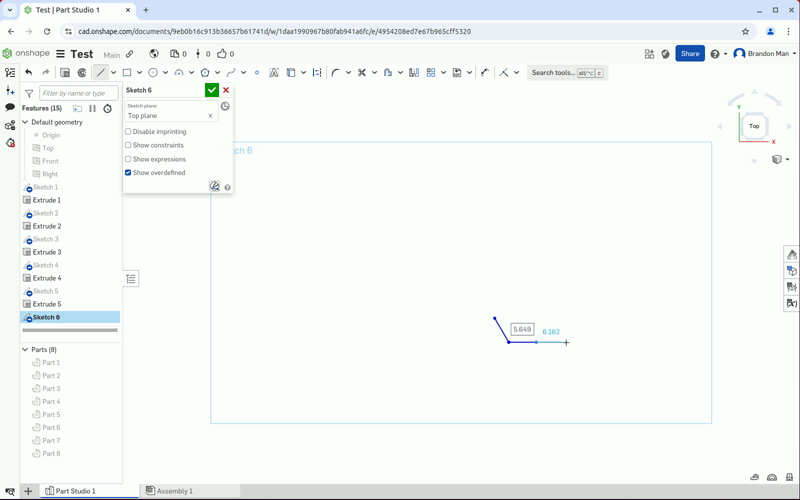
mouse_move(550, 318)
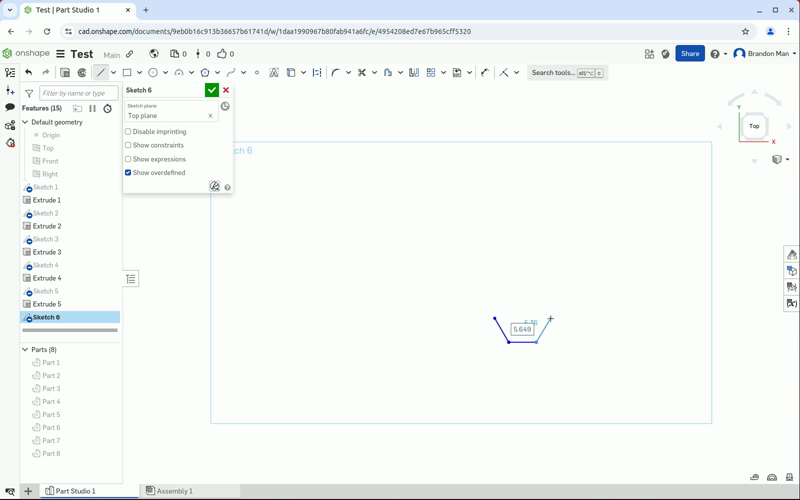
click(550, 318)
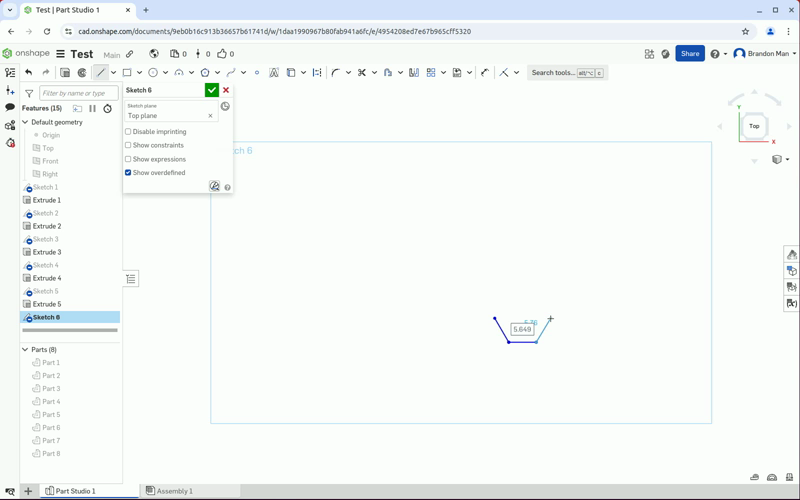
key_up(shift)
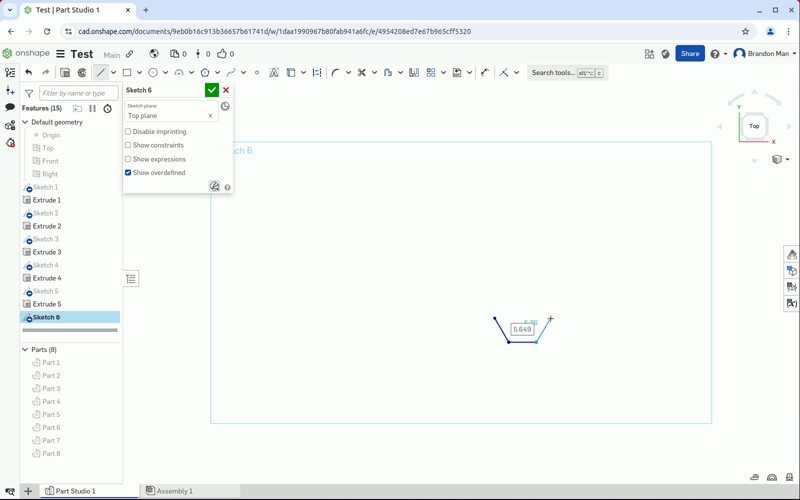
key_down(shift)
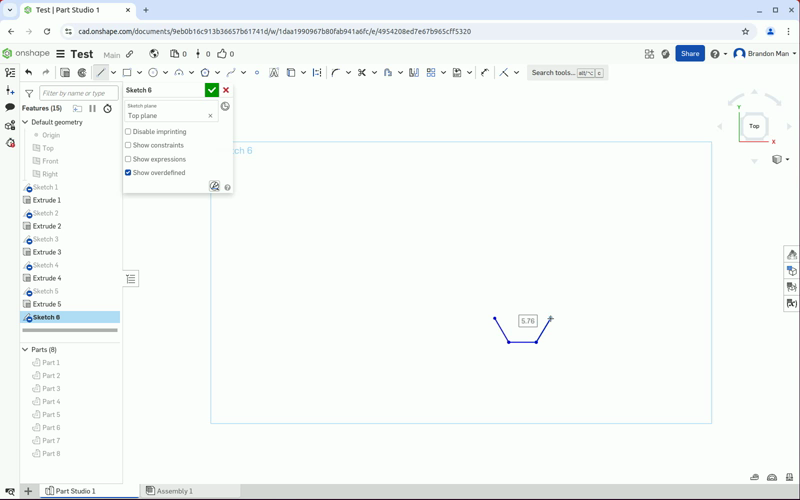
mouse_move(580, 318)
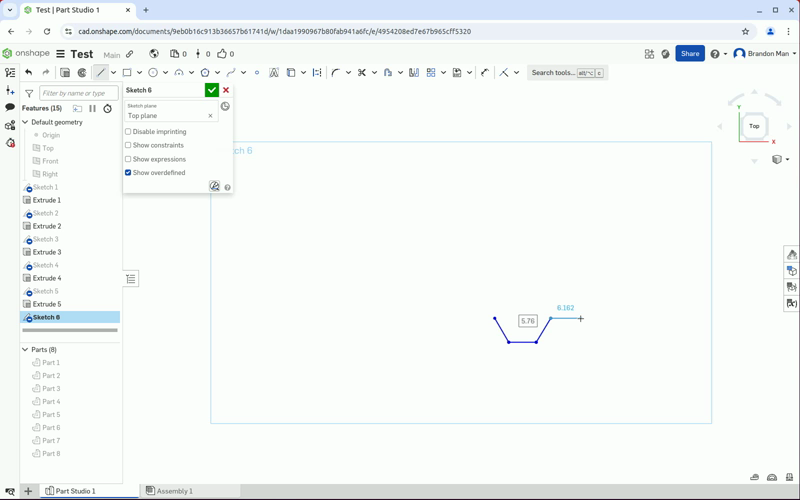
mouse_move(536, 294)
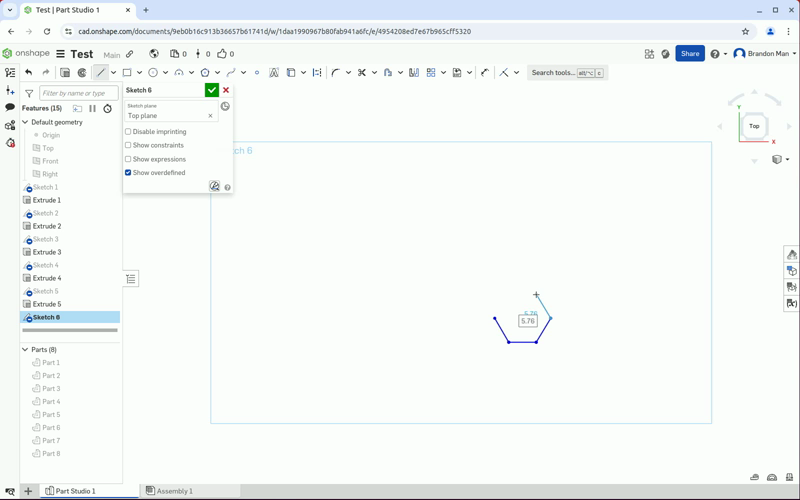
click(536, 294)
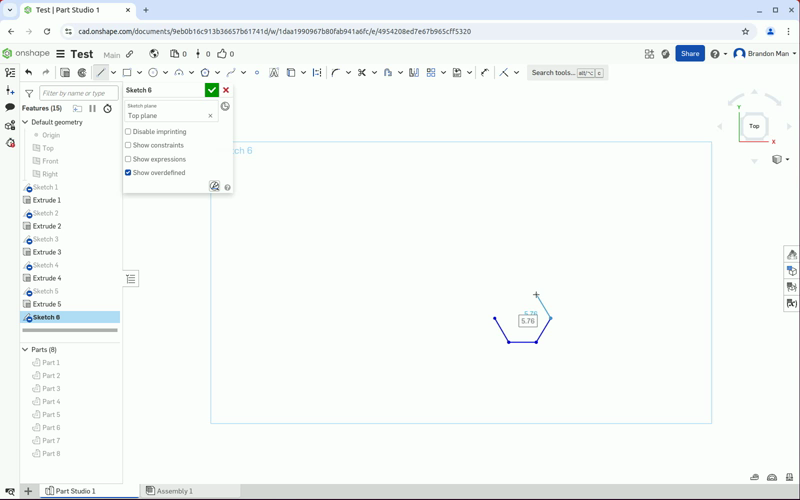
key_up(shift)
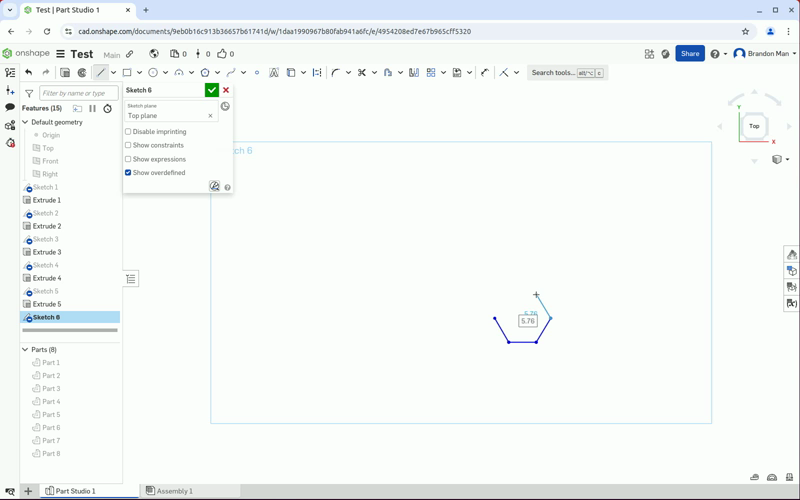
key_down(shift)
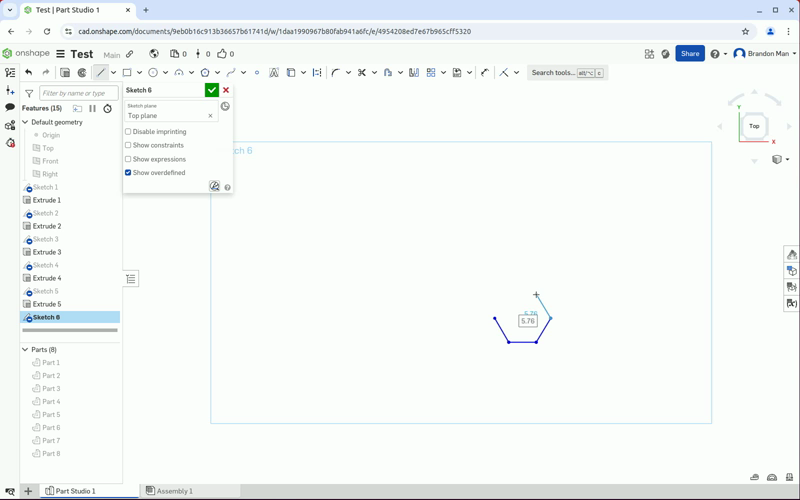
mouse_move(566, 294)
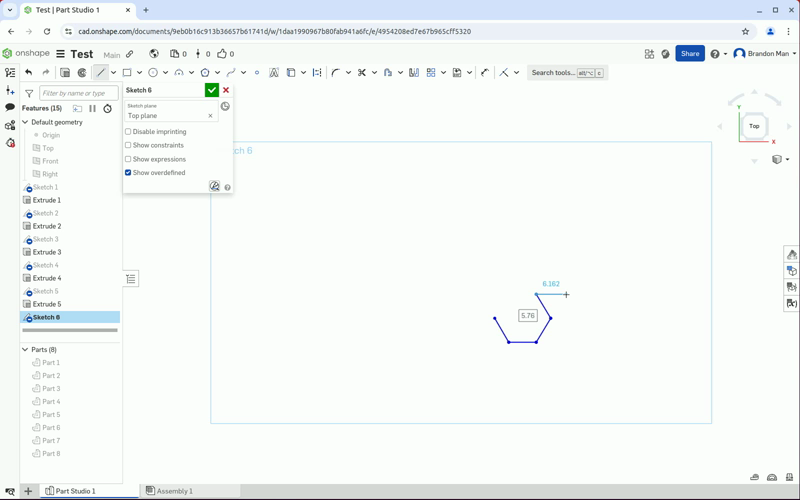
mouse_move(508, 294)
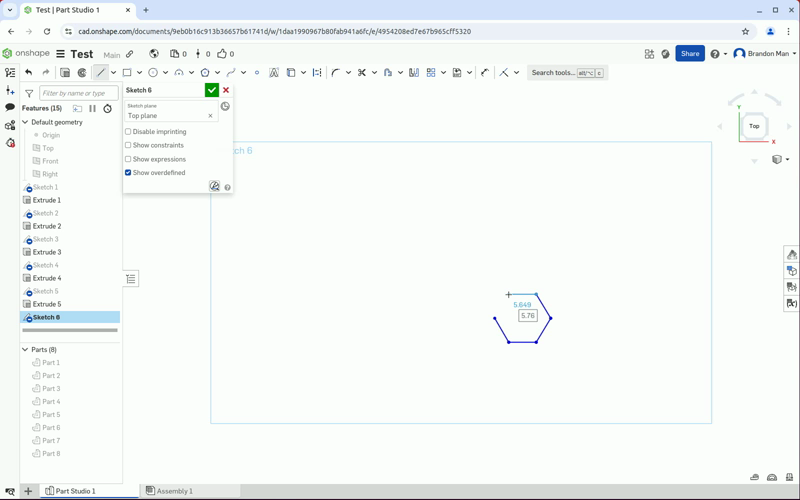
click(508, 294)
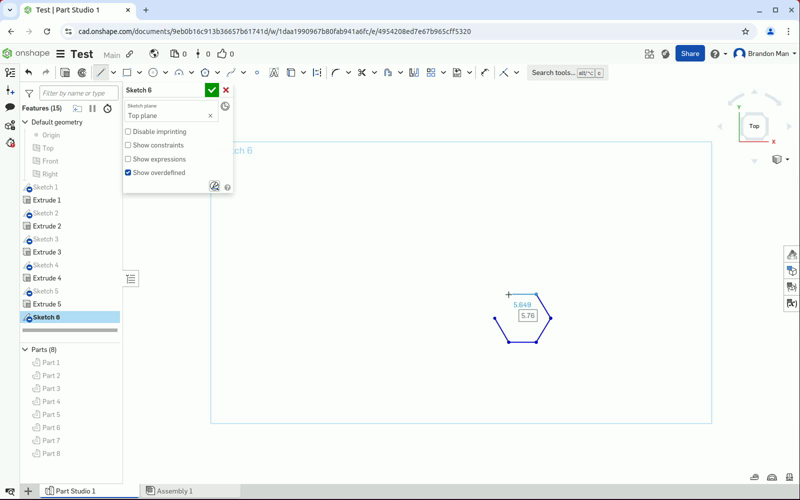
key_up(shift)
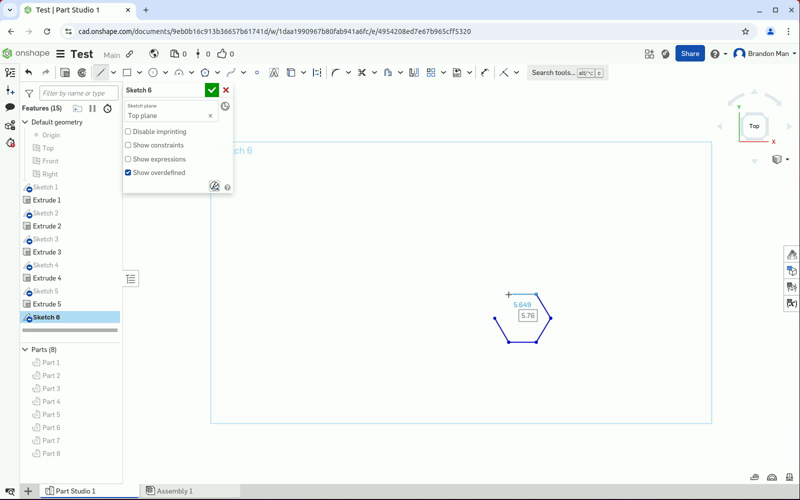
mouse_move(538, 294)
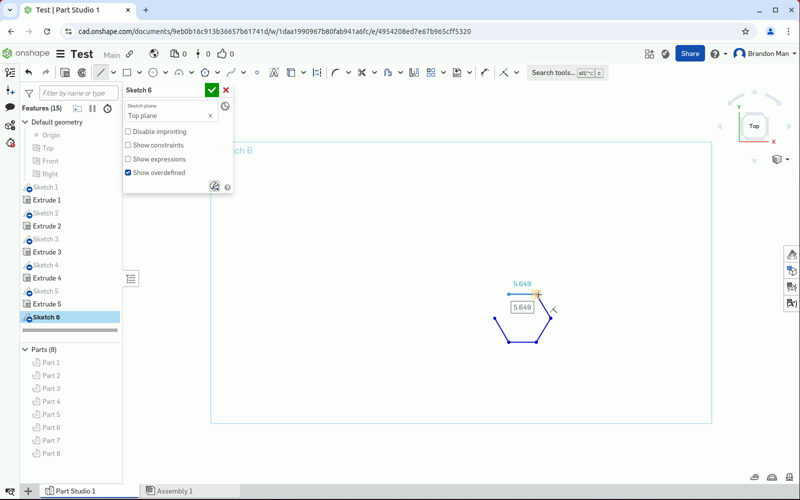
key_down(shift)
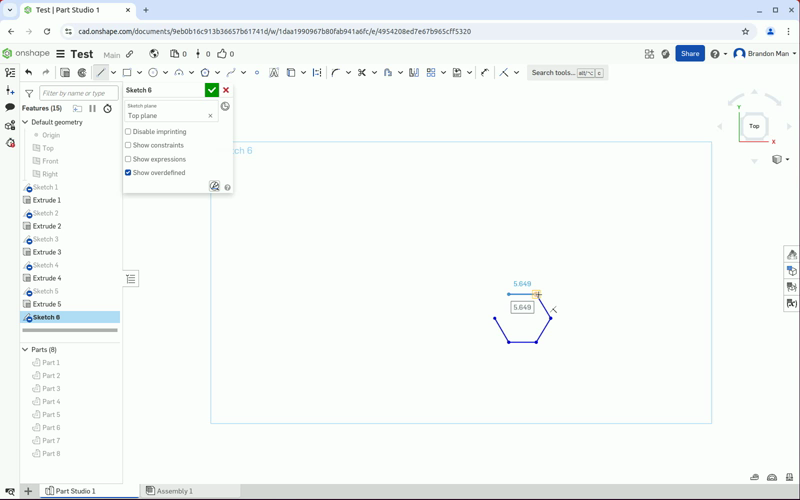
mouse_move(494, 318)
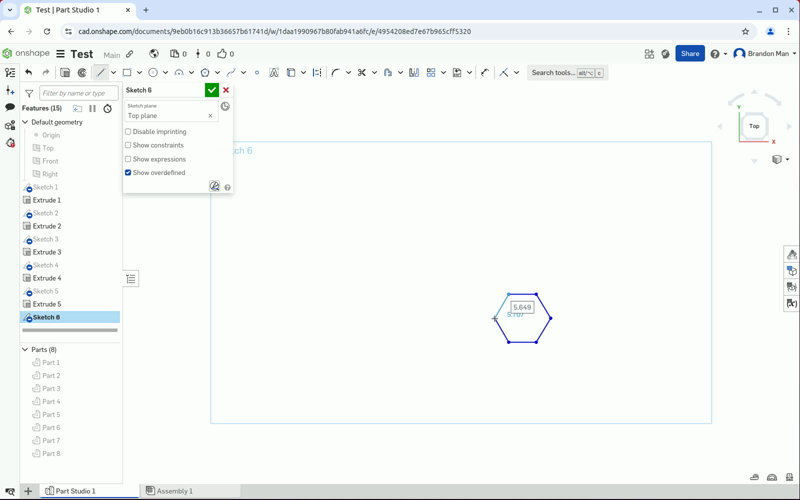
key_up(shift)
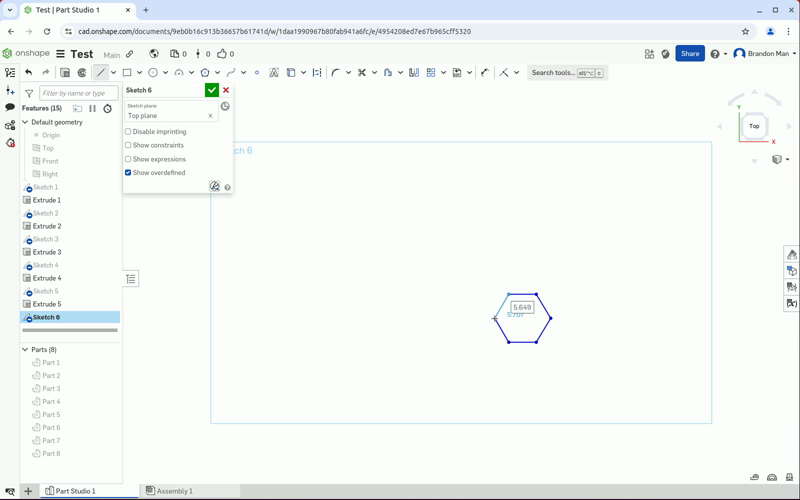
click(494, 318)
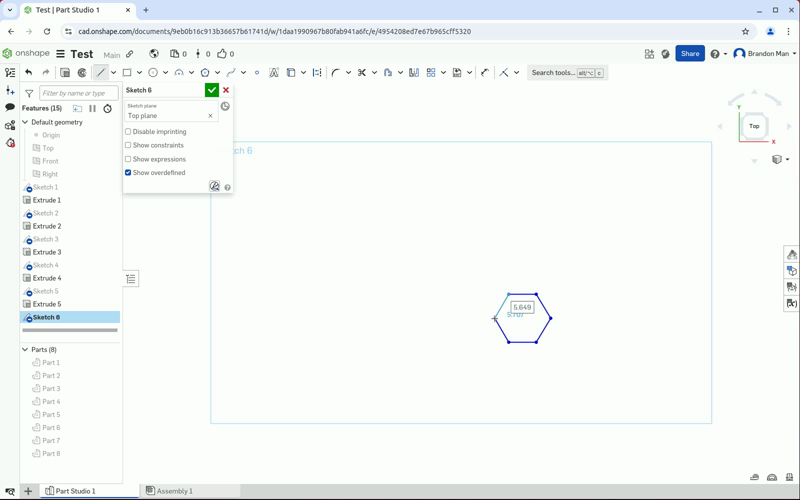
key(esc)
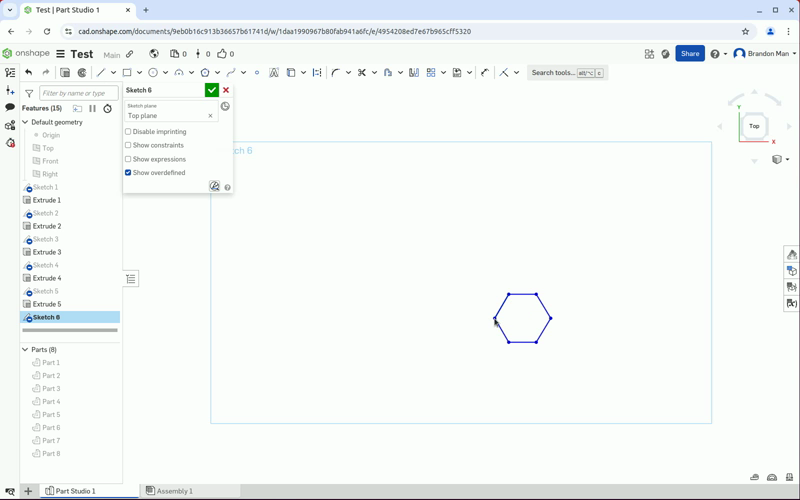
mouse_move(535, 332)
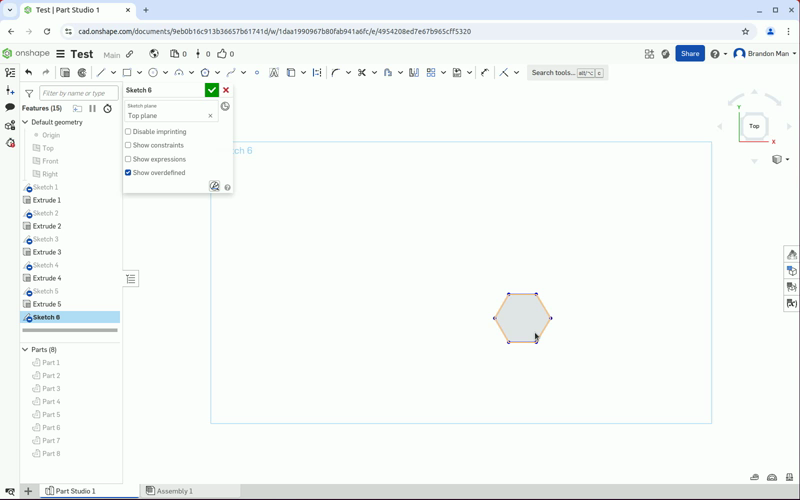
click(535, 332)
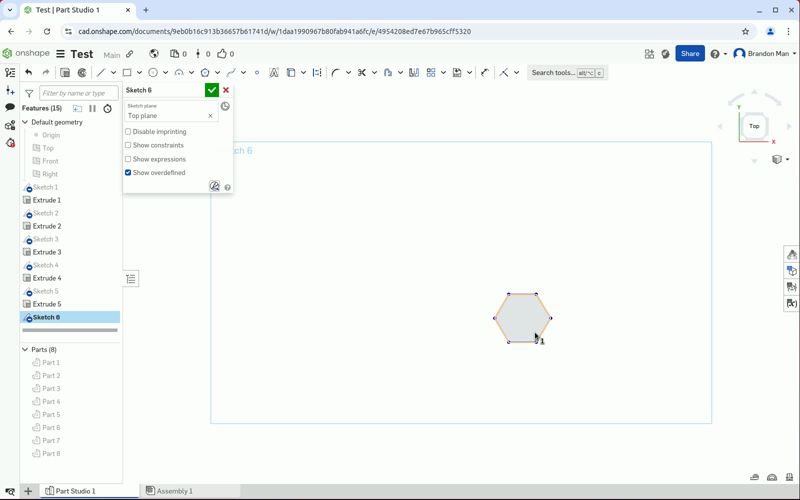
mouse_move(73, 352)
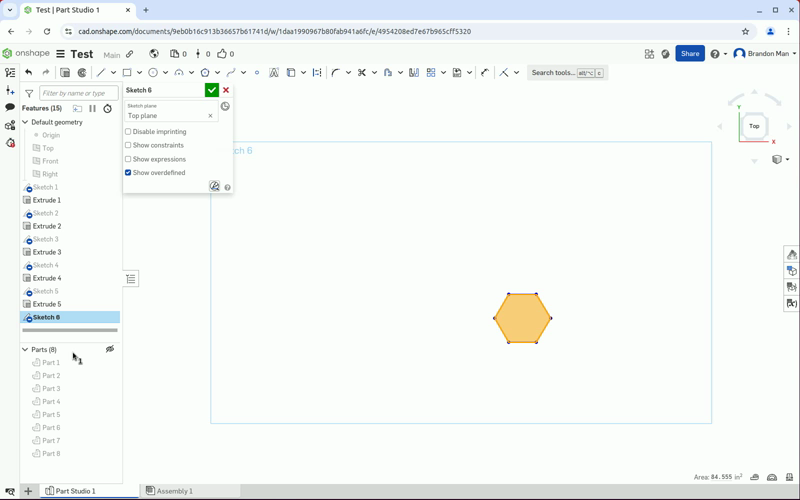
key(shift+y)
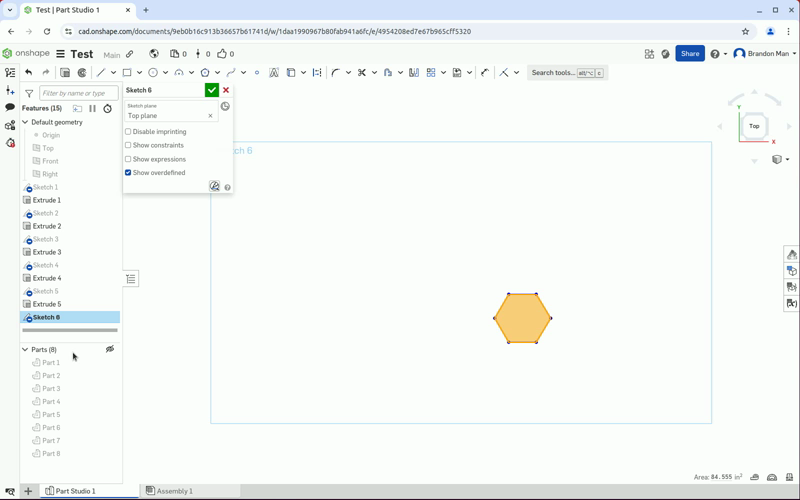
key(shift+e)
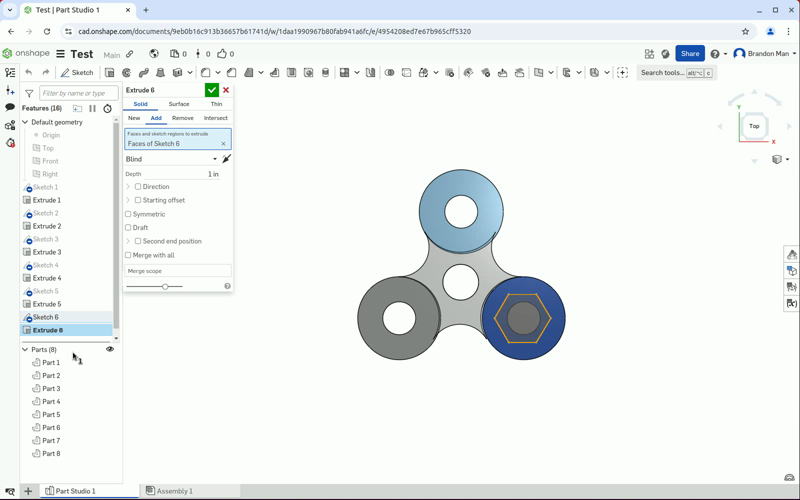
mouse_move(143, 106)
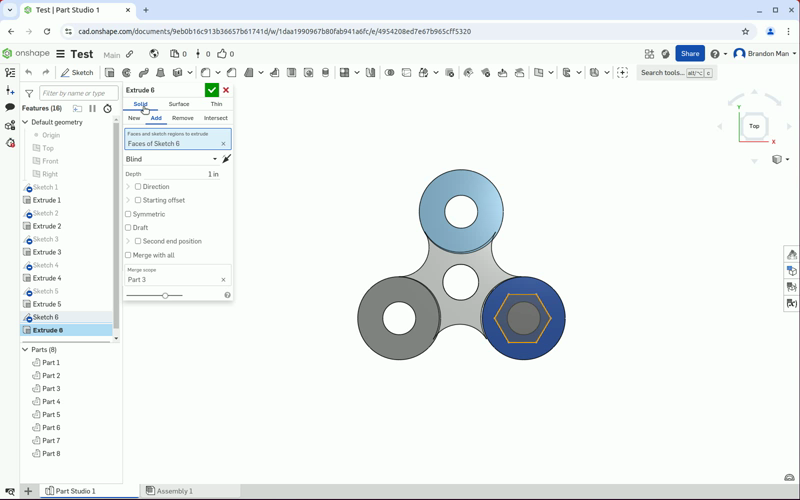
click(143, 106)
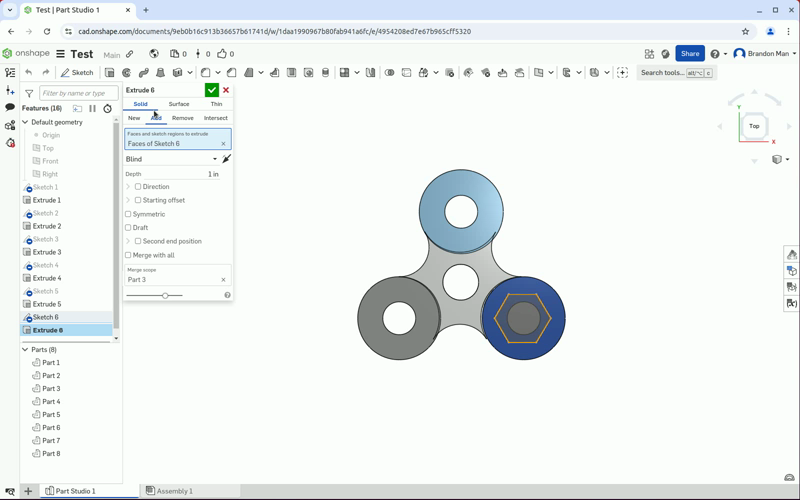
mouse_move(186, 120)
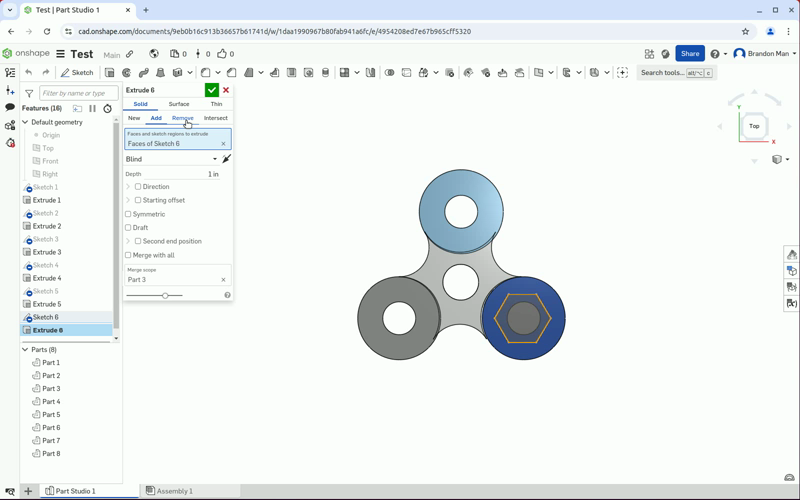
click(186, 120)
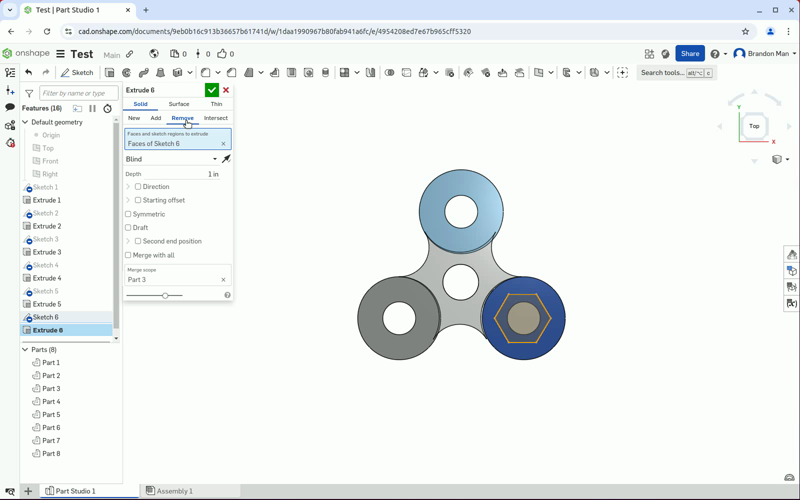
key(tab, 4)
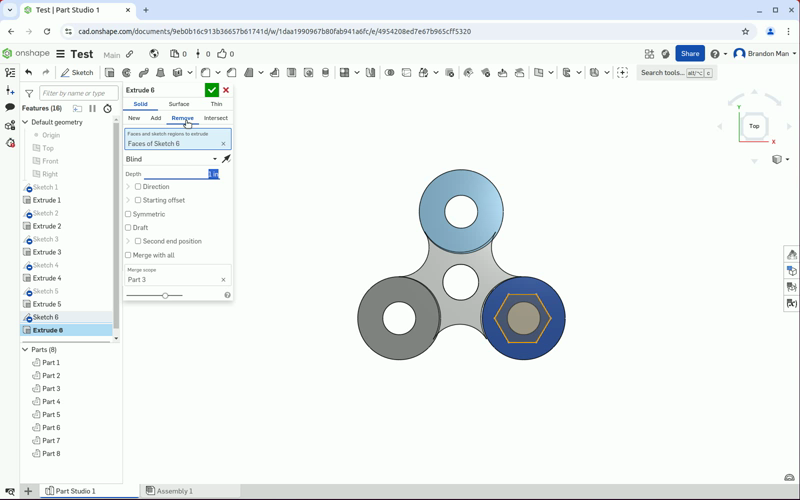
text(-5.296)
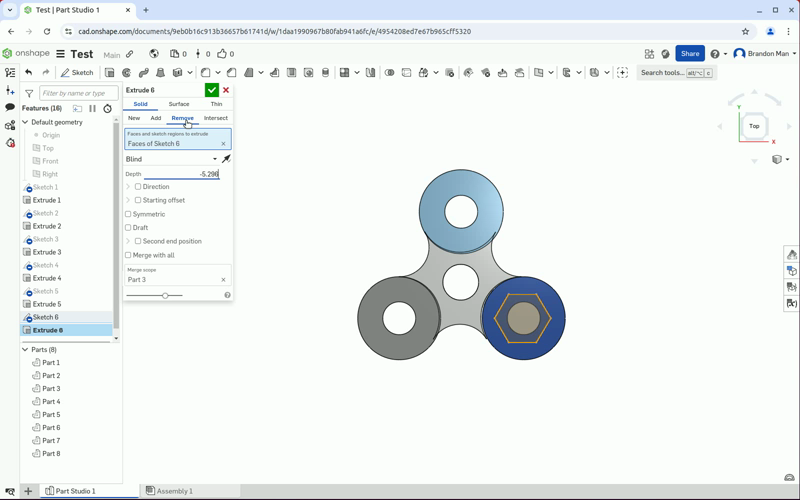
key(tab, 3)
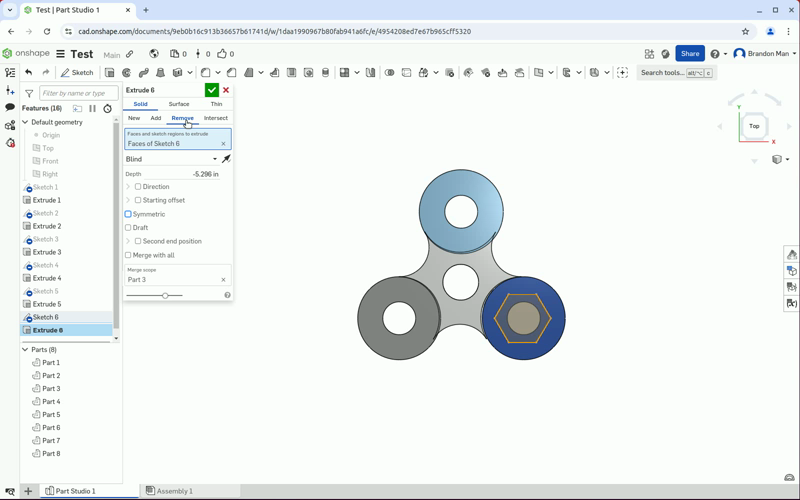
key(space)
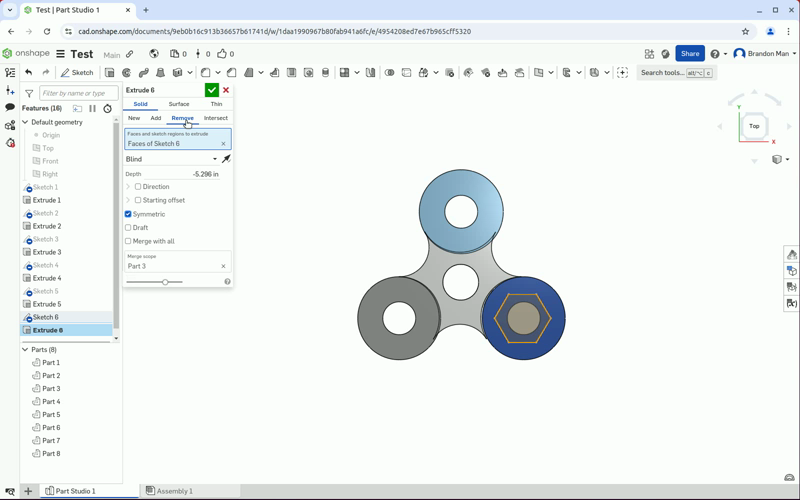
key(tab, 2)
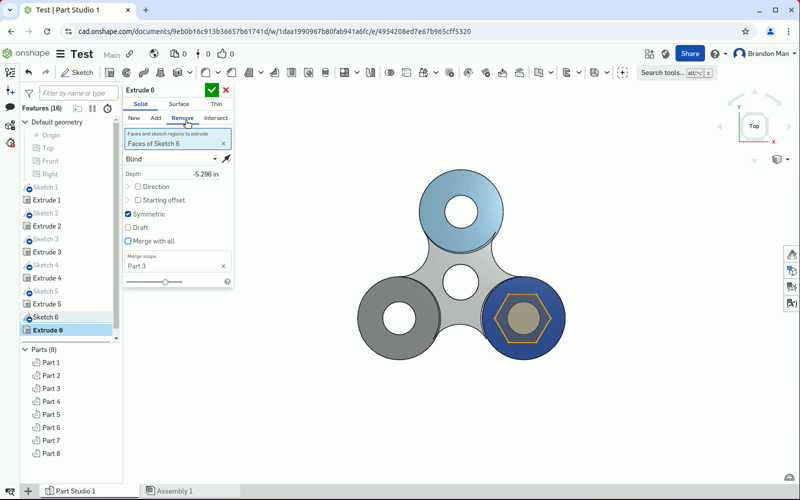
key(space)
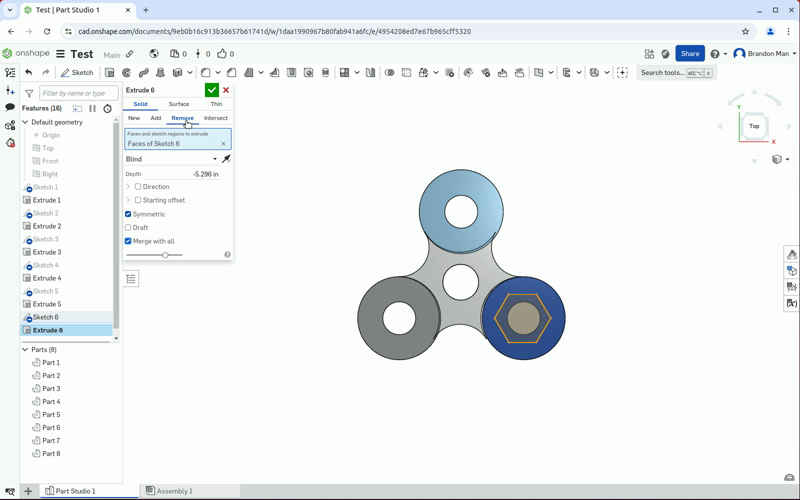
key(enter)
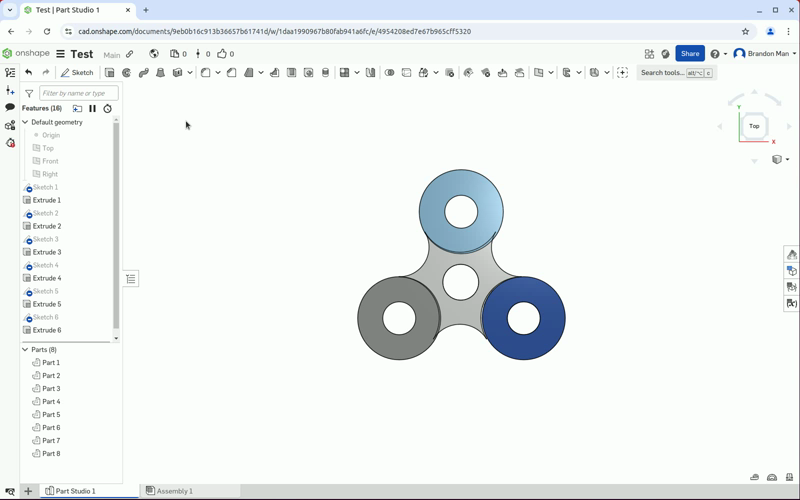
key(shift+h)
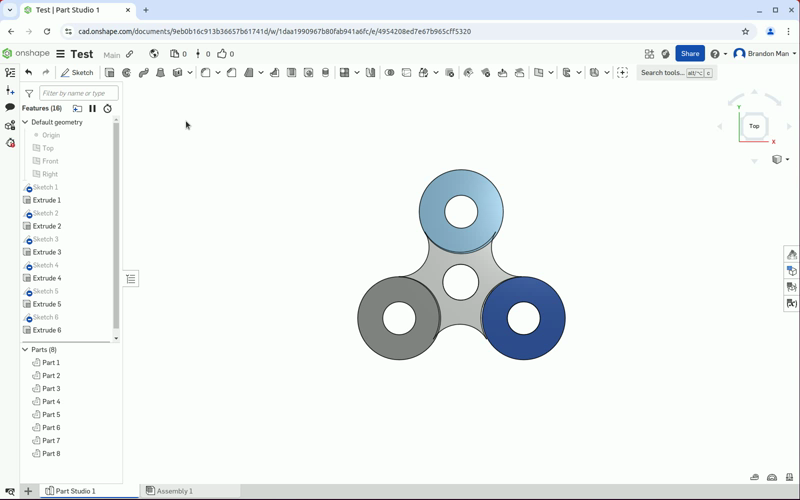
key(shift+h)
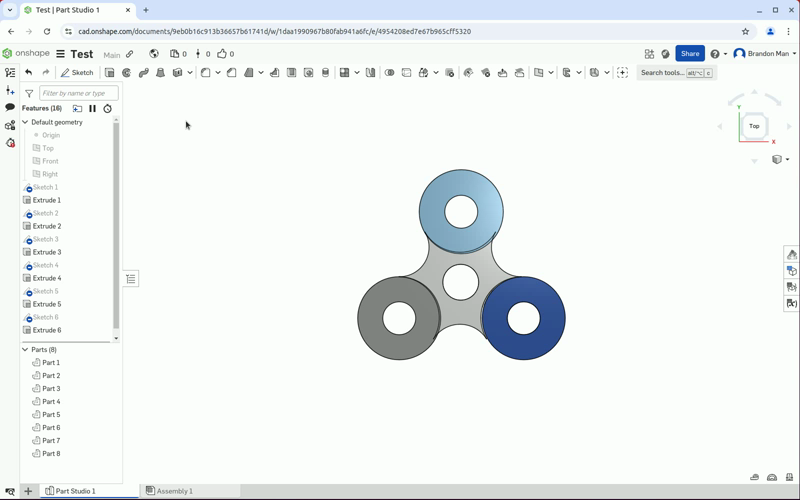
mouse_move(69, 189)
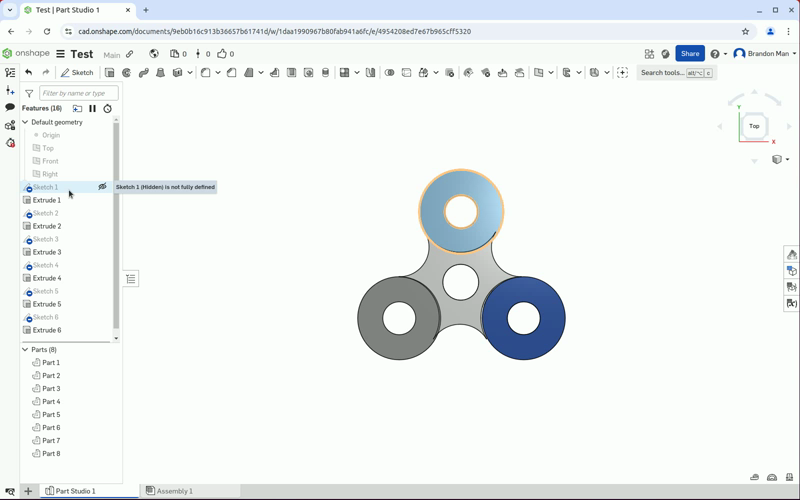
click(69, 189)
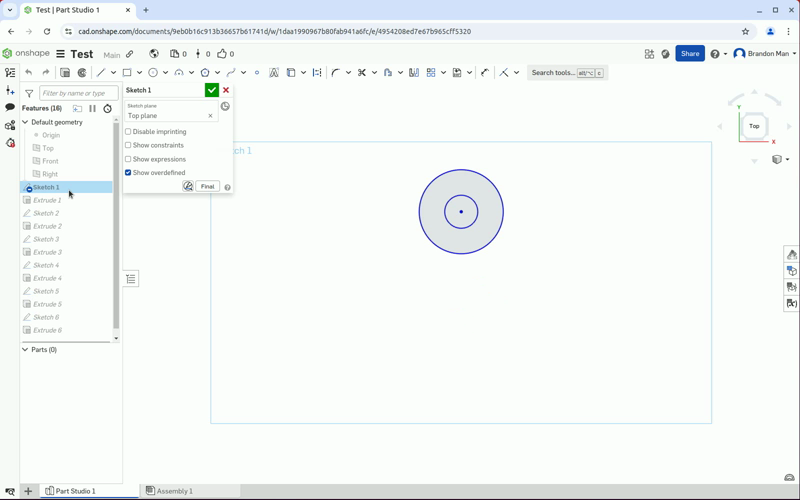
mouse_move(229, 92)
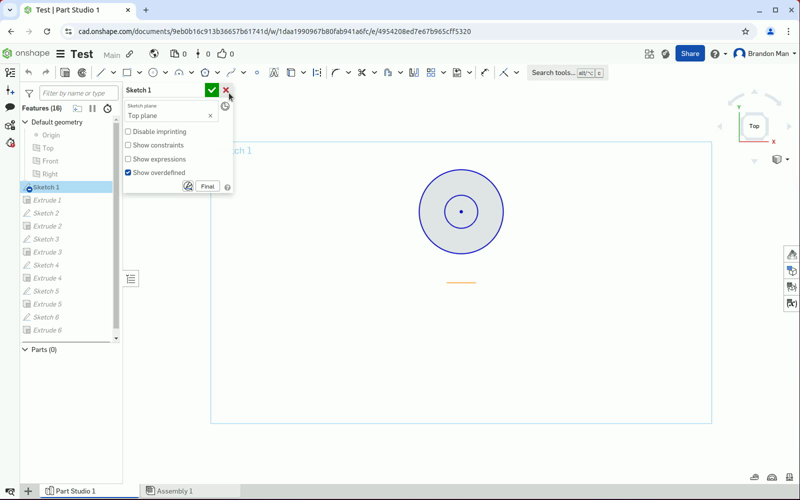
click(229, 92)
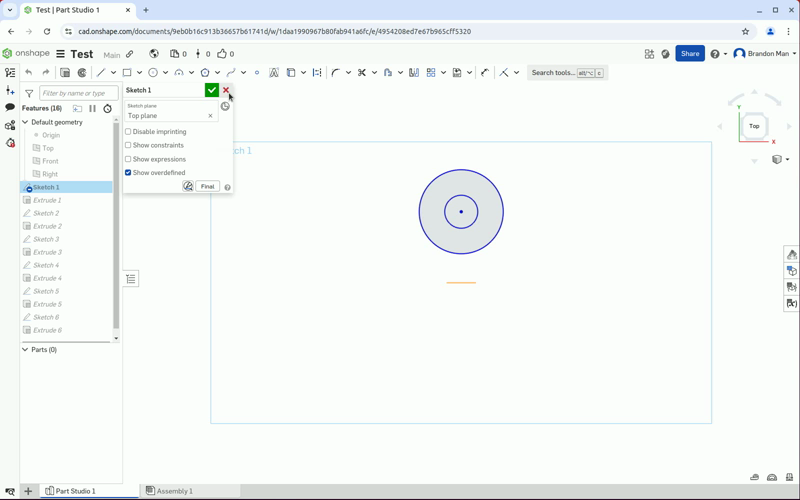
key(shift+s)
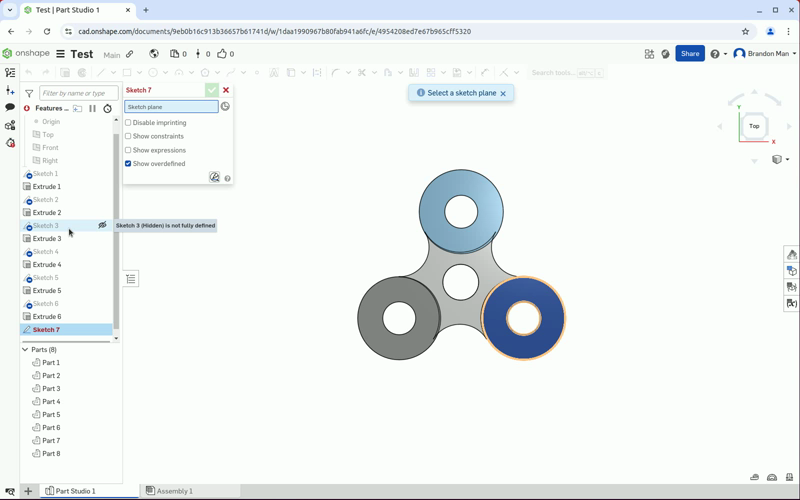
scroll(3)
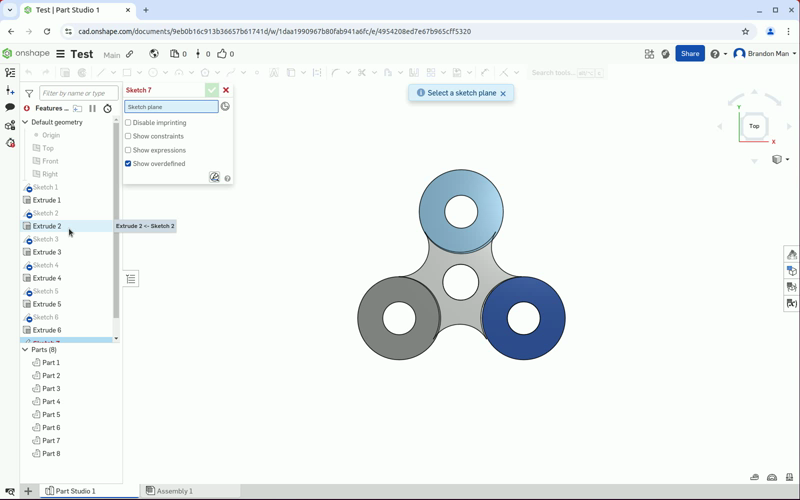
mouse_move(69, 150)
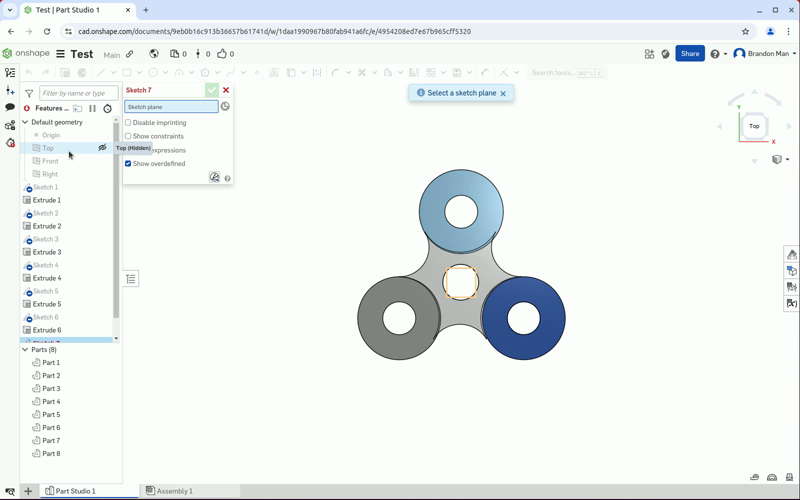
click(69, 150)
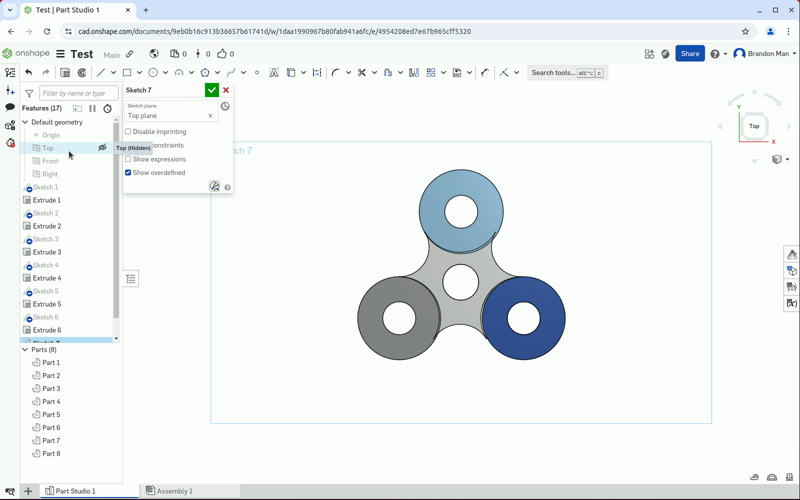
mouse_move(73, 352)
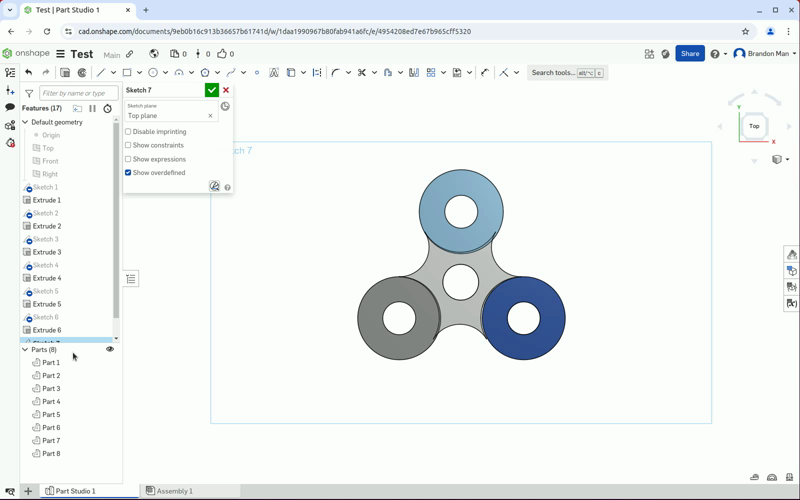
key(y)
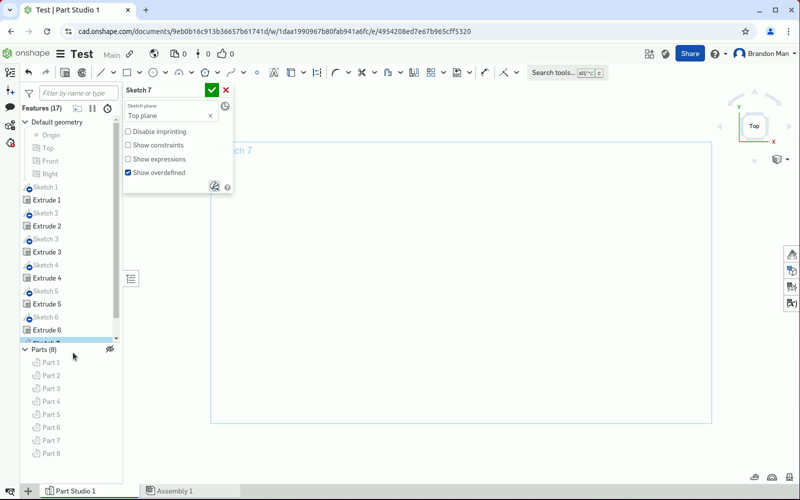
key(l)
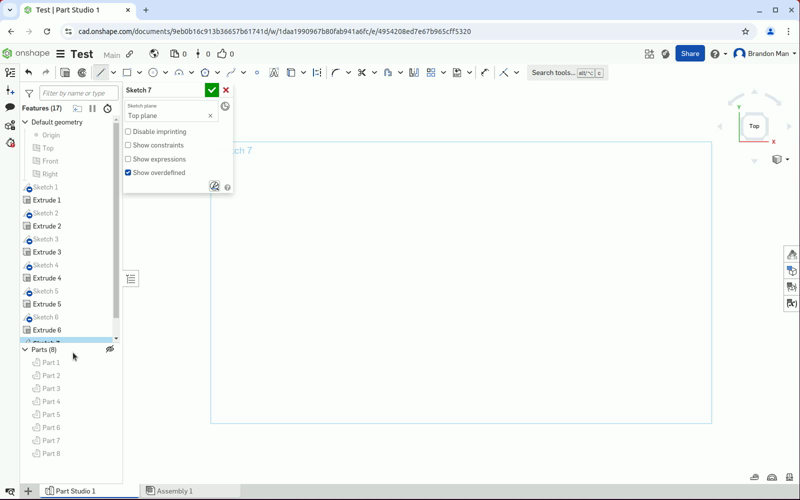
key_down(shift)
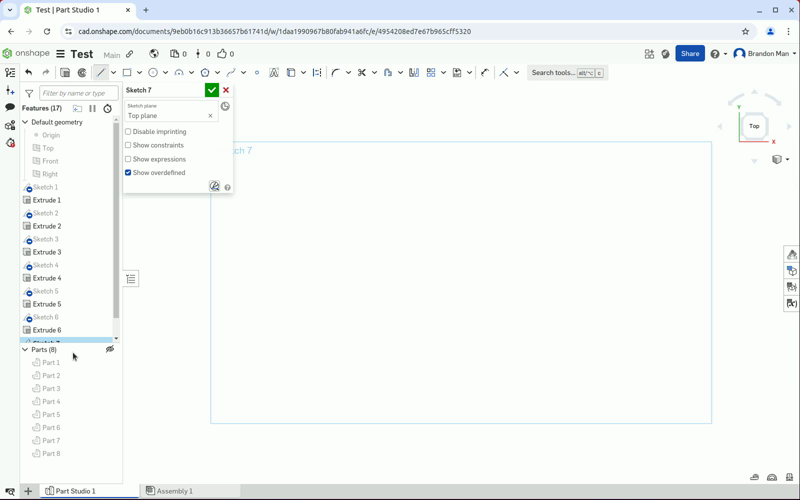
mouse_move(371, 318)
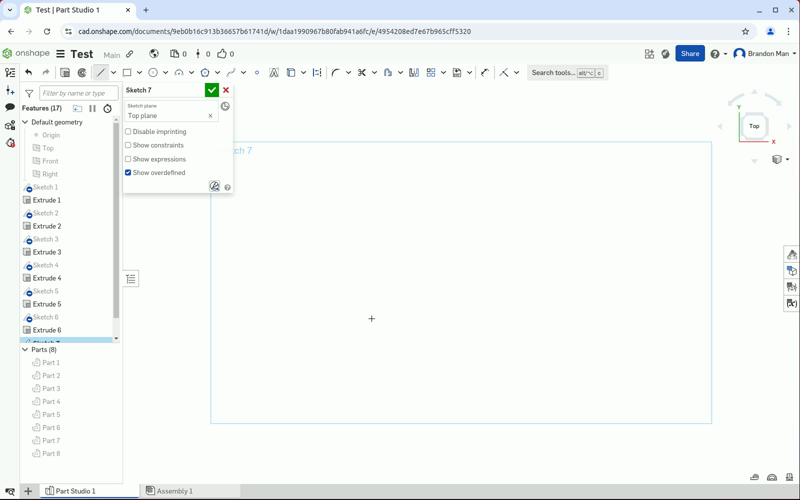
click(371, 318)
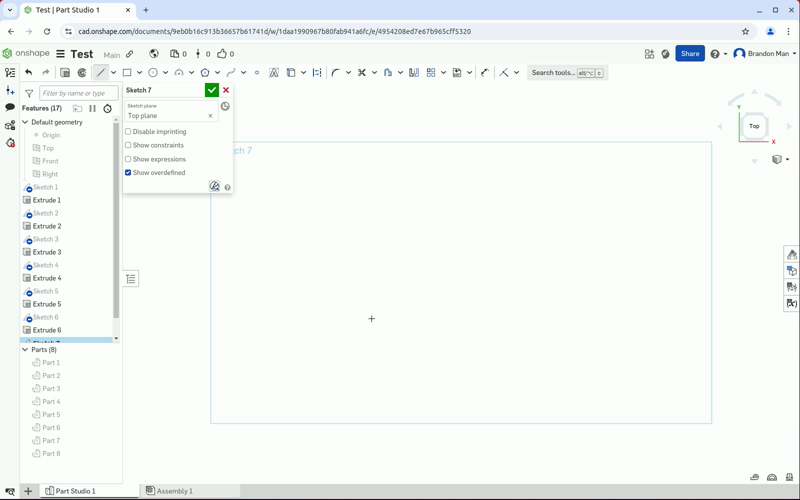
key_up(shift)
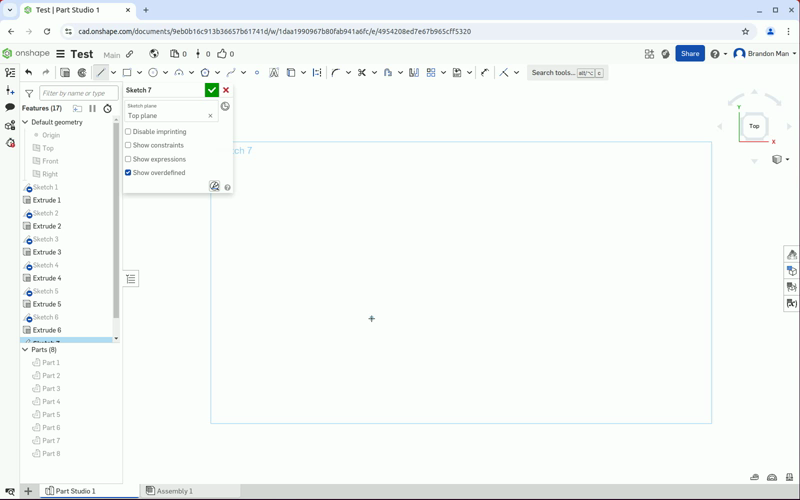
key_down(shift)
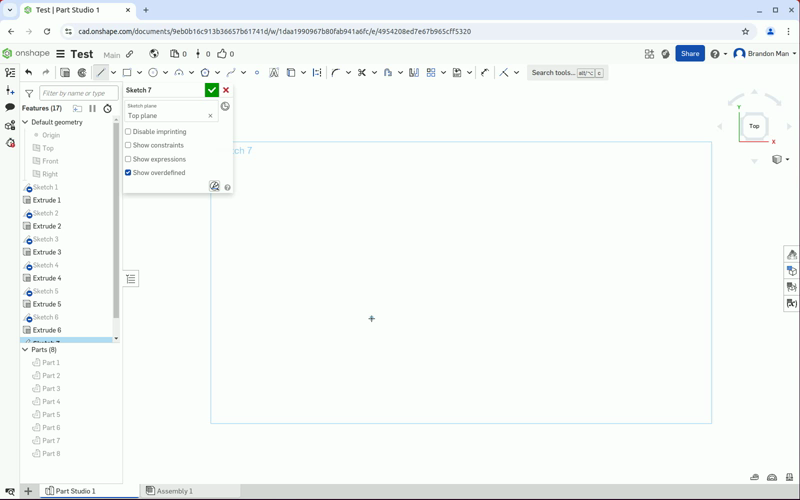
mouse_move(401, 318)
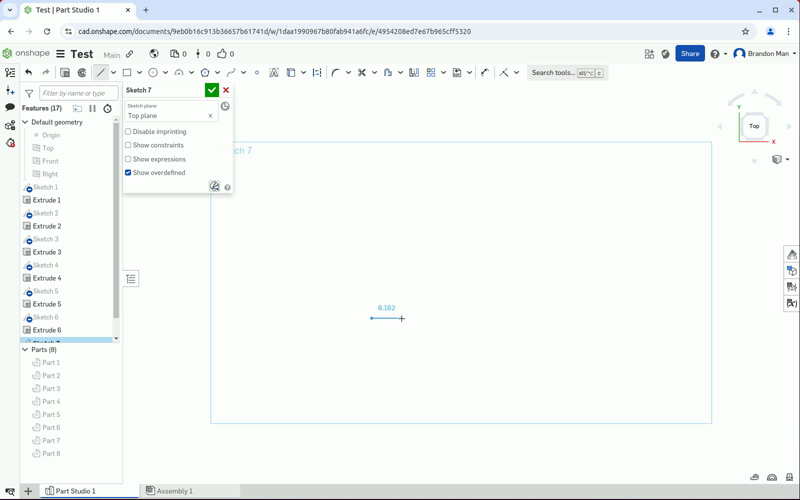
mouse_move(385, 342)
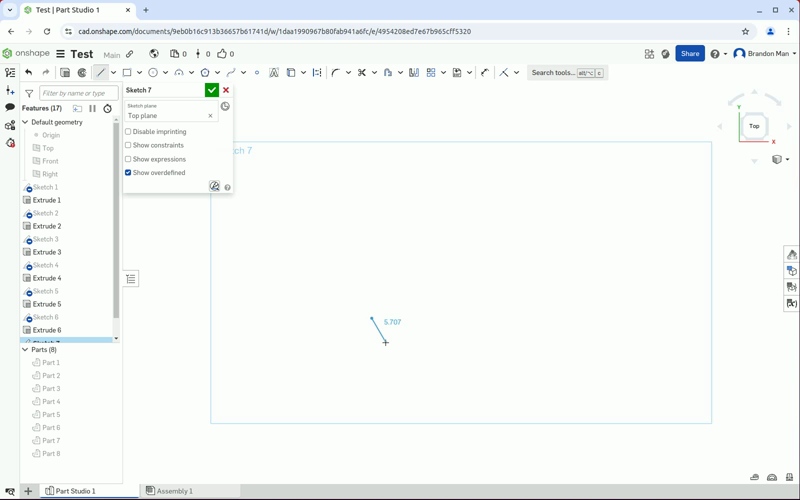
click(385, 342)
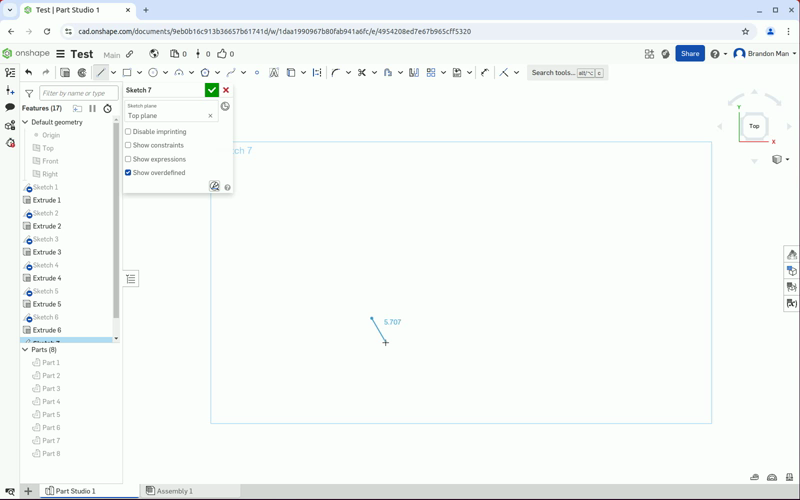
key_up(shift)
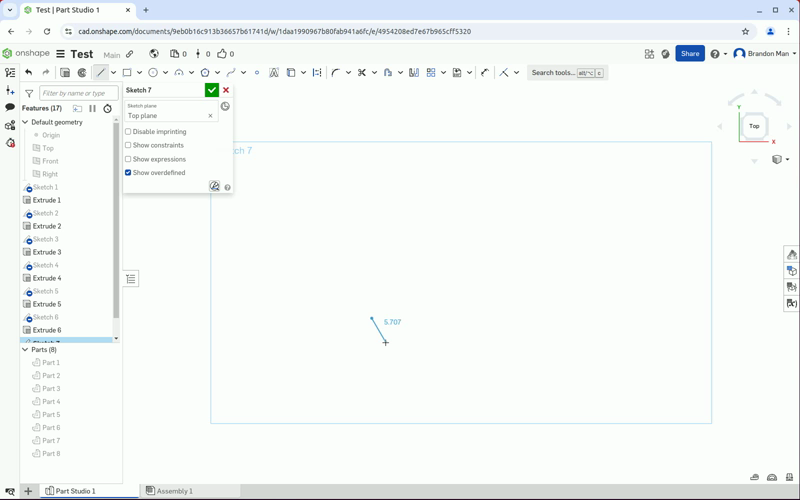
key_down(shift)
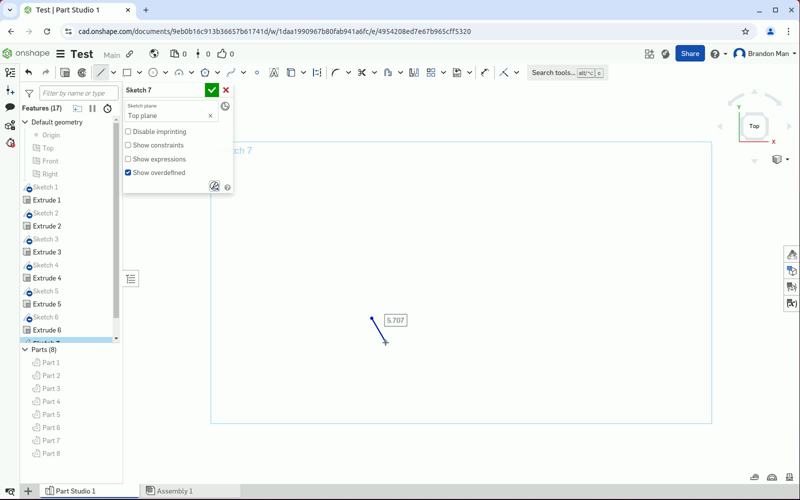
mouse_move(415, 342)
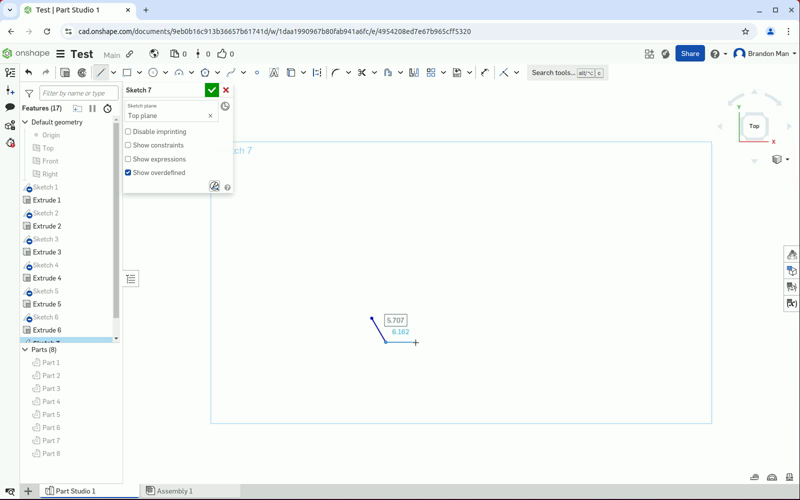
mouse_move(413, 342)
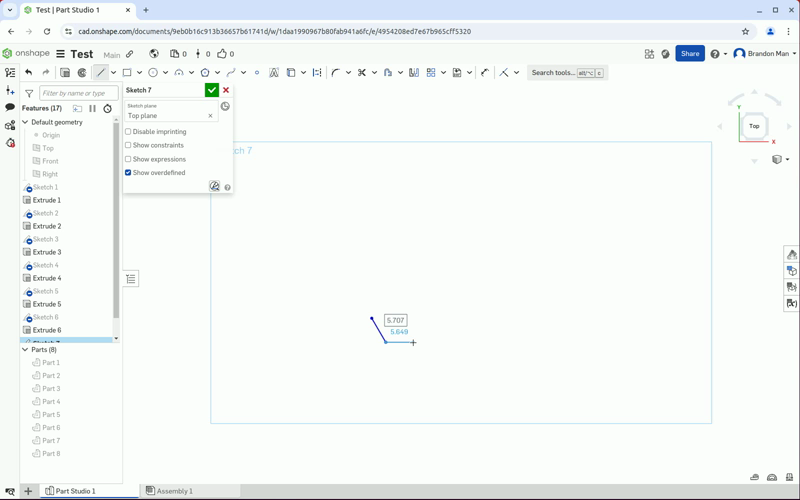
click(413, 342)
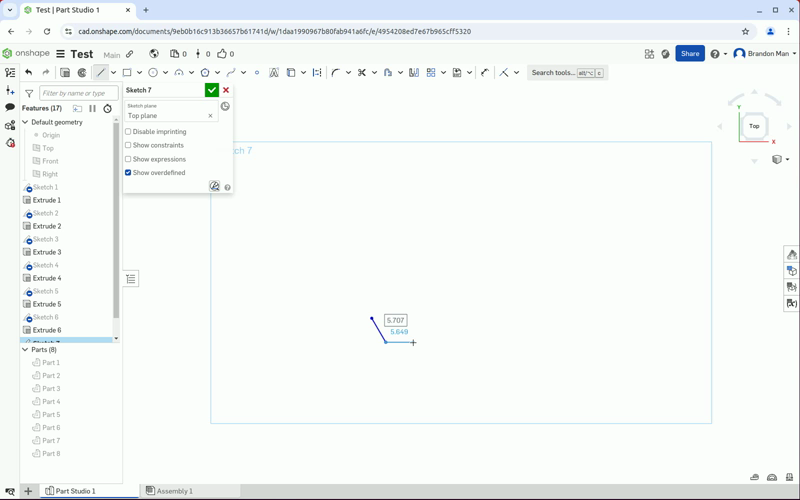
key_up(shift)
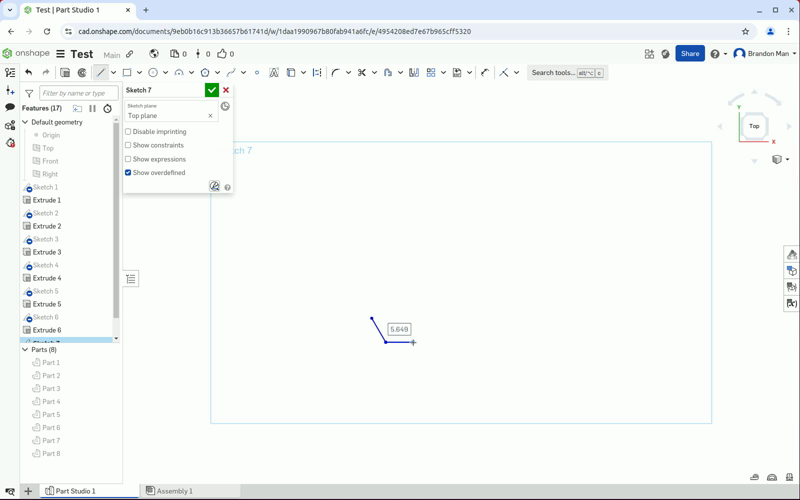
key_down(shift)
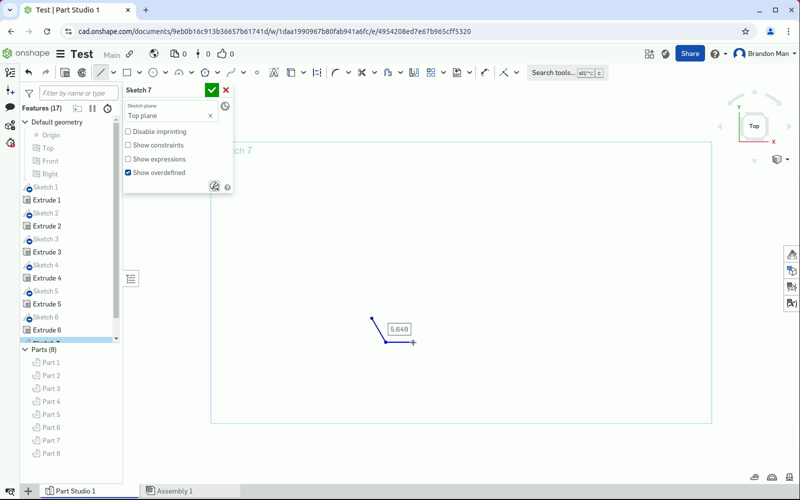
mouse_move(443, 342)
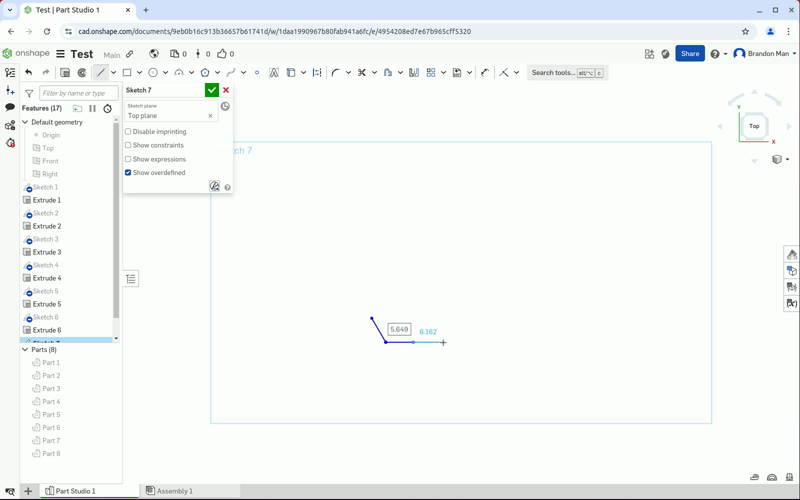
mouse_move(427, 318)
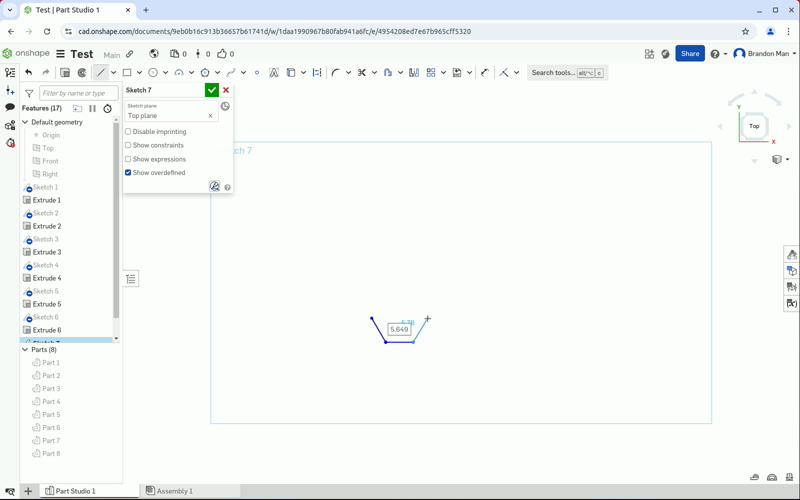
click(427, 318)
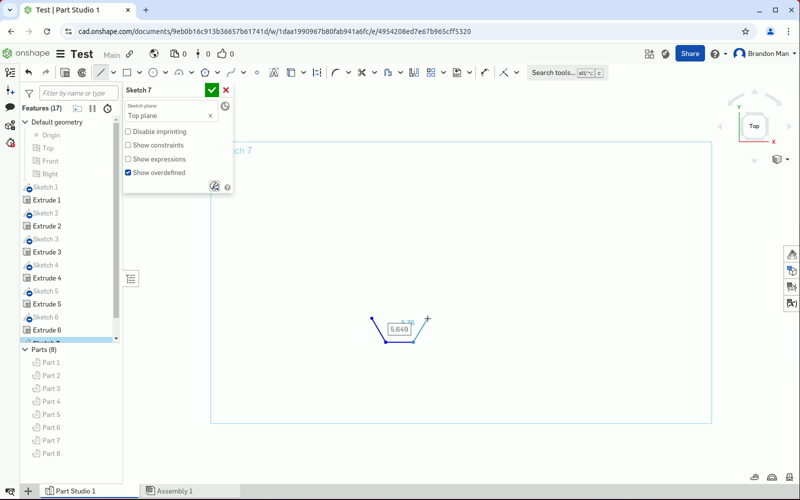
key_up(shift)
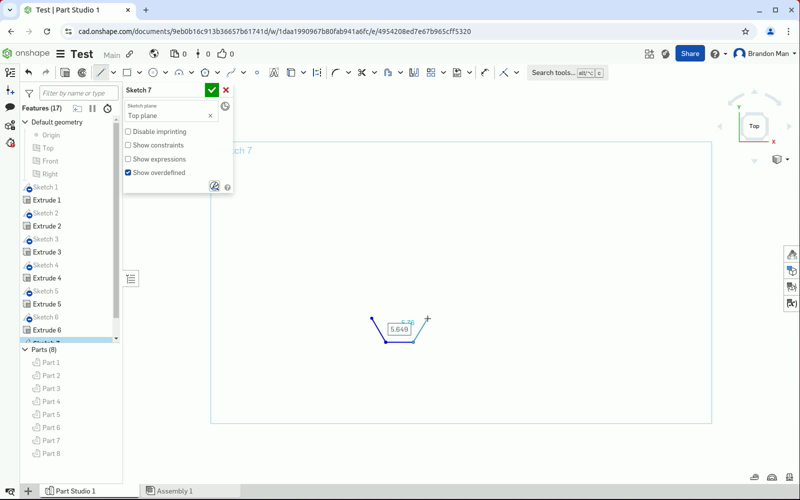
key_down(shift)
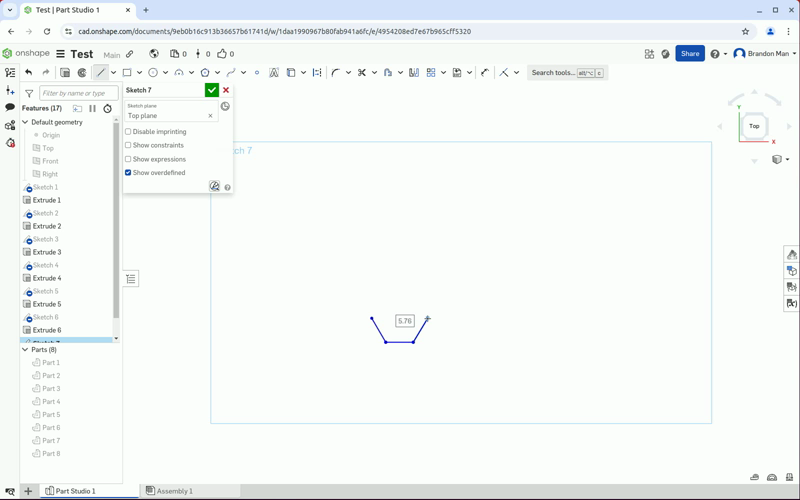
mouse_move(457, 318)
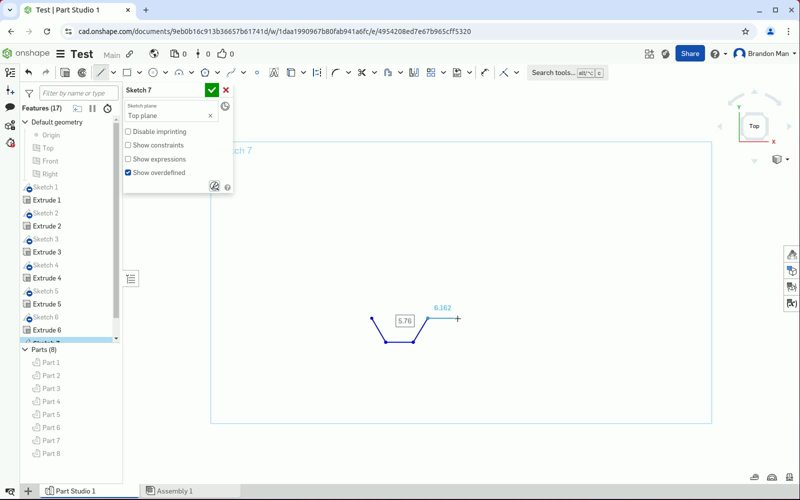
mouse_move(413, 294)
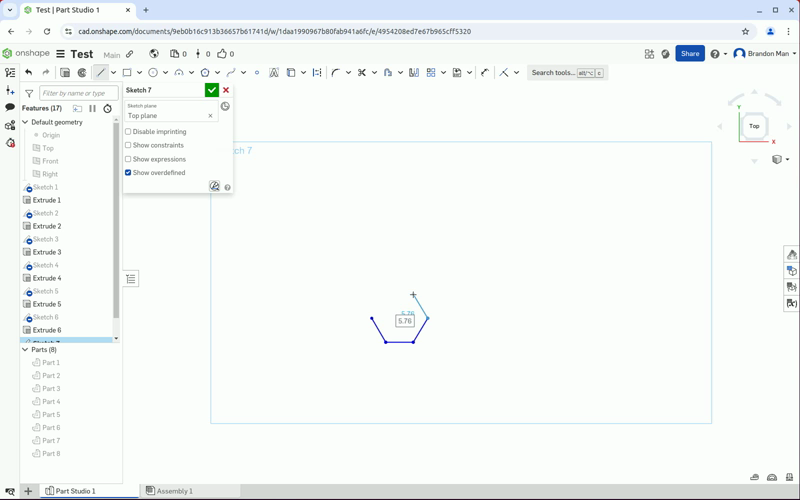
click(413, 294)
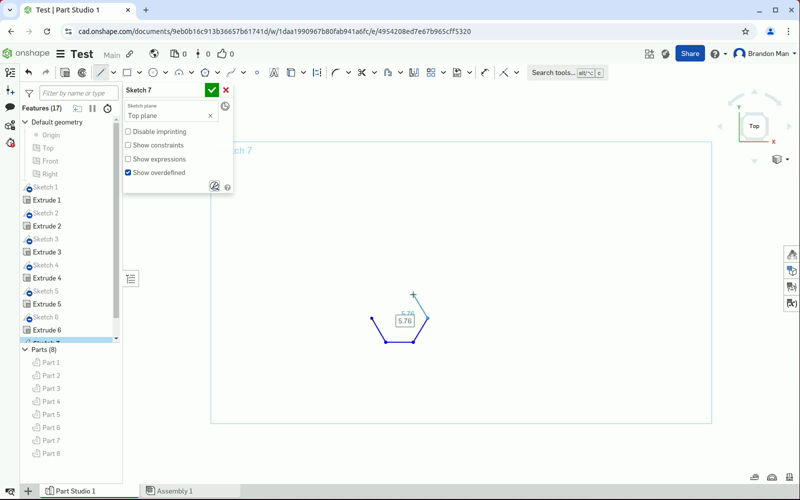
key_up(shift)
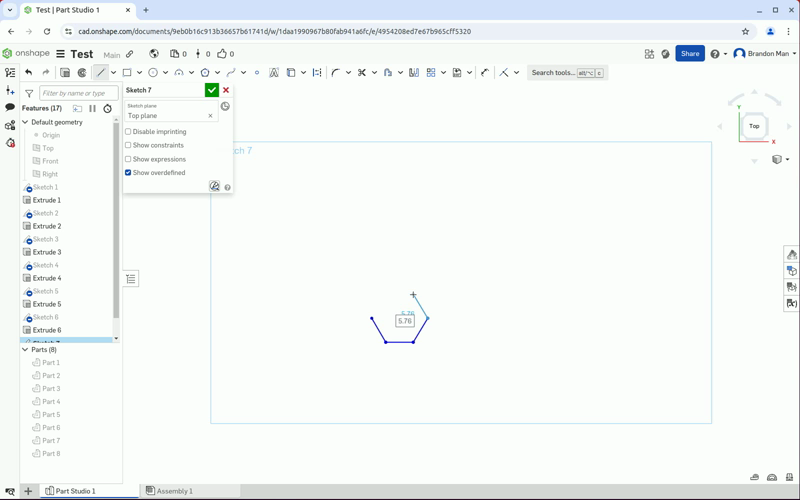
key_down(shift)
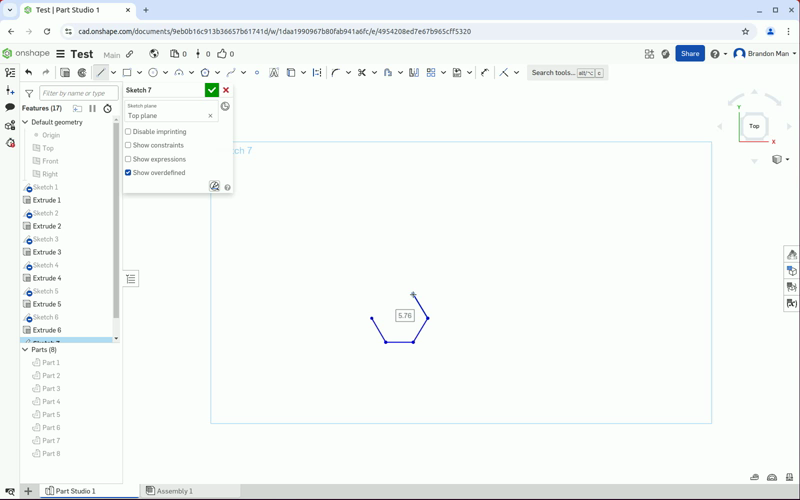
mouse_move(443, 294)
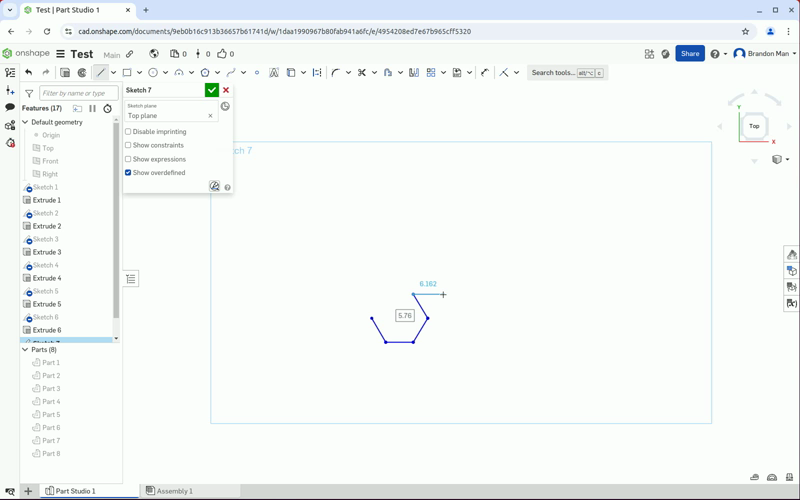
mouse_move(385, 294)
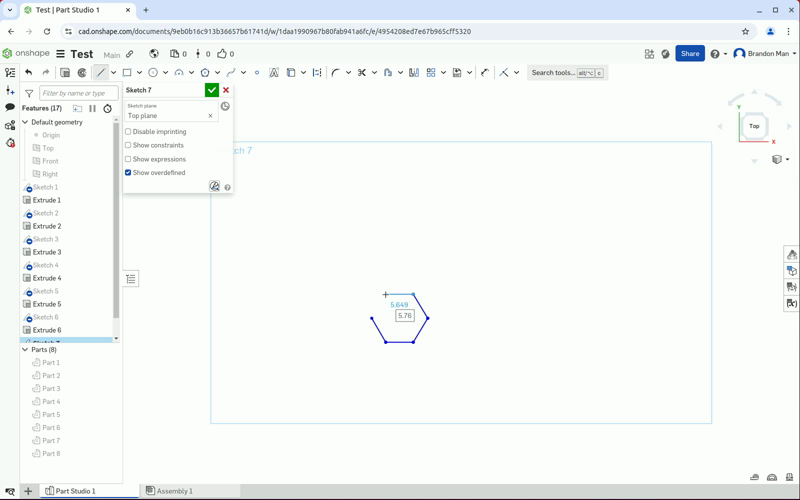
click(385, 294)
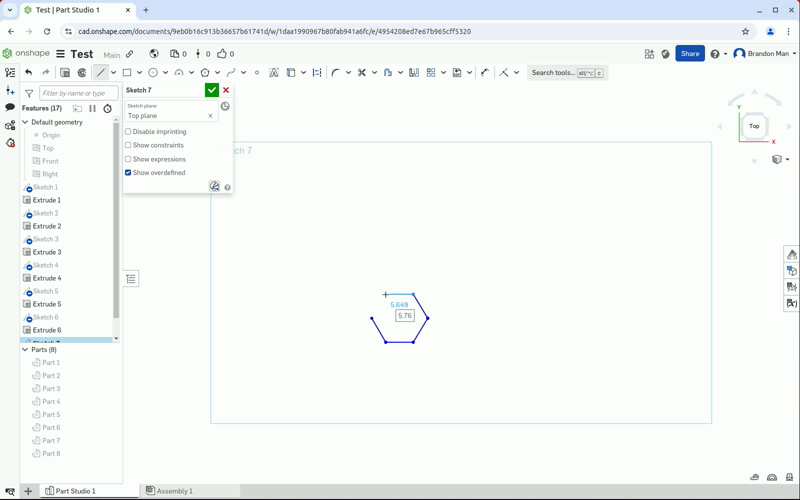
key_up(shift)
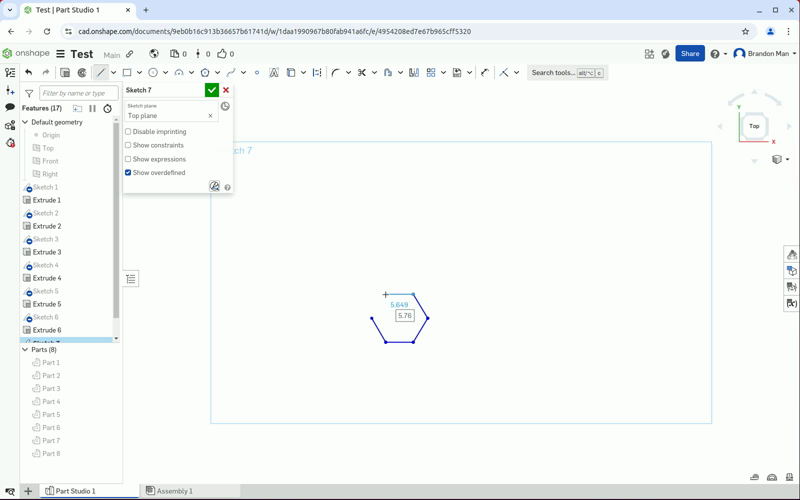
mouse_move(415, 294)
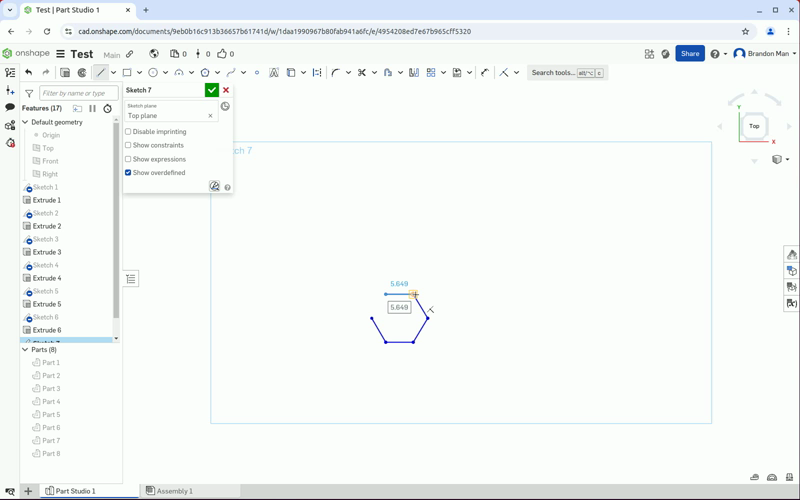
key_down(shift)
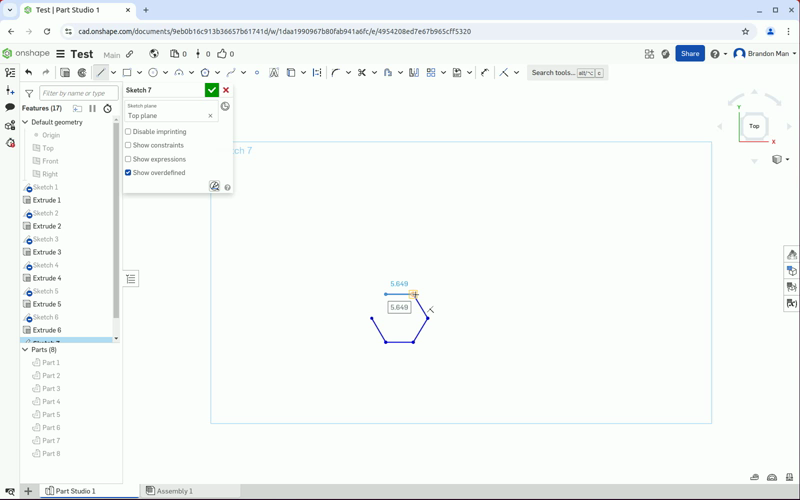
mouse_move(371, 318)
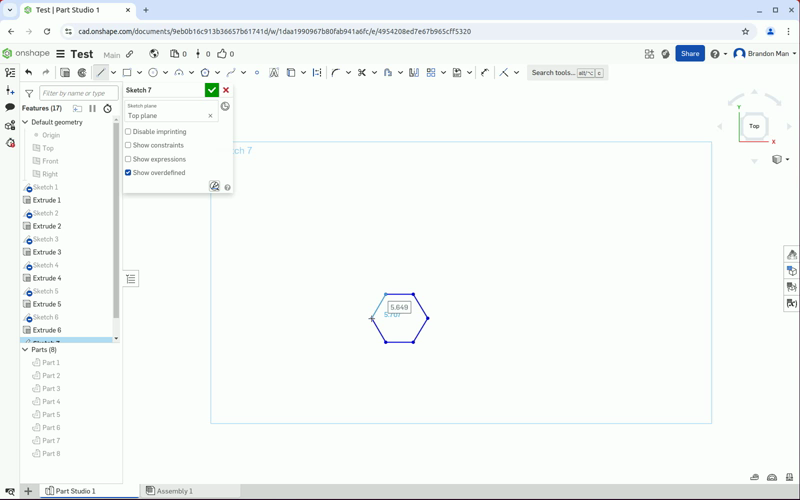
key_up(shift)
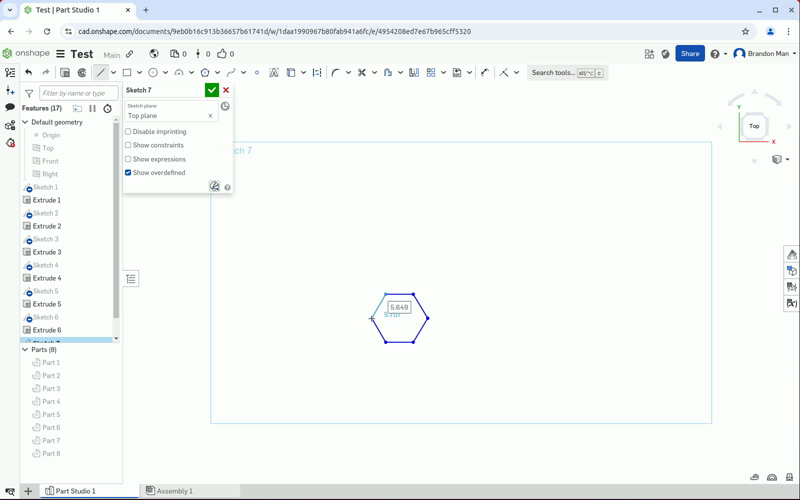
click(371, 318)
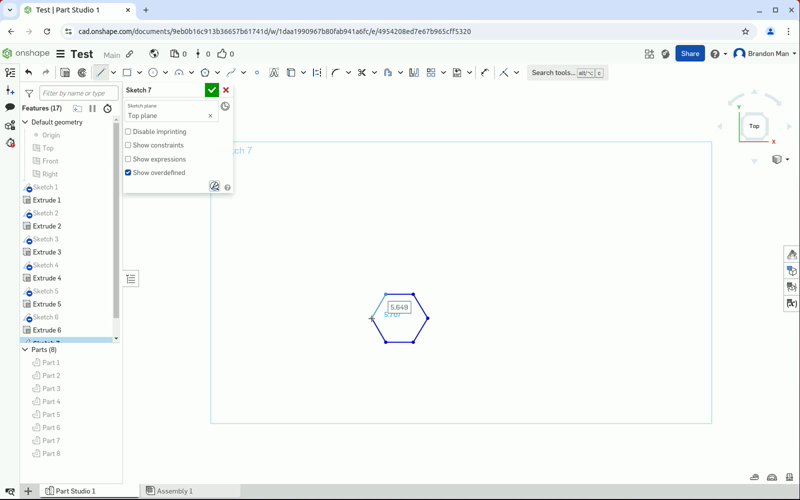
key(esc)
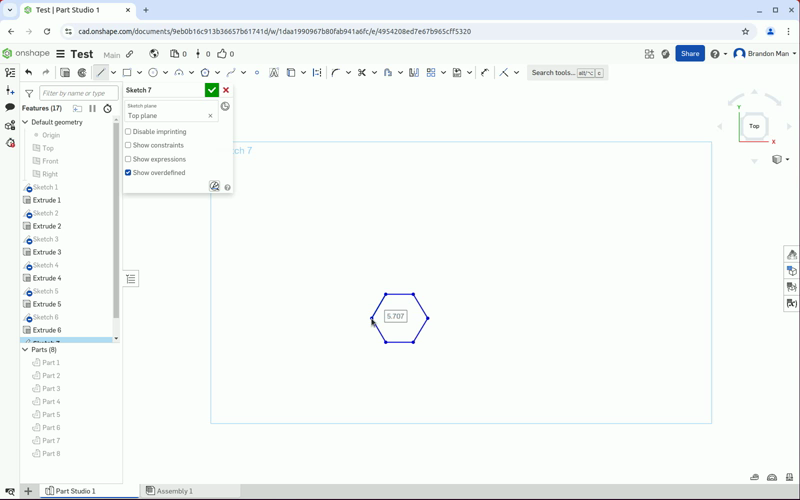
mouse_move(377, 311)
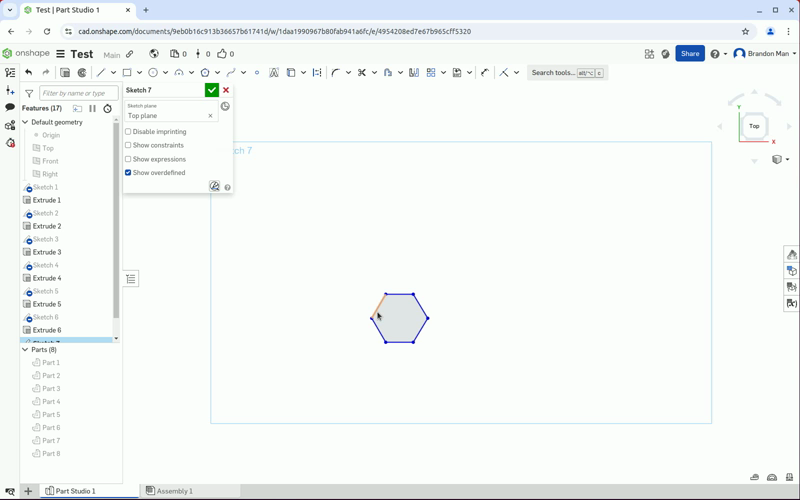
click(377, 311)
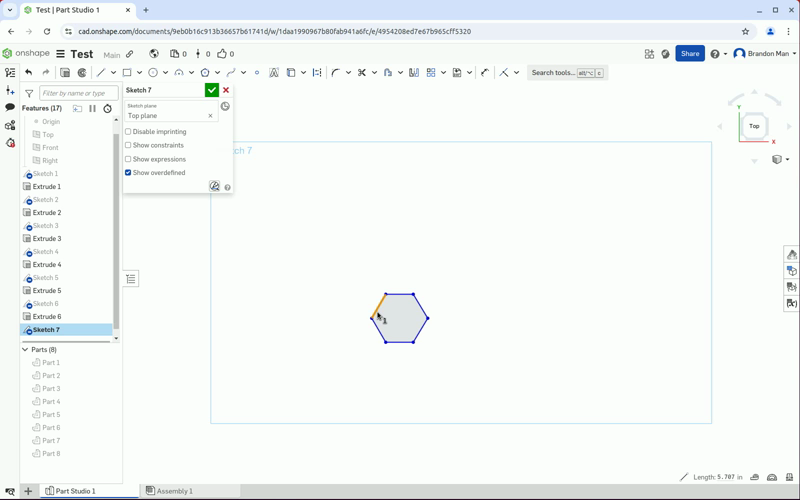
mouse_move(73, 352)
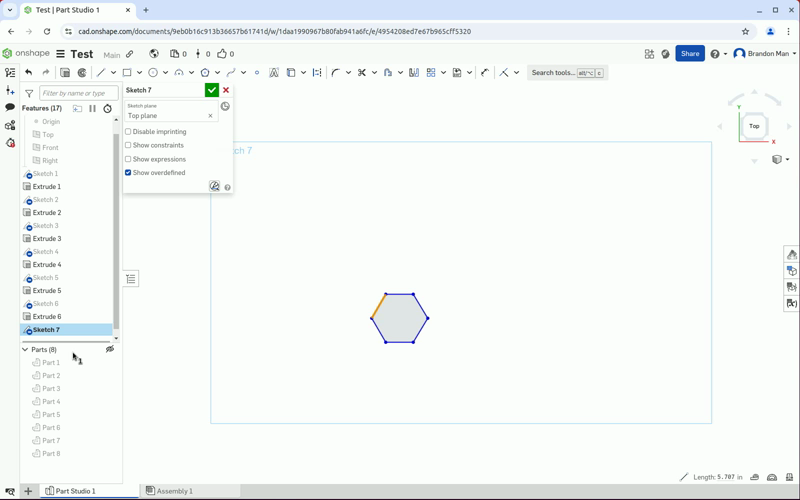
key(shift+y)
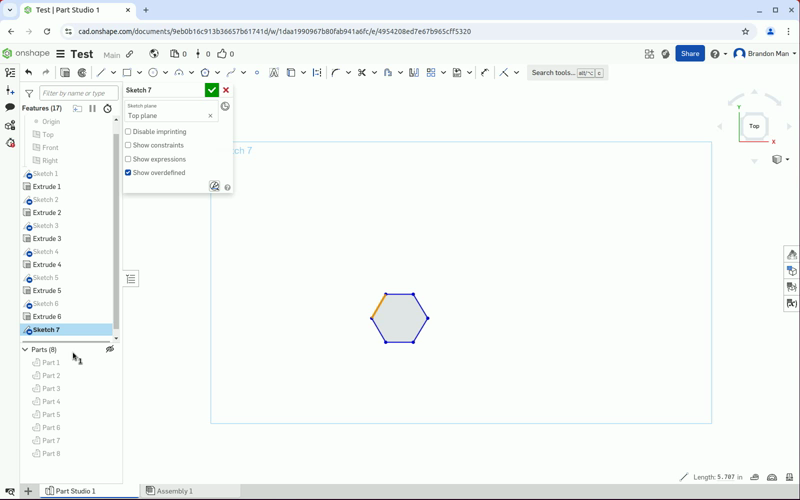
key(shift+e)
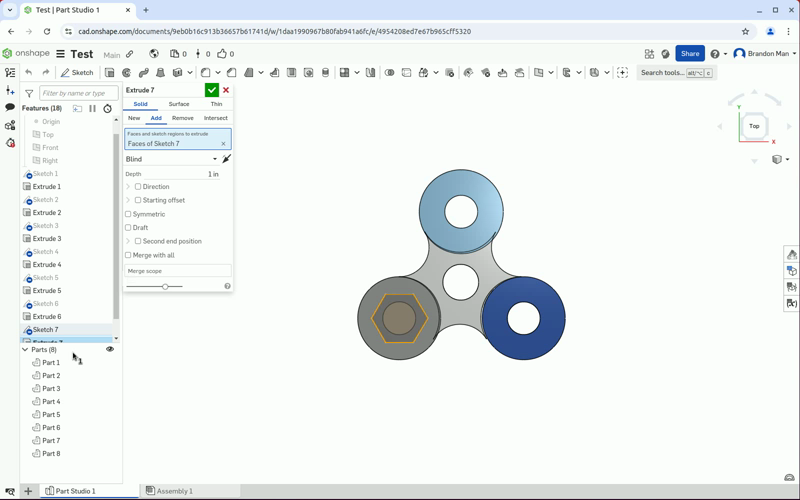
mouse_move(143, 106)
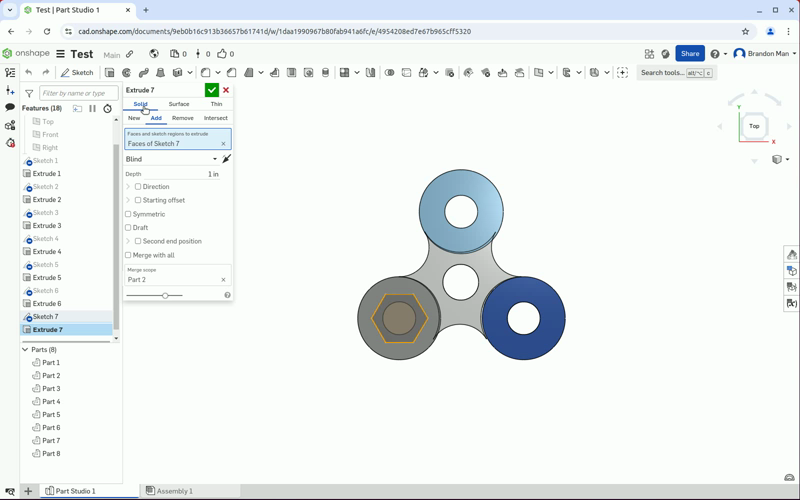
click(143, 106)
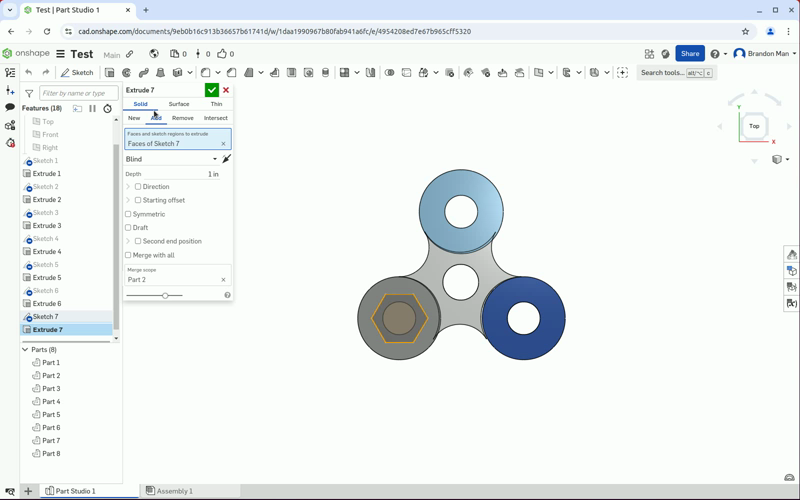
mouse_move(186, 120)
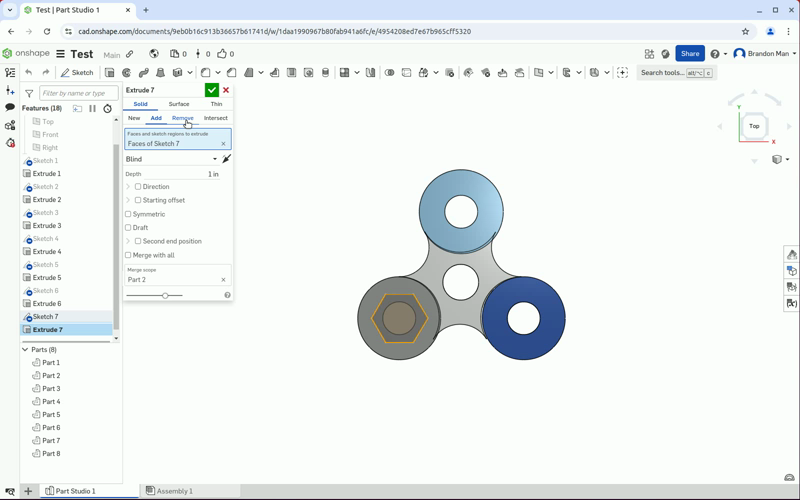
click(186, 120)
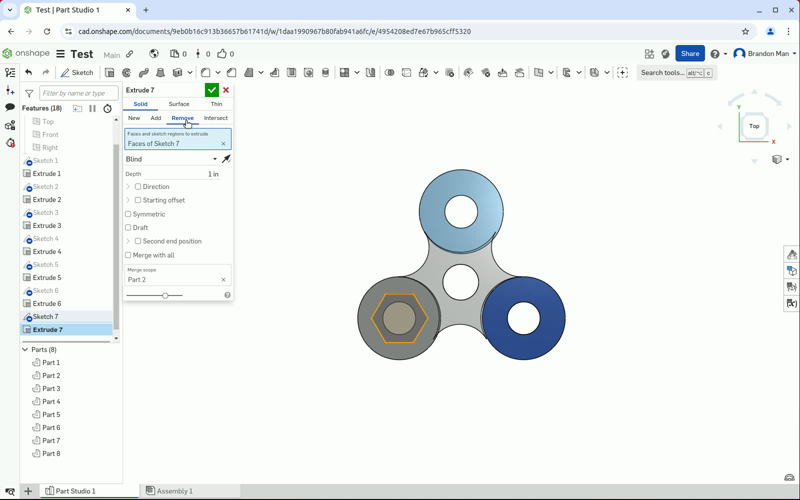
key(tab, 4)
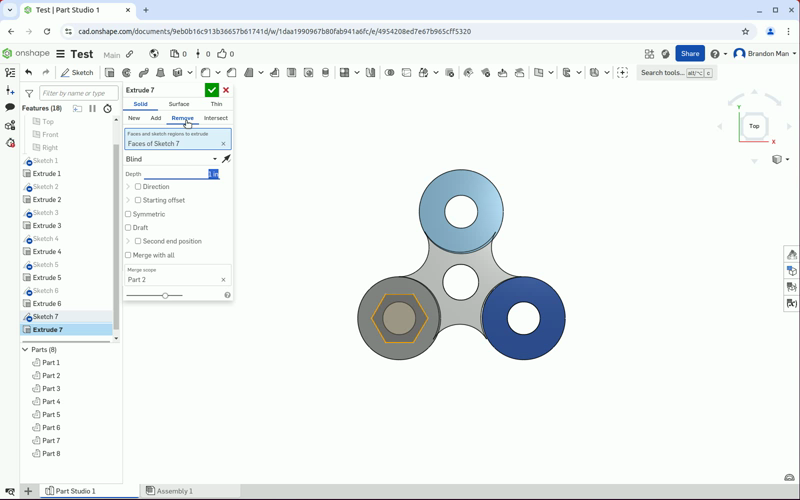
text(-5.296)
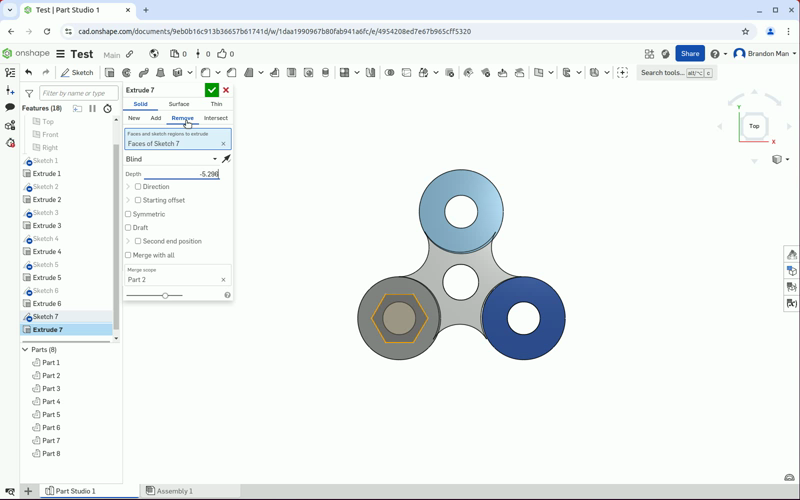
key(tab, 3)
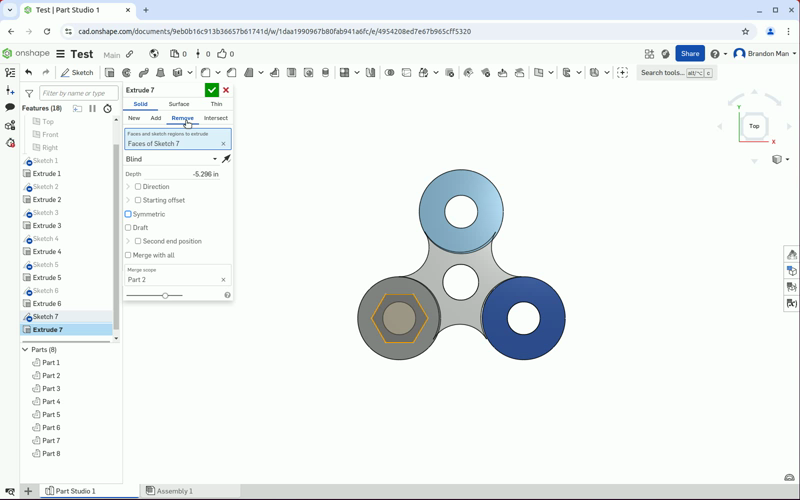
key(space)
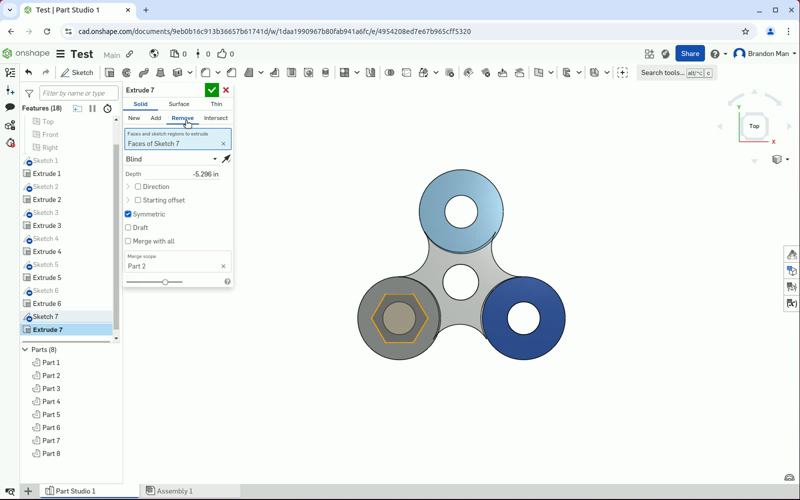
key(tab, 2)
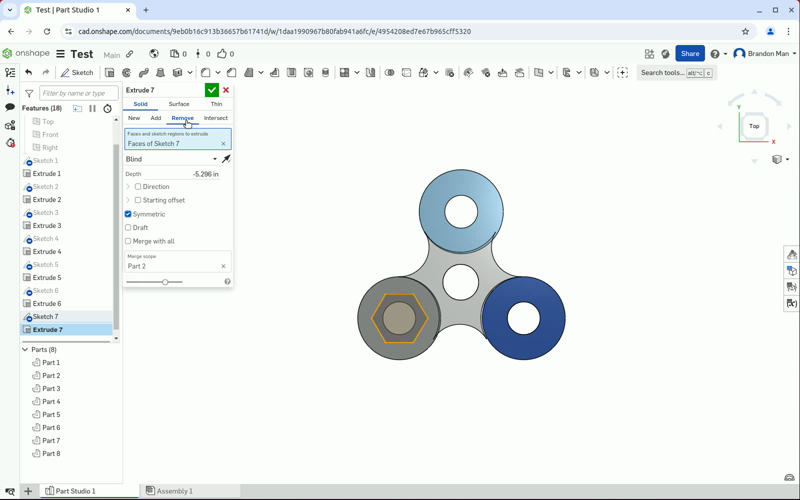
key(space)
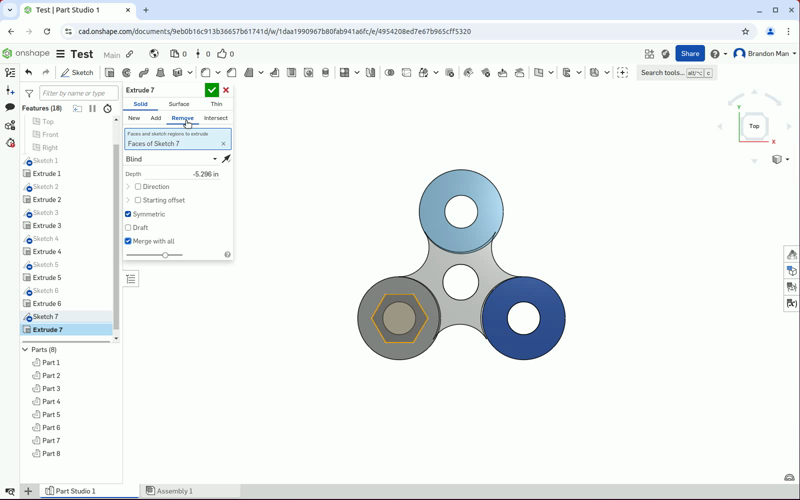
key(enter)
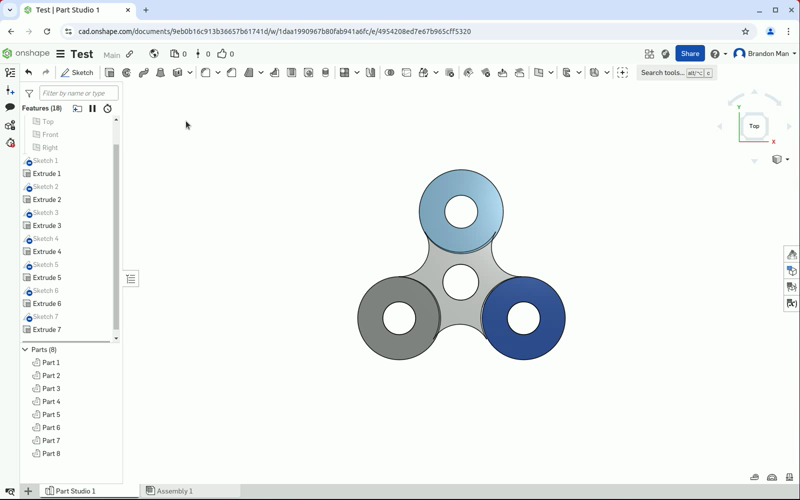
key(shift+h)
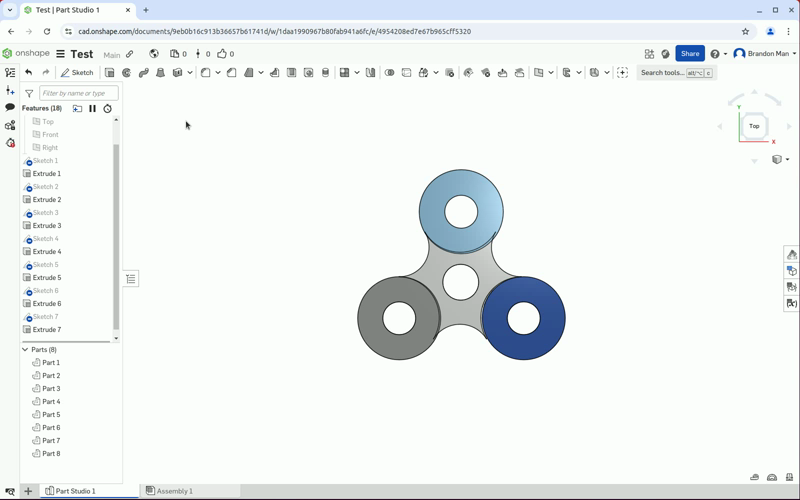
key(shift+h)
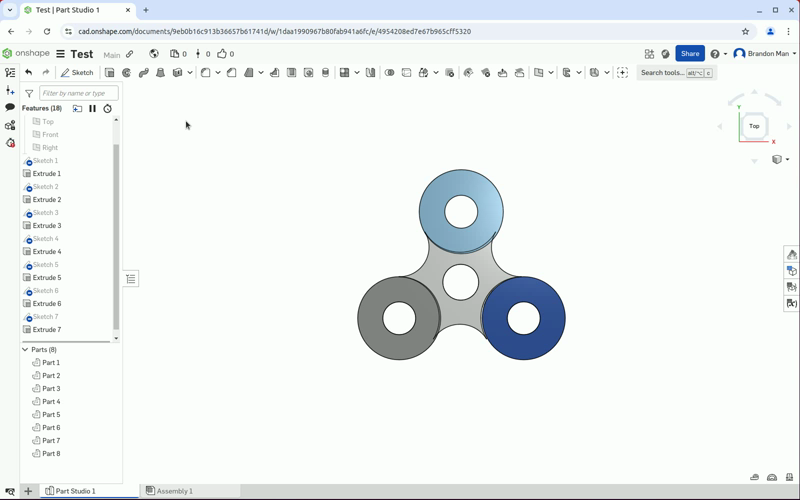
mouse_move(69, 163)
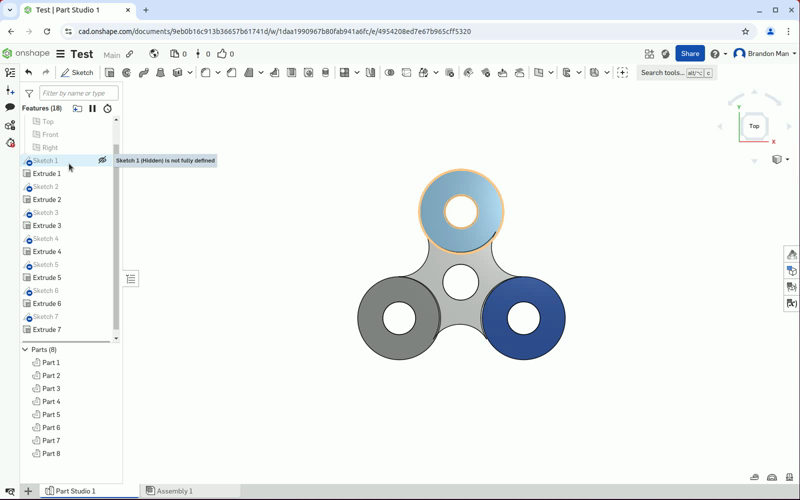
click(69, 163)
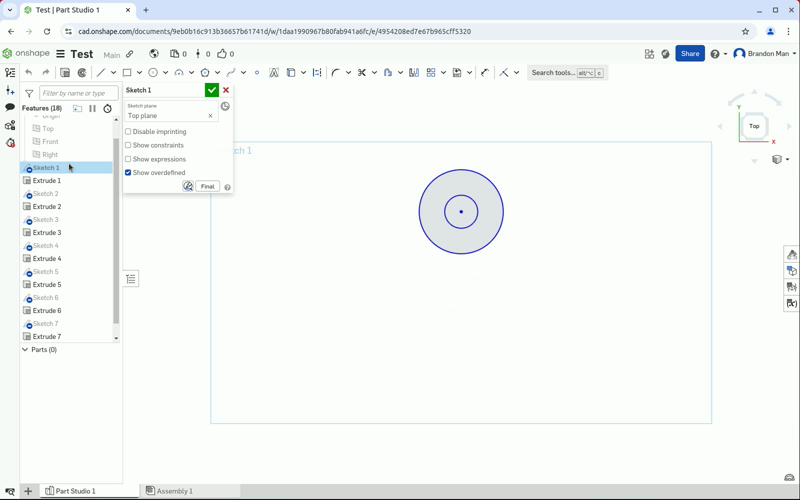
mouse_move(229, 92)
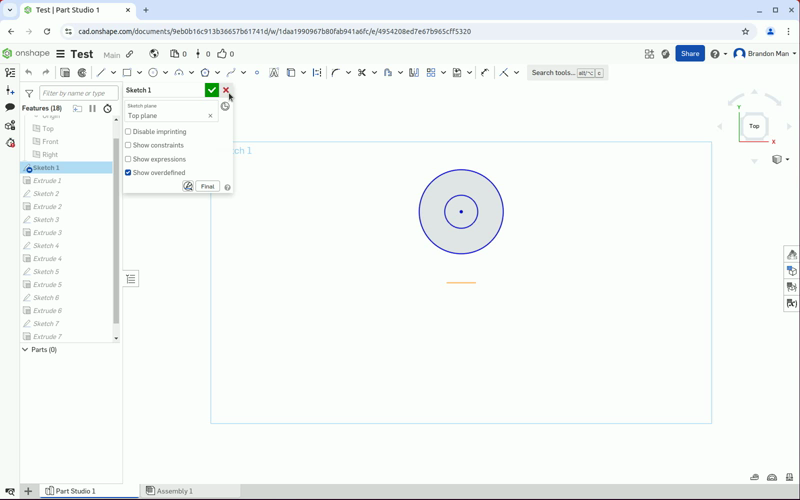
click(229, 92)
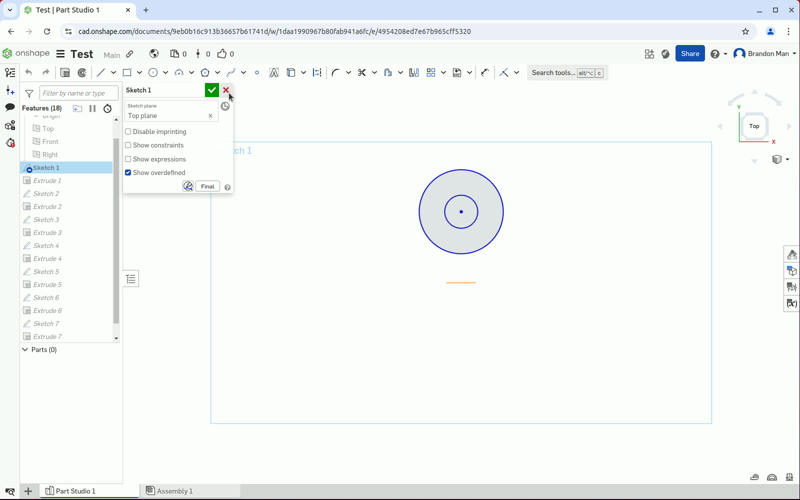
key(shift+s)
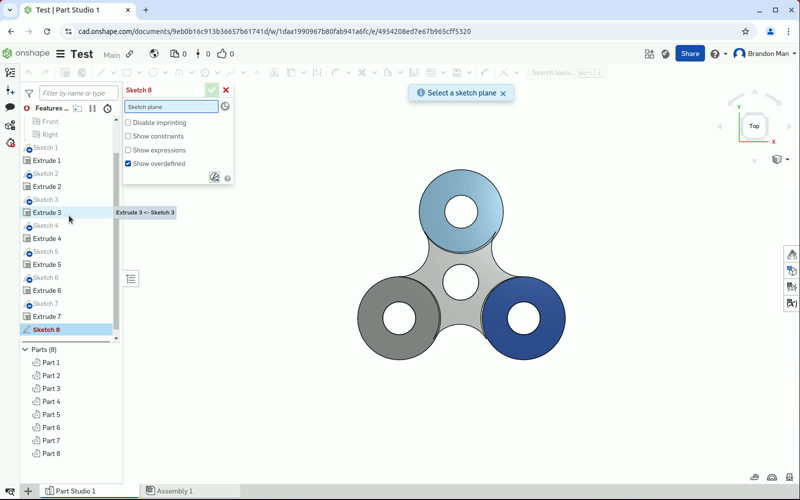
scroll(3)
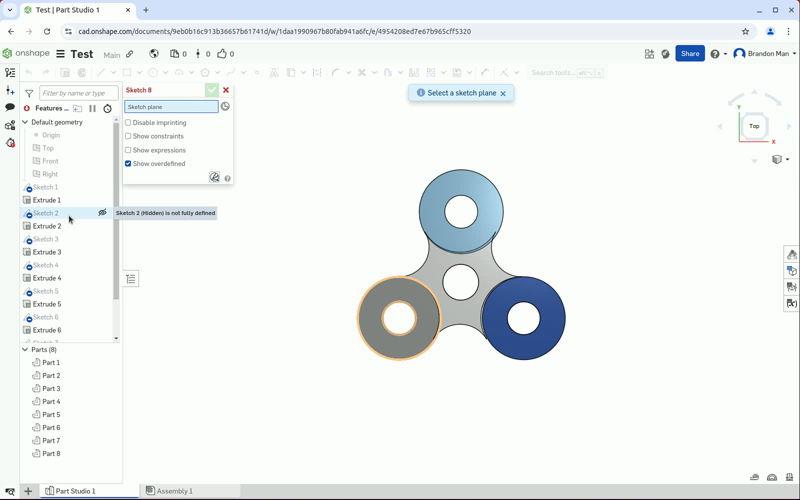
mouse_move(69, 150)
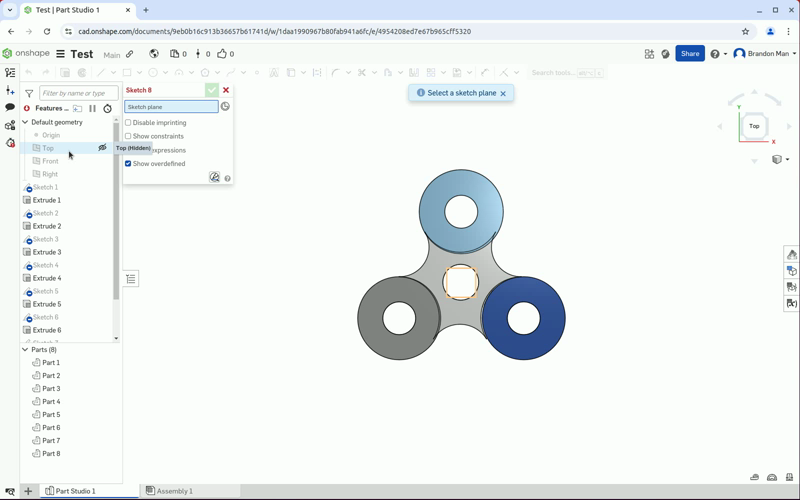
click(69, 150)
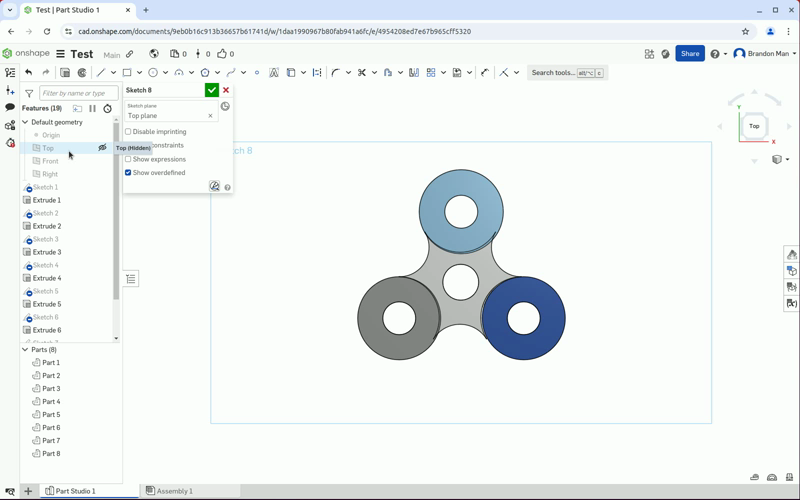
mouse_move(73, 352)
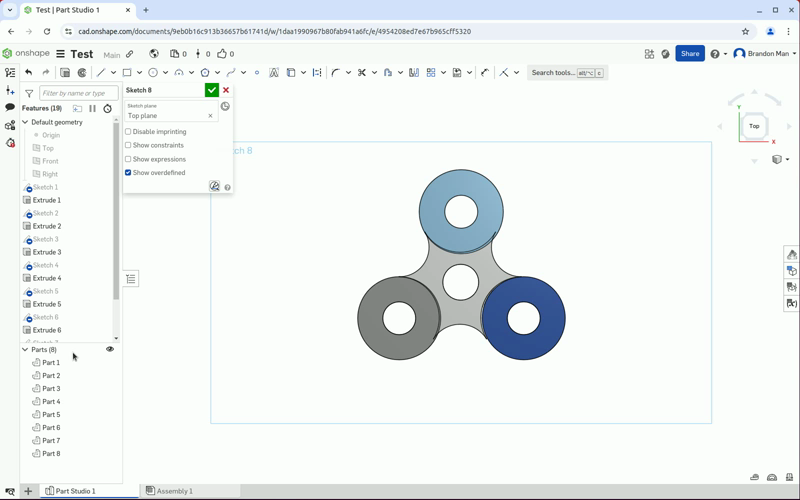
key(y)
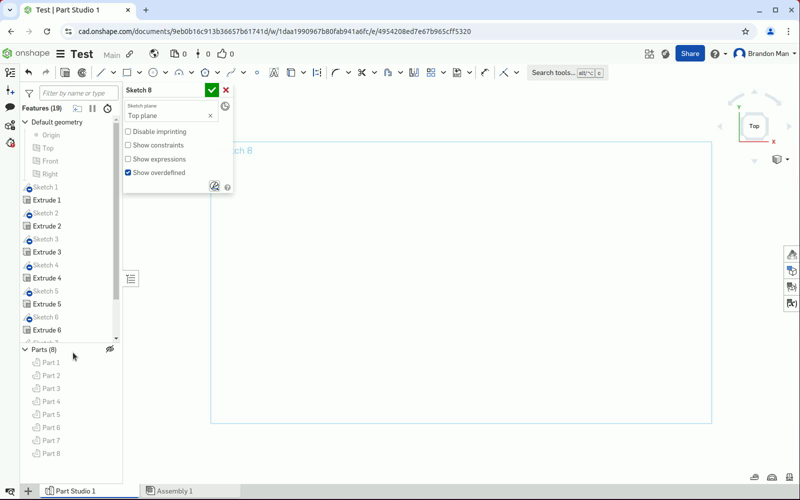
key(l)
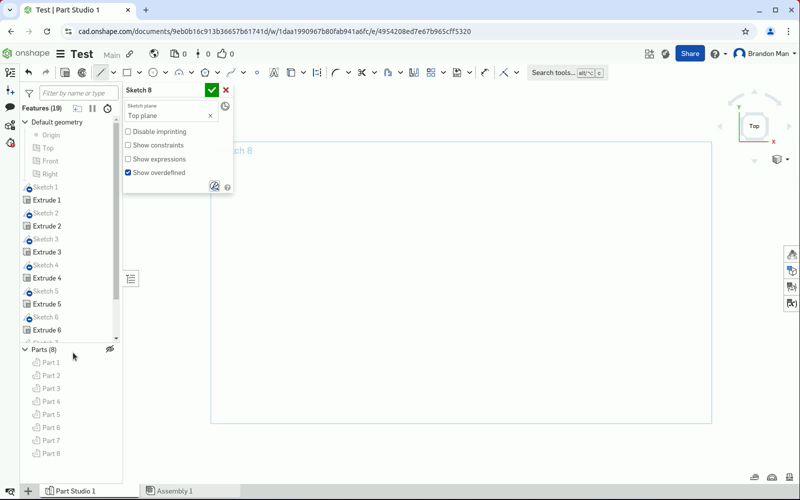
key_down(shift)
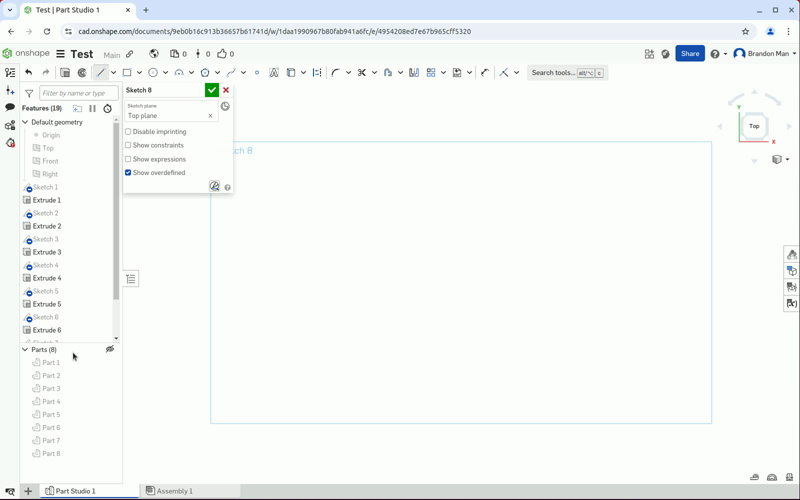
mouse_move(432, 211)
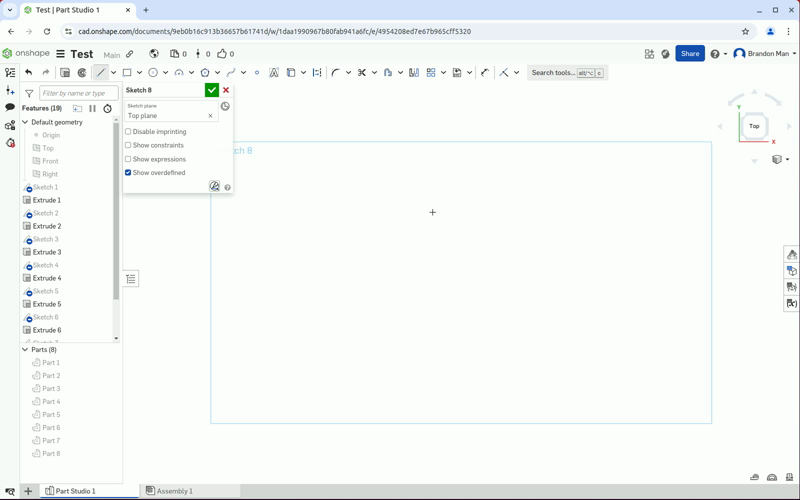
click(432, 211)
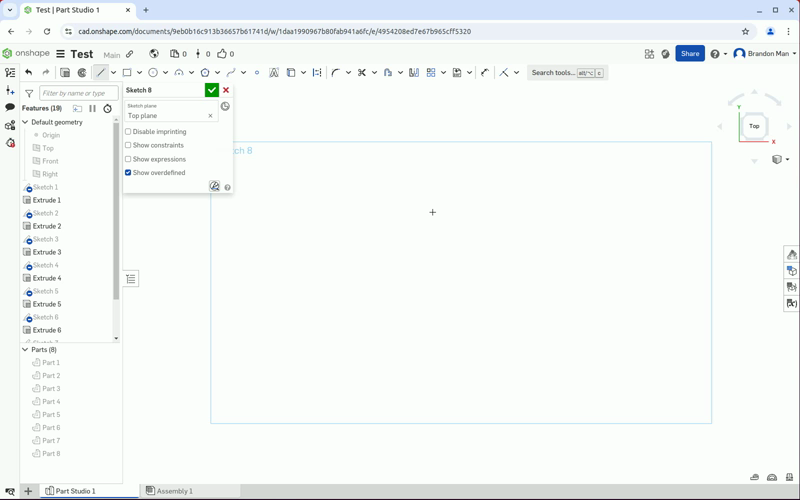
key_up(shift)
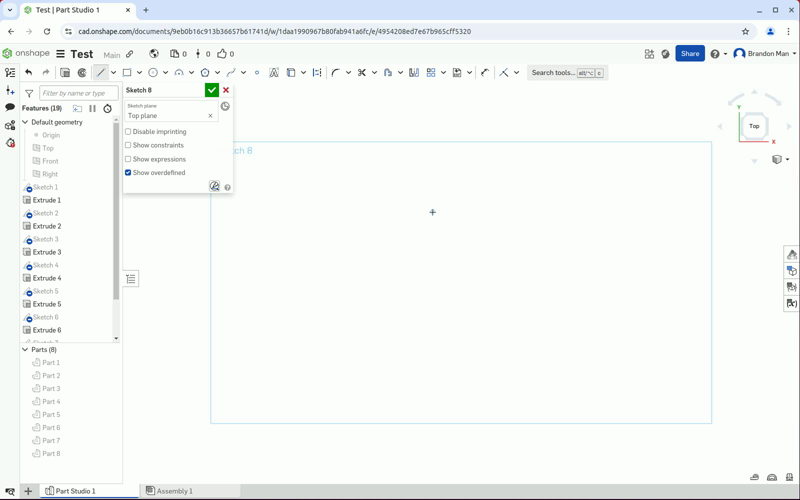
key_down(shift)
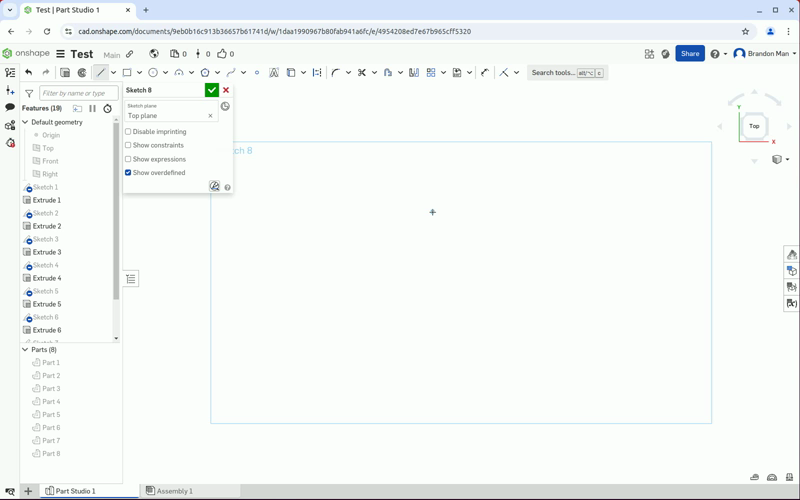
mouse_move(462, 211)
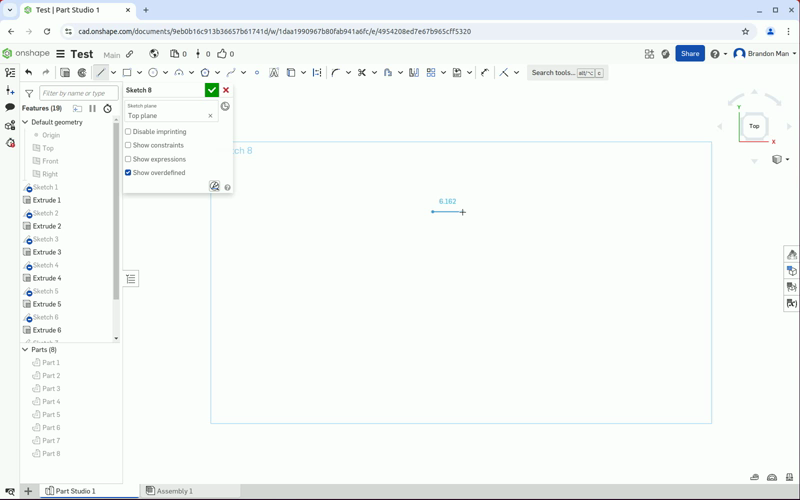
mouse_move(446, 235)
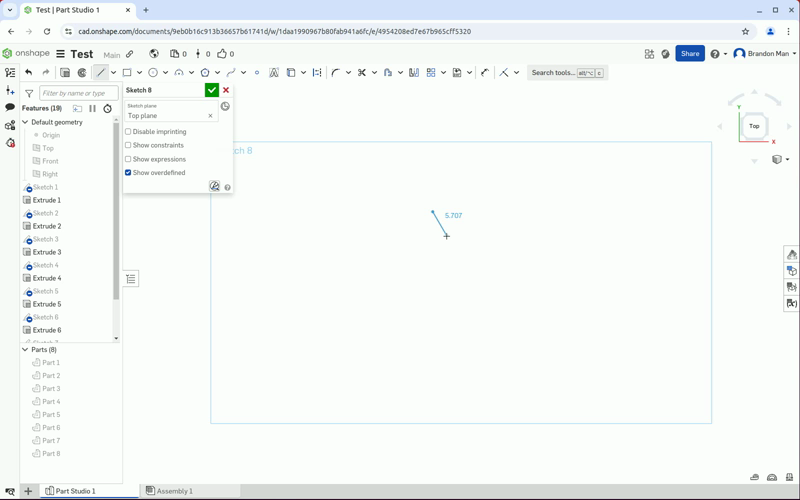
click(446, 235)
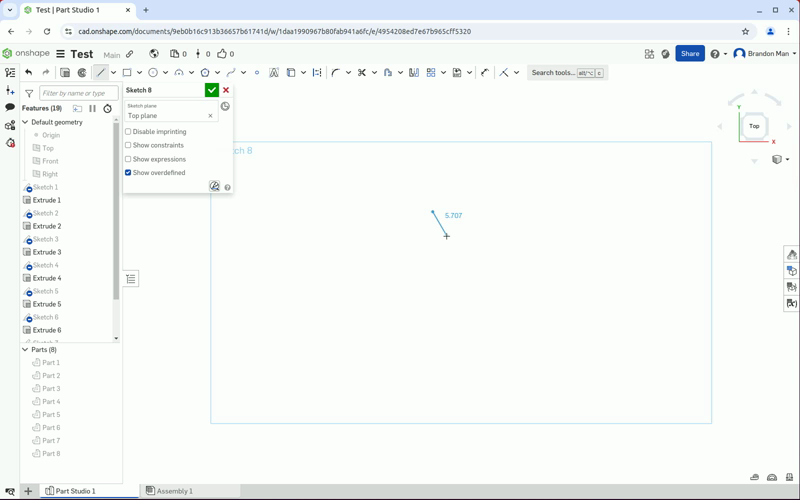
key_up(shift)
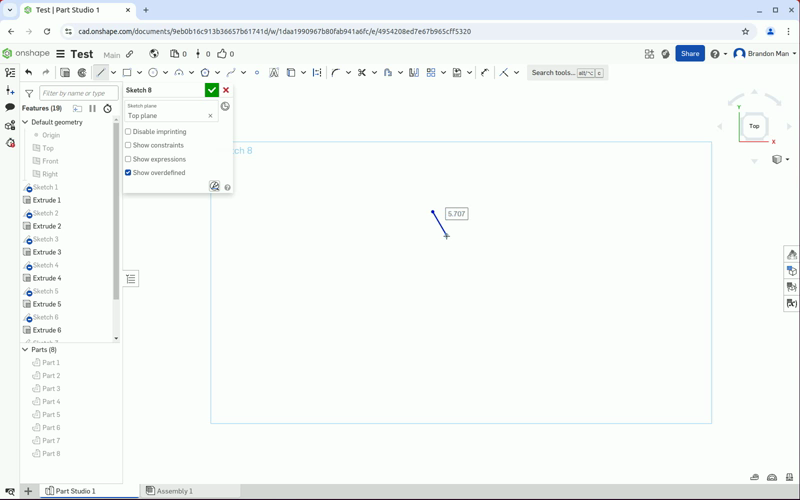
key_down(shift)
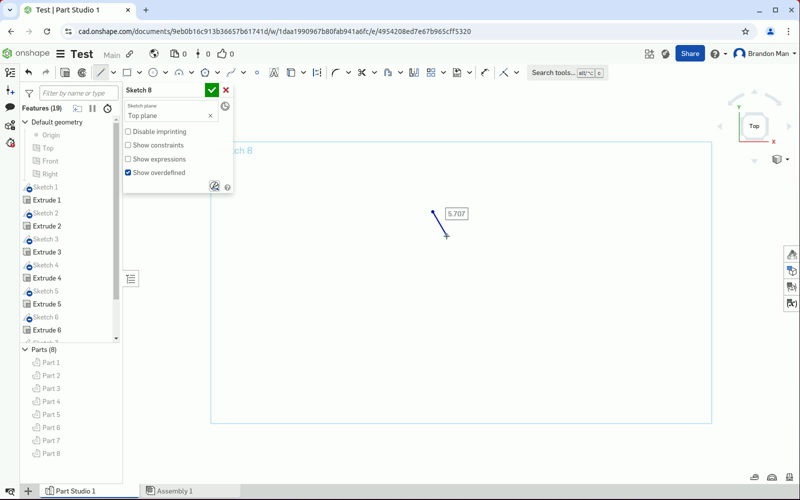
mouse_move(476, 235)
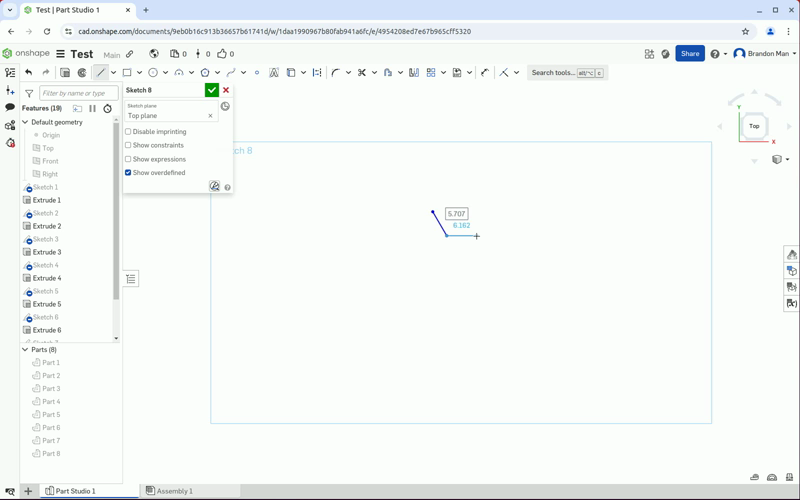
mouse_move(474, 235)
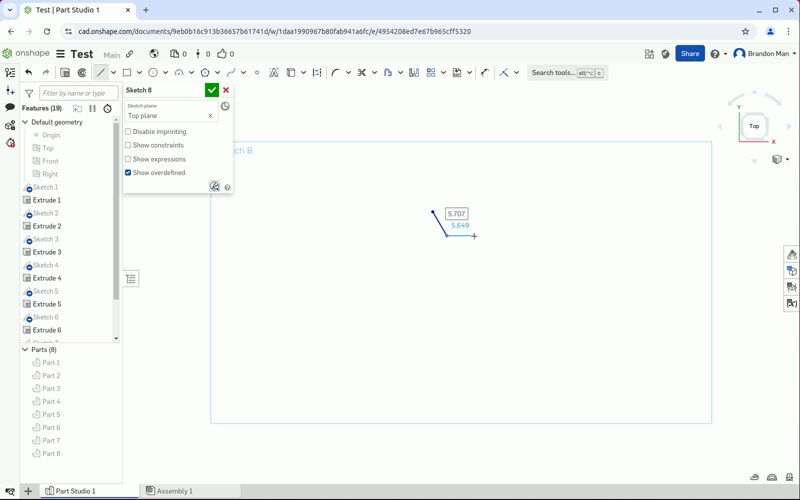
click(474, 235)
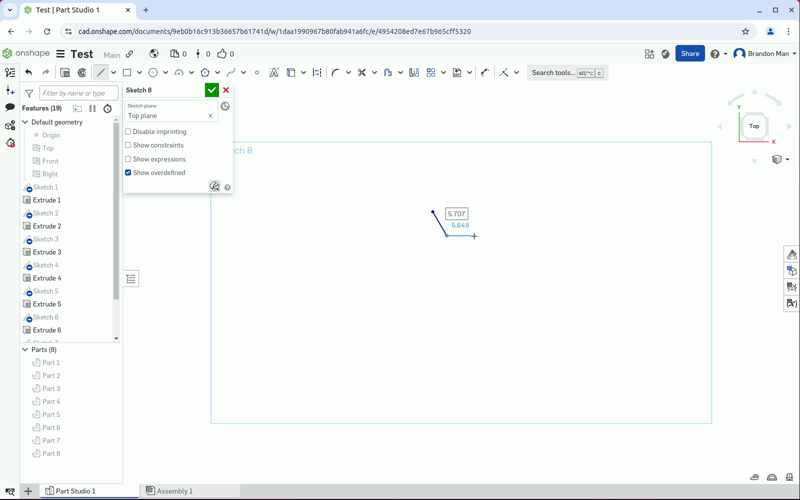
key_up(shift)
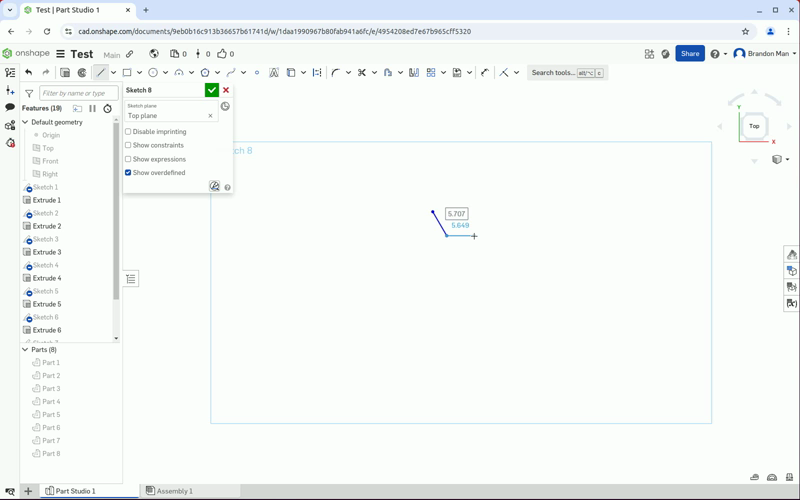
key_down(shift)
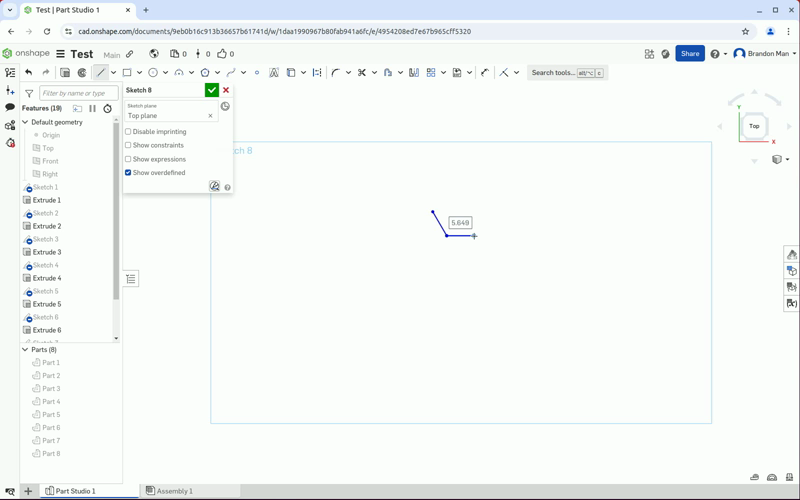
mouse_move(504, 235)
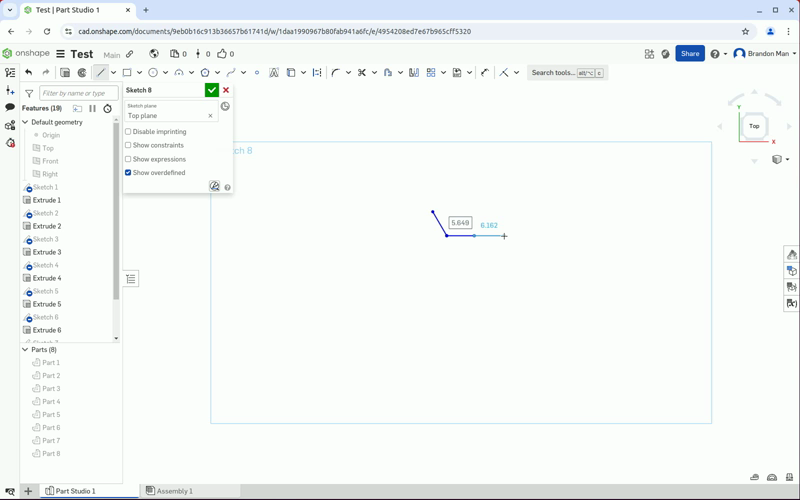
mouse_move(488, 211)
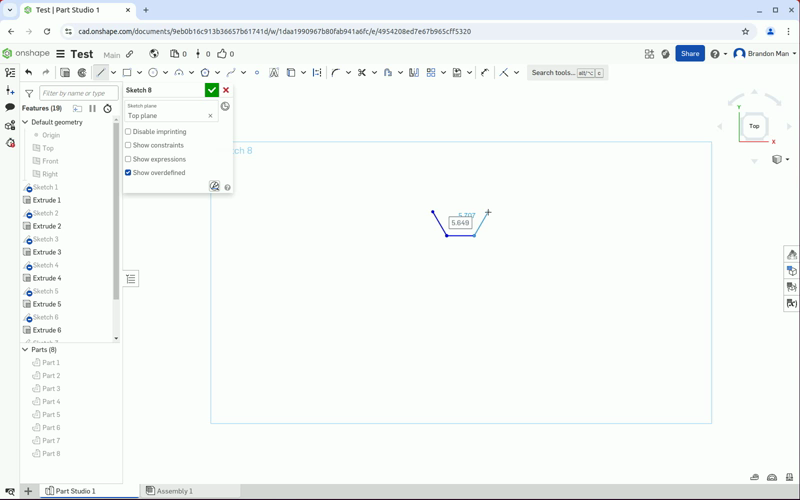
click(488, 211)
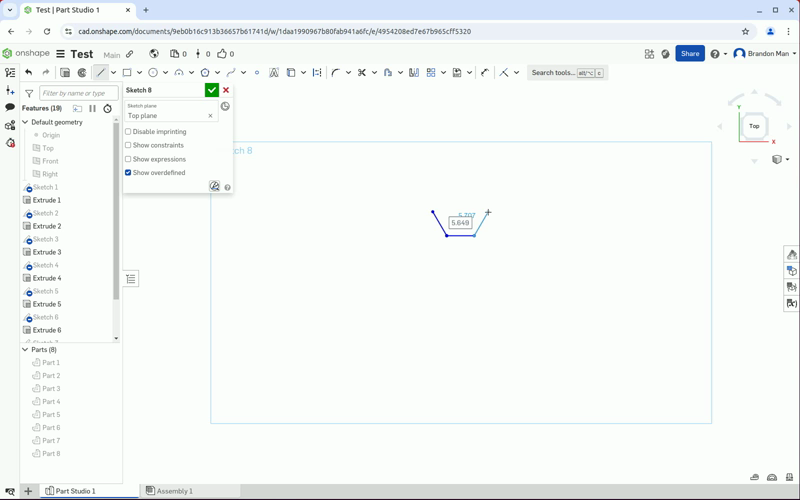
key_up(shift)
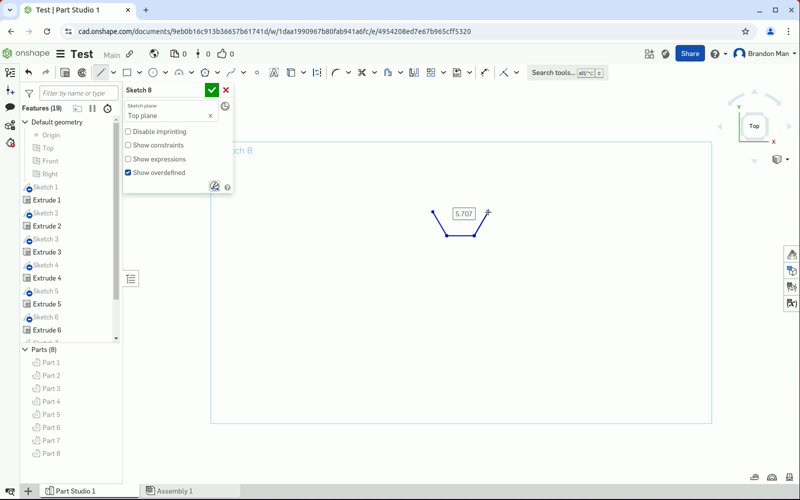
key_down(shift)
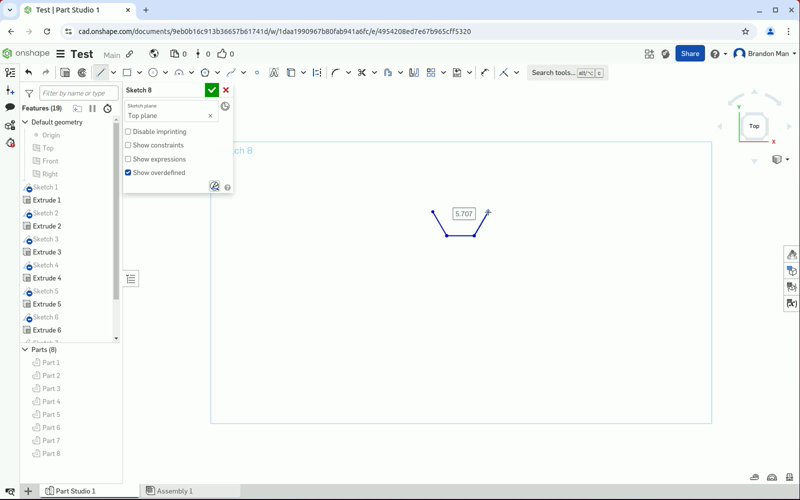
mouse_move(518, 211)
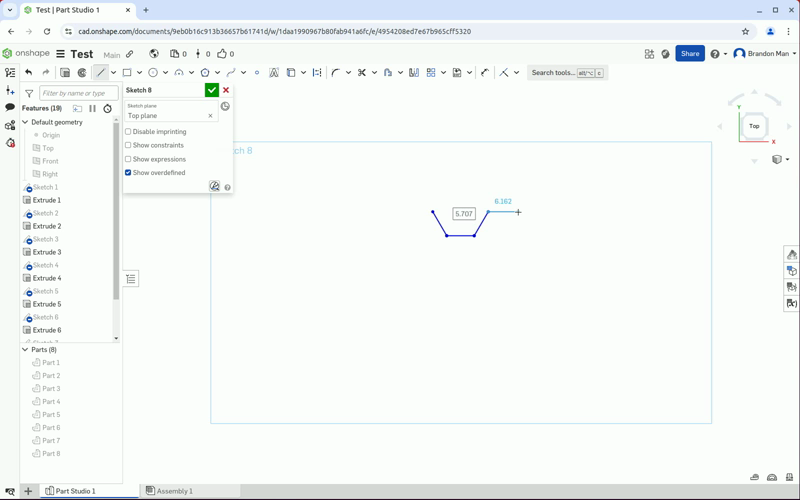
mouse_move(474, 187)
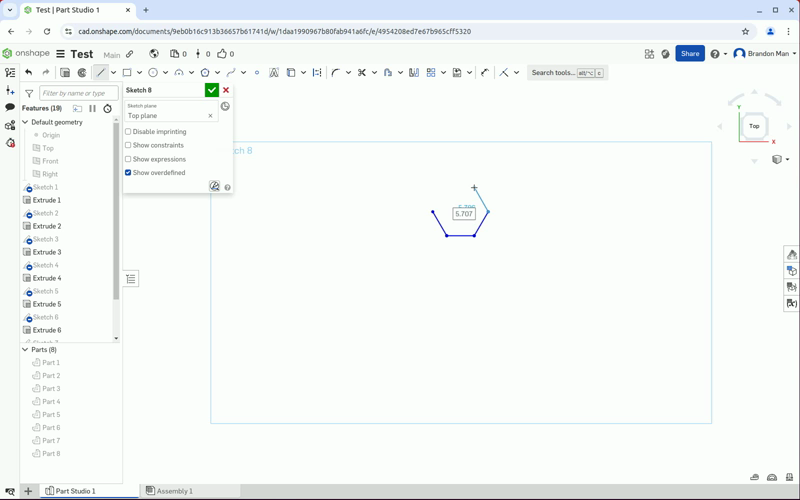
click(474, 187)
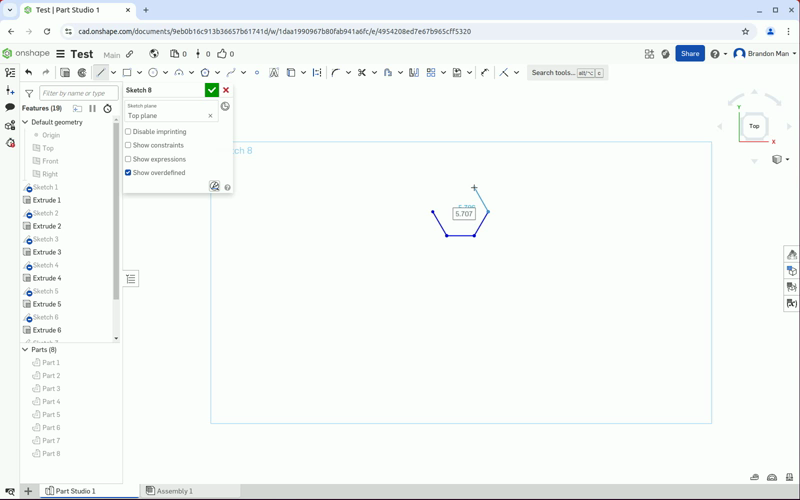
key_up(shift)
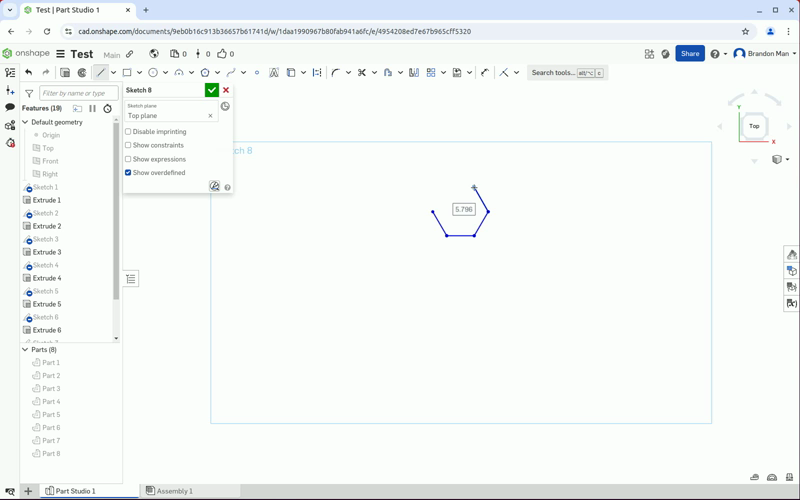
key_down(shift)
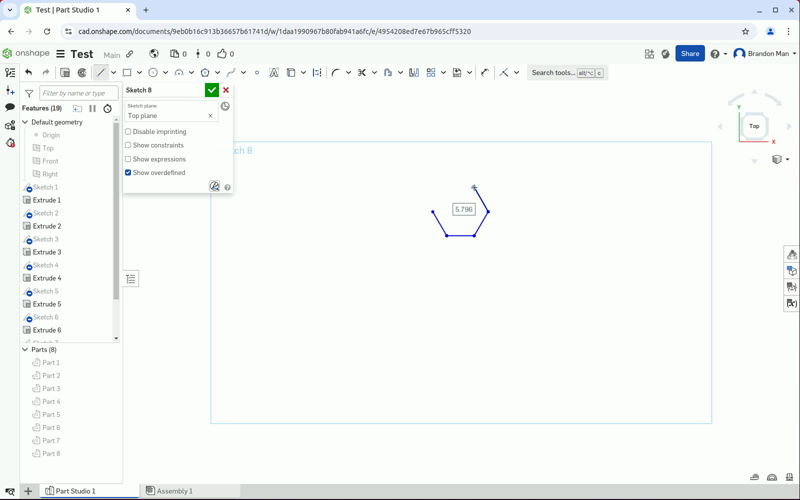
mouse_move(504, 187)
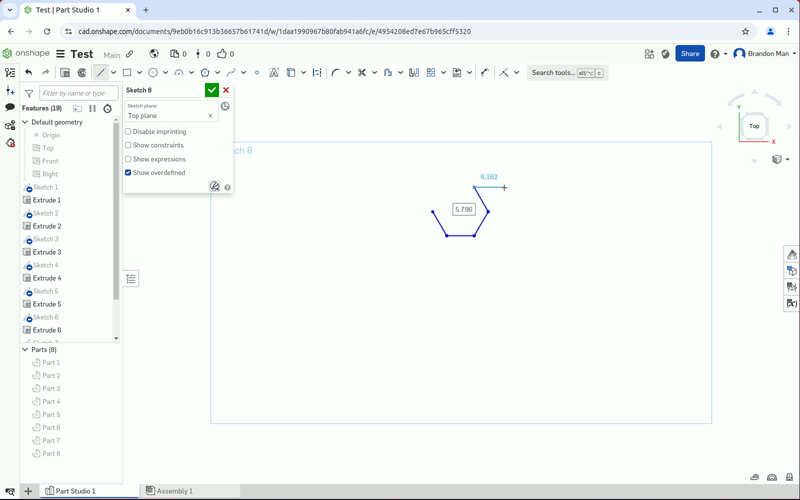
mouse_move(446, 187)
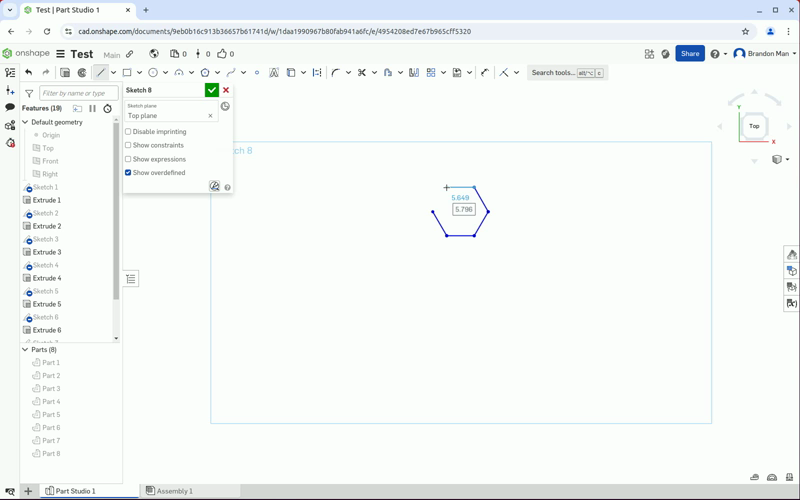
click(446, 187)
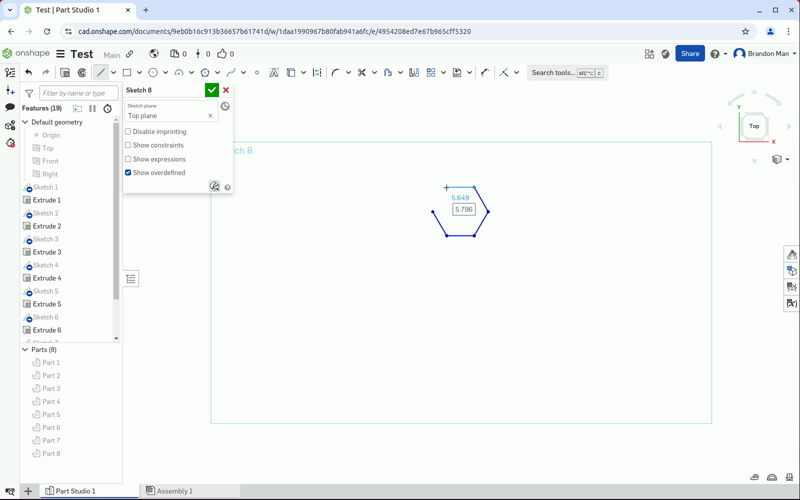
key_up(shift)
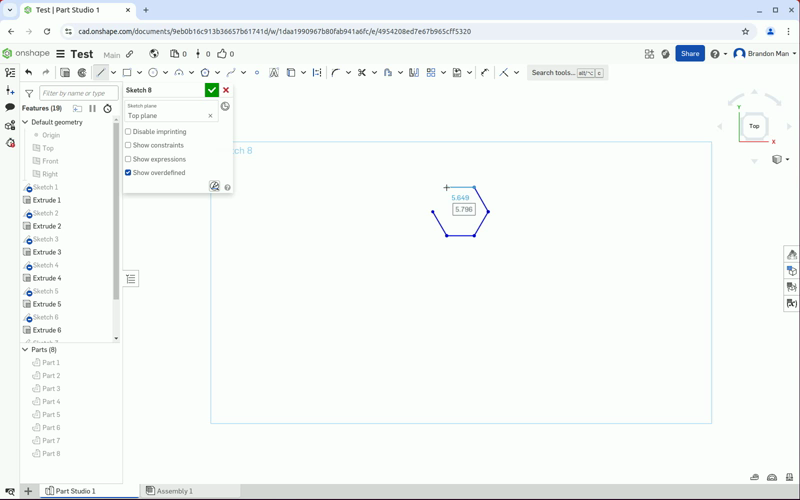
mouse_move(476, 187)
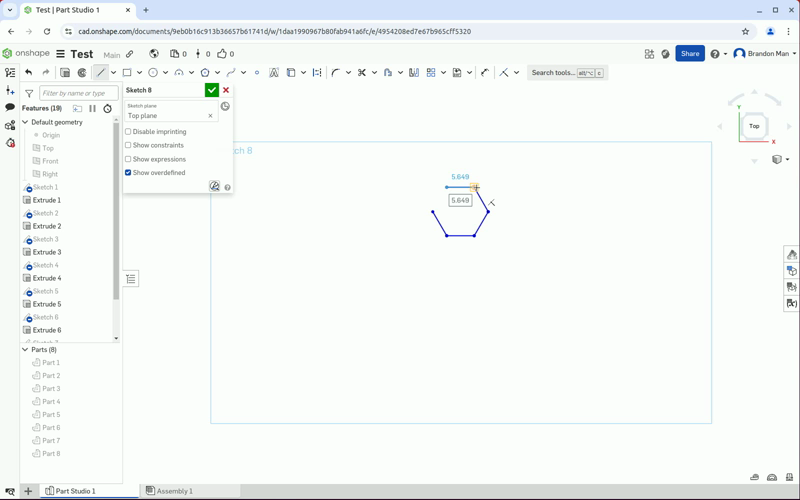
key_down(shift)
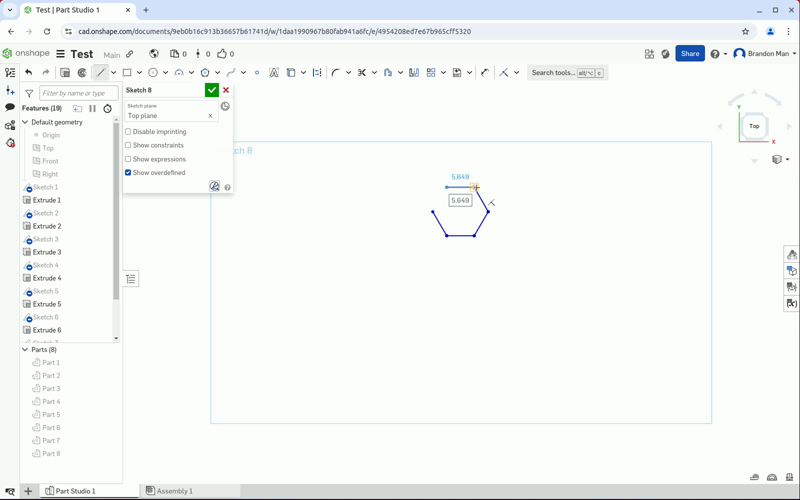
mouse_move(432, 211)
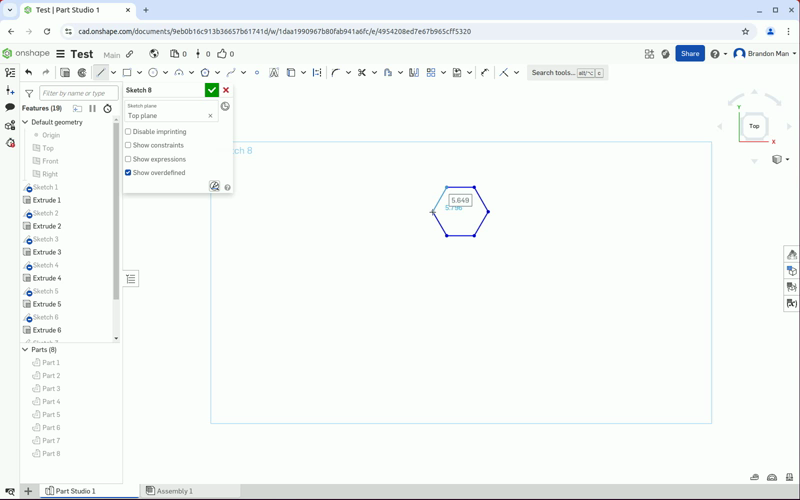
key_up(shift)
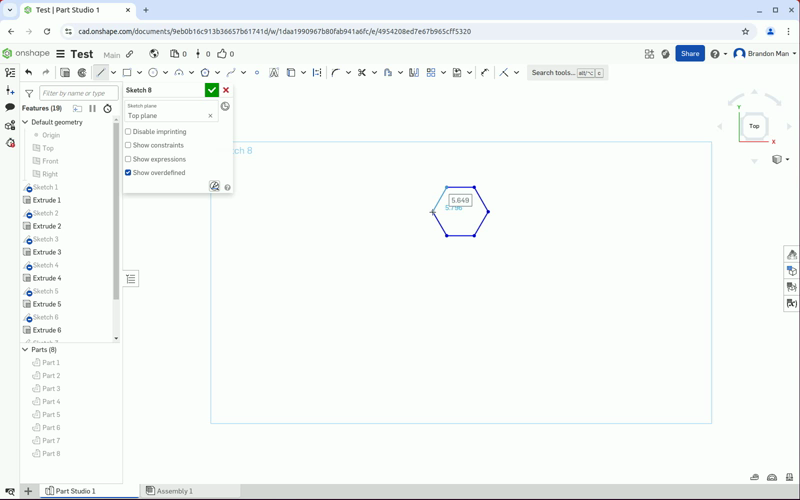
click(432, 211)
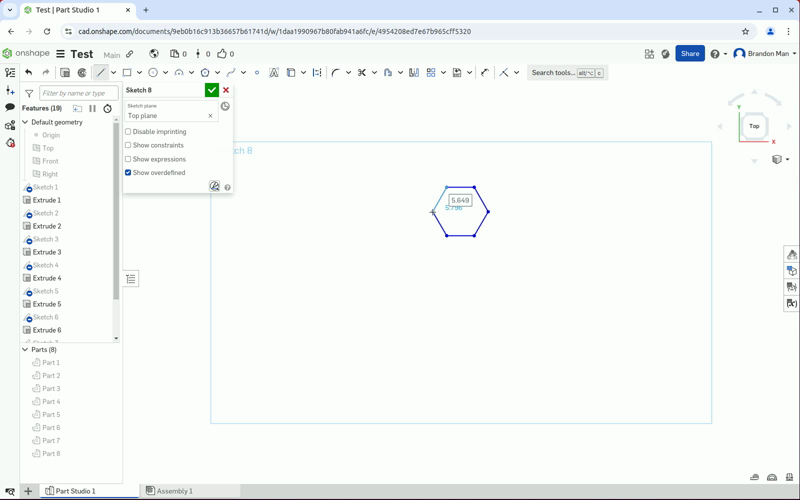
key(esc)
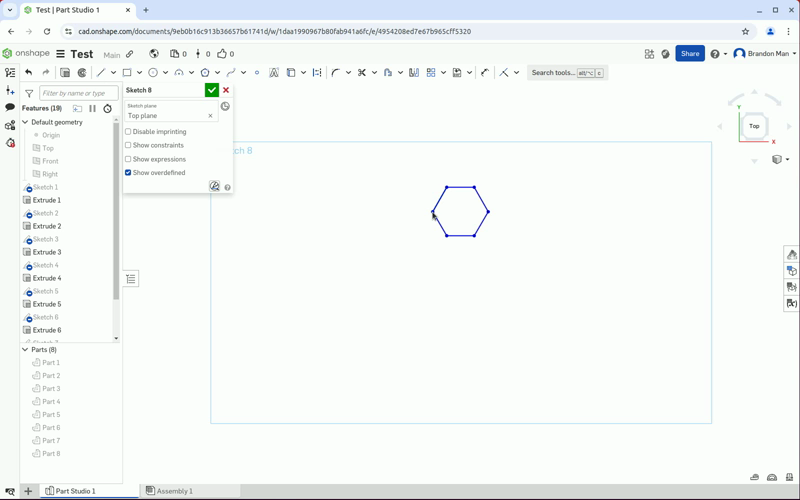
mouse_move(448, 226)
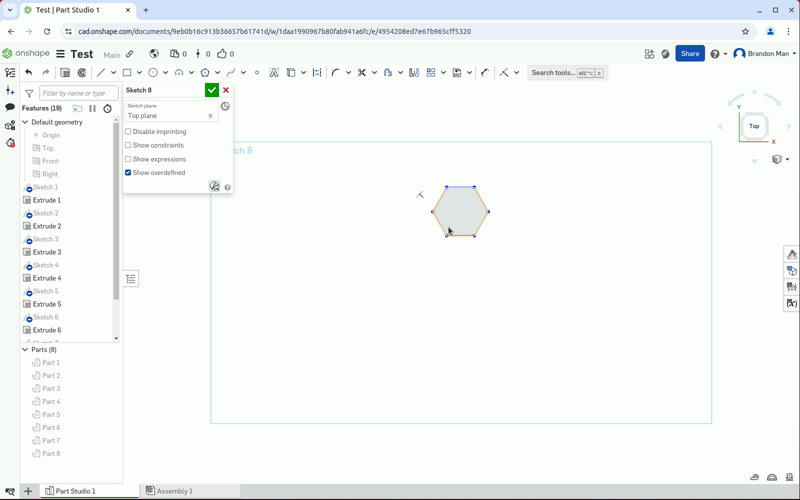
click(448, 226)
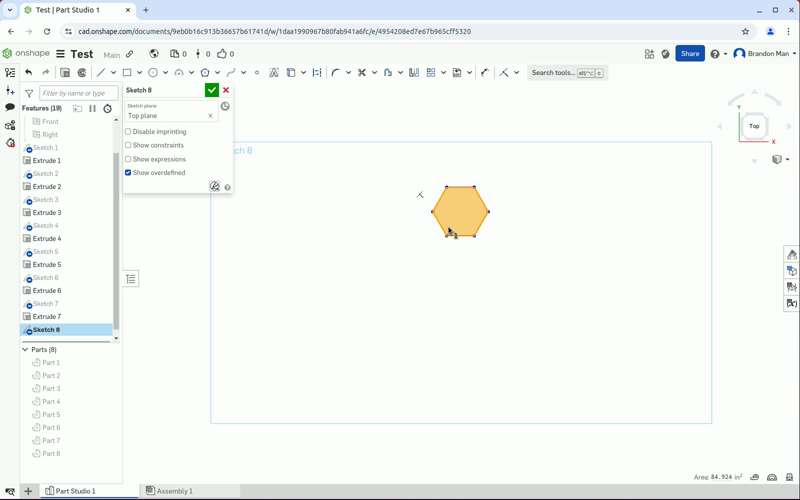
mouse_move(73, 352)
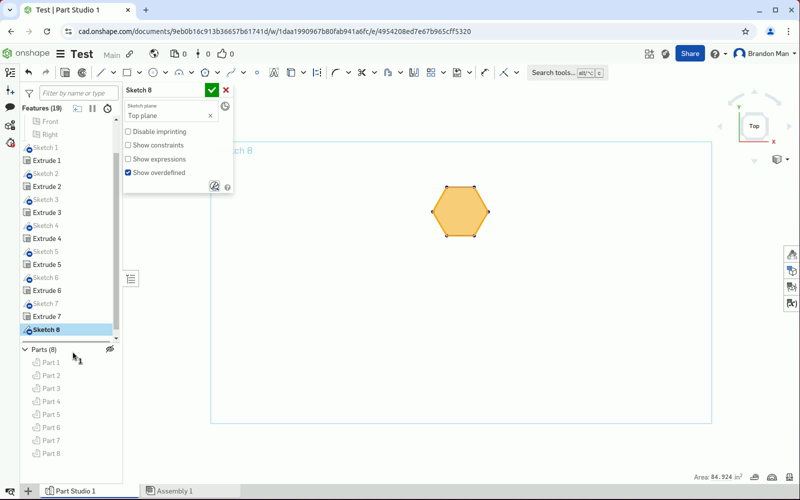
key(shift+y)
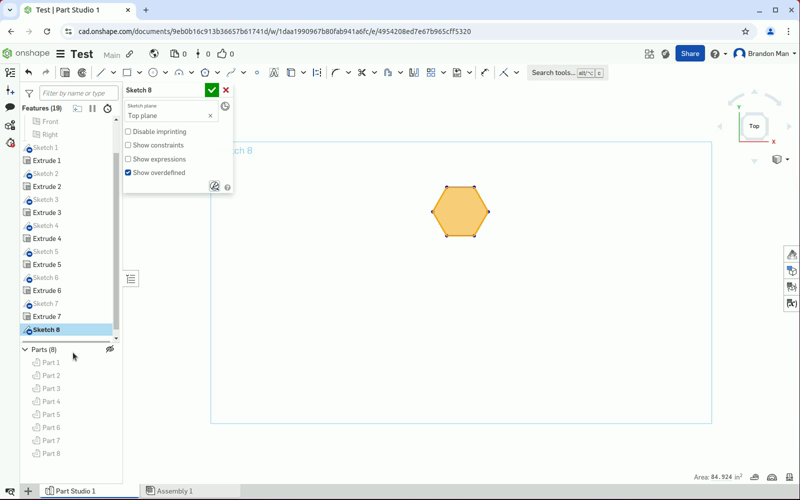
key(shift+e)
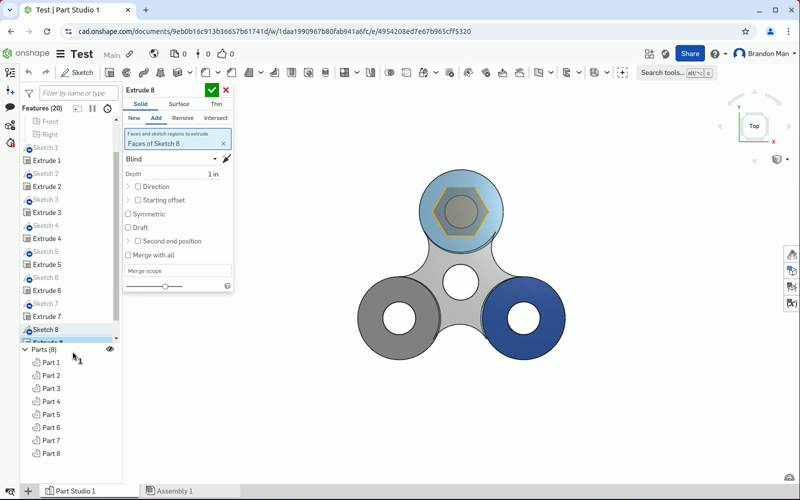
mouse_move(143, 106)
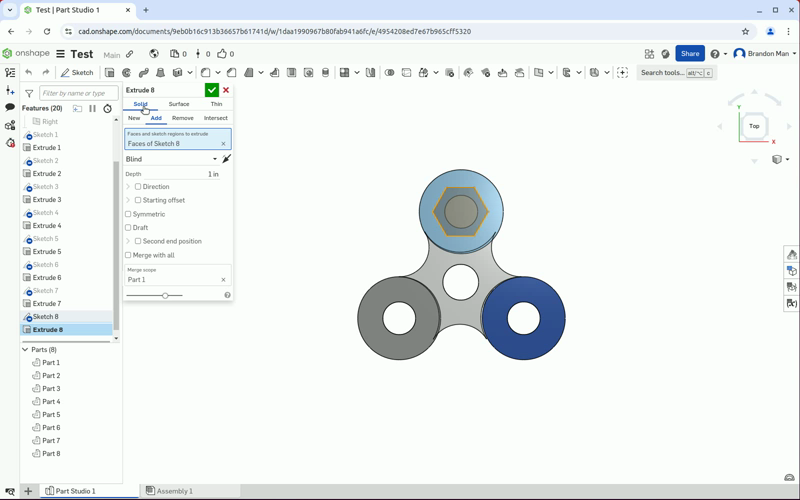
click(143, 106)
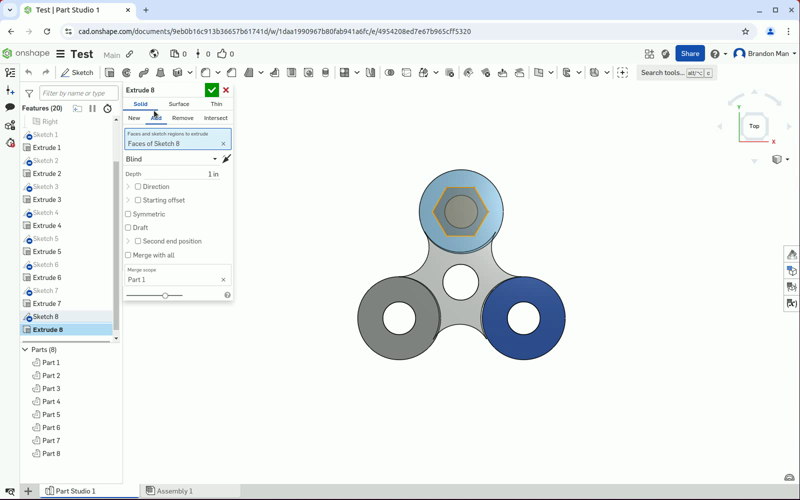
mouse_move(186, 120)
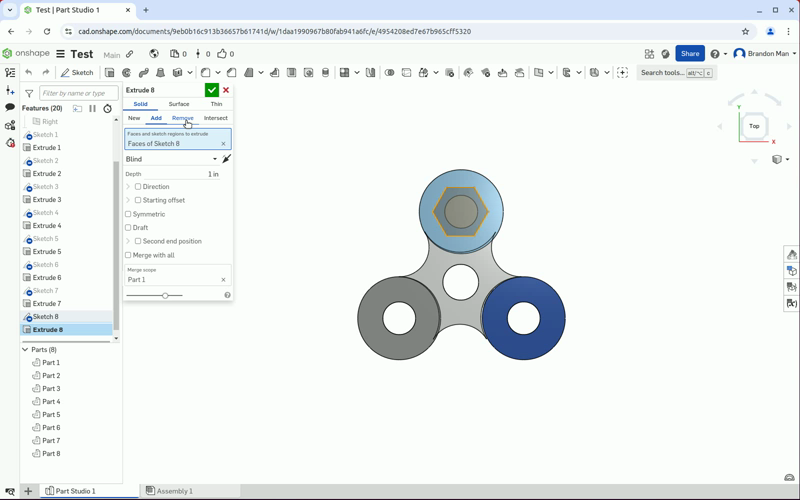
click(186, 120)
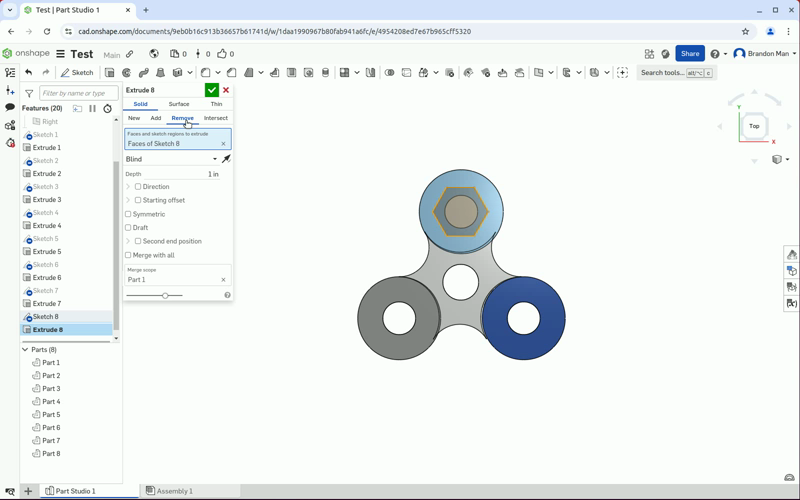
key(tab, 4)
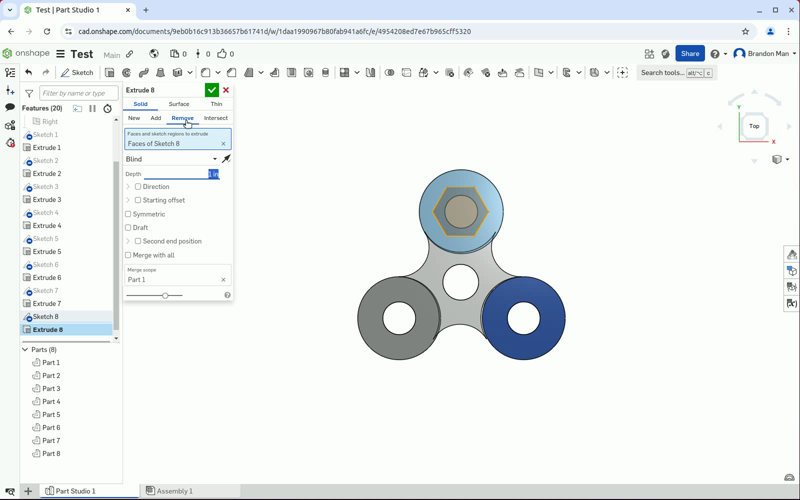
text(-5.296)
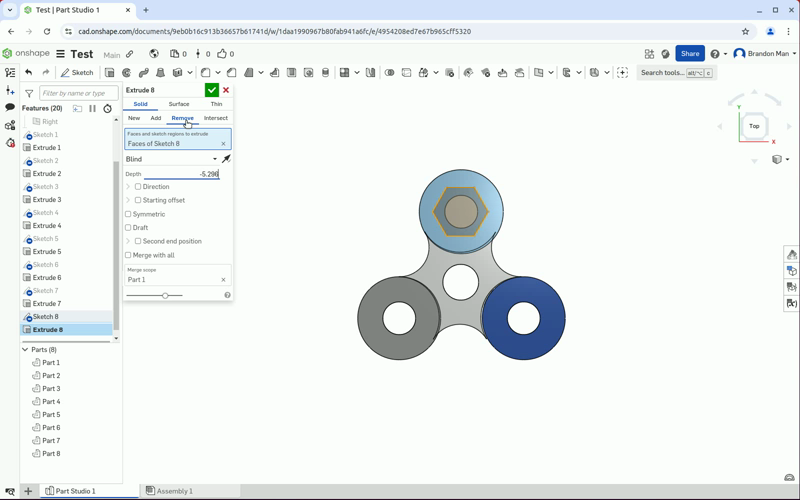
key(tab, 3)
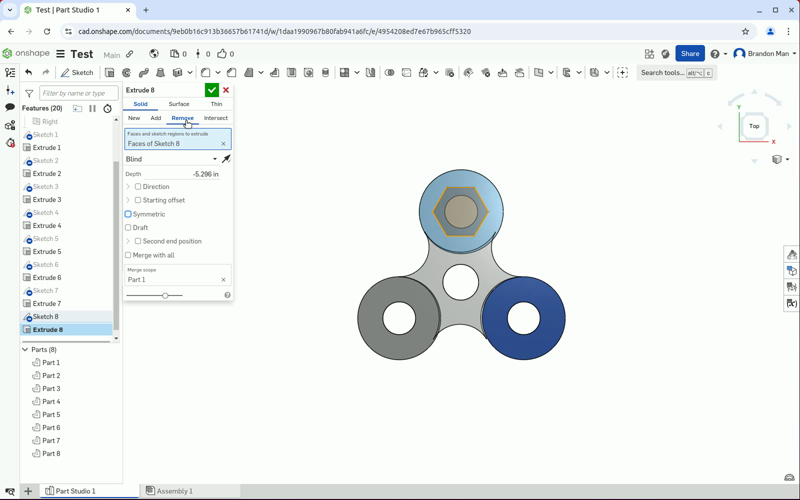
key(space)
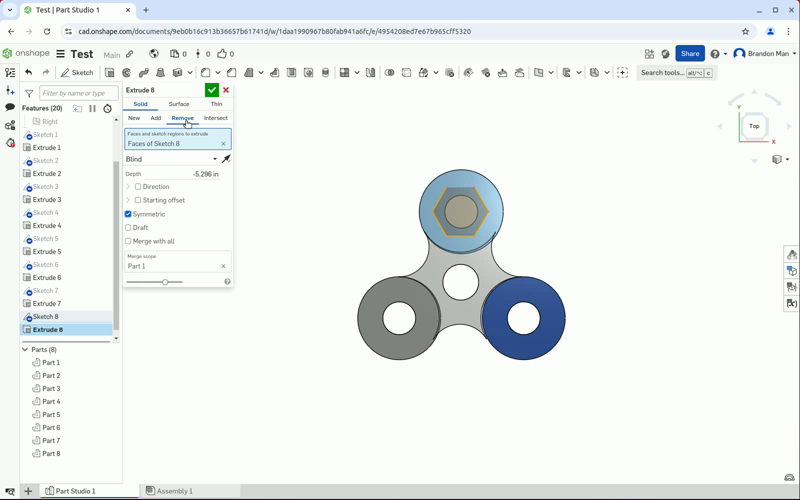
key(tab, 2)
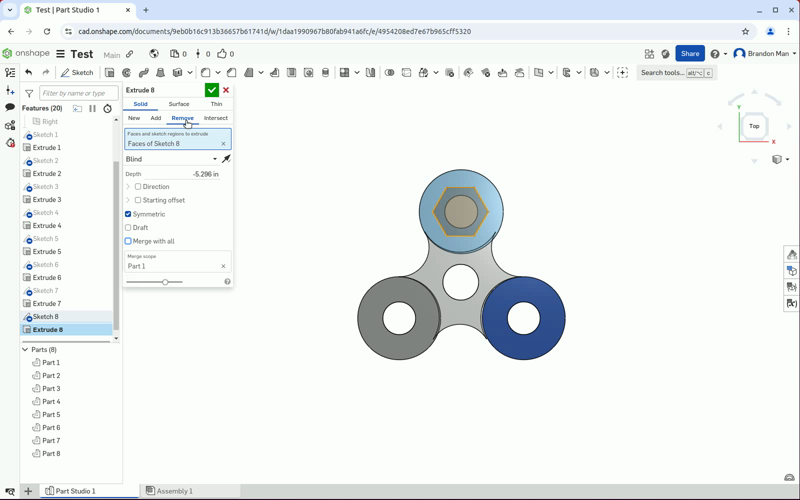
key(space)
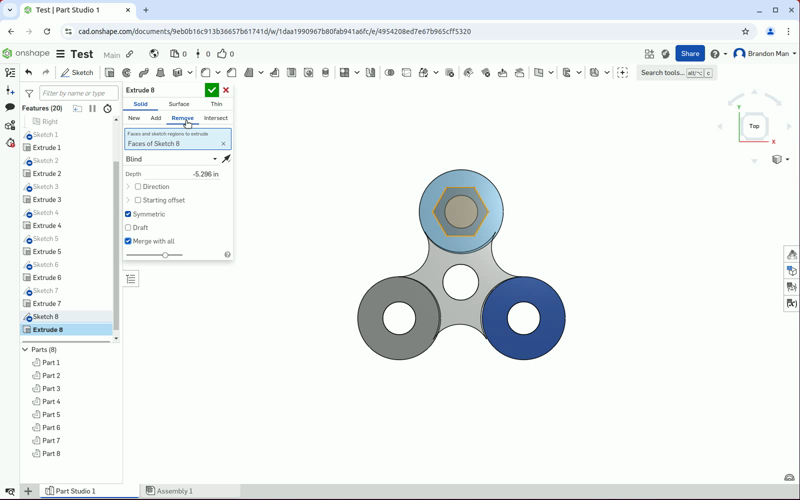
key(enter)
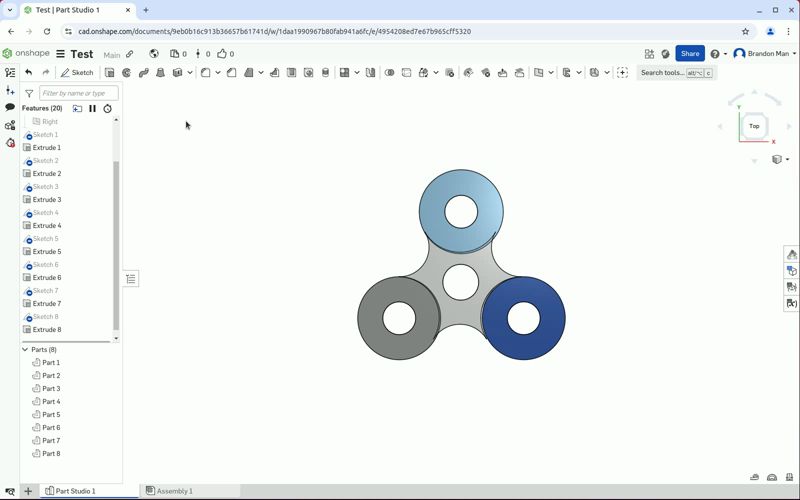
key(shift+h)
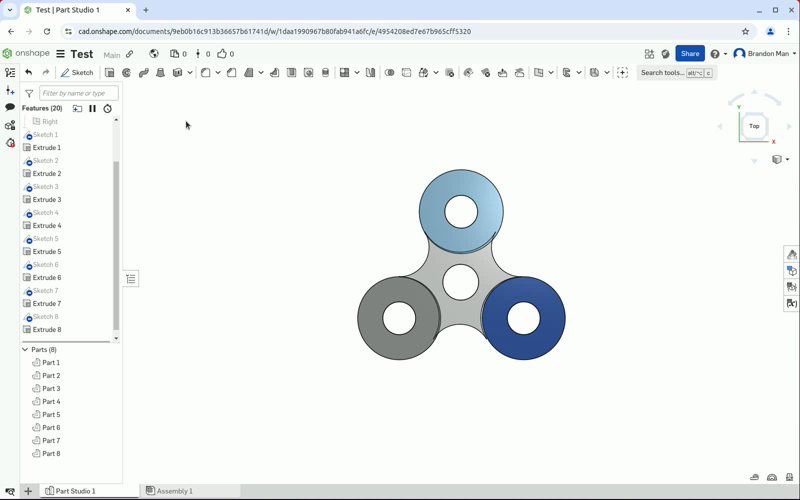
key(shift+h)
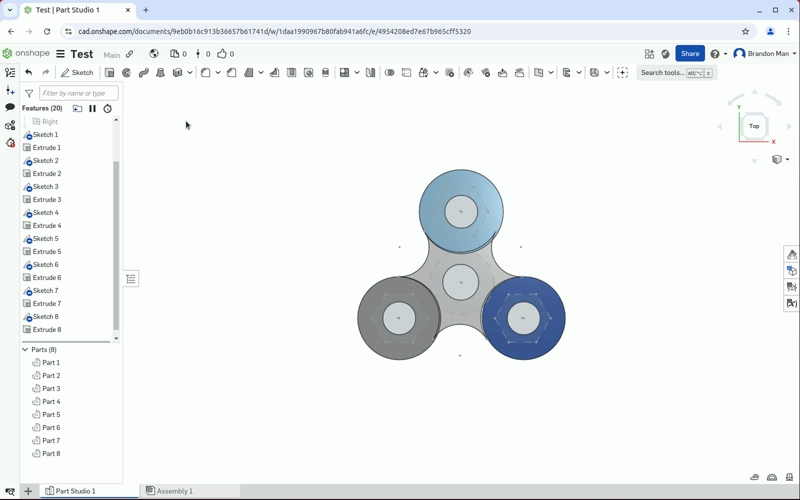
key(shift+7)
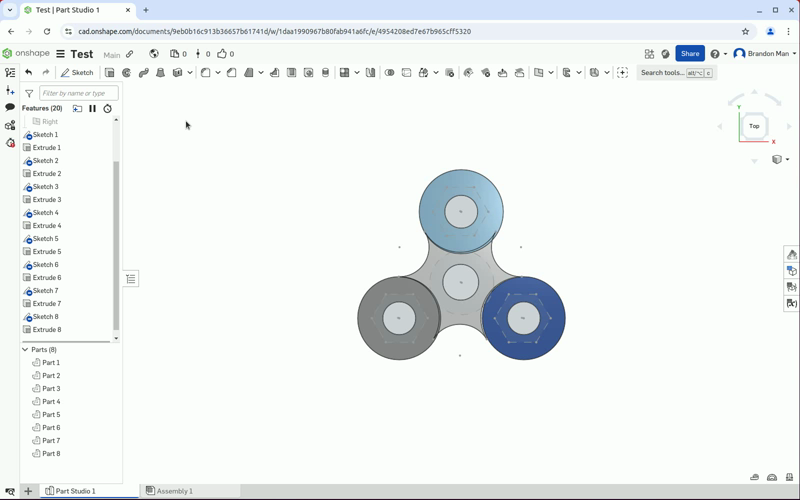
key(up, 3)
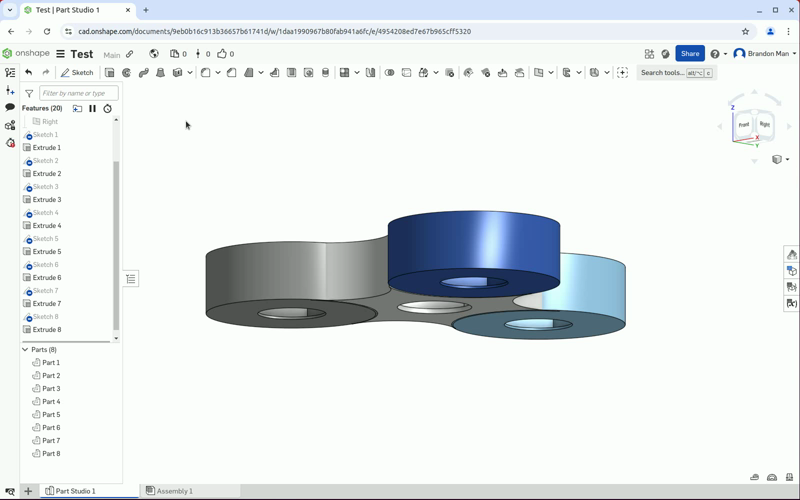
key(left, 3)
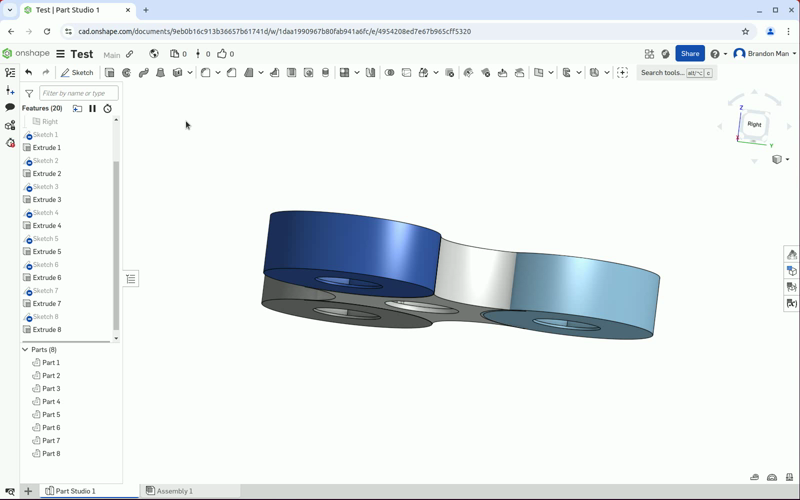
key(right, 3)
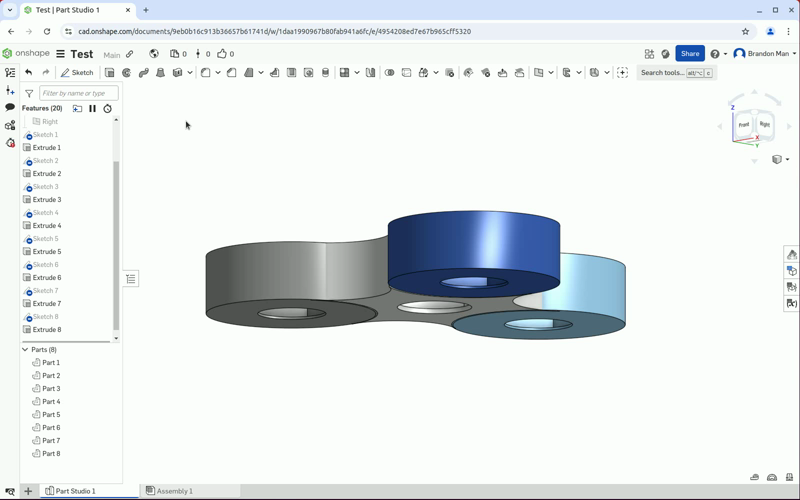
key(down, 3)
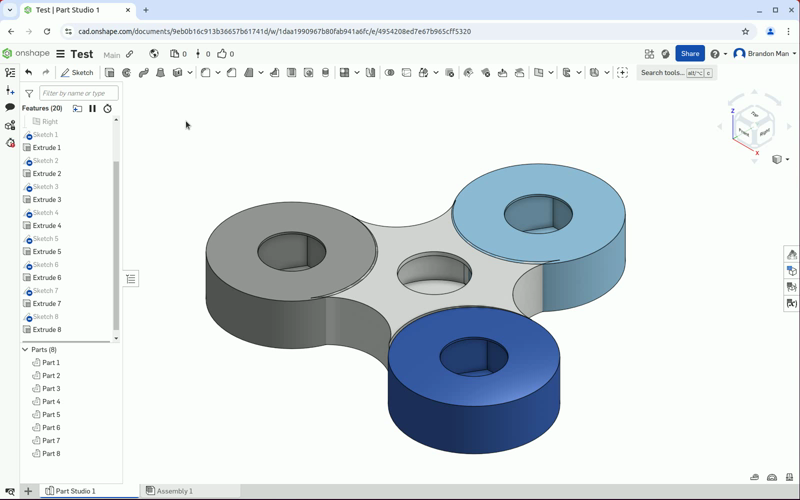
mouse_move(69, 137)
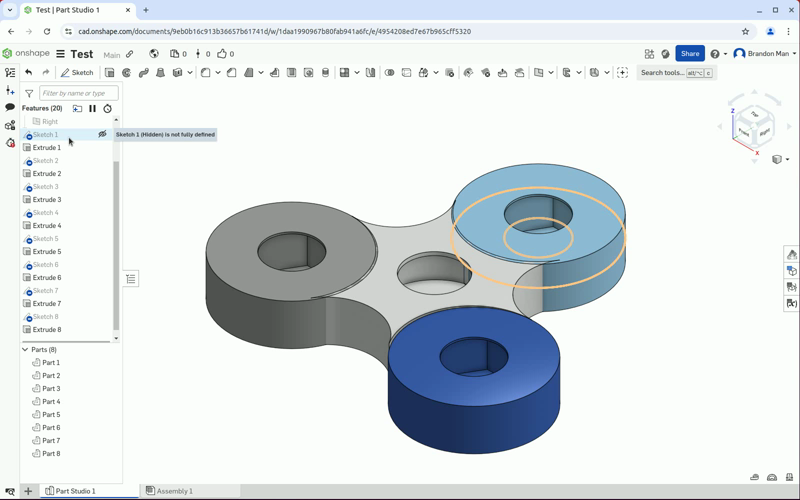
click(69, 137)